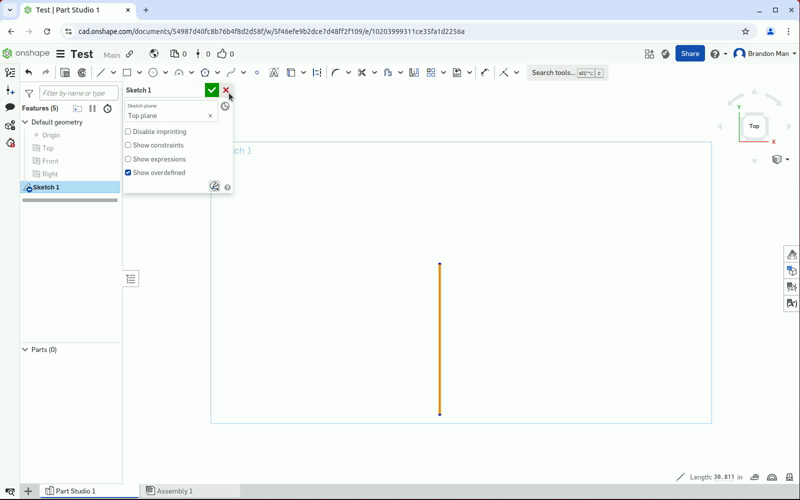
key(shift+h)
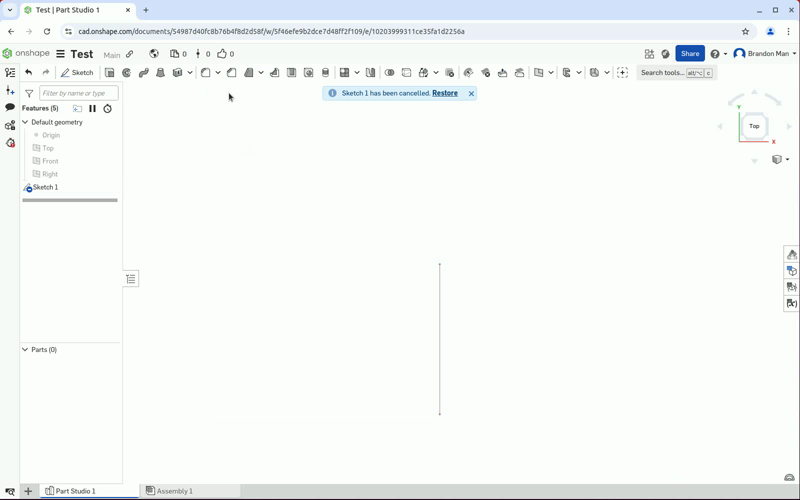
key(shift+s)
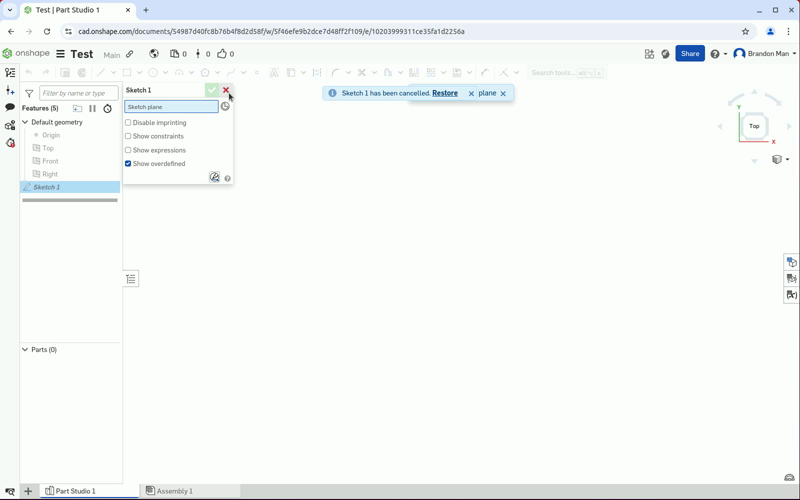
mouse_move(73, 150)
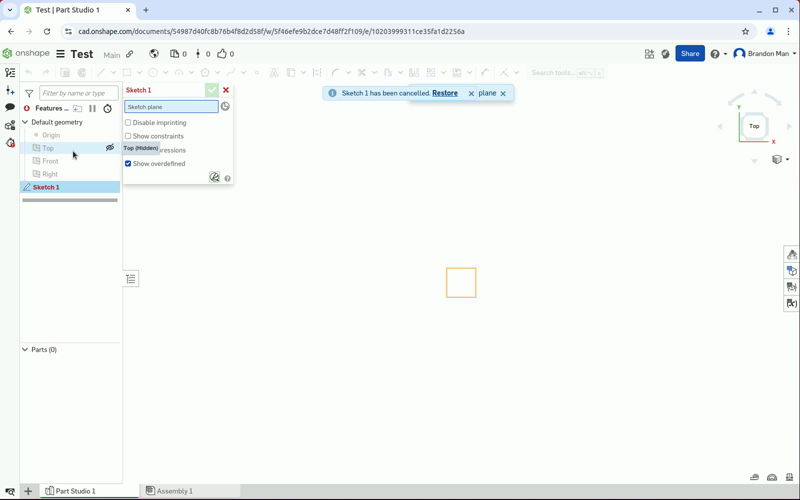
click(73, 150)
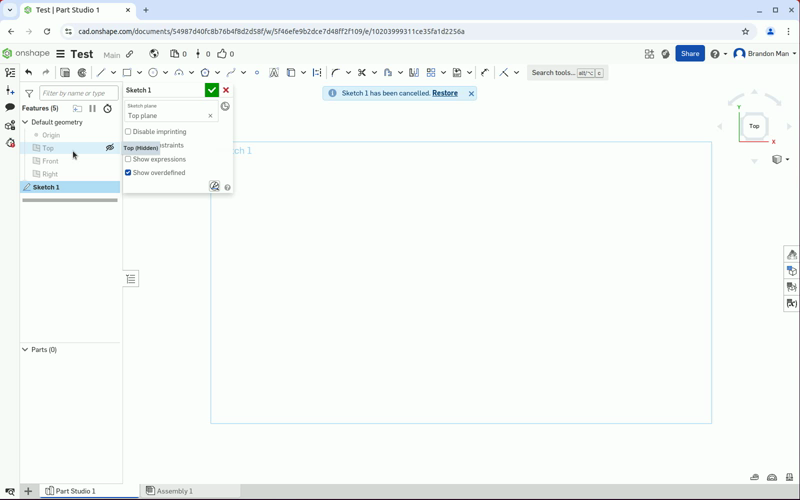
mouse_move(73, 352)
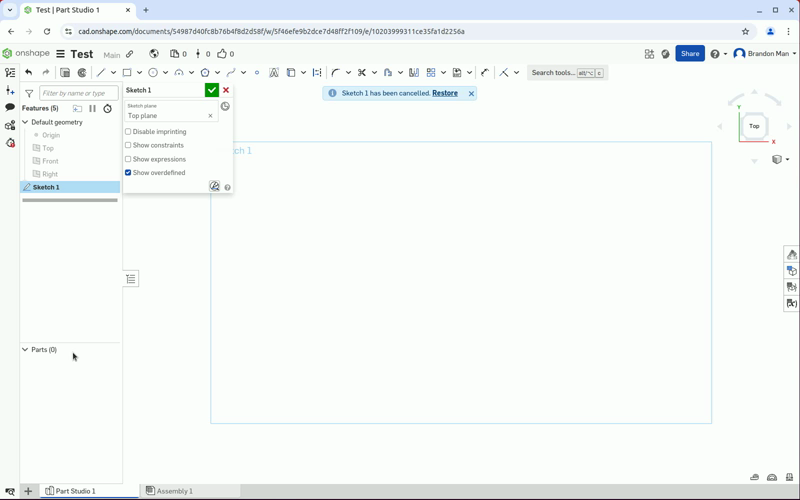
key(y)
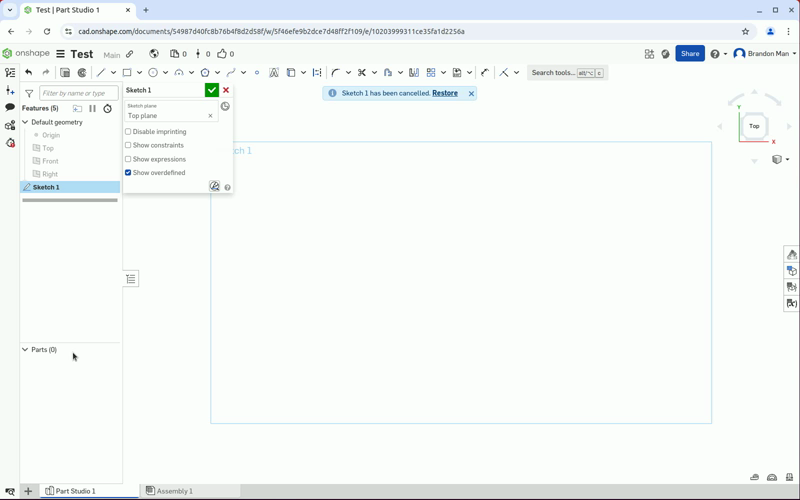
key(a)
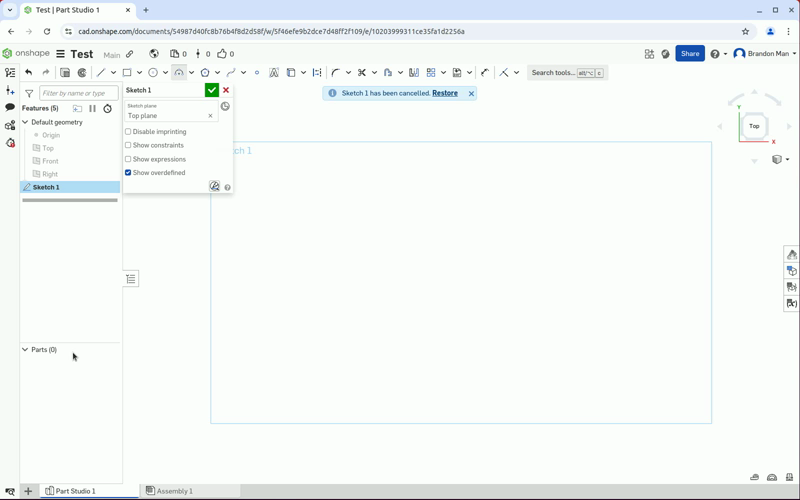
key_down(shift)
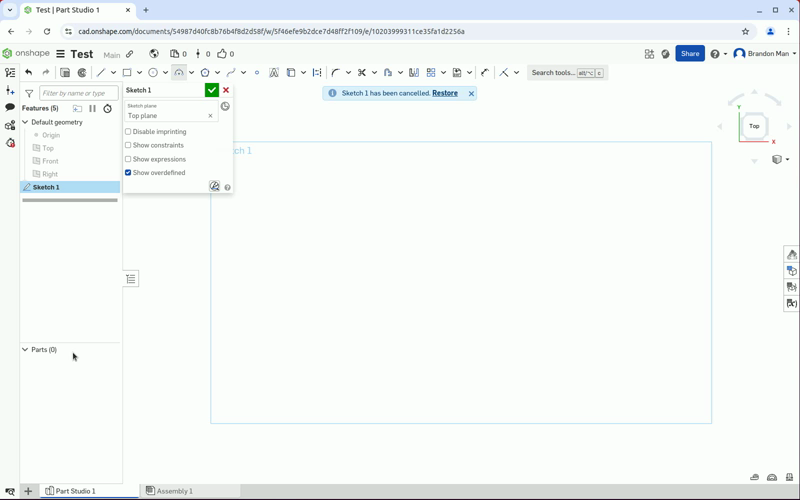
mouse_move(445, 261)
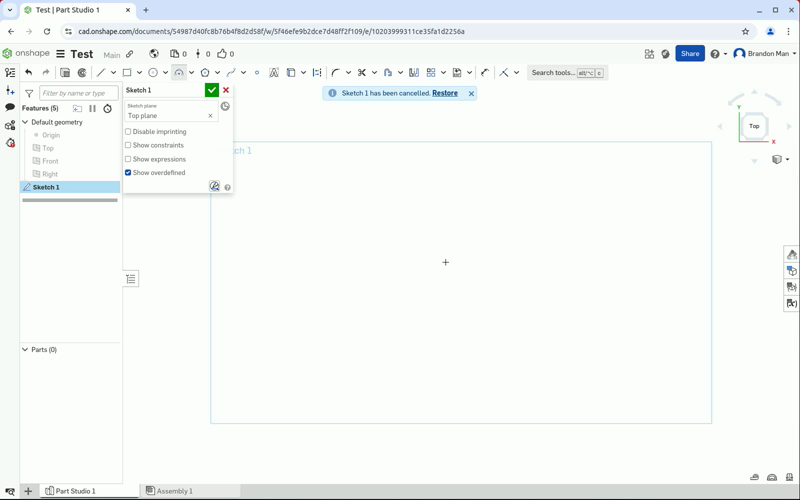
click(445, 261)
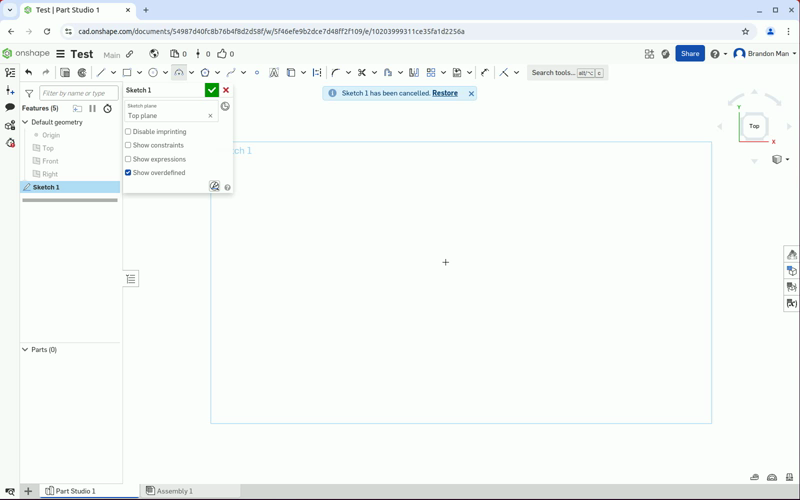
key_up(shift)
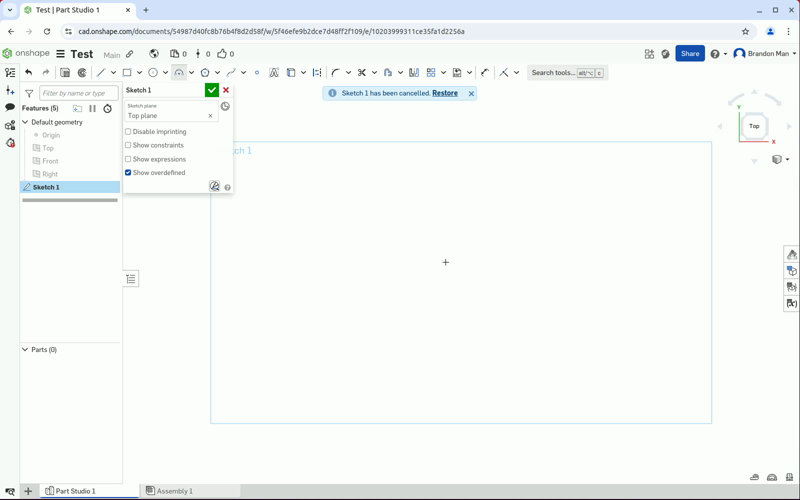
key_down(shift)
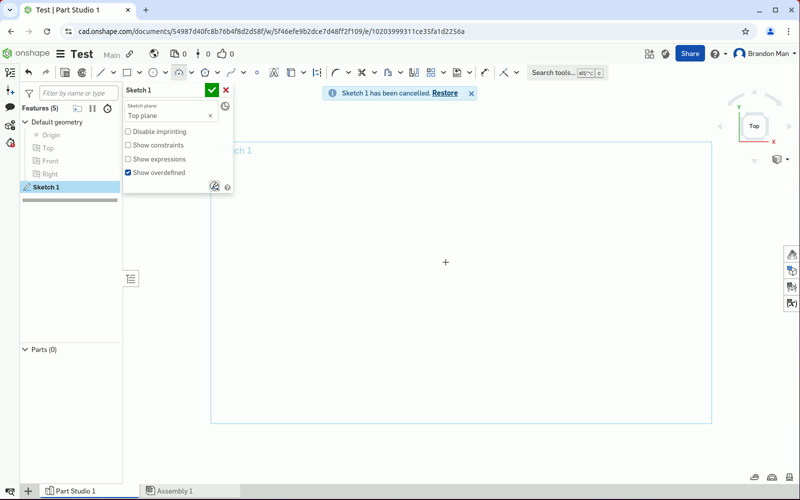
mouse_move(485, 272)
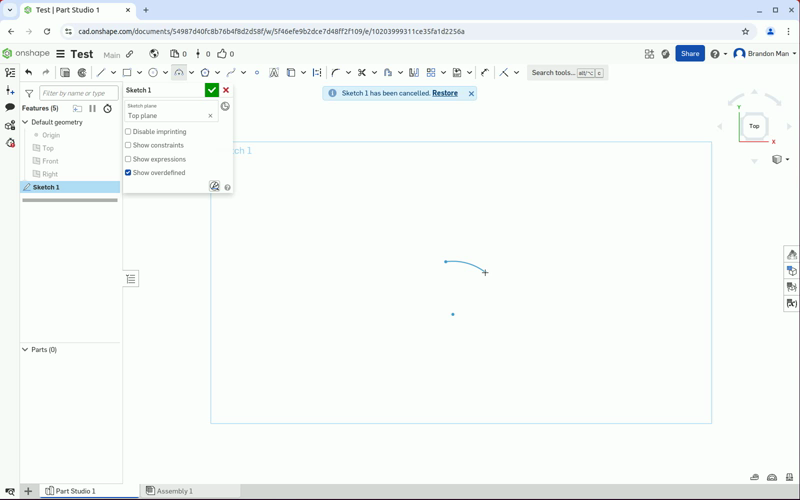
click(485, 272)
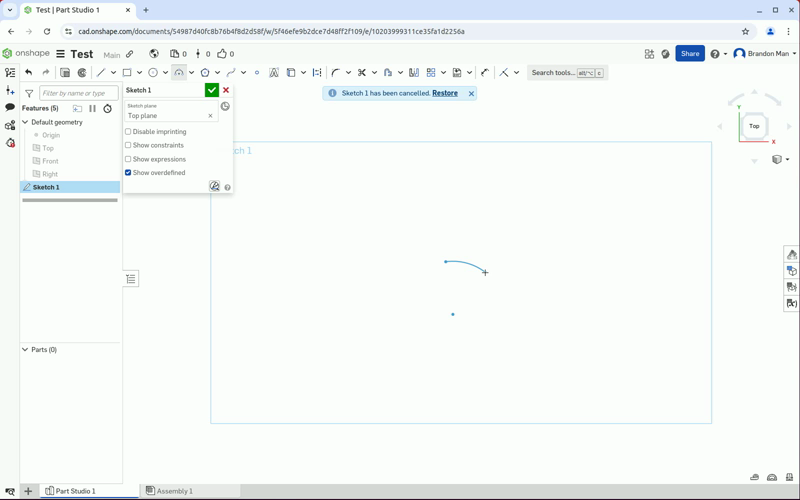
mouse_move(467, 257)
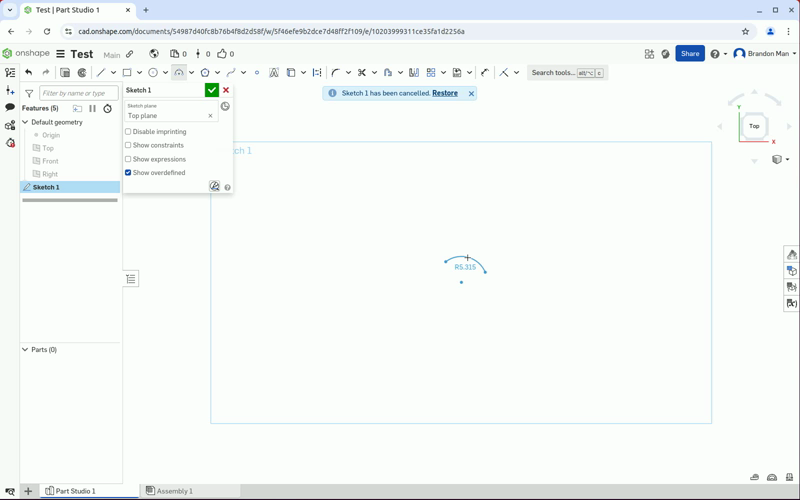
click(467, 257)
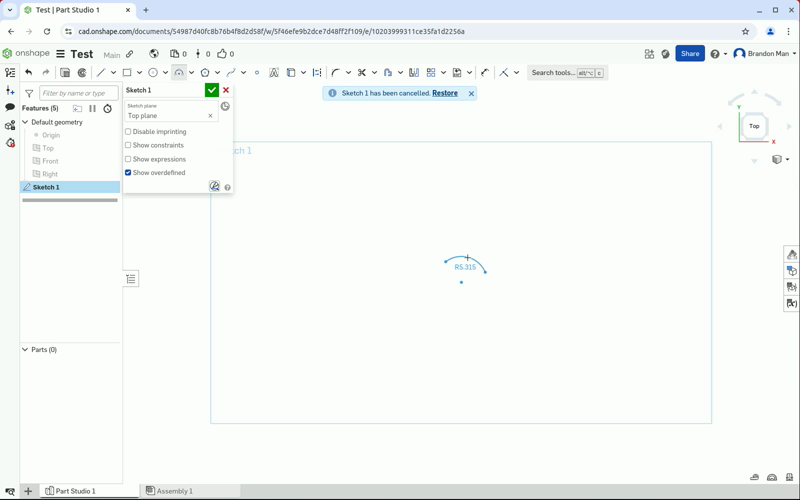
key_up(shift)
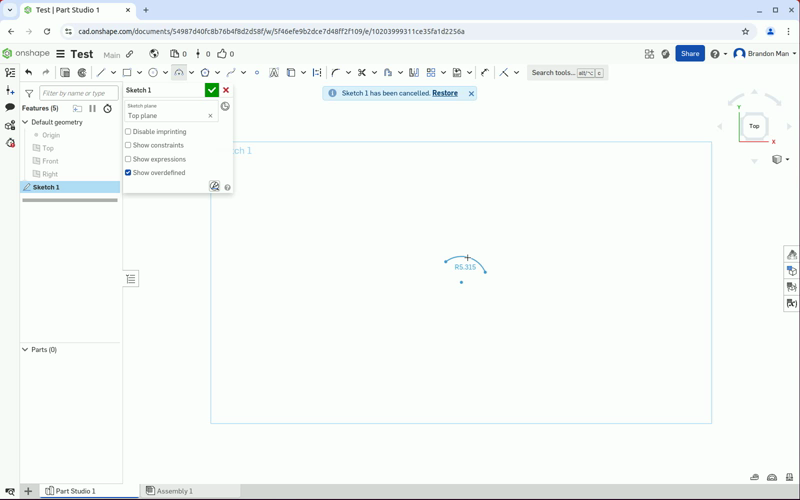
mouse_move(485, 272)
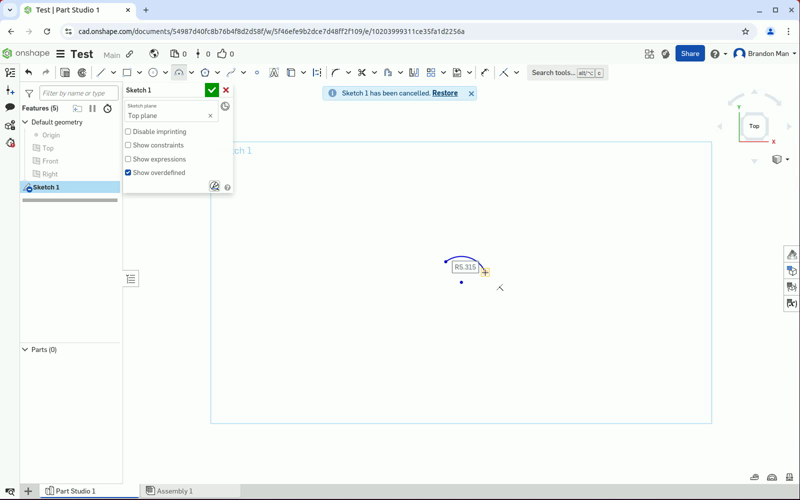
click(485, 272)
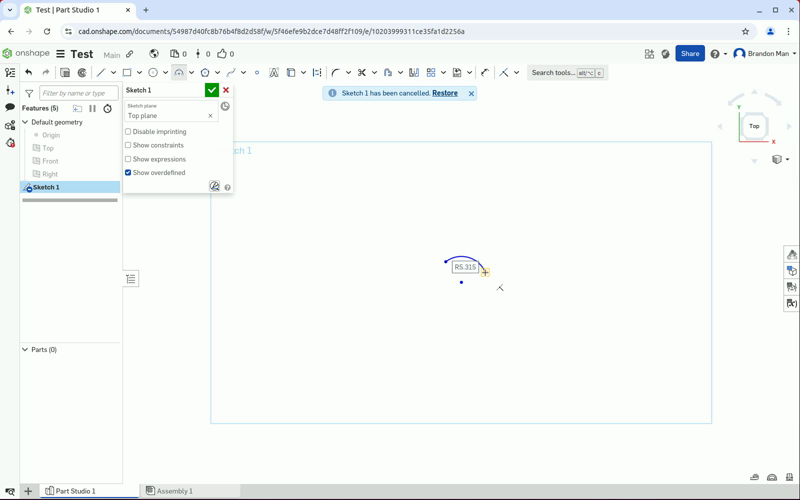
key_down(shift)
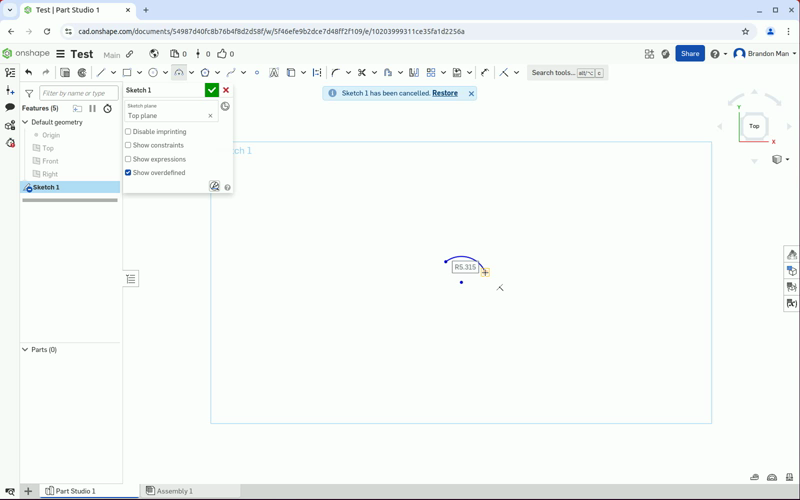
mouse_move(509, 238)
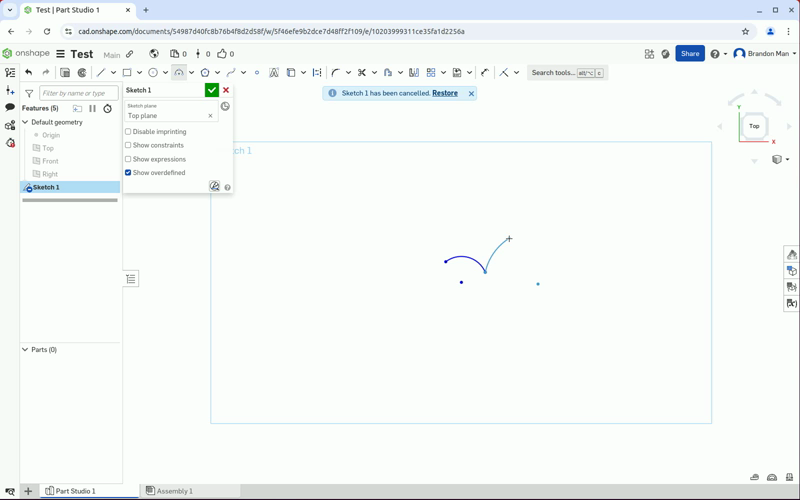
click(509, 238)
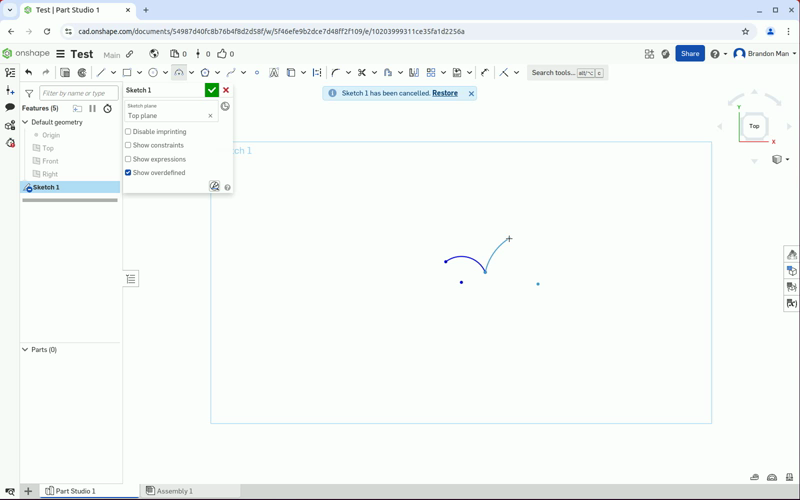
mouse_move(492, 252)
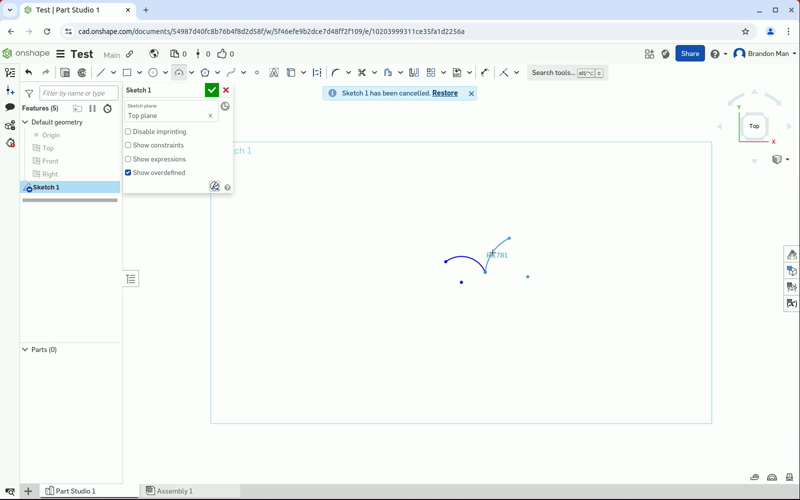
click(492, 252)
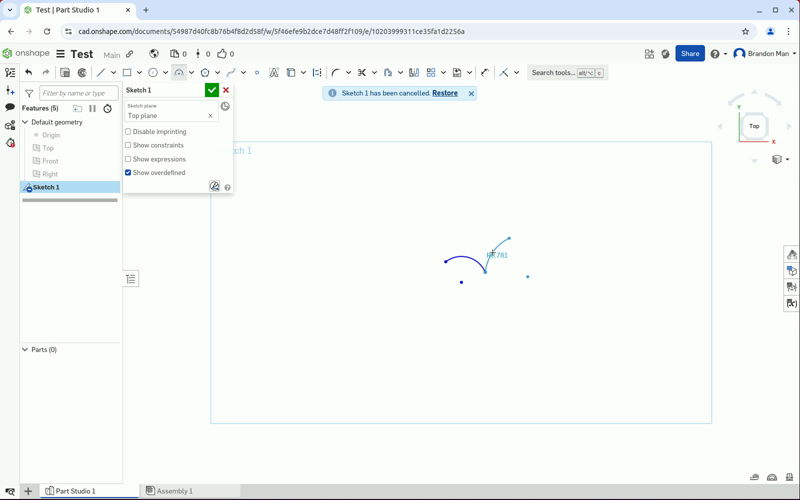
key_up(shift)
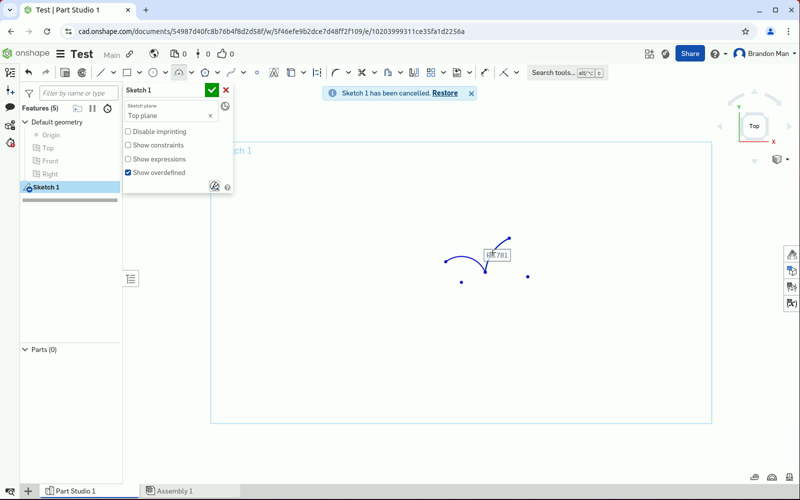
mouse_move(509, 238)
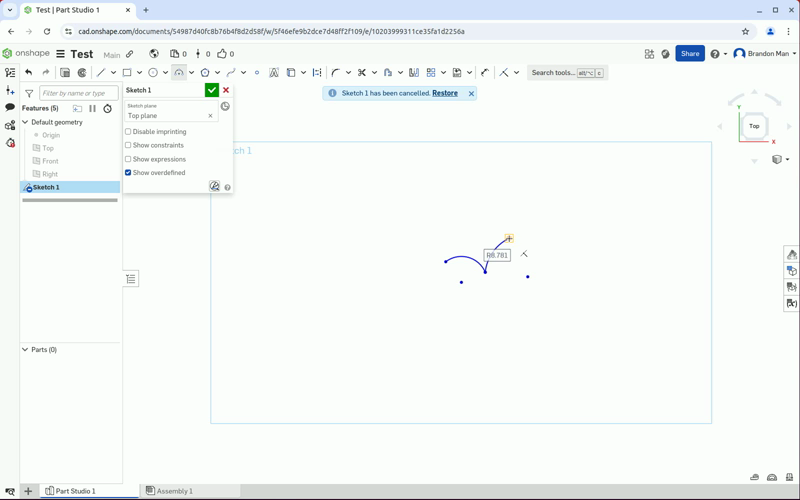
click(509, 238)
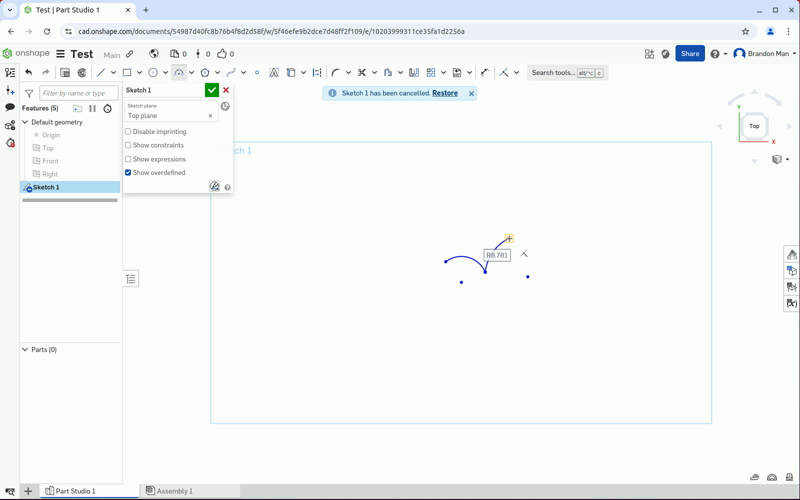
key_down(shift)
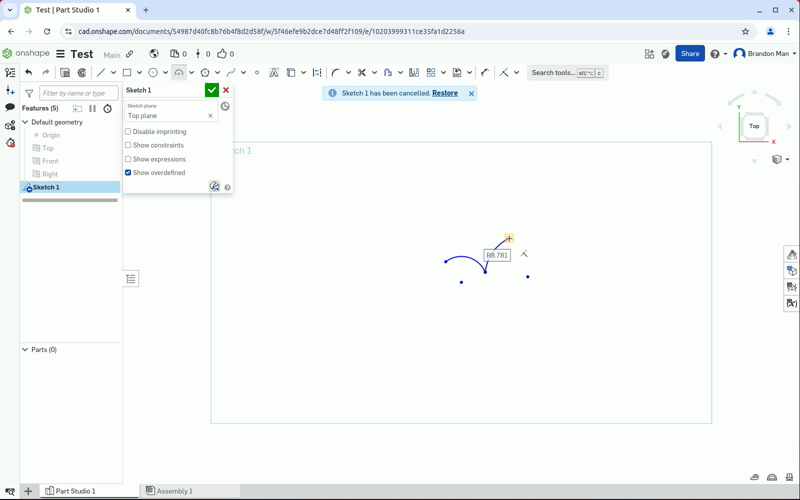
mouse_move(493, 199)
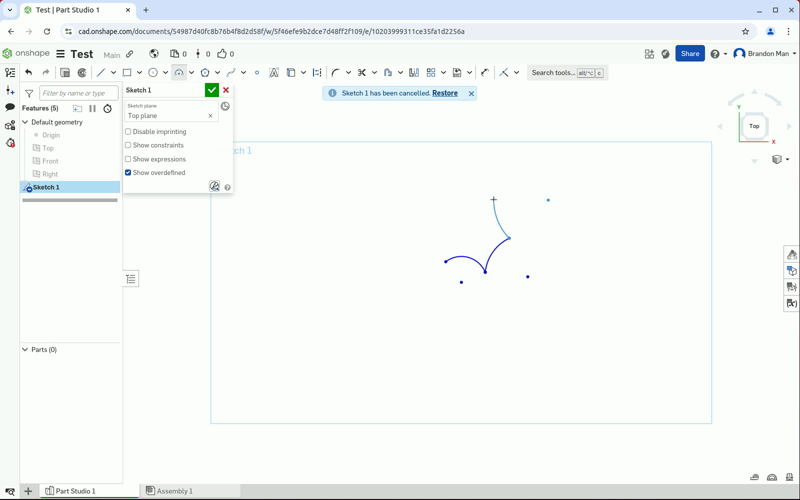
click(493, 199)
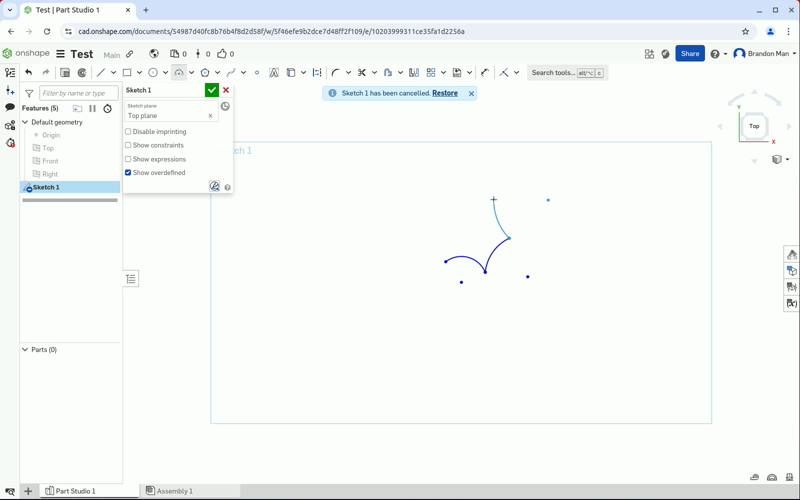
mouse_move(491, 222)
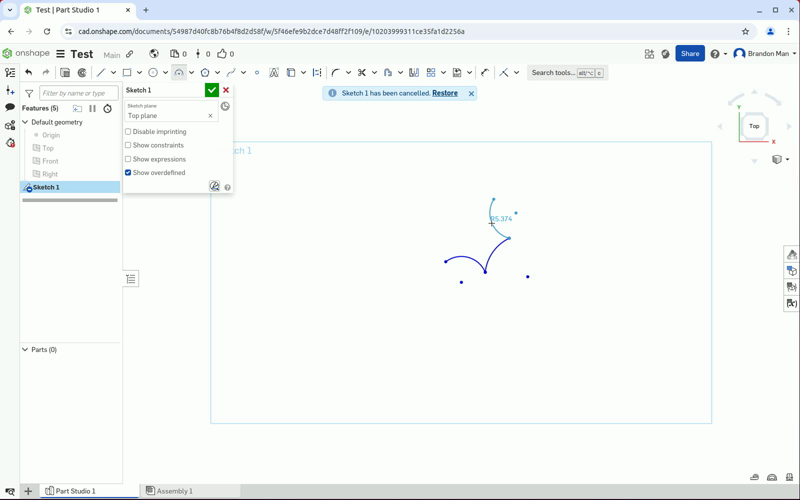
click(491, 222)
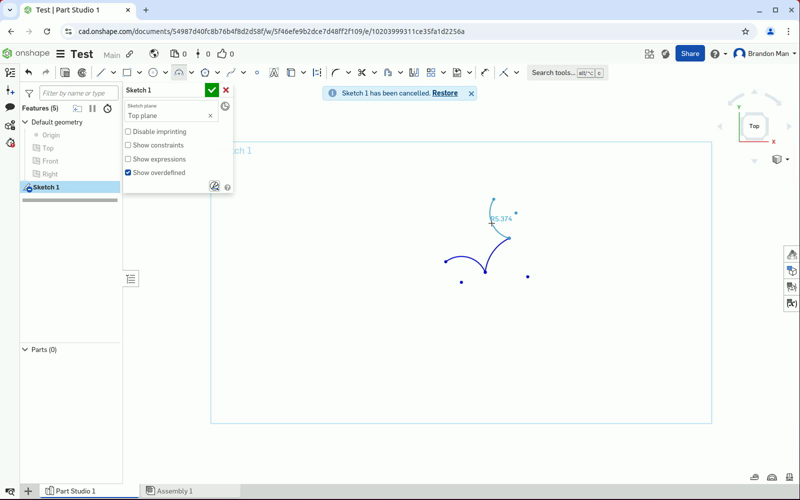
key_up(shift)
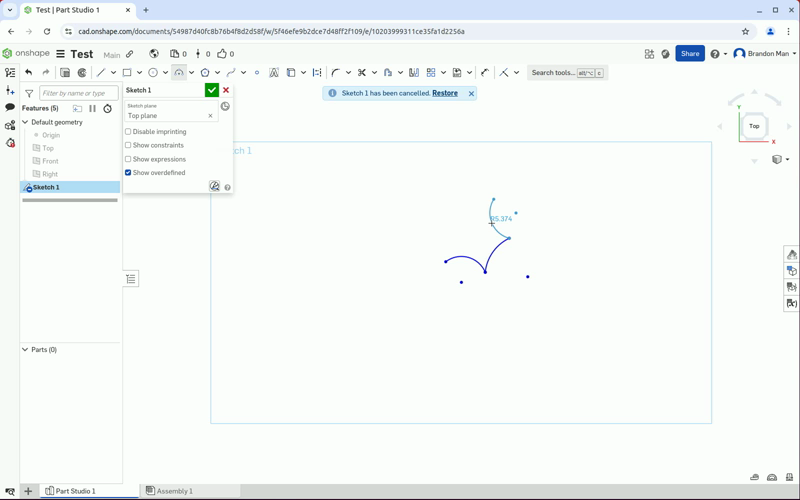
mouse_move(493, 199)
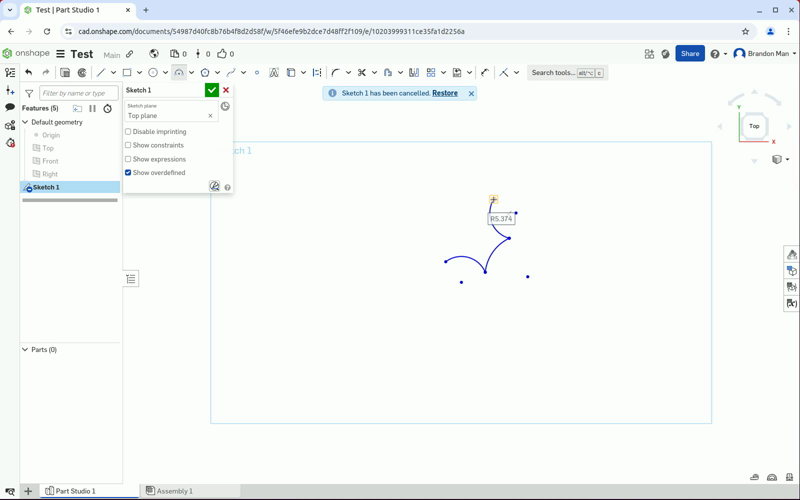
click(493, 199)
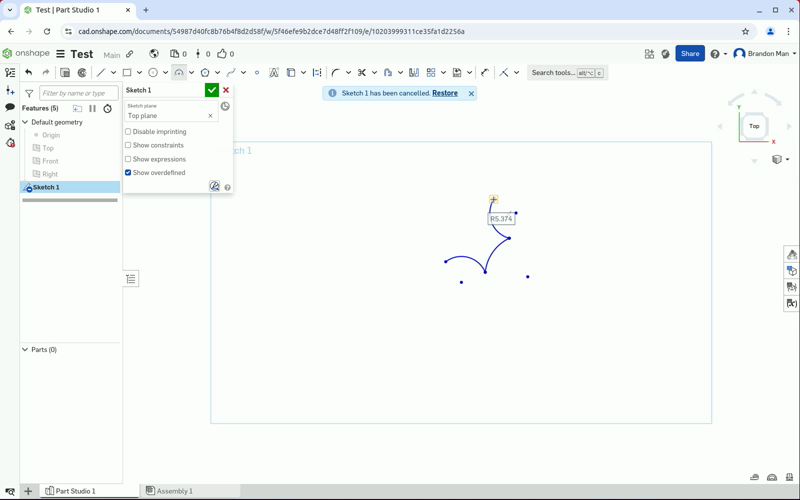
mouse_move(445, 261)
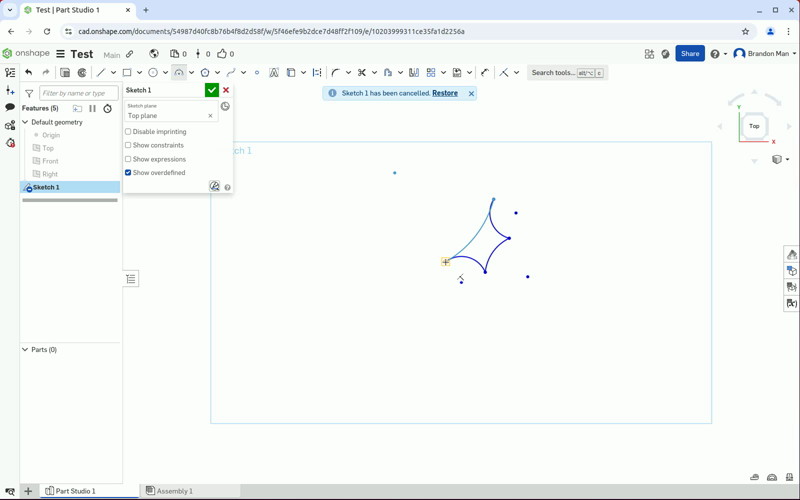
click(445, 261)
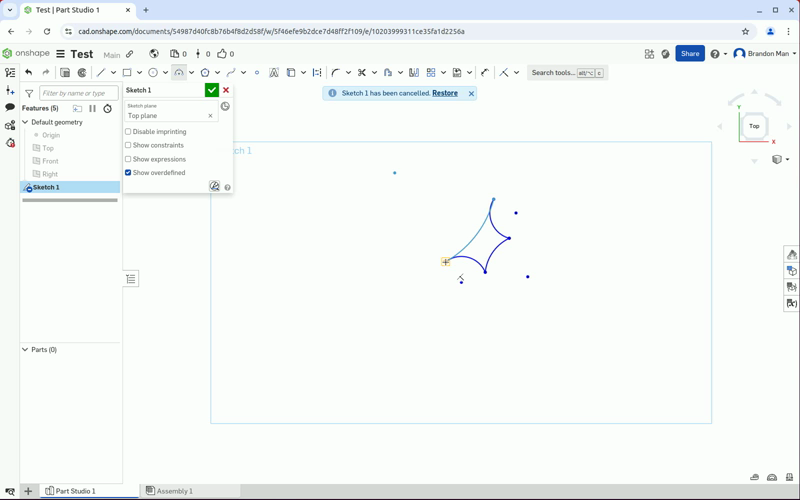
key_down(shift)
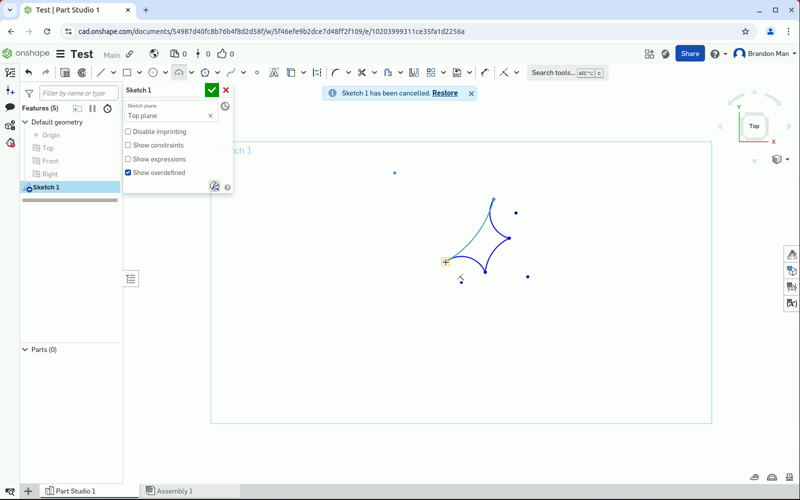
mouse_move(463, 225)
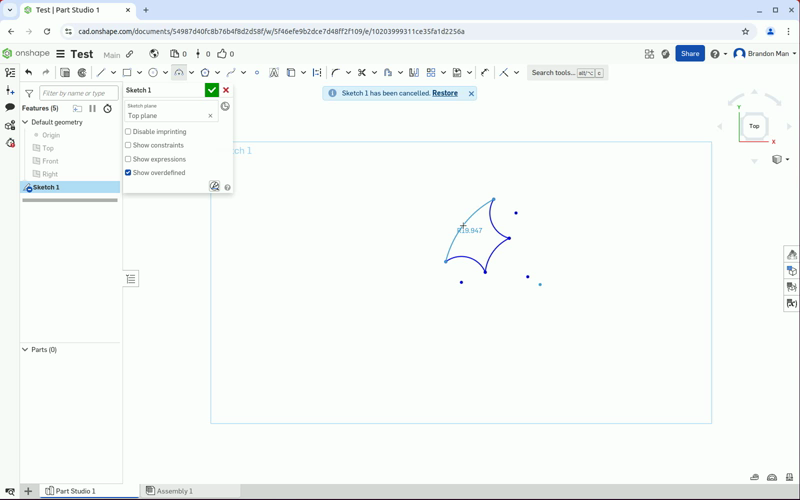
click(463, 225)
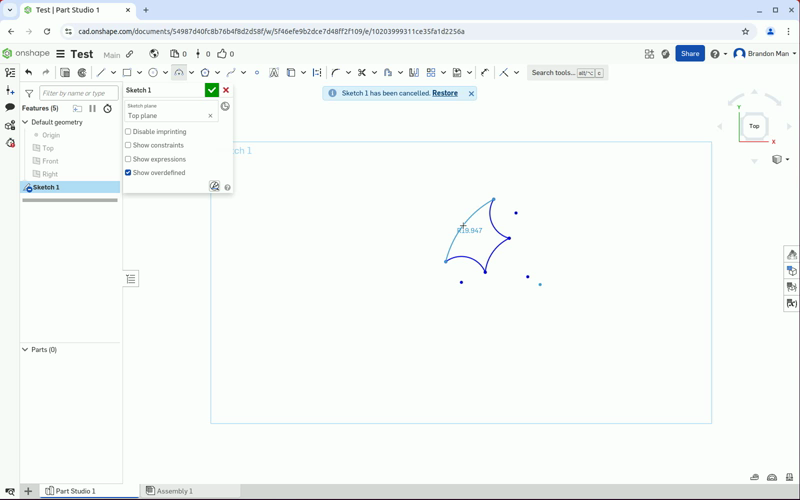
key_up(shift)
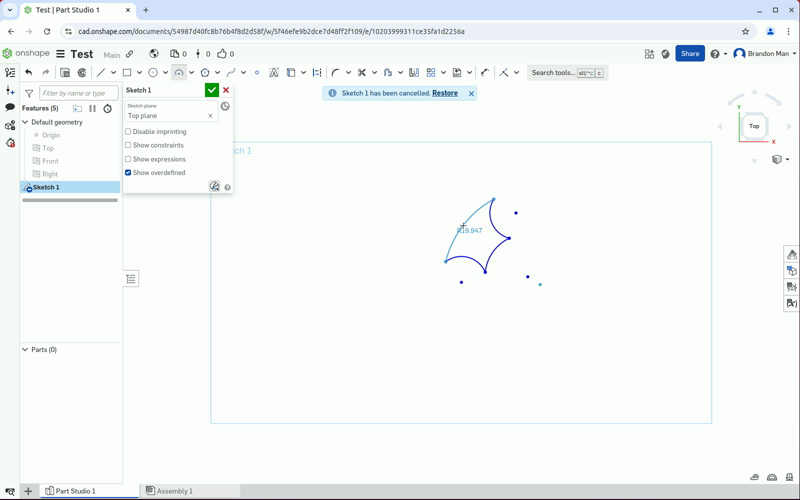
key(esc)
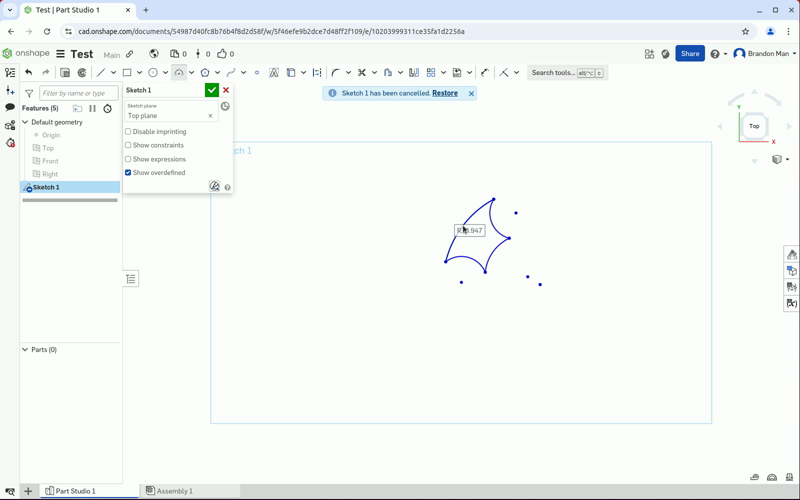
mouse_move(484, 224)
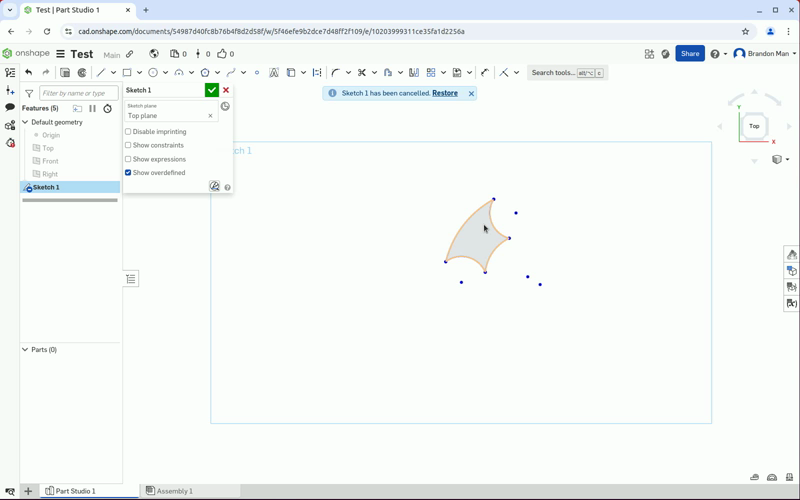
click(484, 224)
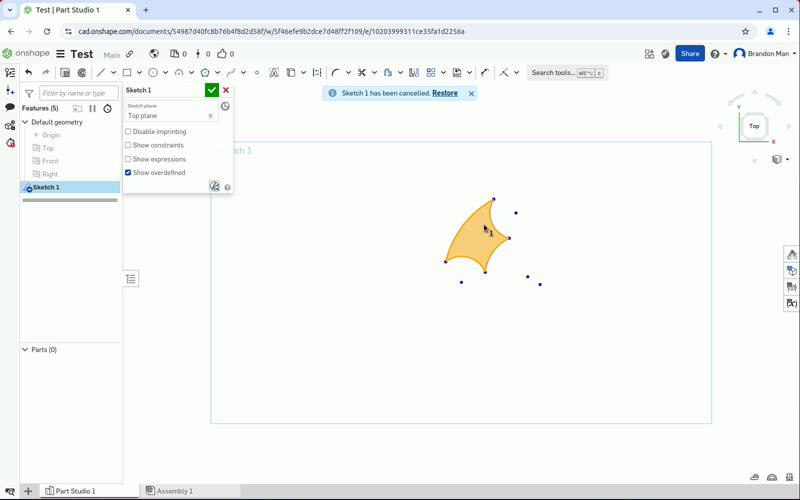
mouse_move(73, 352)
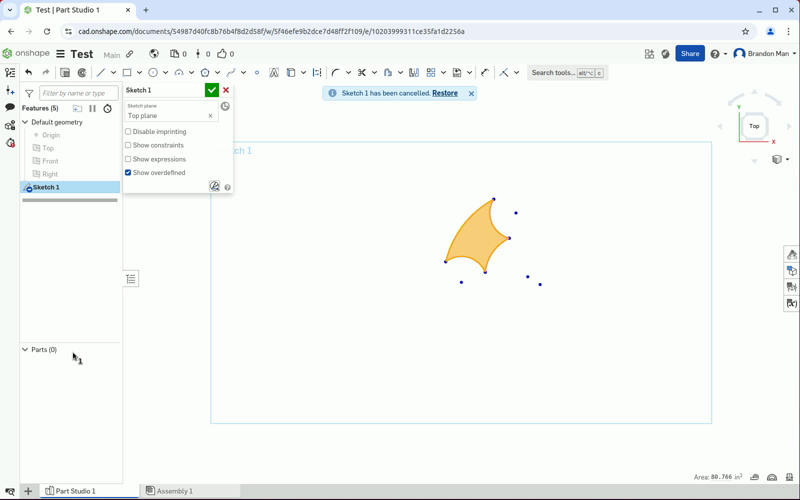
key(shift+y)
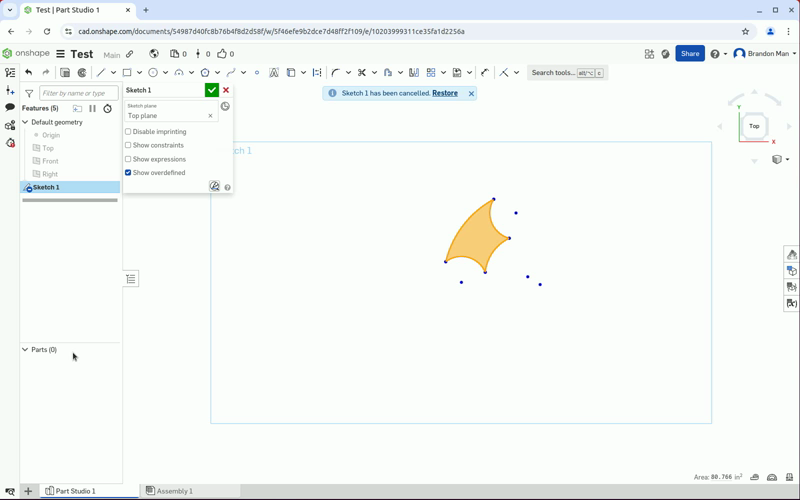
key(shift+e)
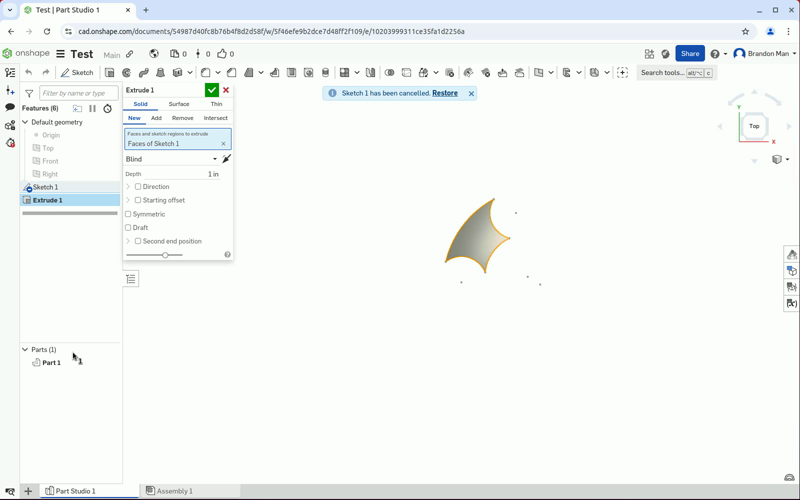
mouse_move(143, 106)
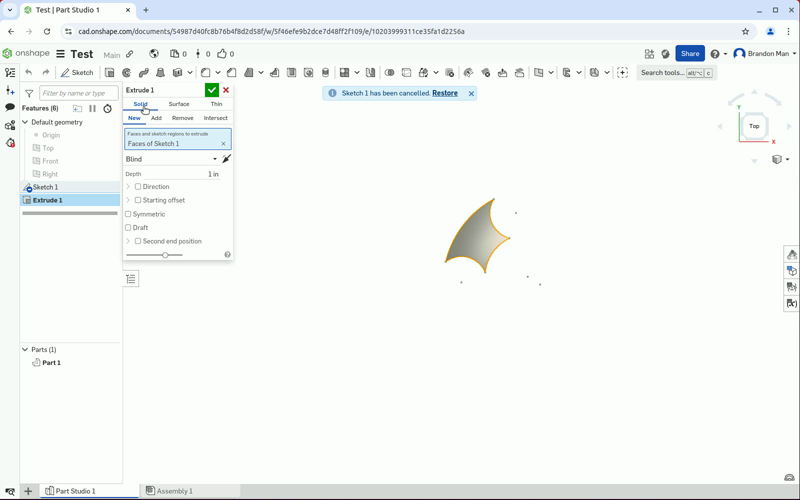
click(143, 106)
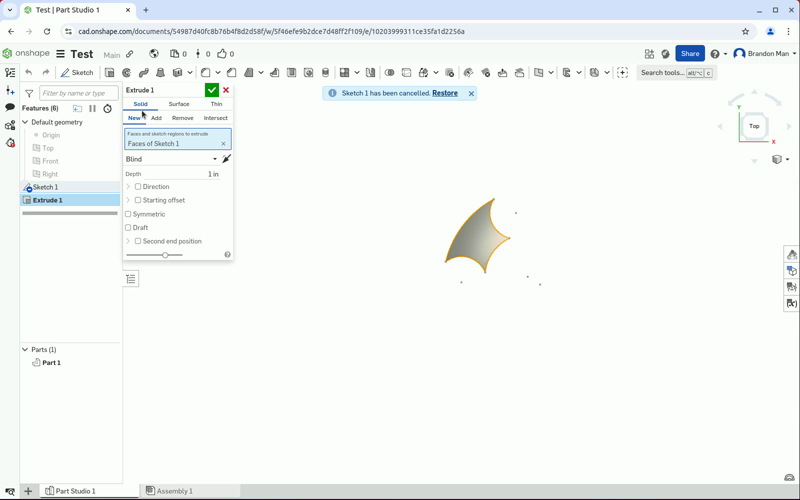
mouse_move(137, 120)
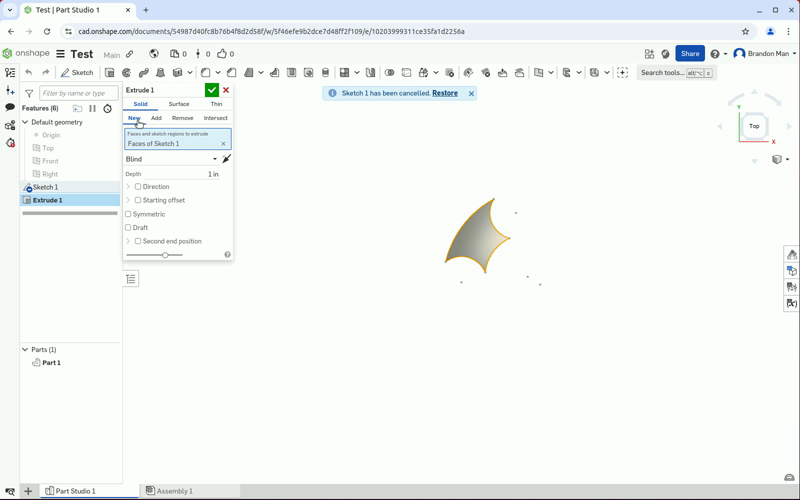
click(137, 120)
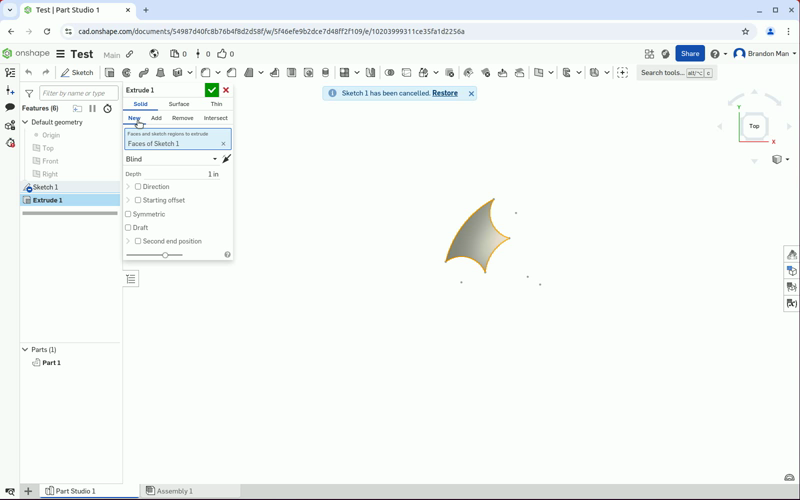
key(tab, 4)
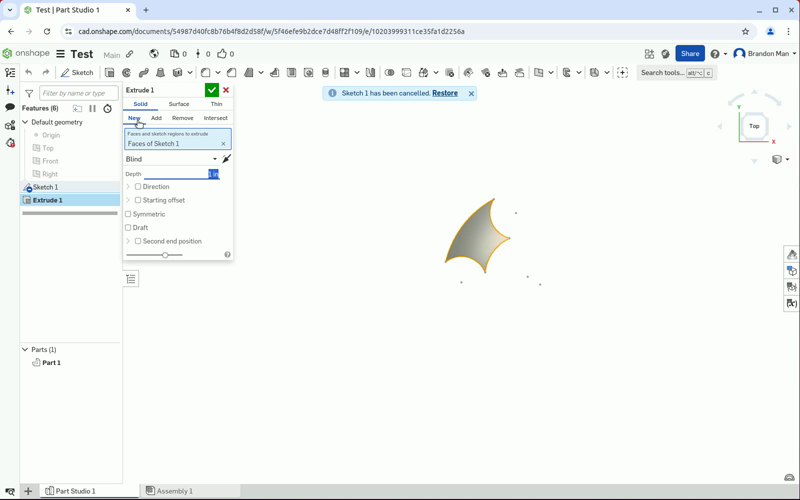
text(2.889)
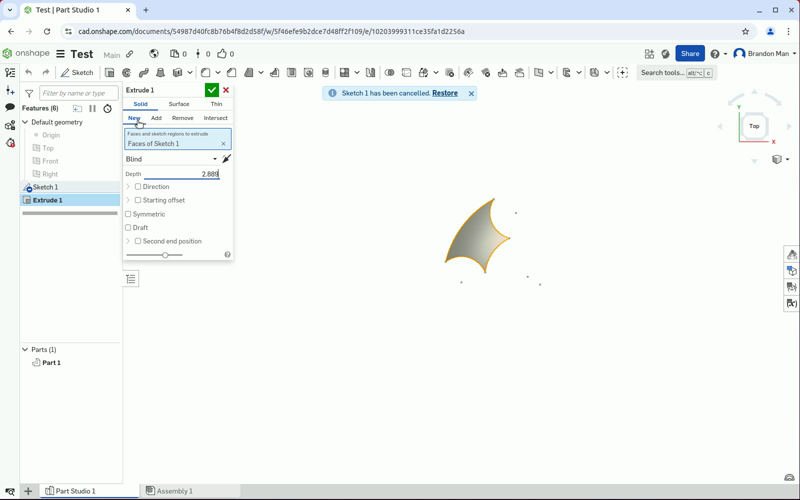
key(enter)
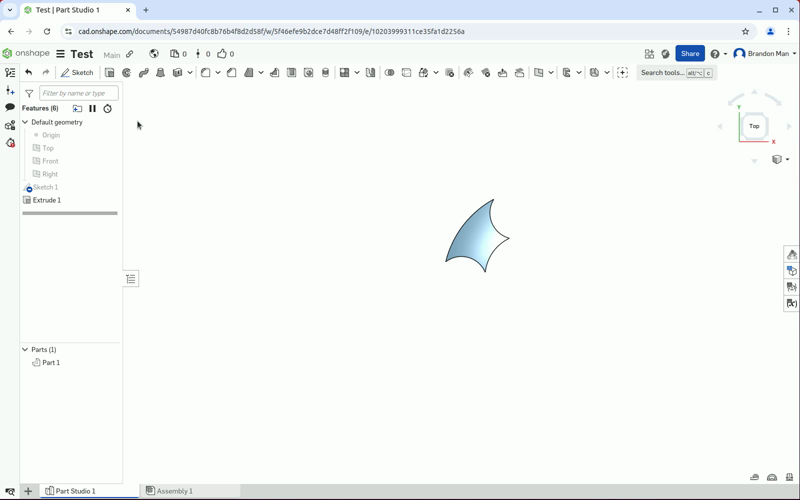
key(shift+h)
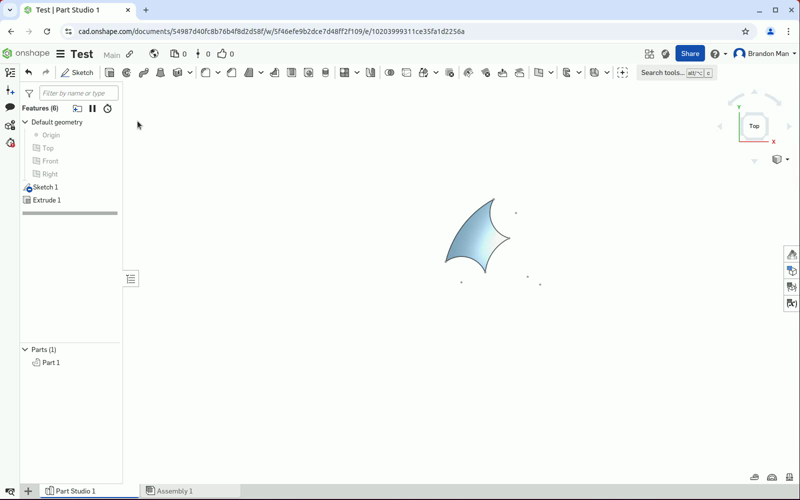
key(shift+h)
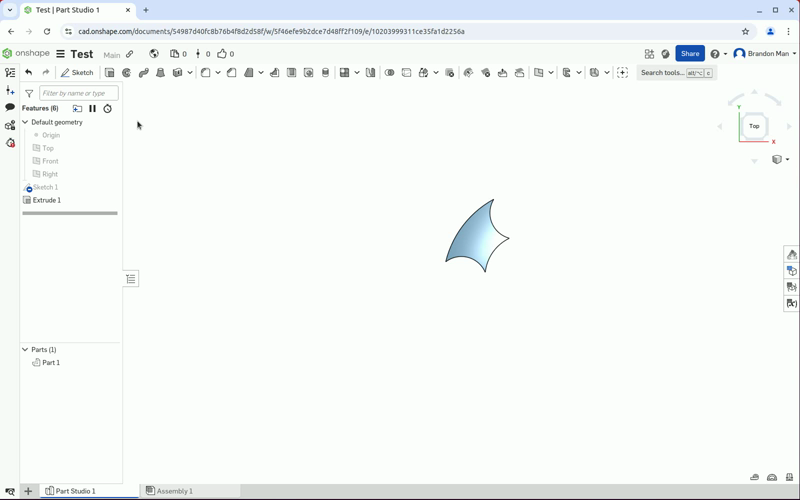
mouse_move(73, 189)
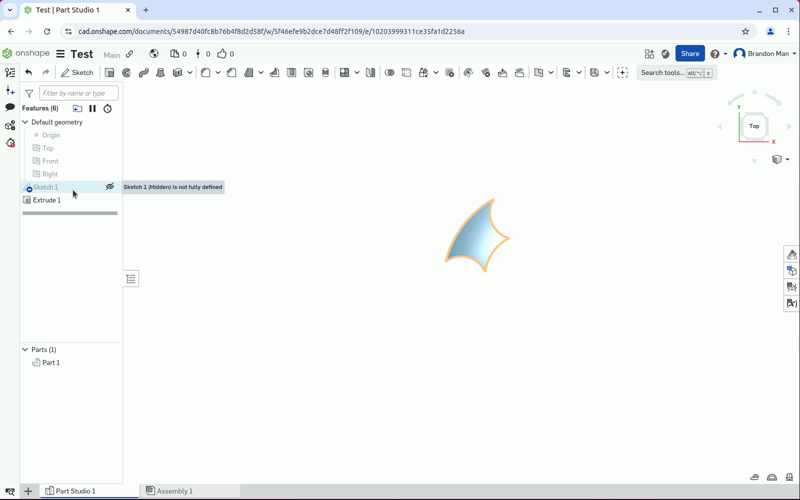
click(73, 189)
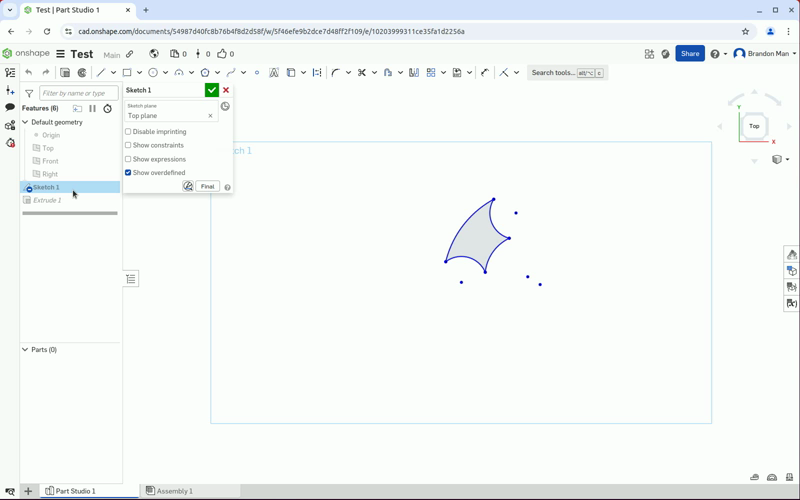
mouse_move(229, 92)
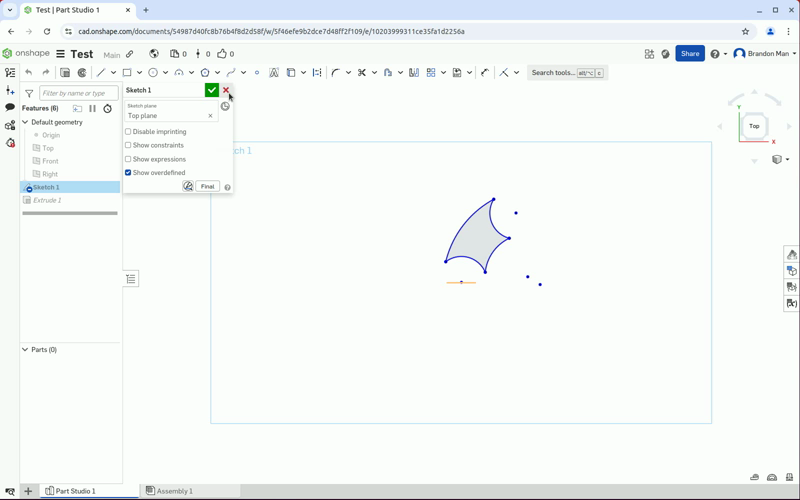
click(229, 92)
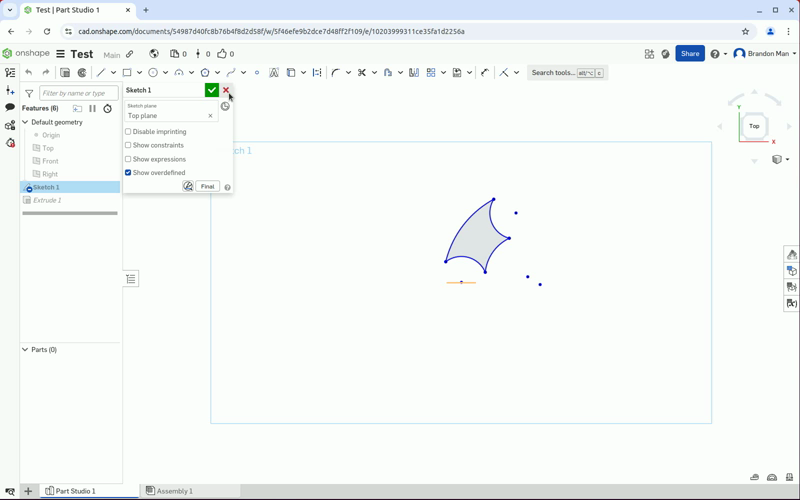
key(shift+s)
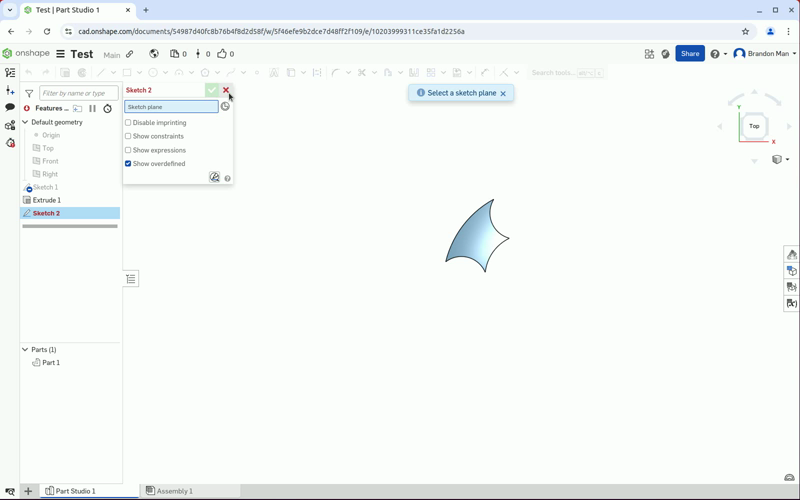
mouse_move(73, 150)
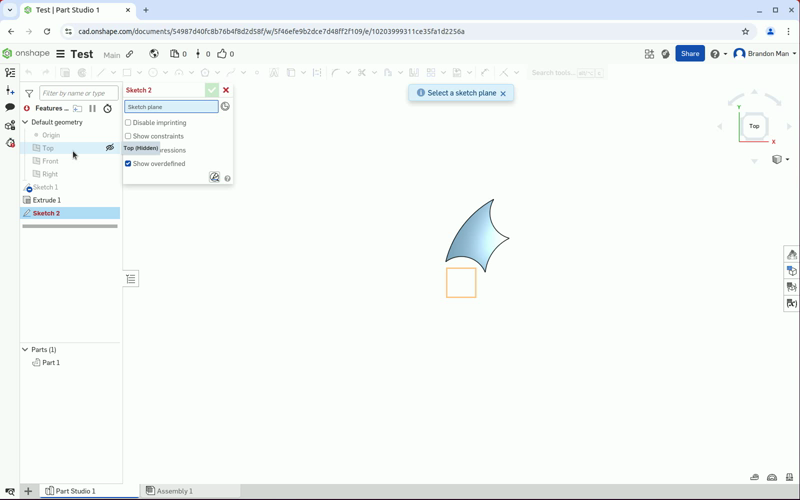
click(73, 150)
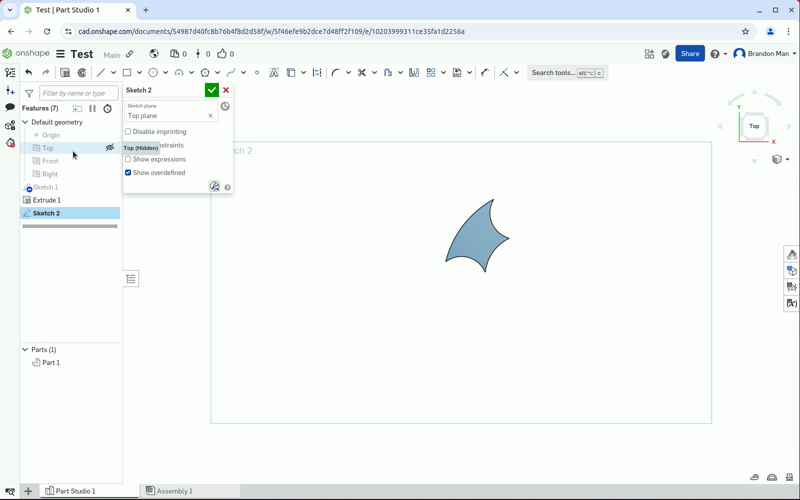
mouse_move(73, 352)
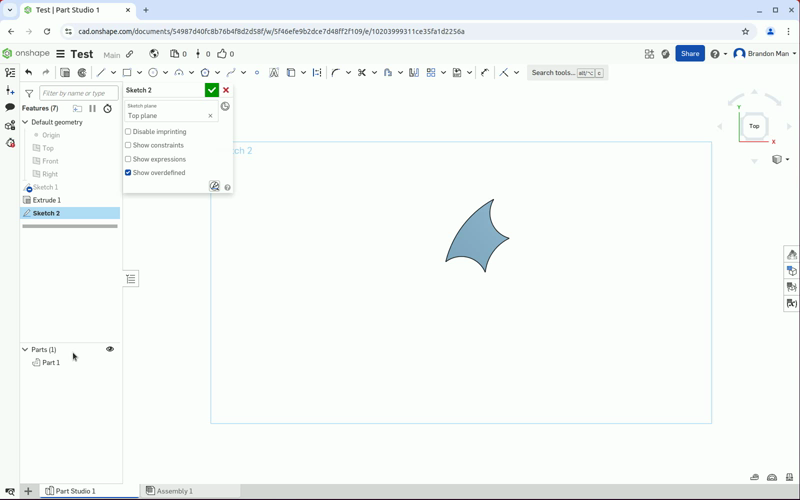
key(y)
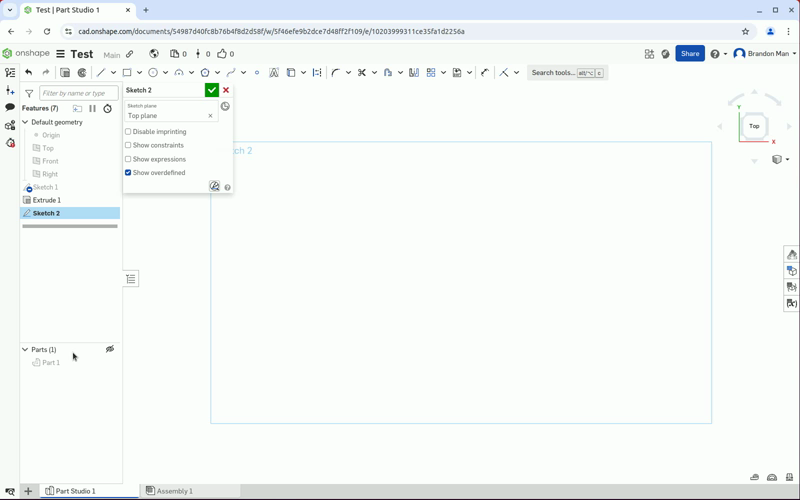
key(c)
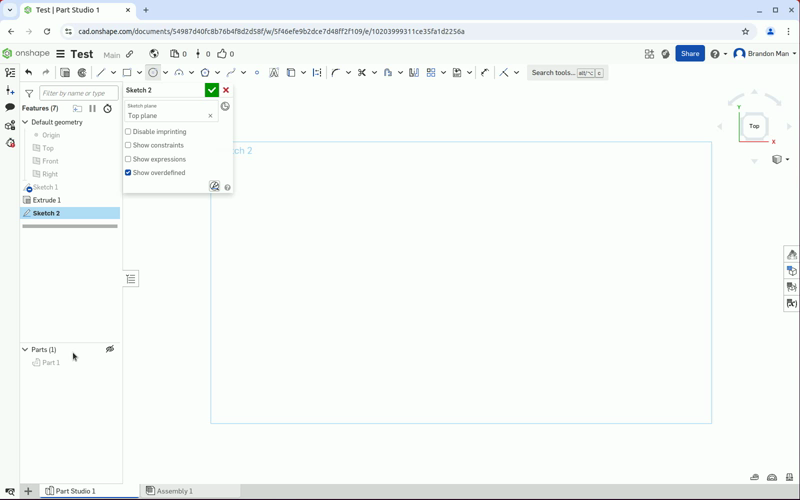
key_down(shift)
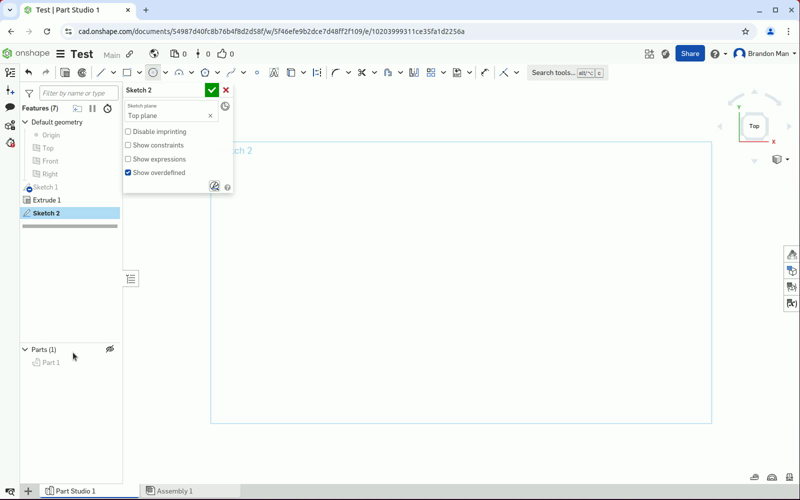
mouse_move(515, 213)
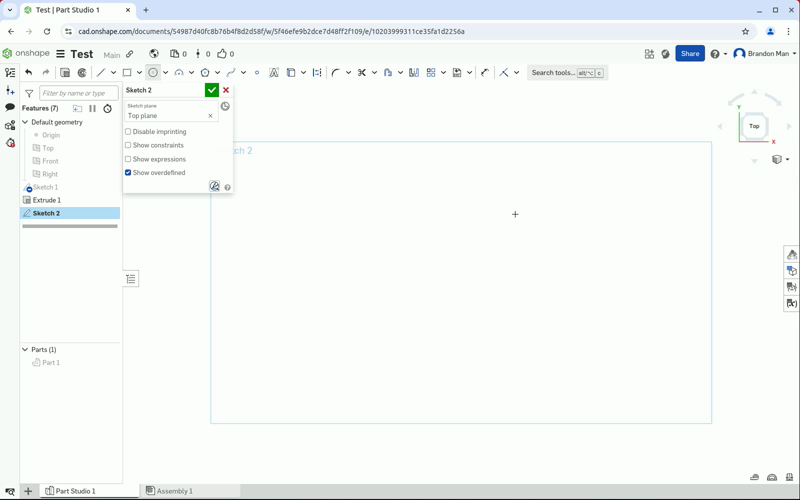
click(515, 213)
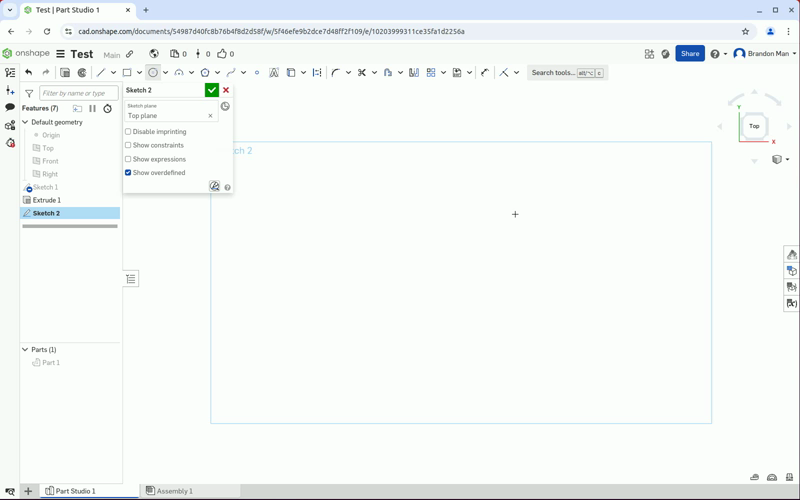
key_up(shift)
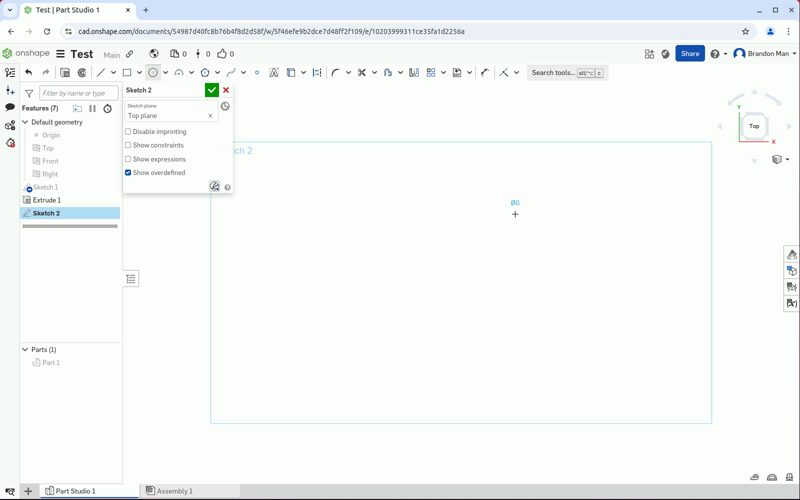
mouse_move(541, 213)
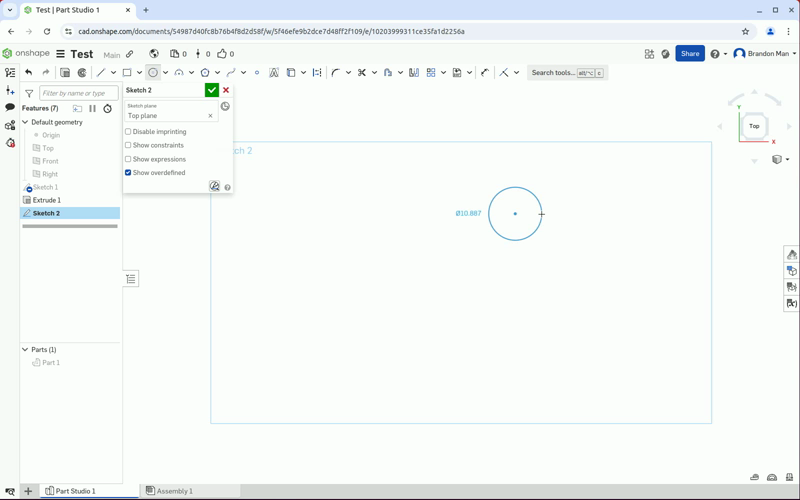
click(541, 213)
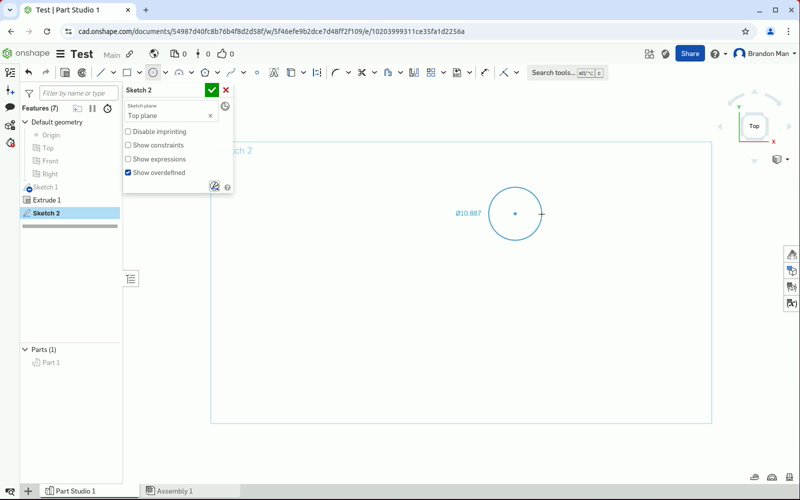
key(esc)
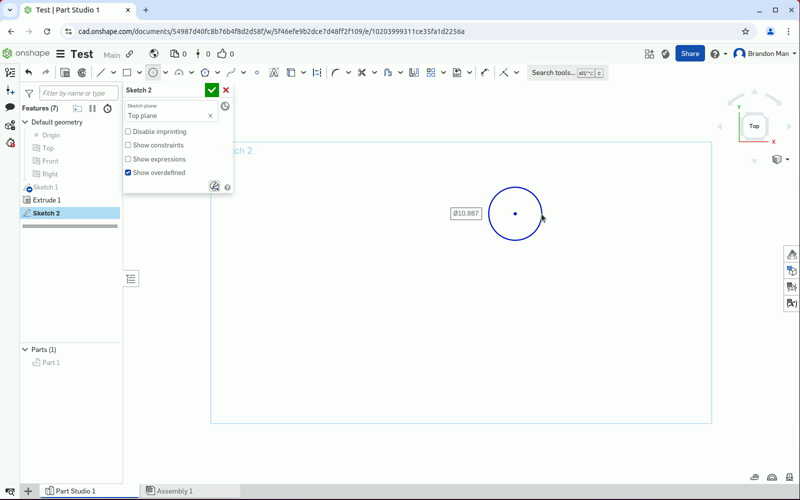
key(c)
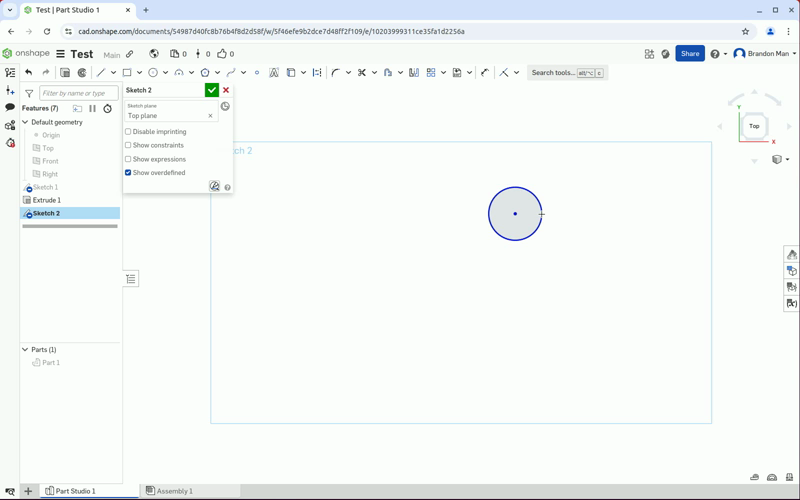
key_down(shift)
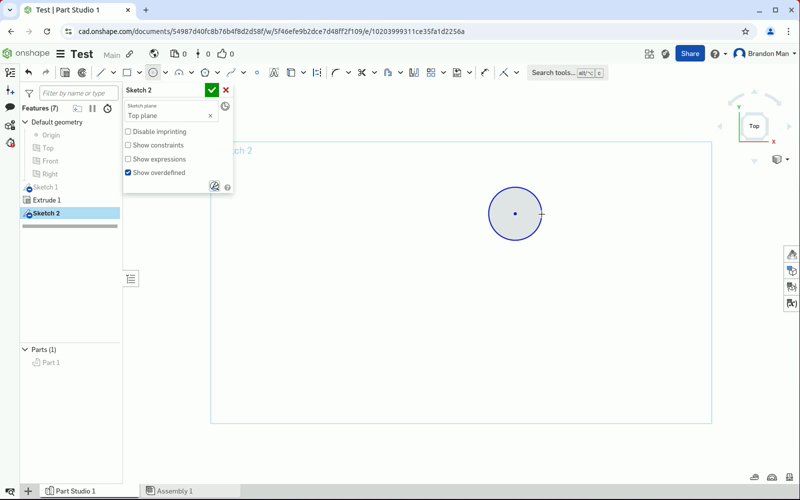
mouse_move(515, 213)
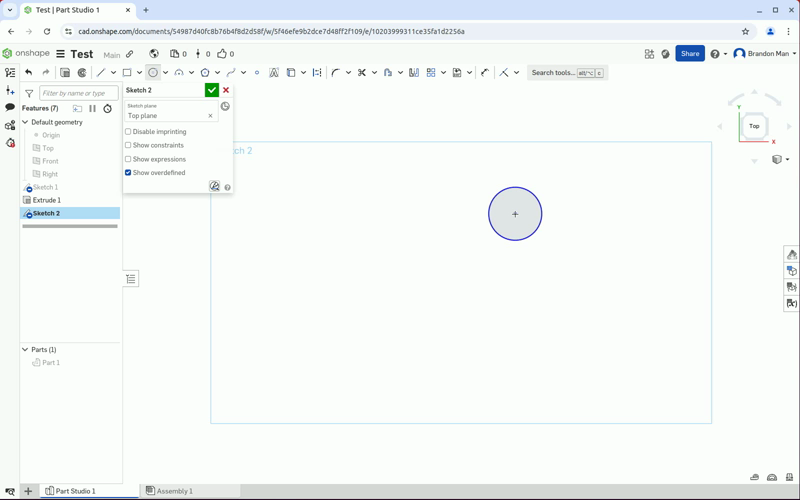
click(515, 213)
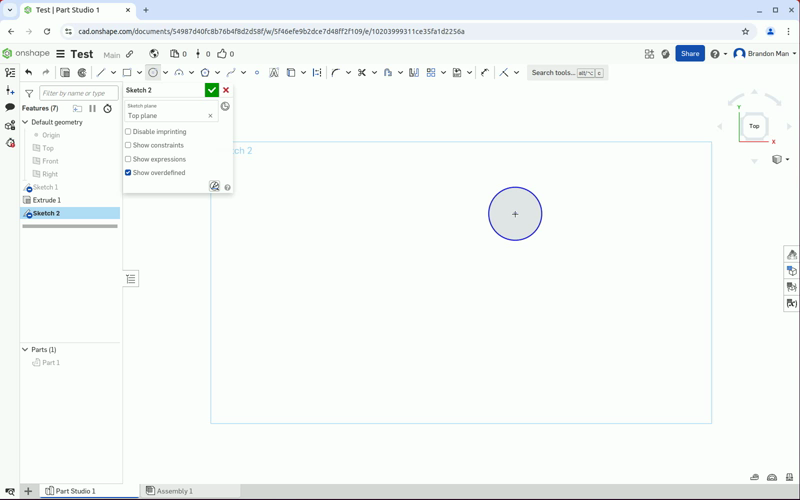
key_up(shift)
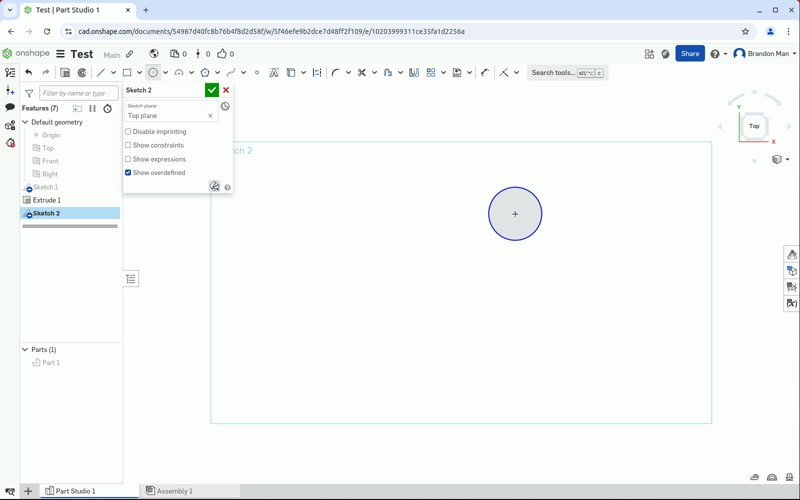
mouse_move(531, 213)
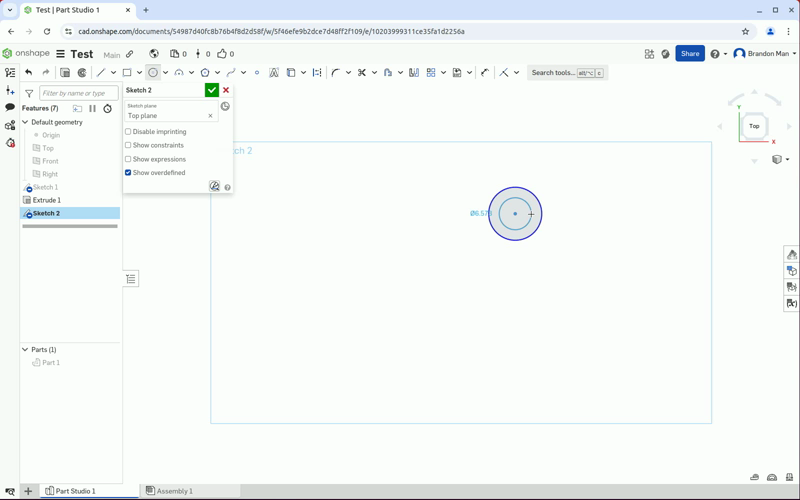
click(531, 213)
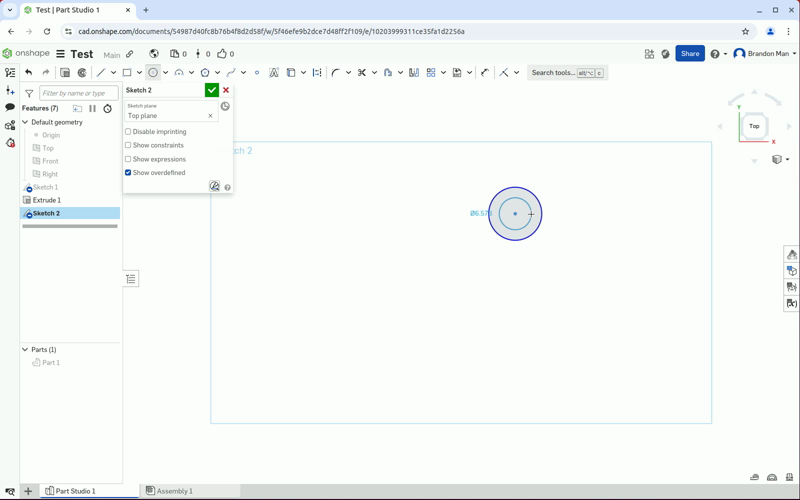
key(esc)
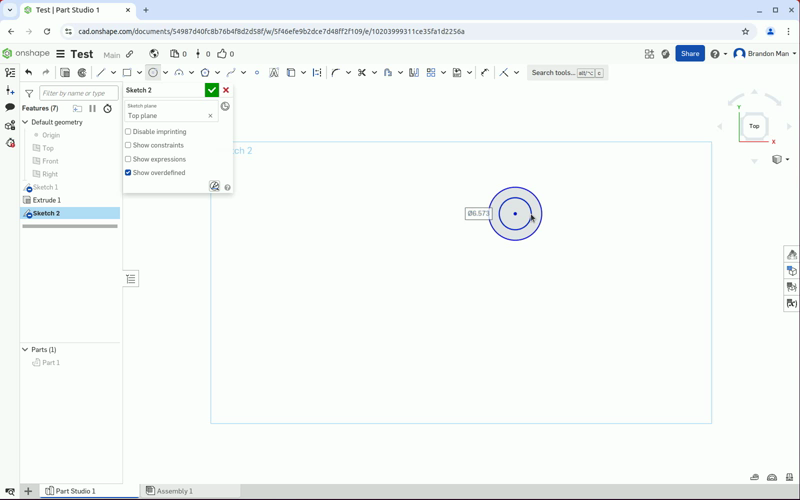
mouse_move(513, 189)
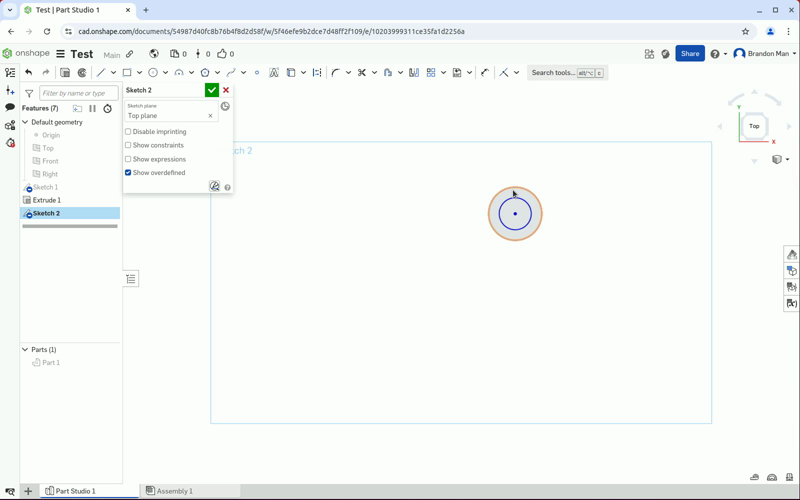
scroll(6)
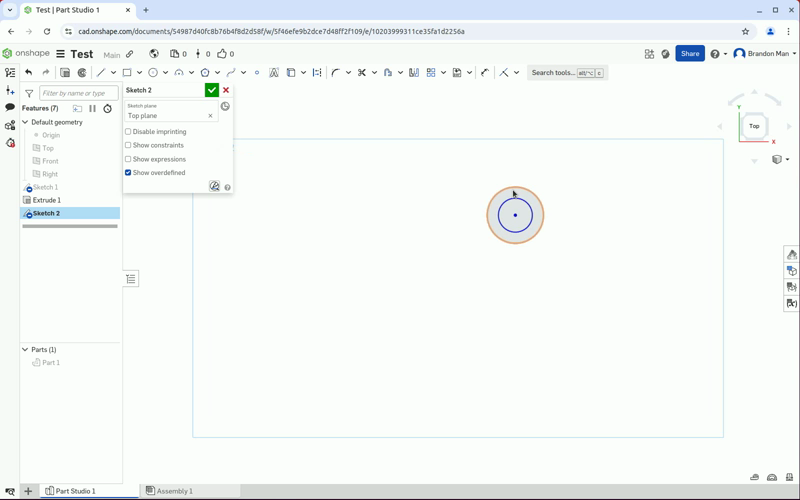
scroll(6)
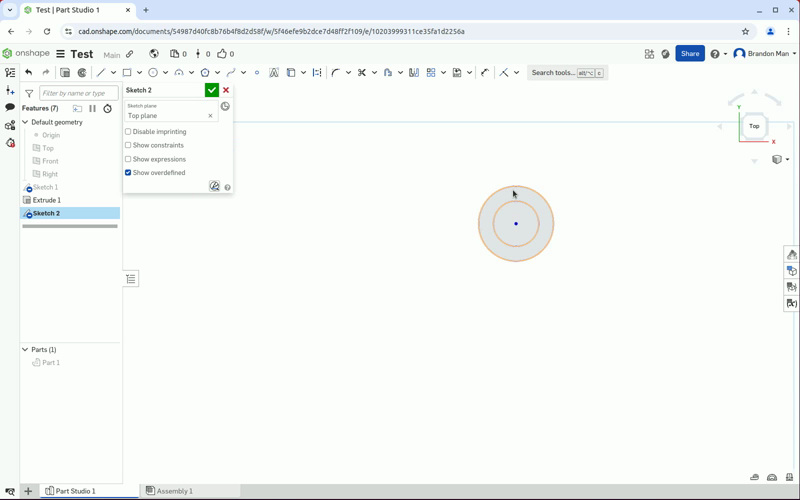
scroll(6)
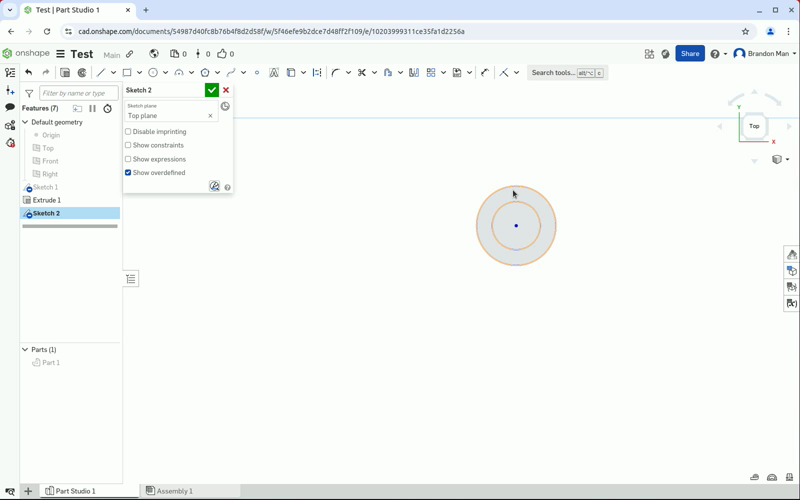
scroll(6)
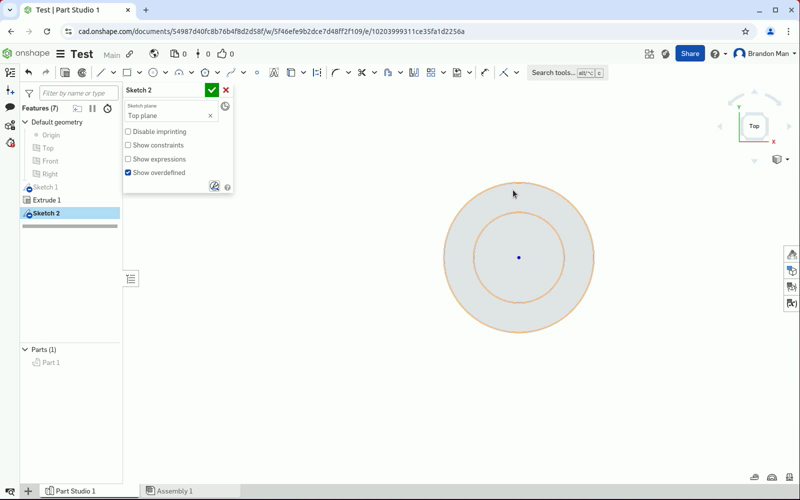
scroll(6)
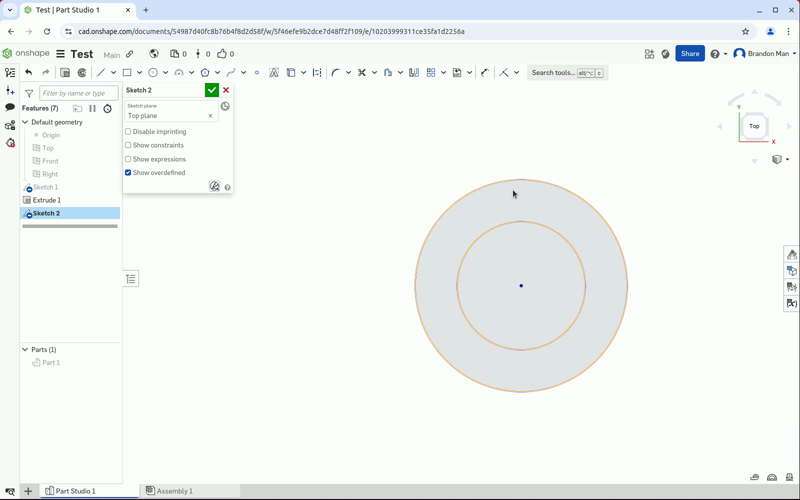
scroll(6)
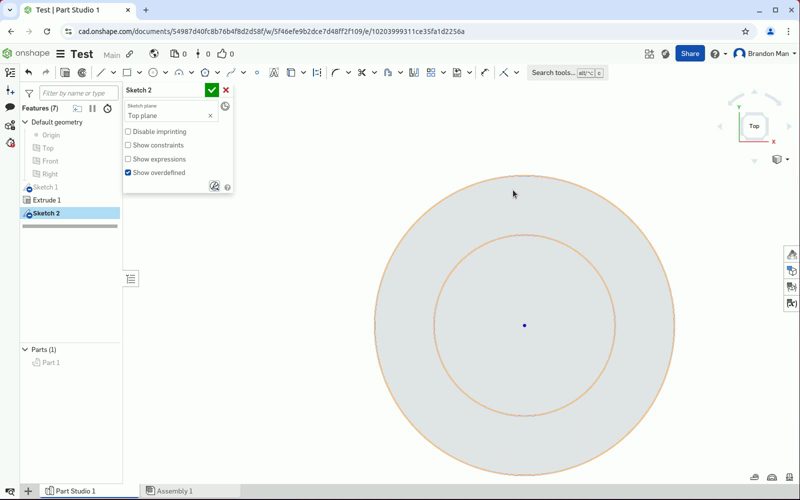
scroll(6)
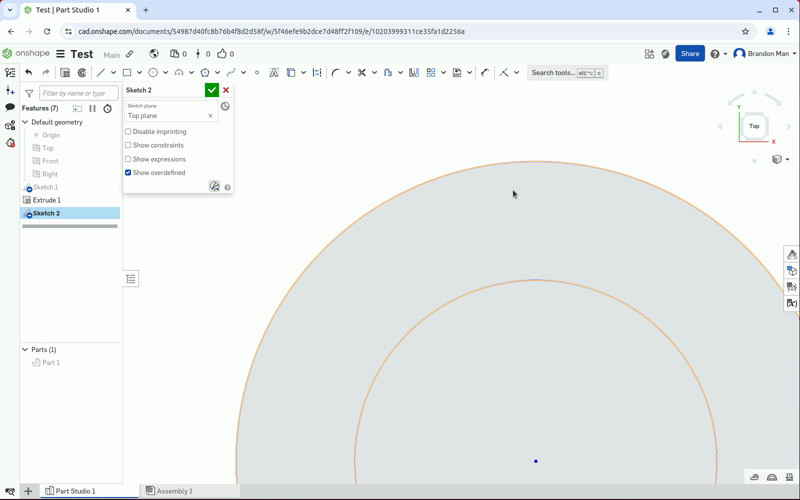
click(513, 189)
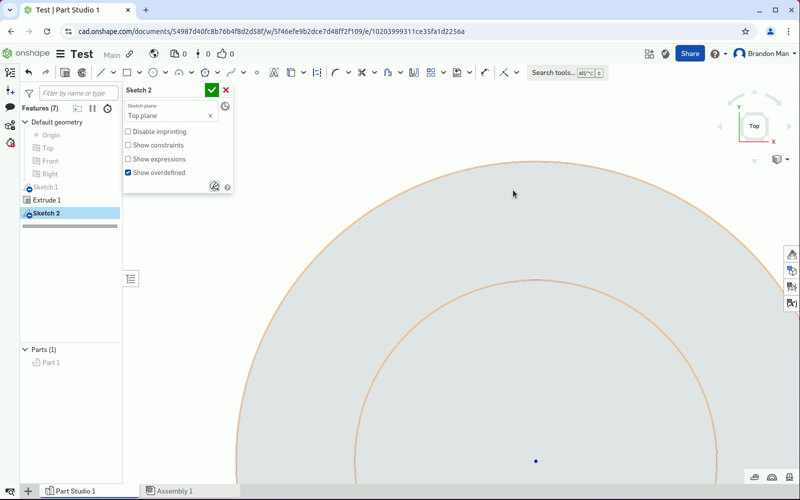
scroll(-6)
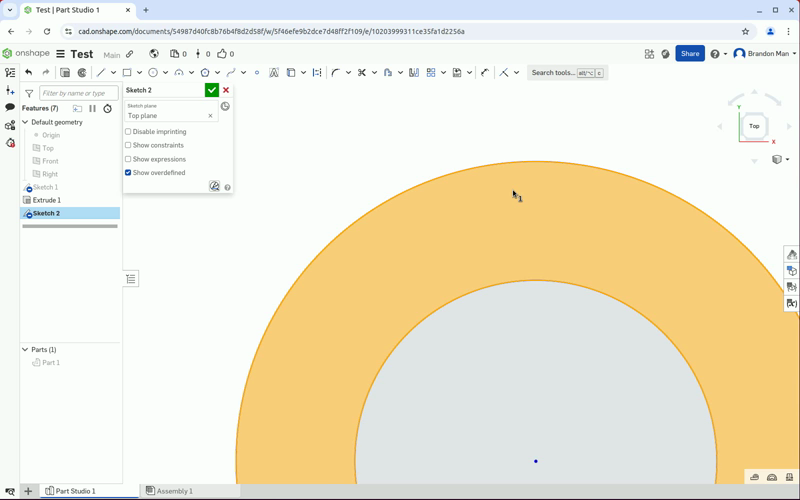
scroll(-6)
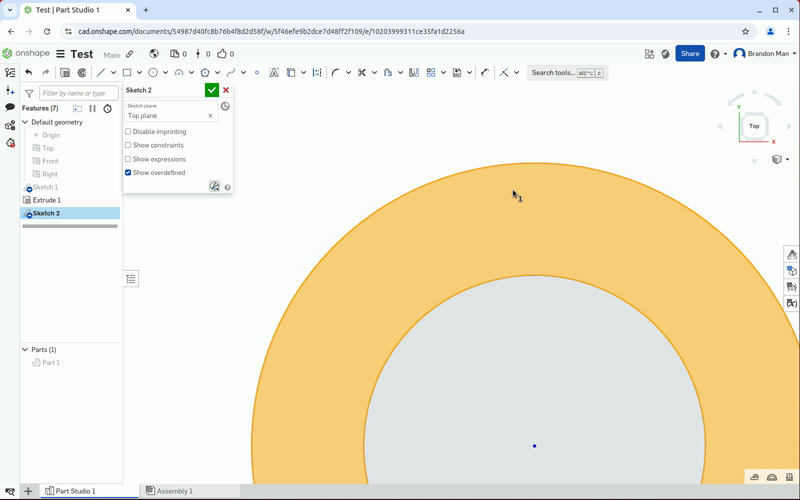
scroll(-6)
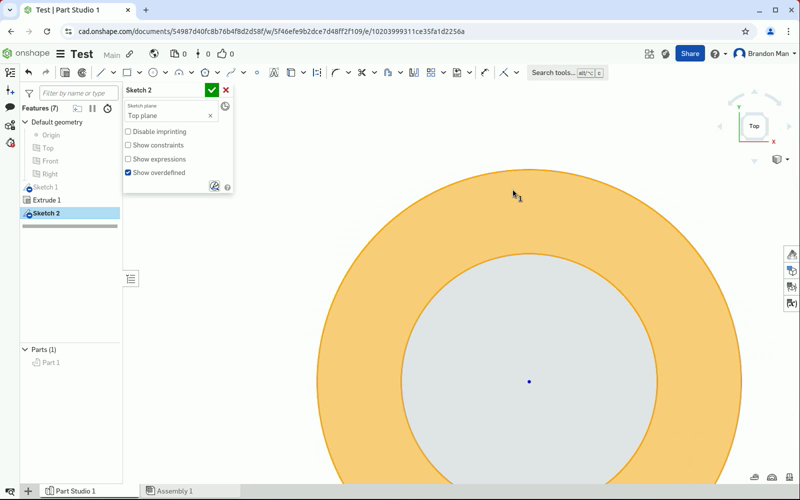
scroll(-6)
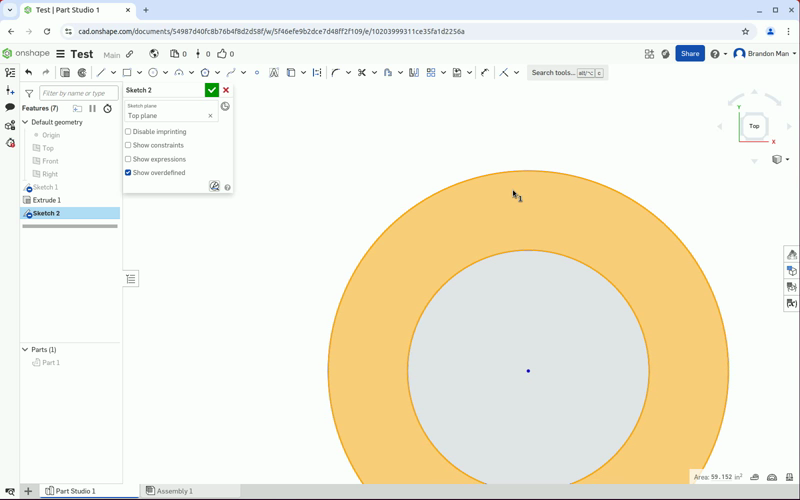
scroll(-6)
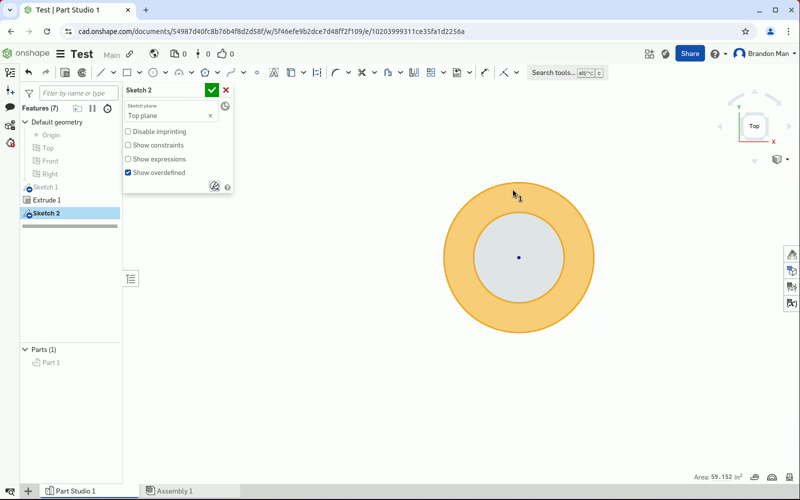
scroll(-6)
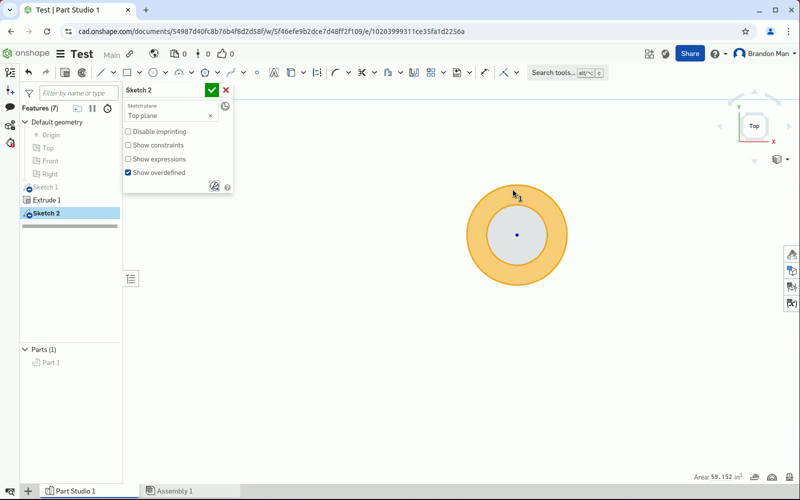
scroll(-6)
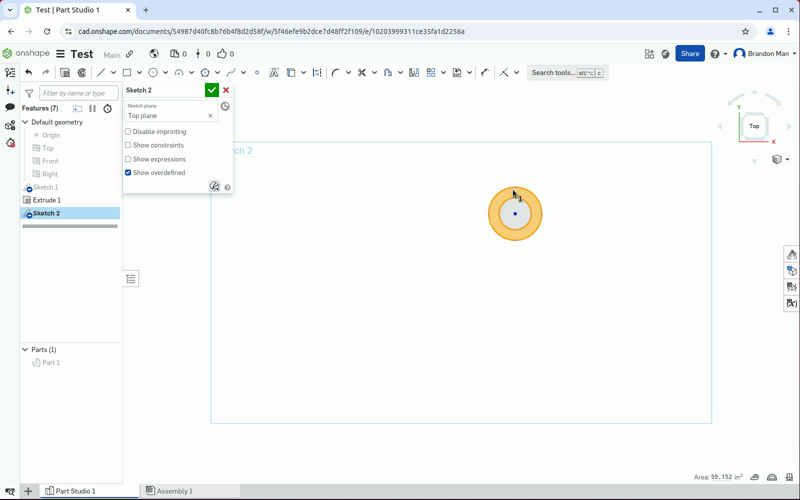
mouse_move(73, 352)
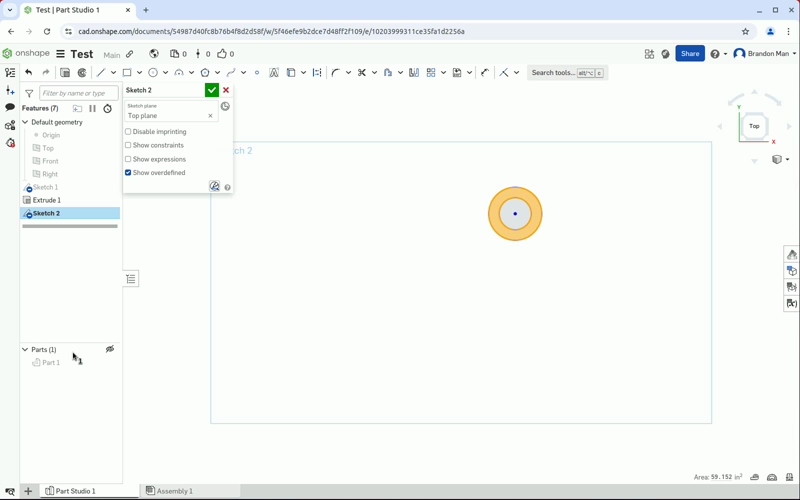
key(shift+y)
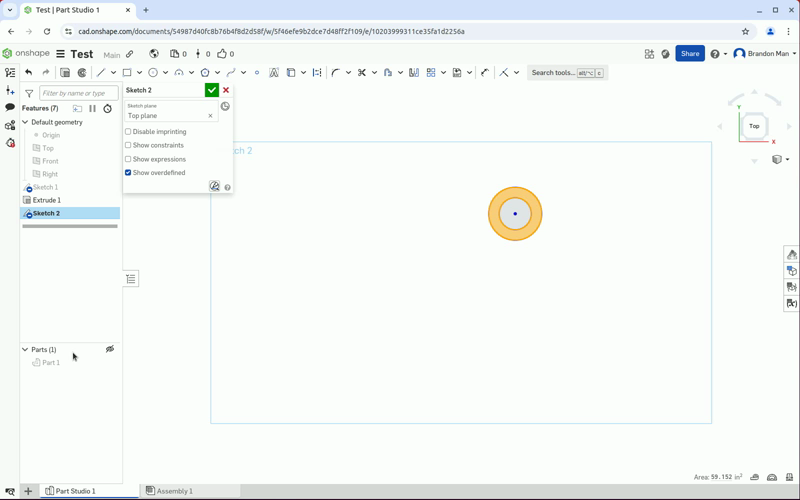
key(shift+e)
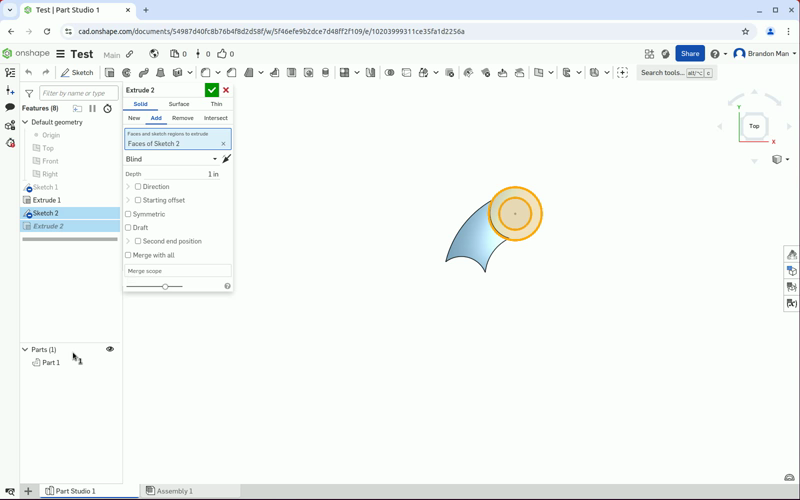
mouse_move(143, 106)
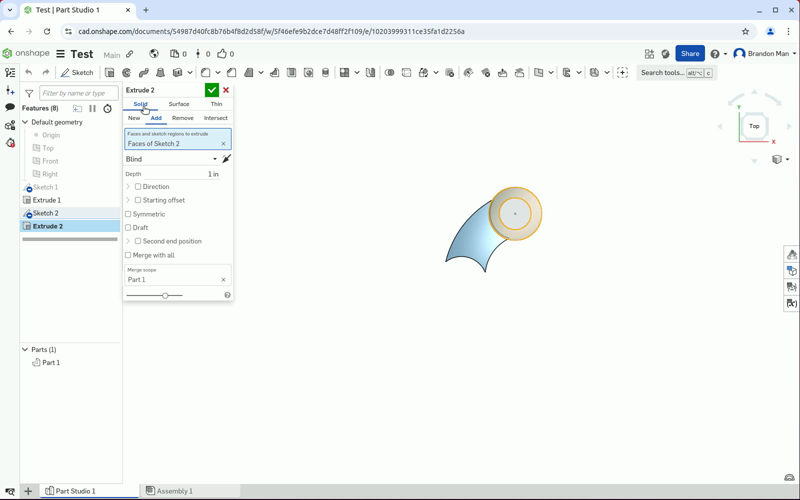
click(143, 106)
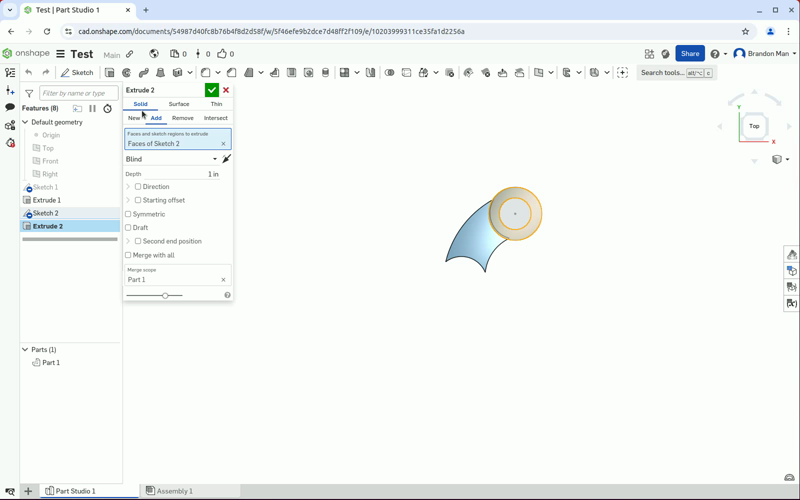
mouse_move(137, 120)
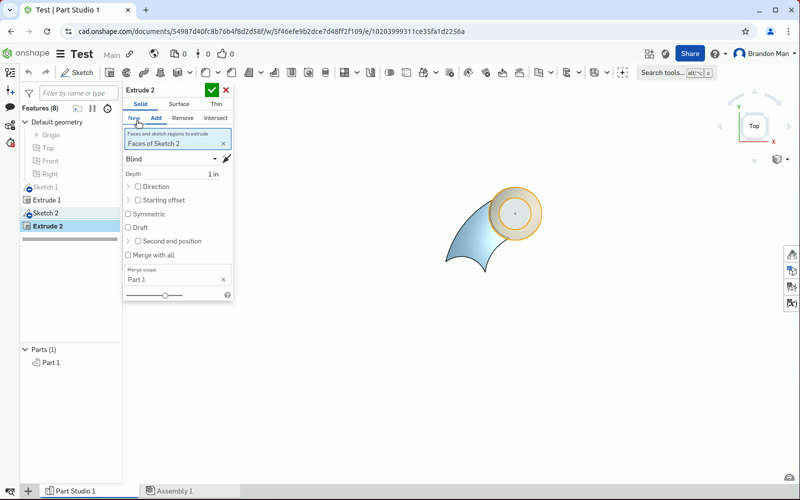
click(137, 120)
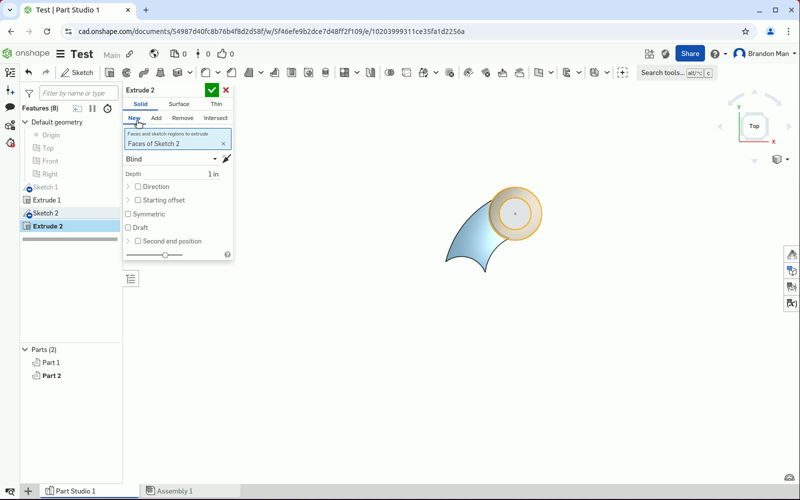
key(tab, 4)
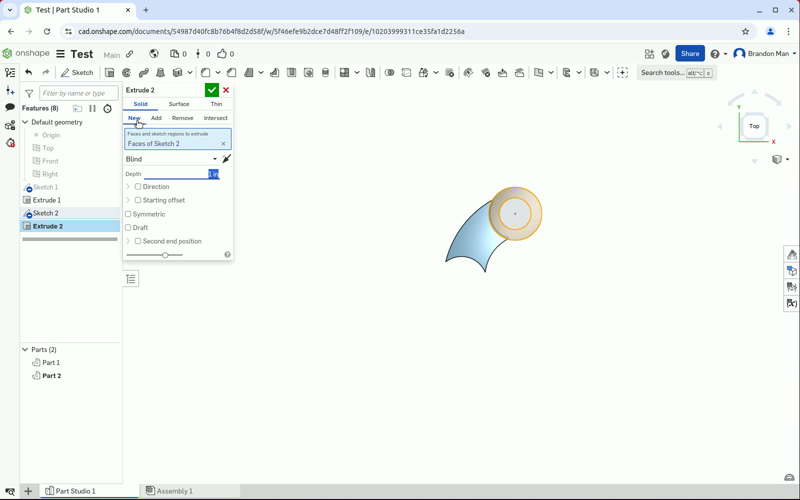
text(2.889)
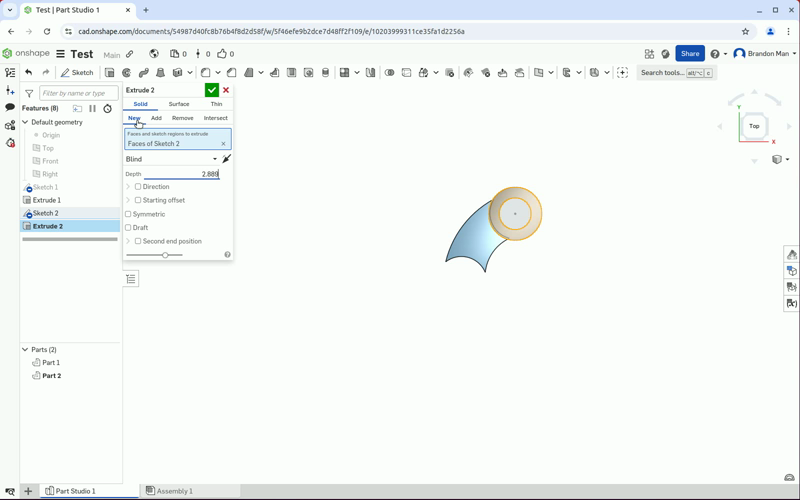
key(enter)
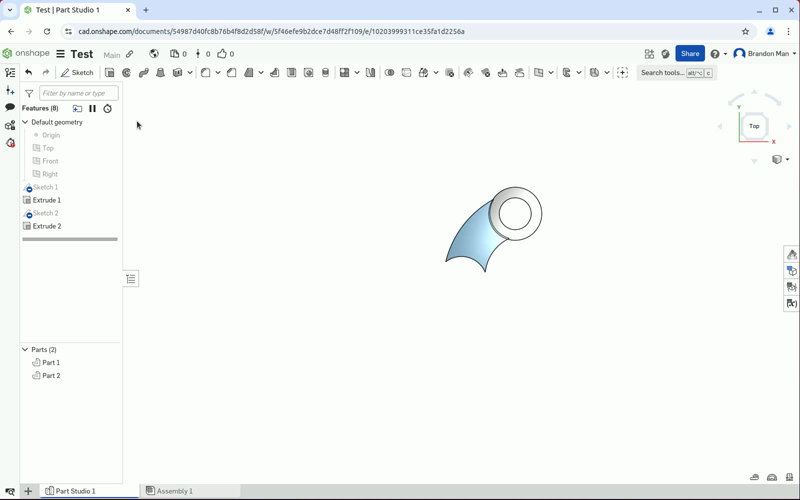
key(shift+h)
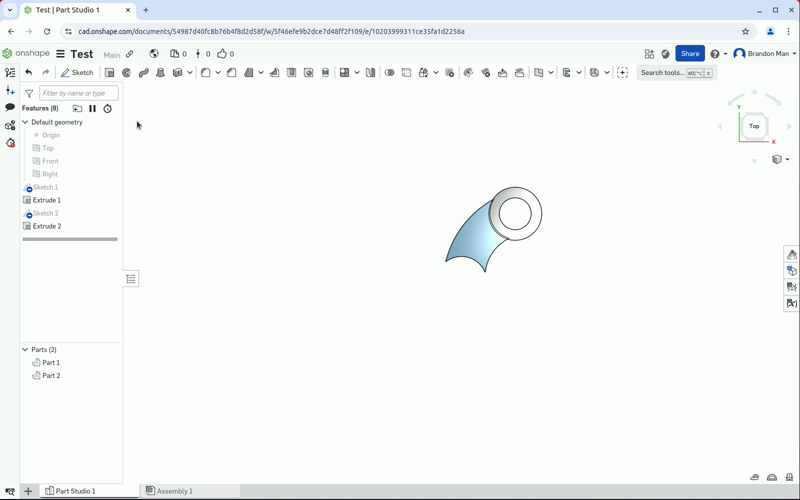
key(shift+h)
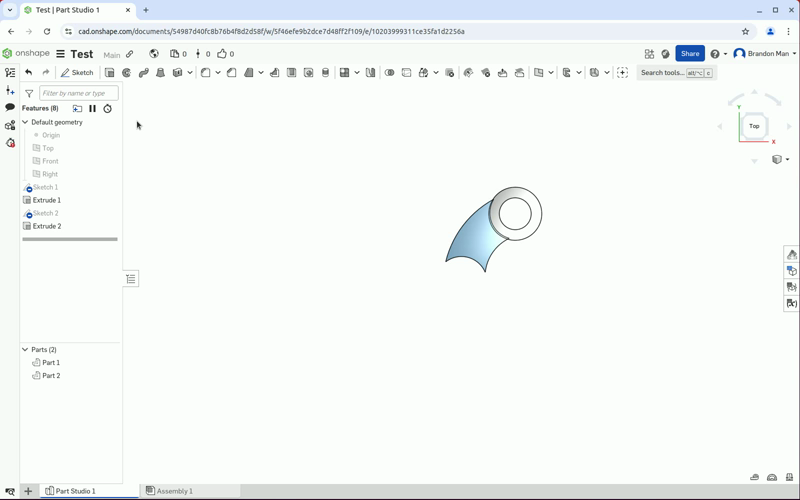
mouse_move(73, 189)
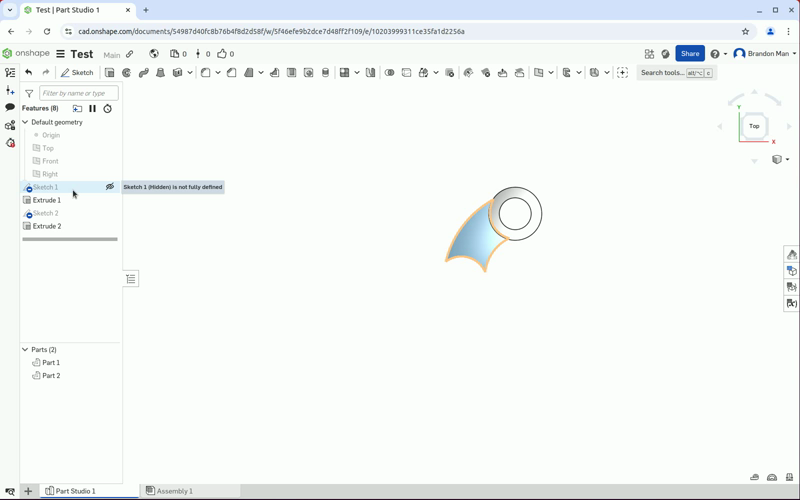
click(73, 189)
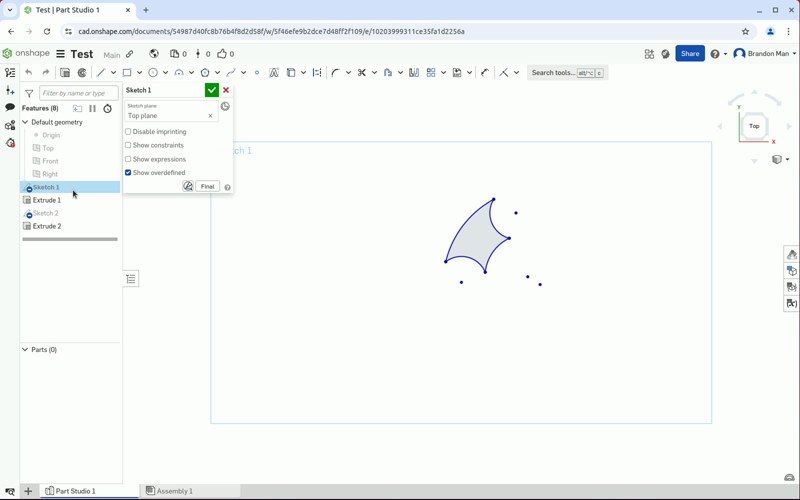
mouse_move(229, 92)
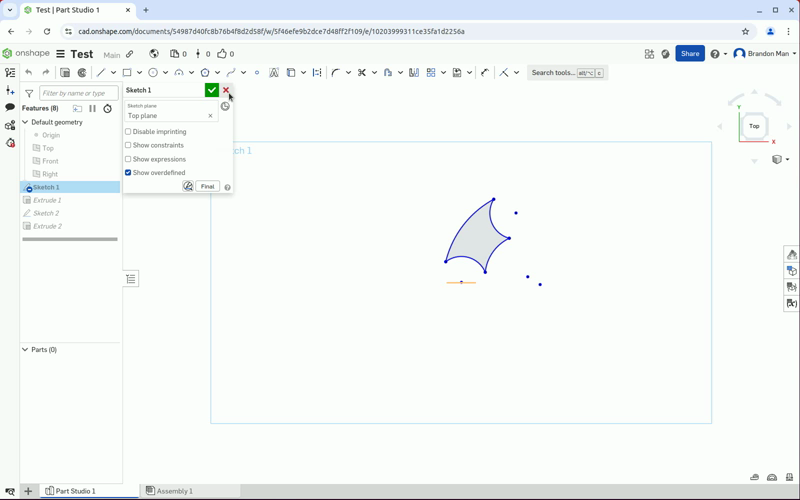
click(229, 92)
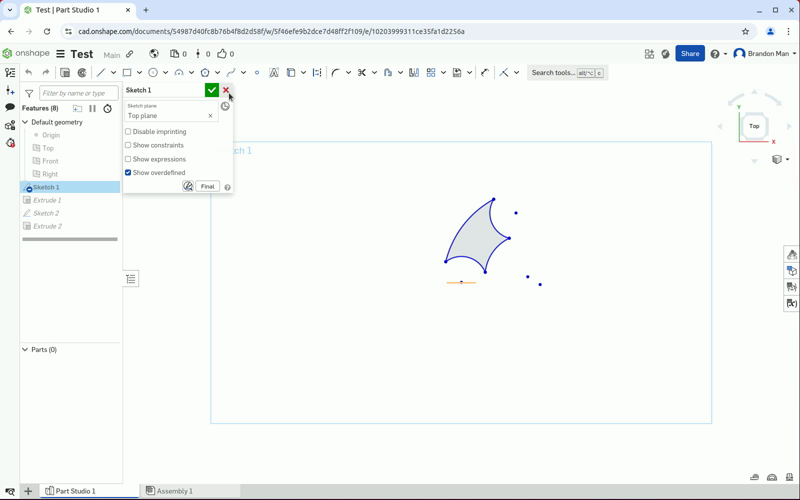
key(shift+s)
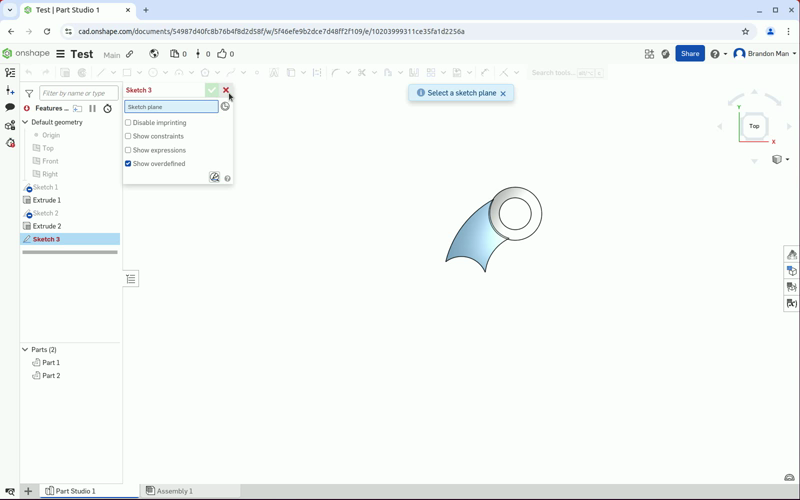
mouse_move(73, 150)
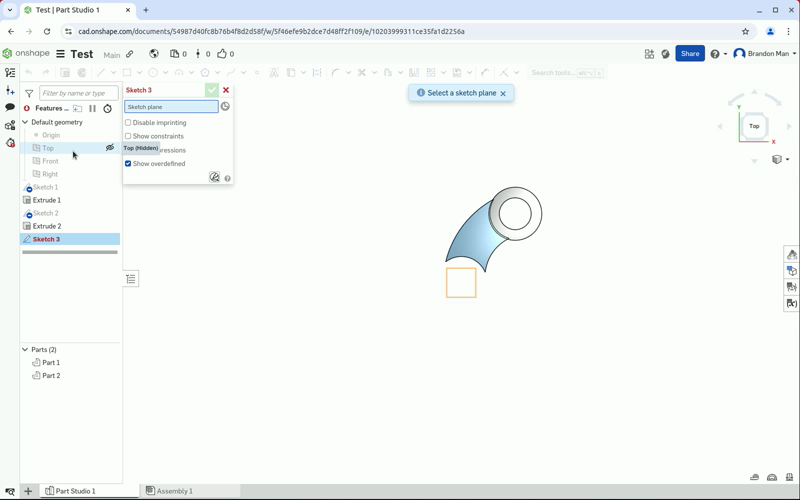
click(73, 150)
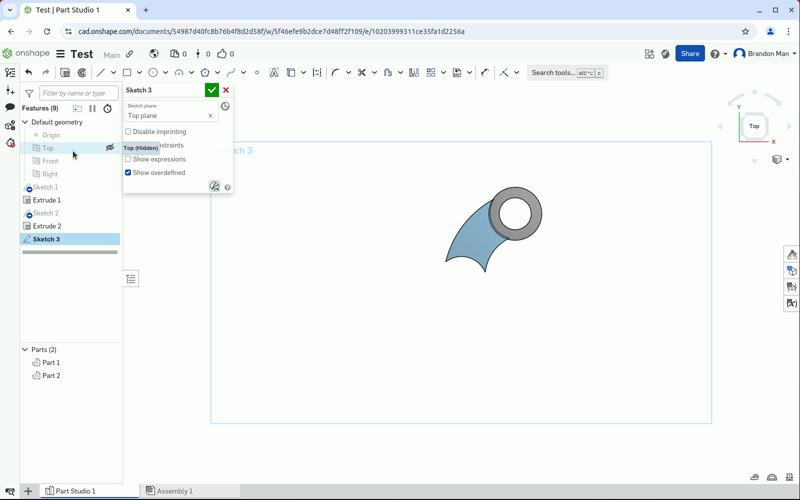
mouse_move(73, 352)
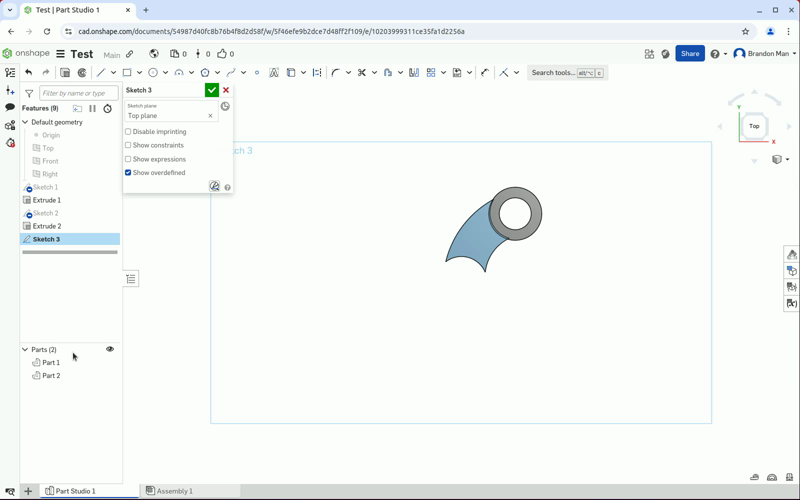
key(y)
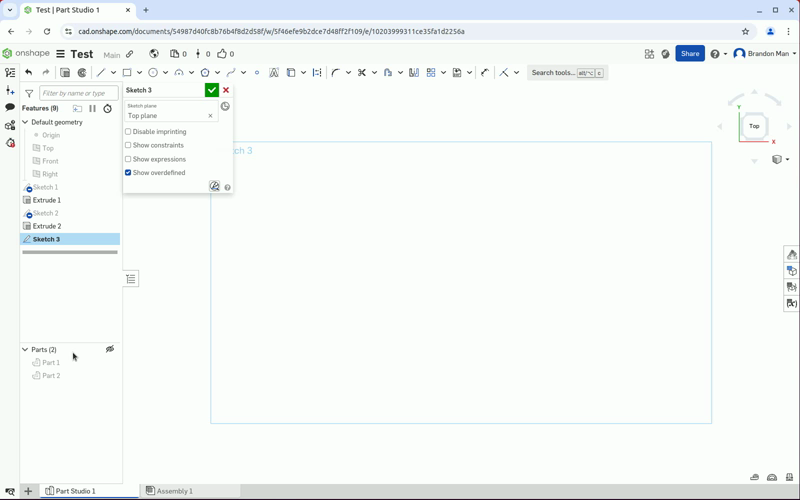
key(a)
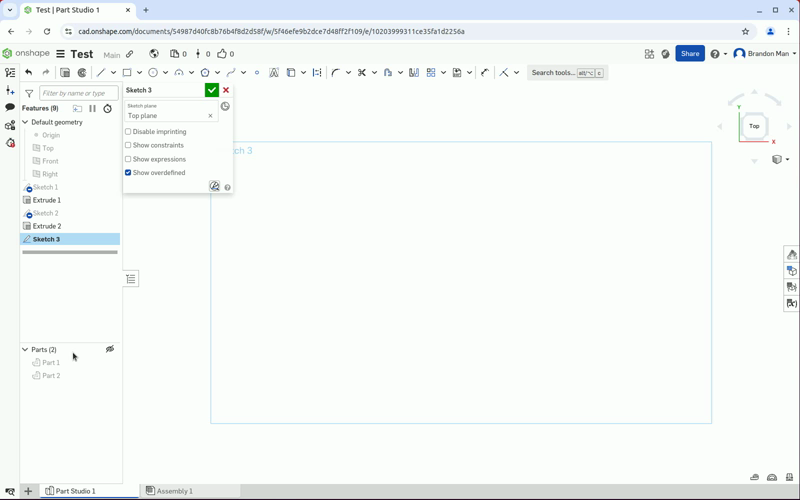
key_down(shift)
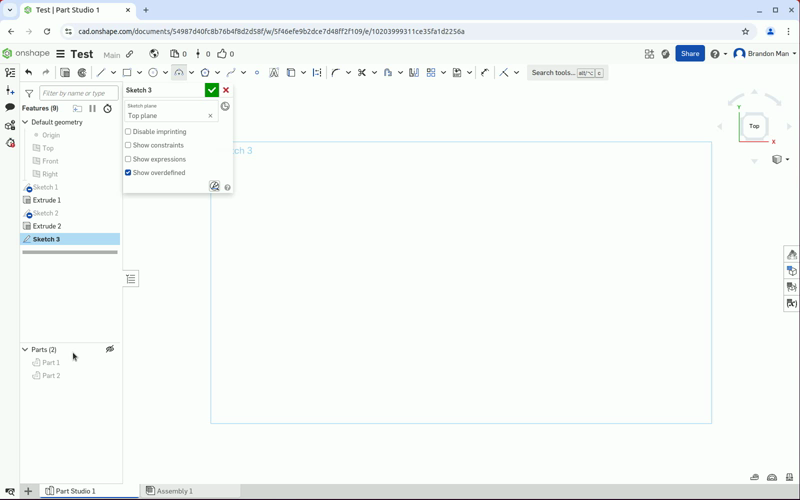
mouse_move(457, 308)
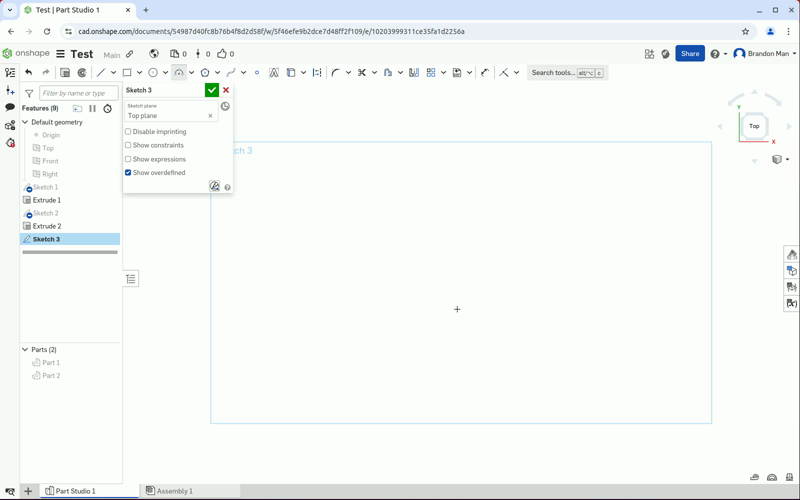
click(457, 308)
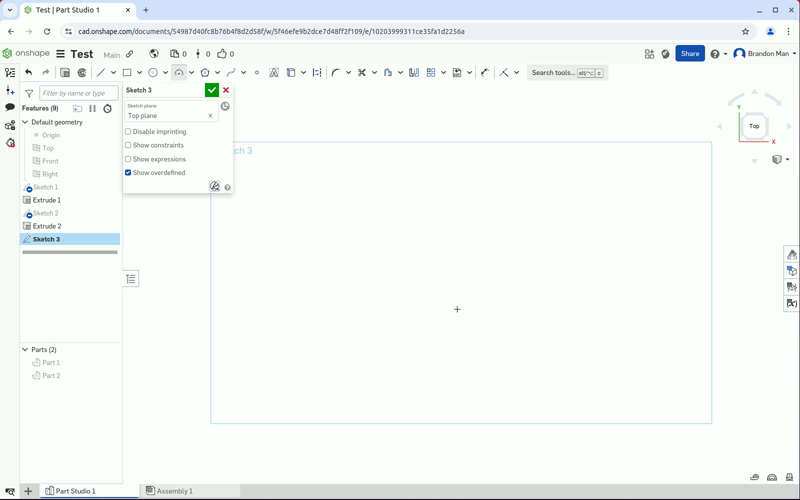
key_up(shift)
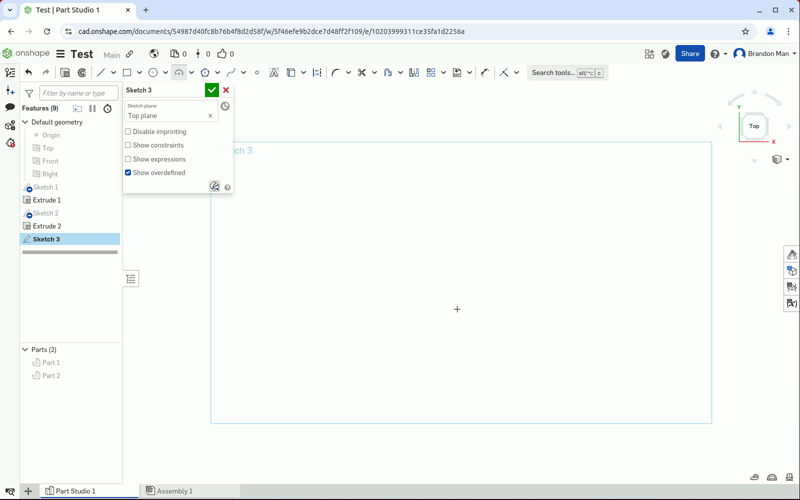
key_down(shift)
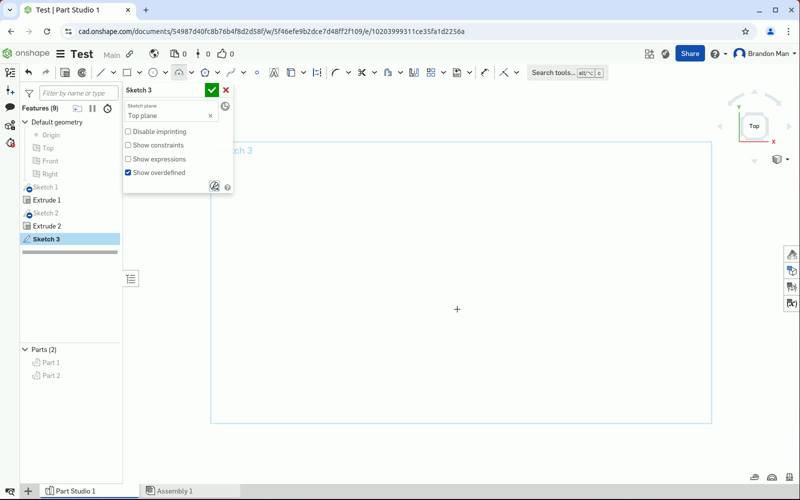
mouse_move(475, 347)
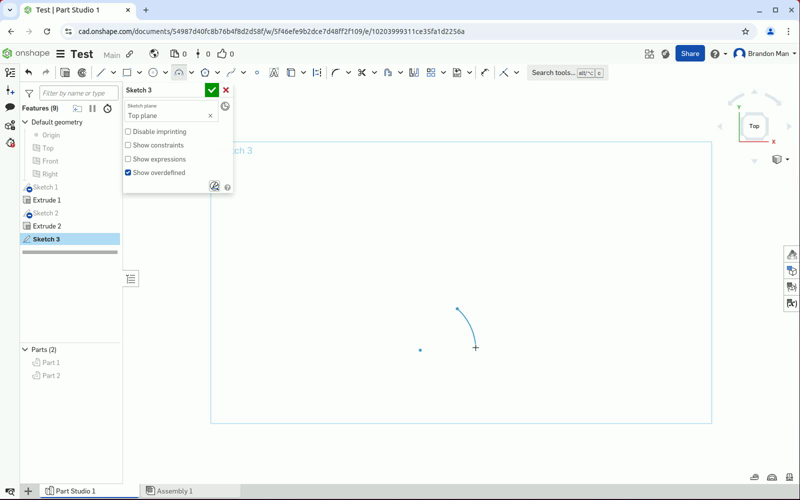
click(475, 347)
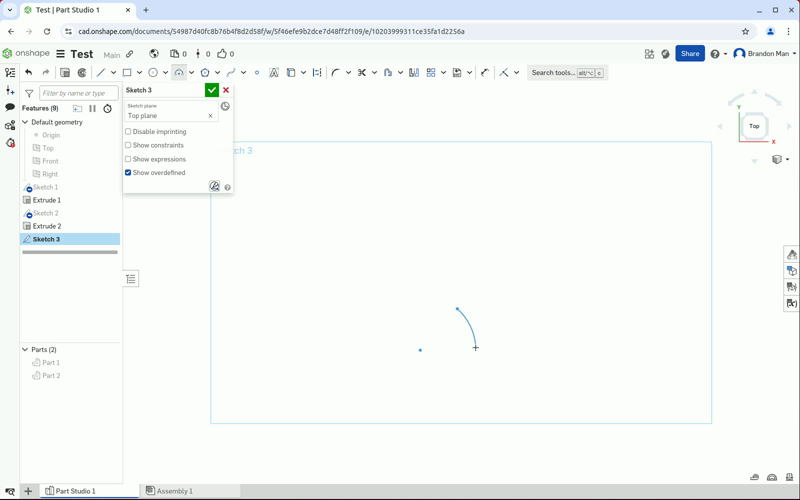
mouse_move(471, 325)
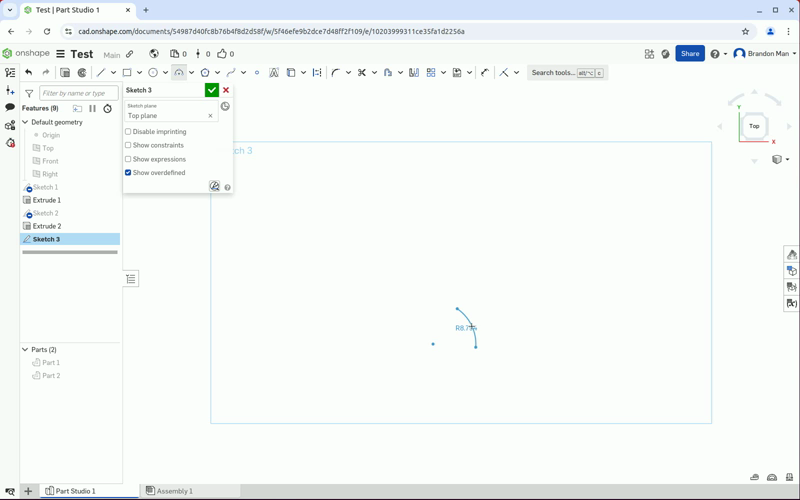
click(471, 325)
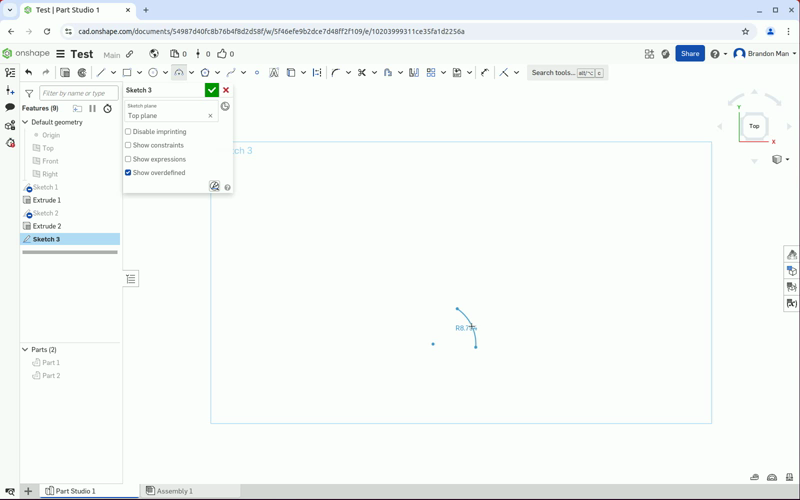
key_up(shift)
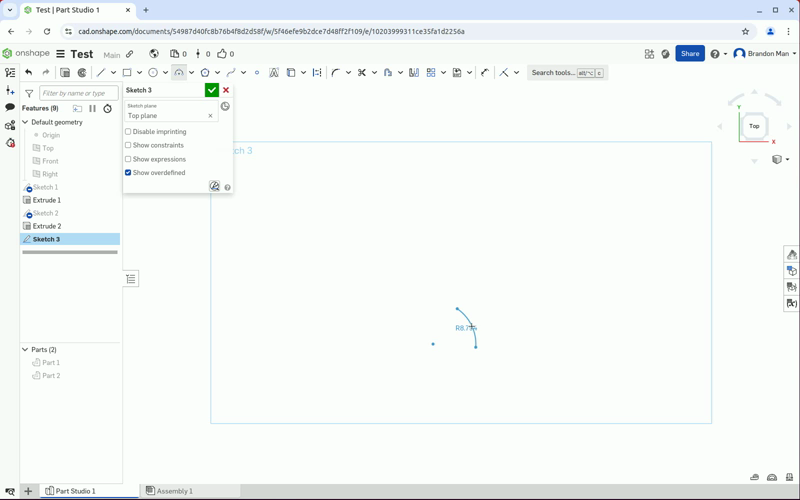
mouse_move(475, 347)
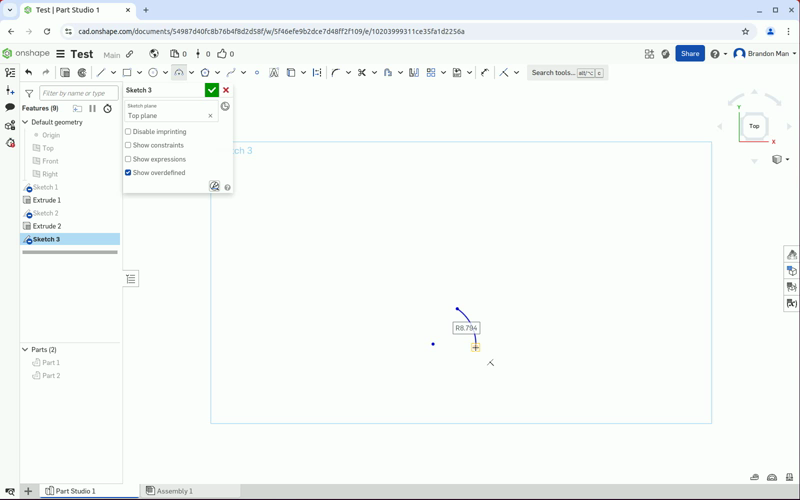
click(475, 347)
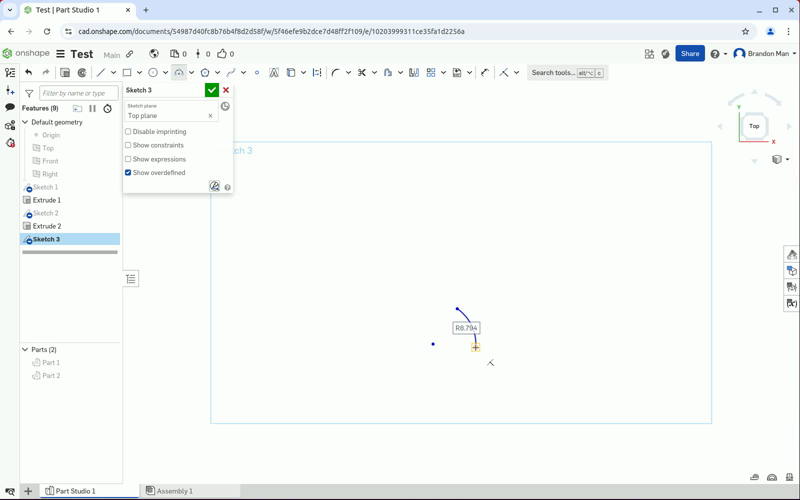
key_down(shift)
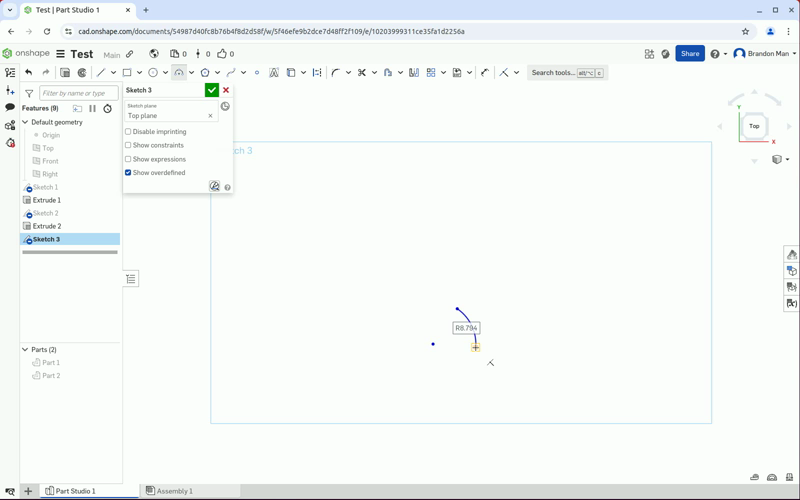
mouse_move(516, 352)
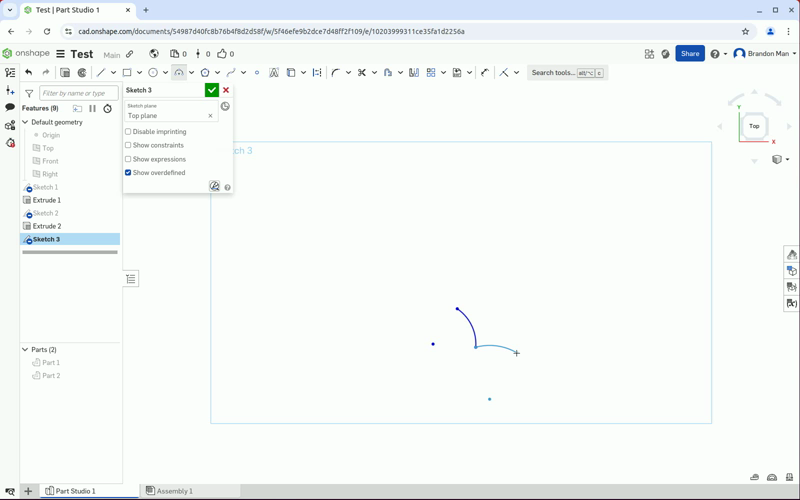
click(516, 352)
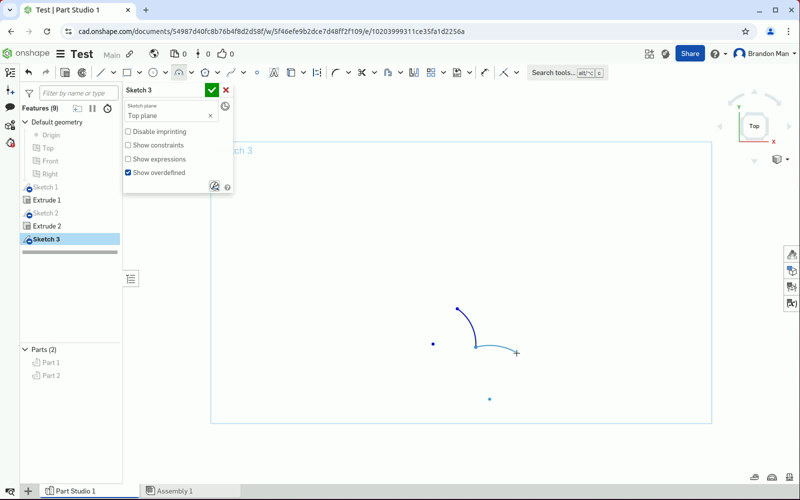
mouse_move(497, 339)
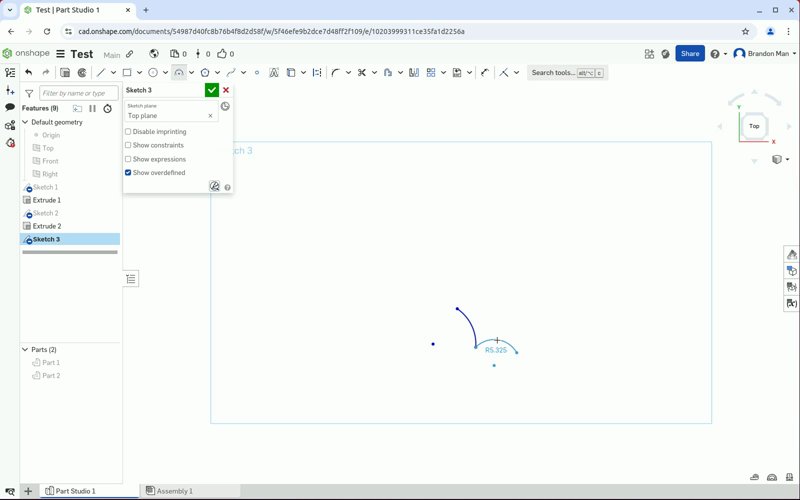
click(497, 339)
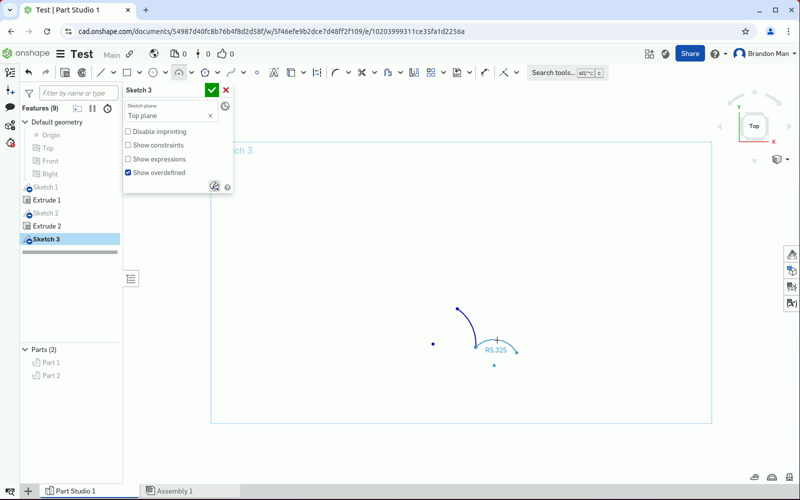
key_up(shift)
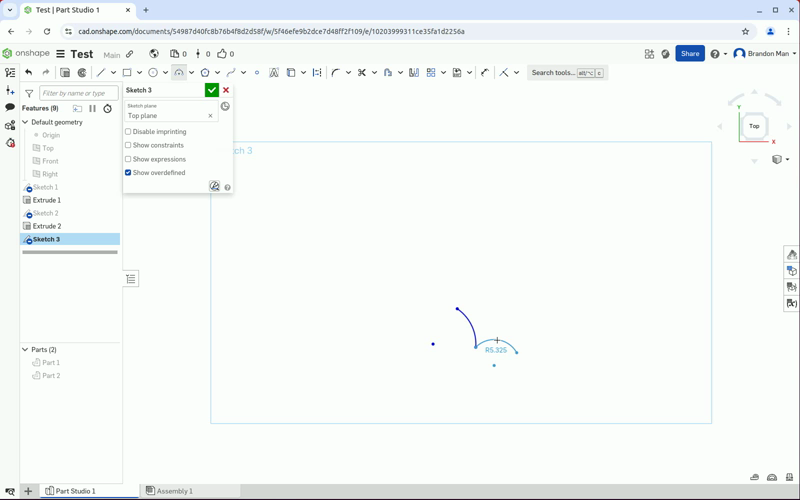
mouse_move(516, 352)
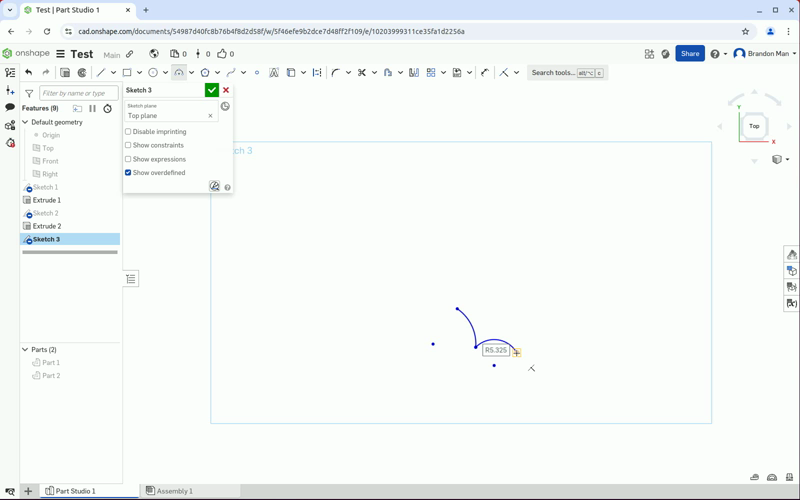
click(516, 352)
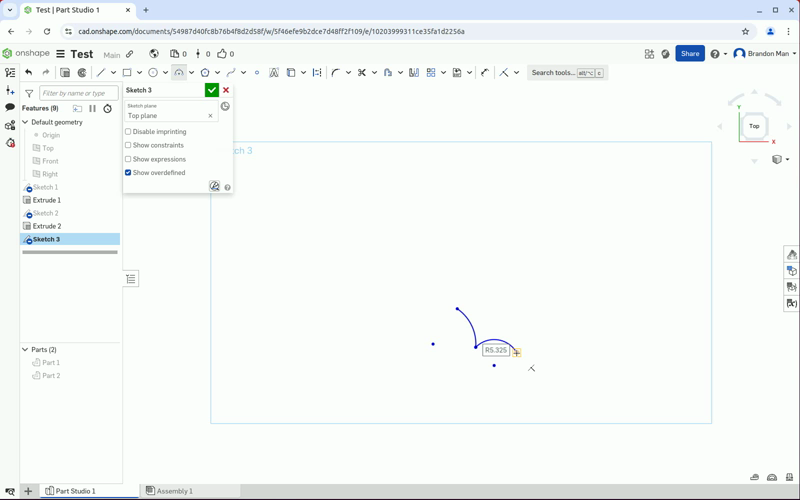
key_down(shift)
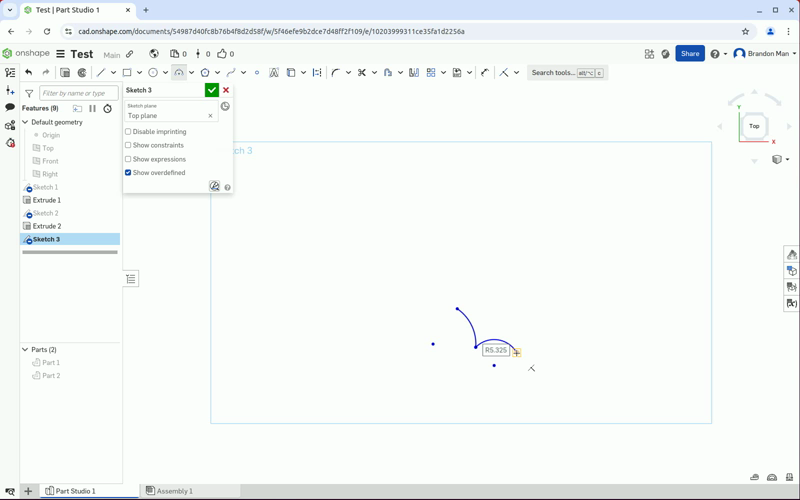
mouse_move(486, 280)
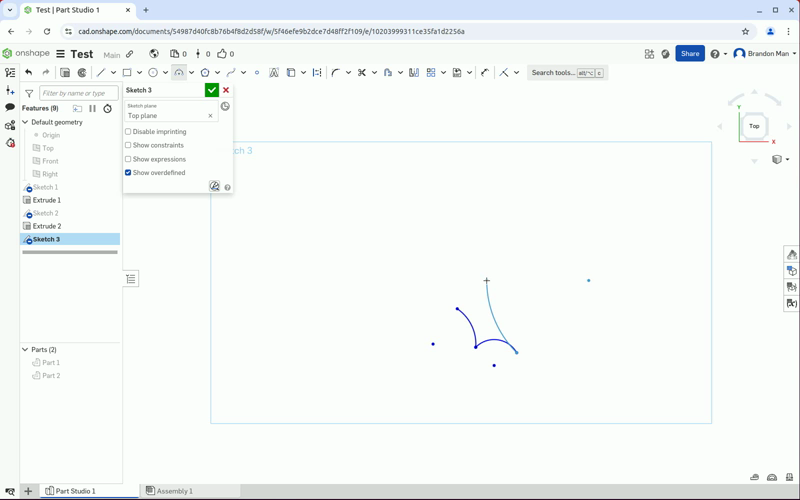
click(486, 280)
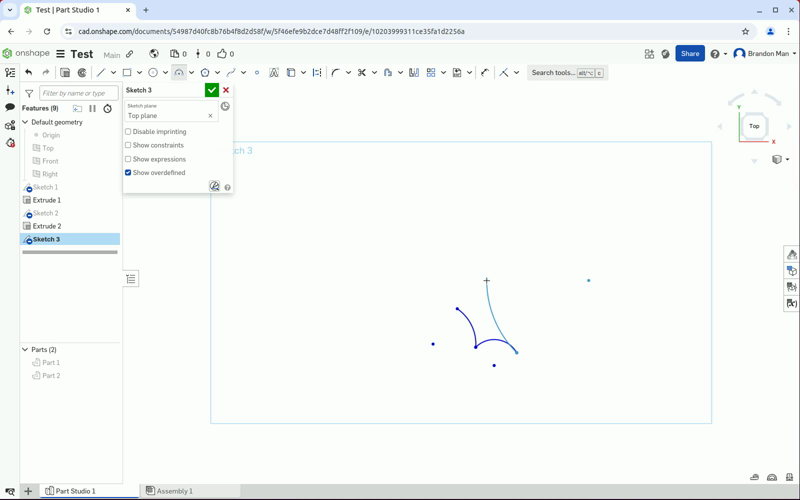
mouse_move(509, 313)
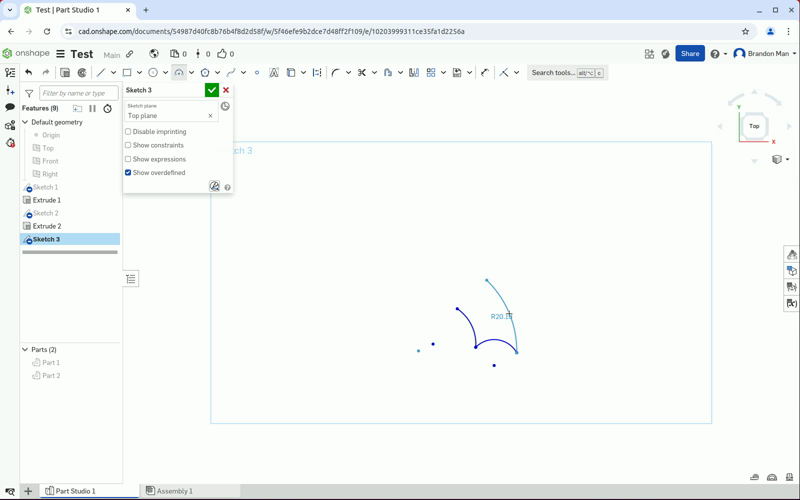
click(509, 313)
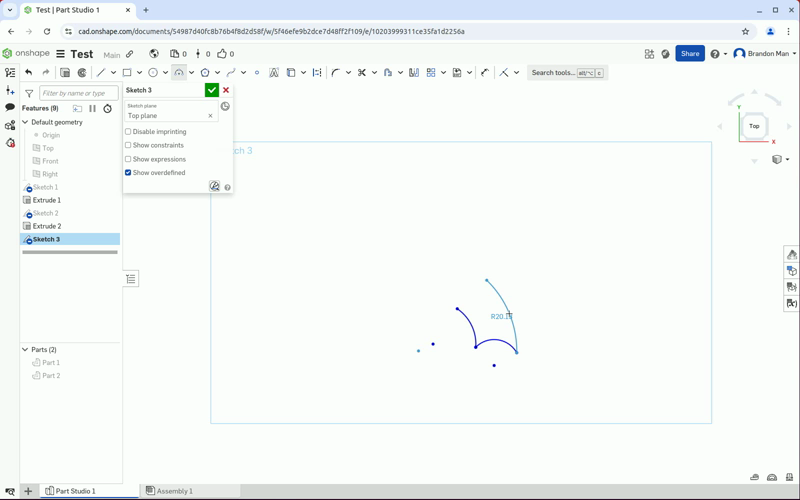
key_up(shift)
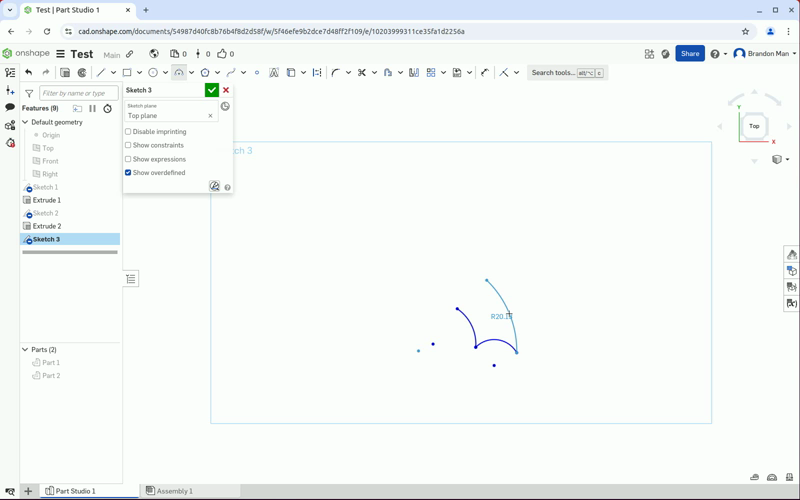
mouse_move(486, 280)
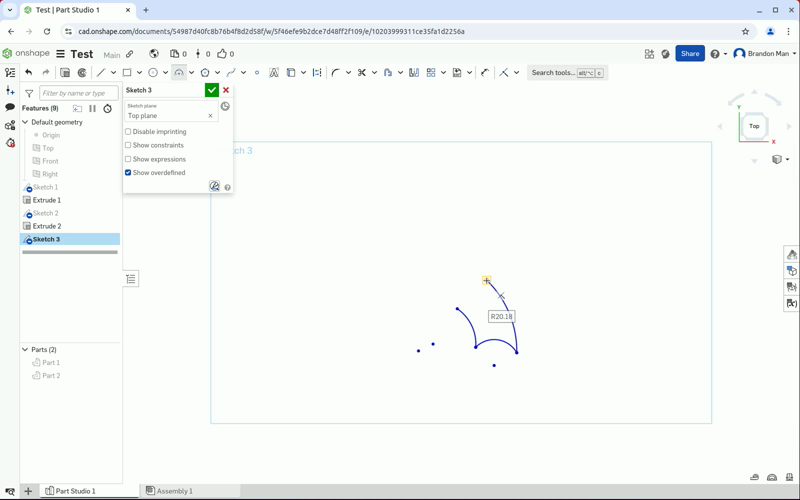
click(486, 280)
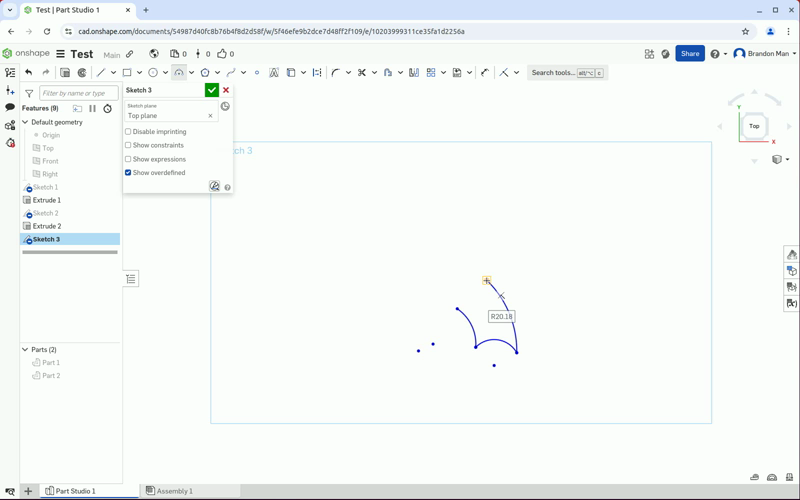
mouse_move(457, 308)
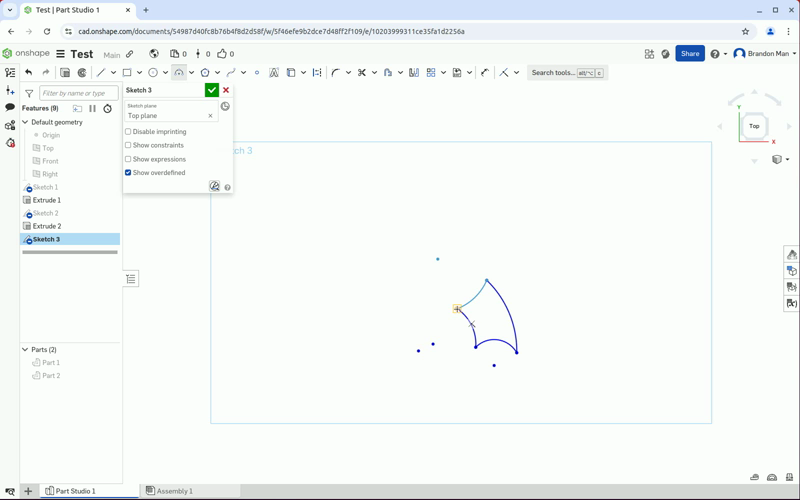
click(457, 308)
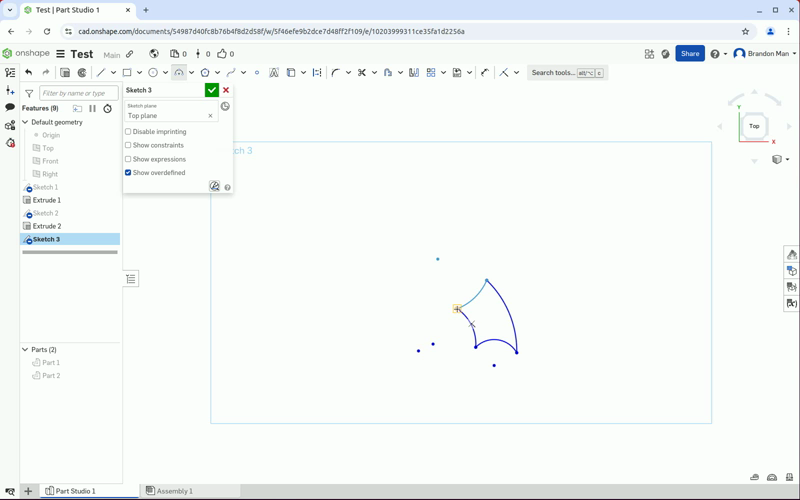
key_down(shift)
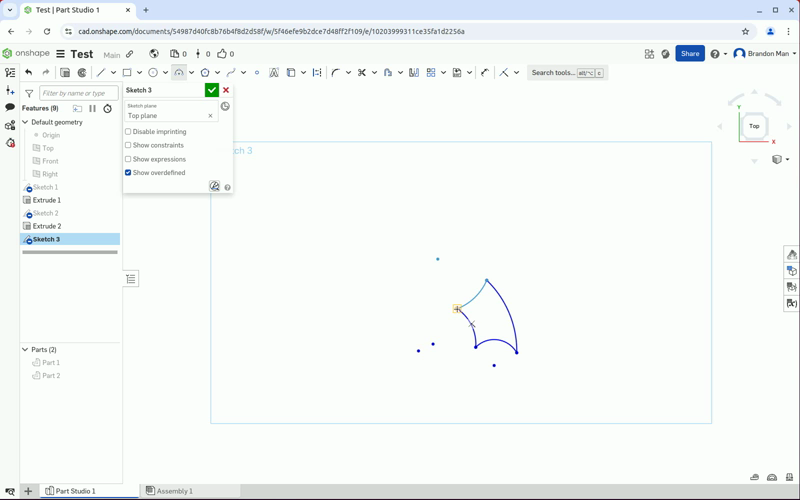
mouse_move(479, 301)
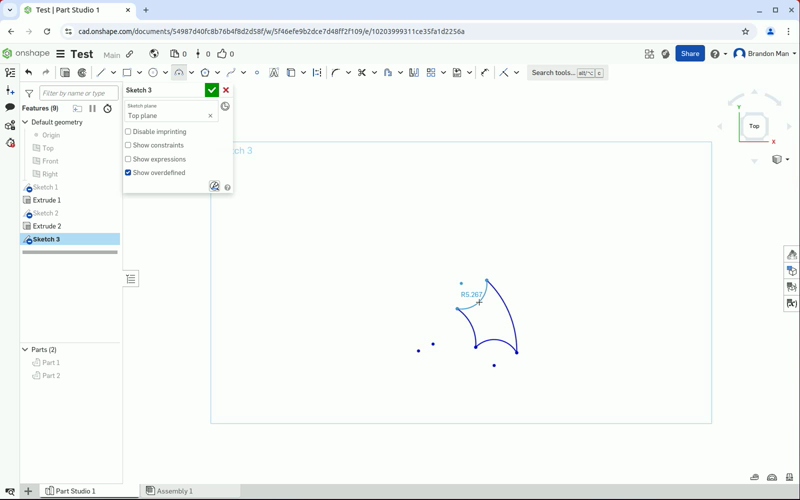
click(479, 301)
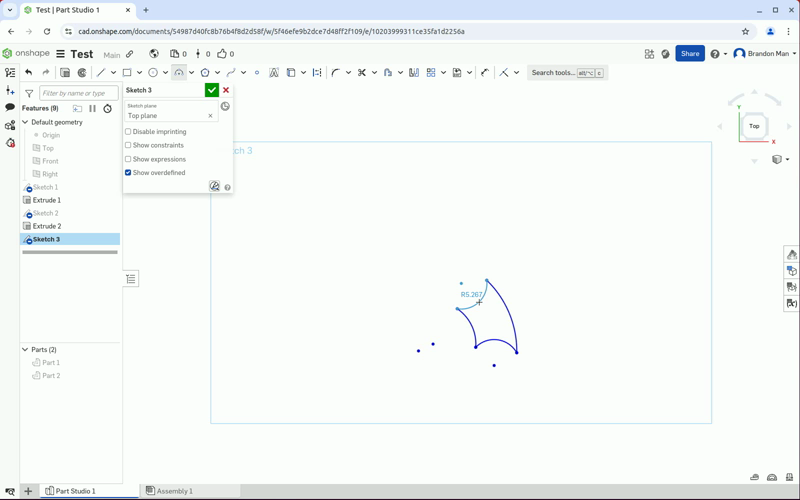
key_up(shift)
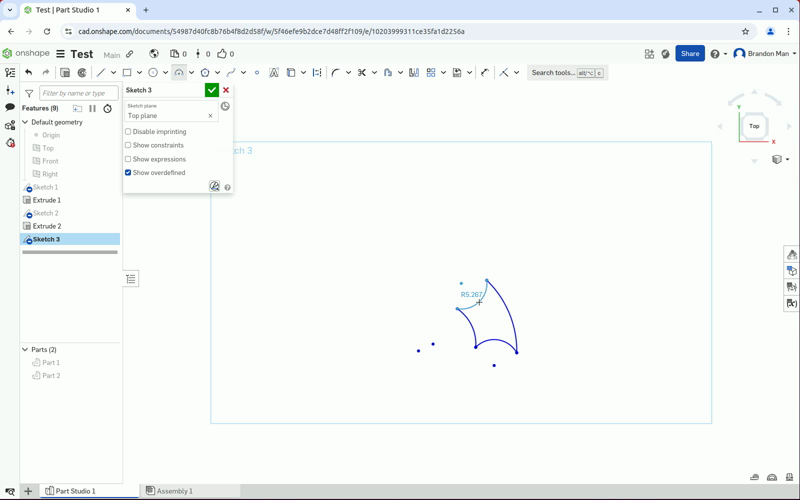
key(esc)
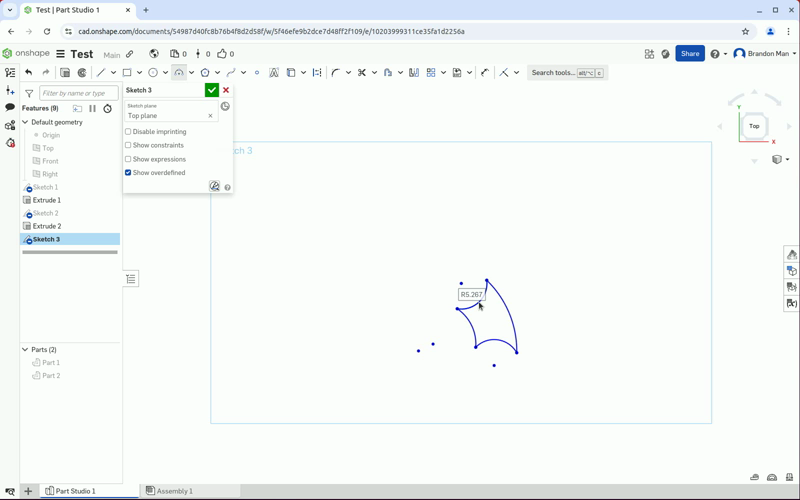
mouse_move(473, 295)
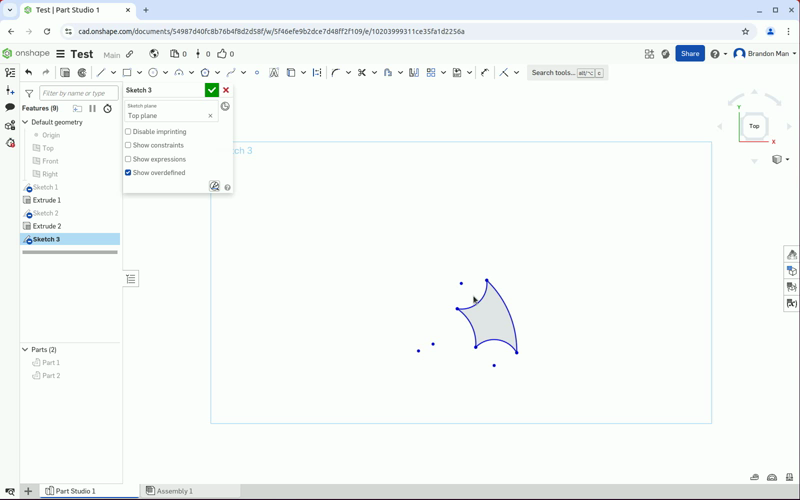
click(473, 295)
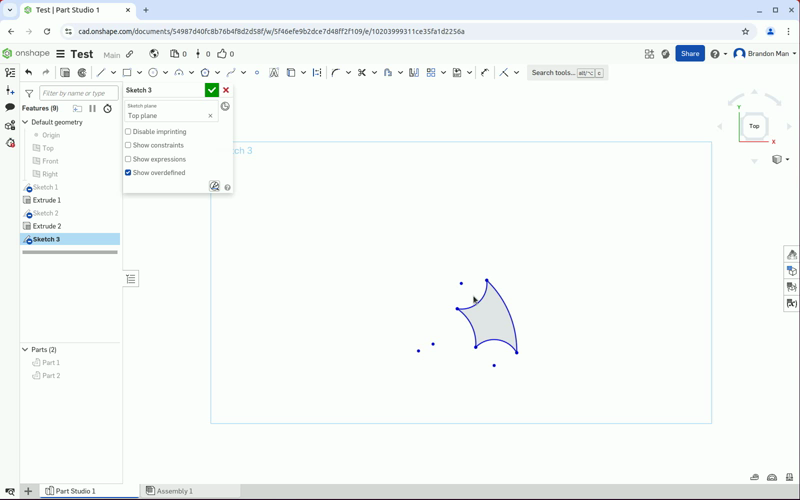
mouse_move(73, 352)
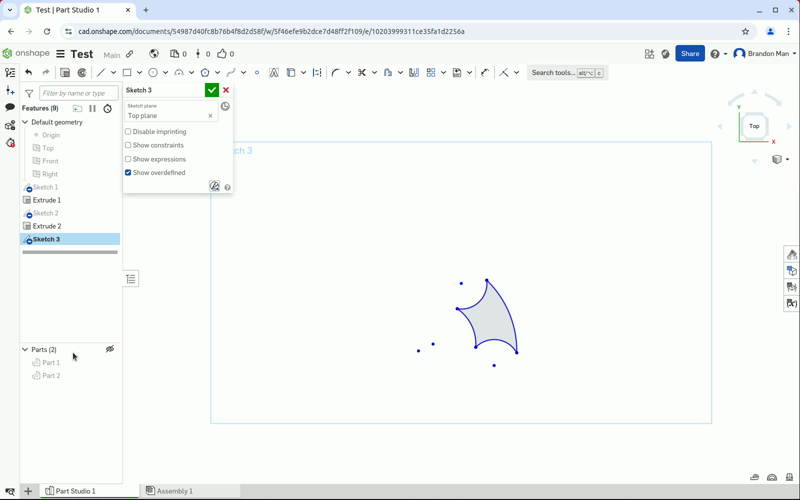
key(shift+y)
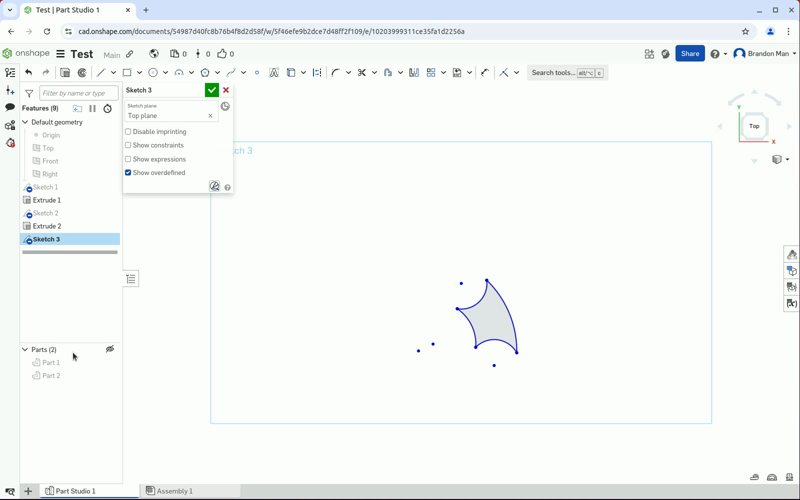
key(shift+e)
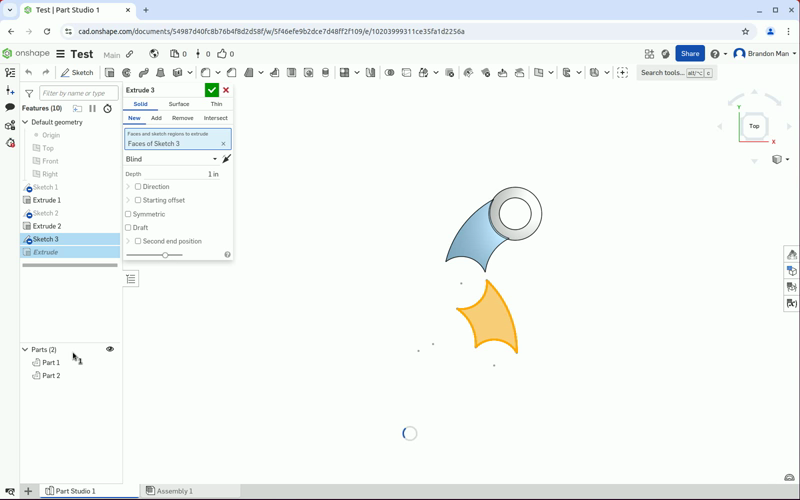
mouse_move(143, 106)
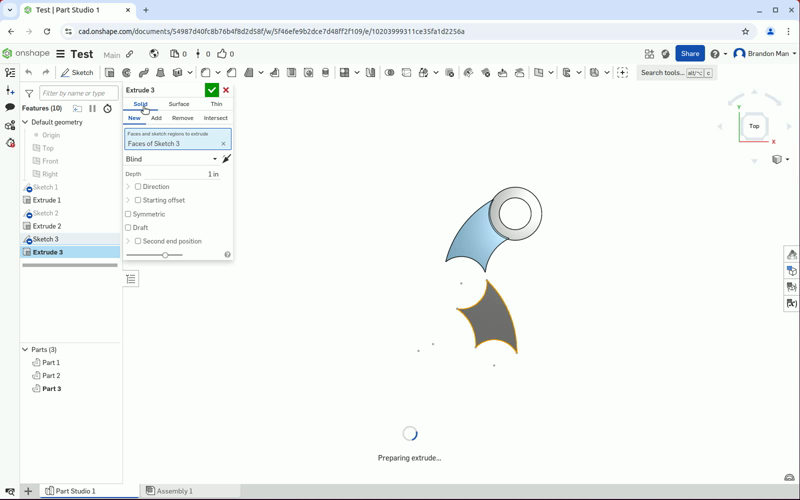
click(143, 106)
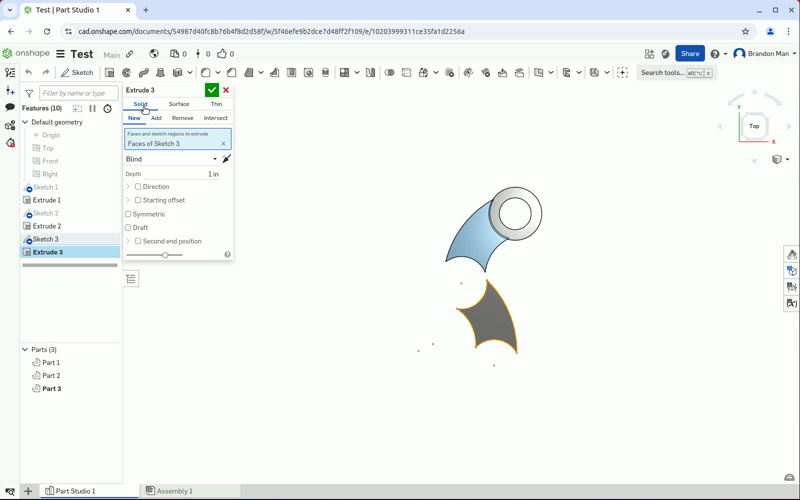
mouse_move(137, 120)
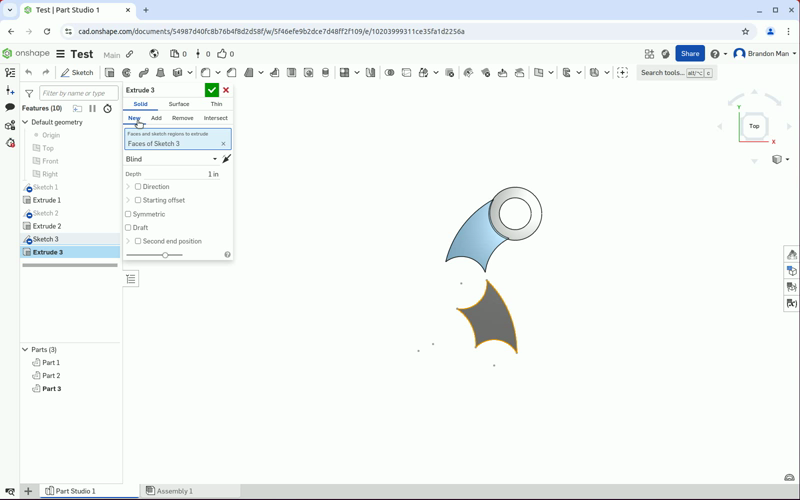
click(137, 120)
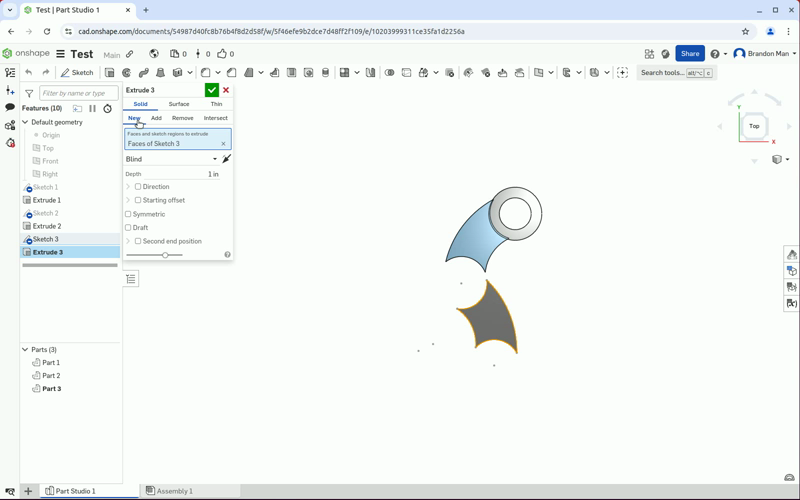
key(tab, 4)
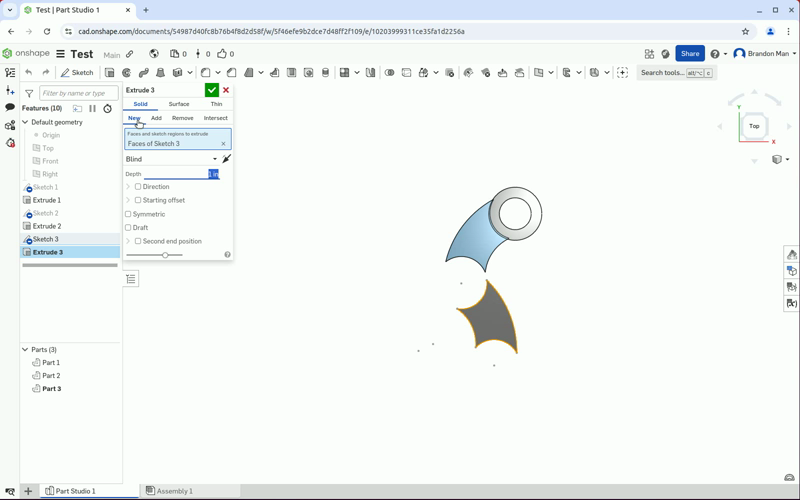
text(2.889)
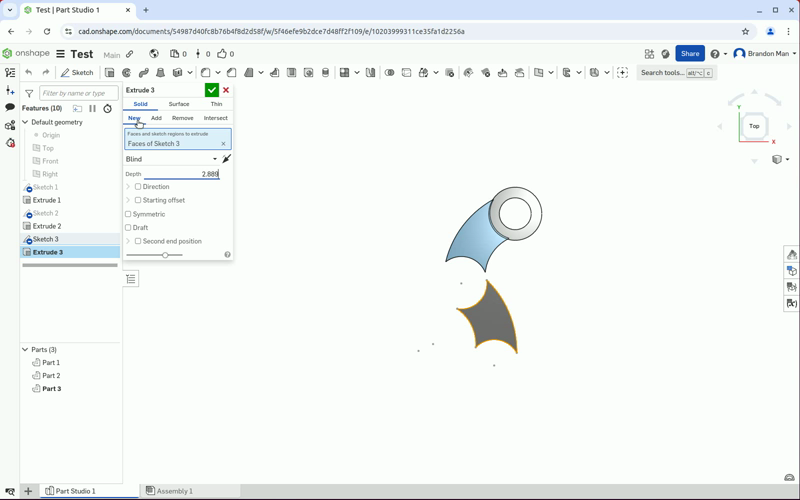
key(enter)
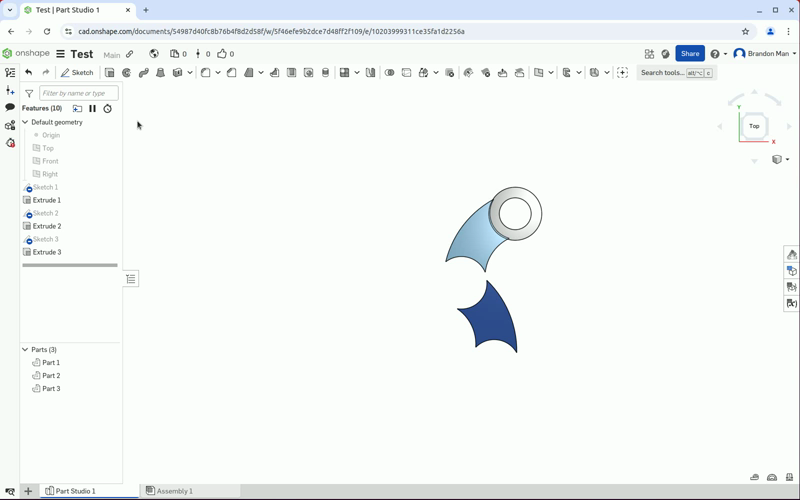
key(shift+h)
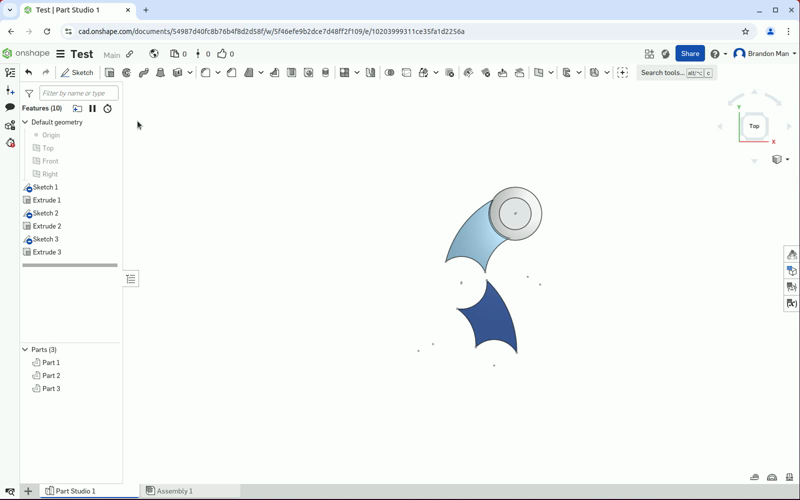
key(shift+h)
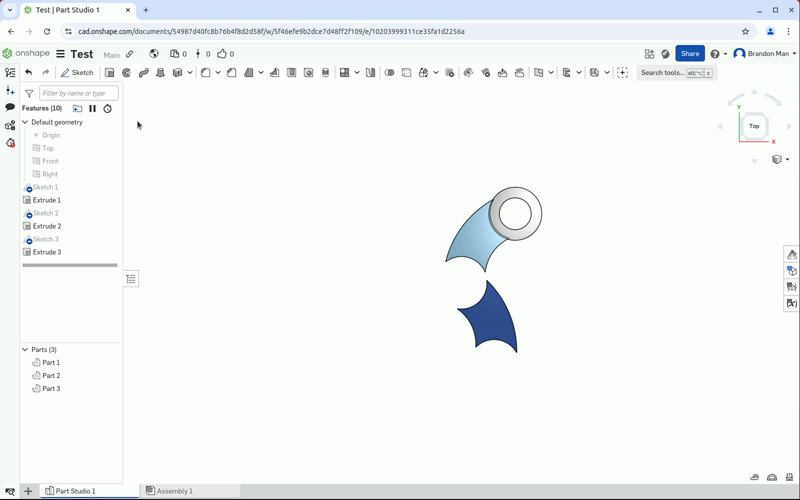
mouse_move(73, 189)
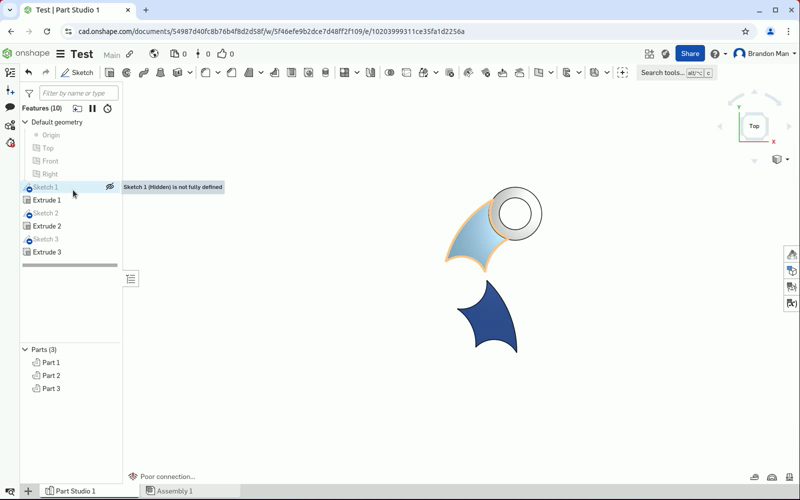
click(73, 189)
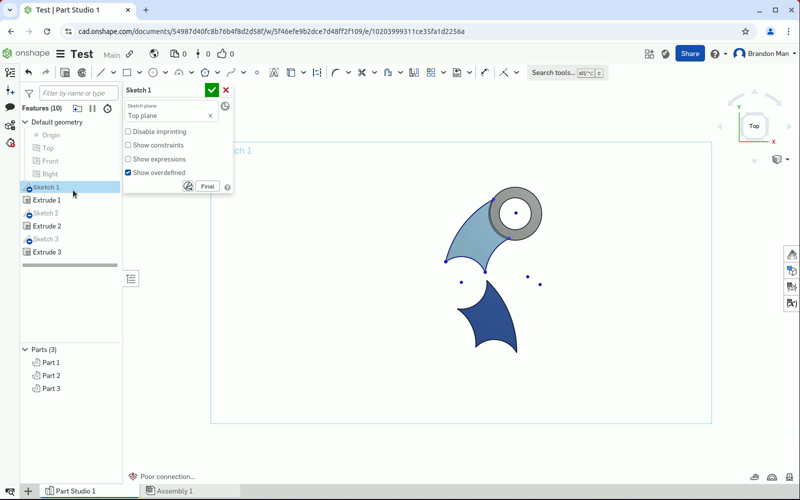
mouse_move(229, 92)
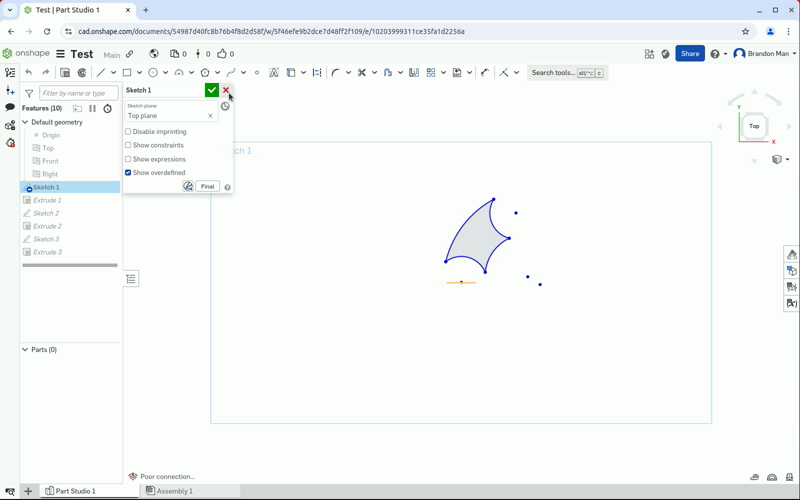
click(229, 92)
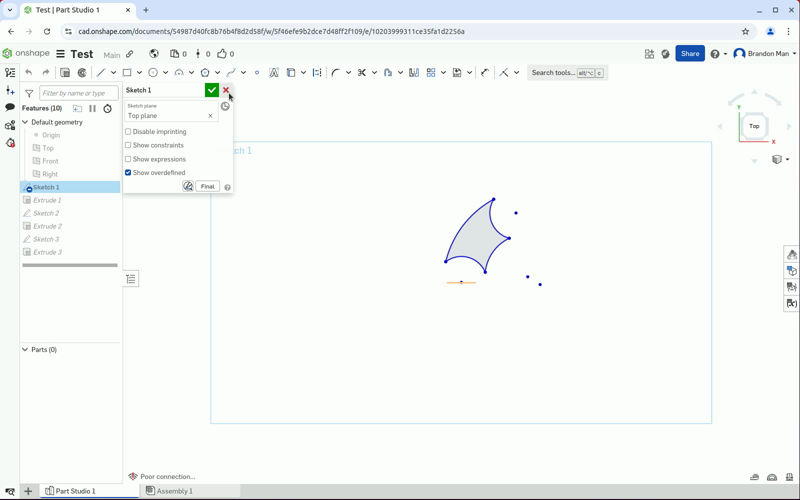
key(shift+s)
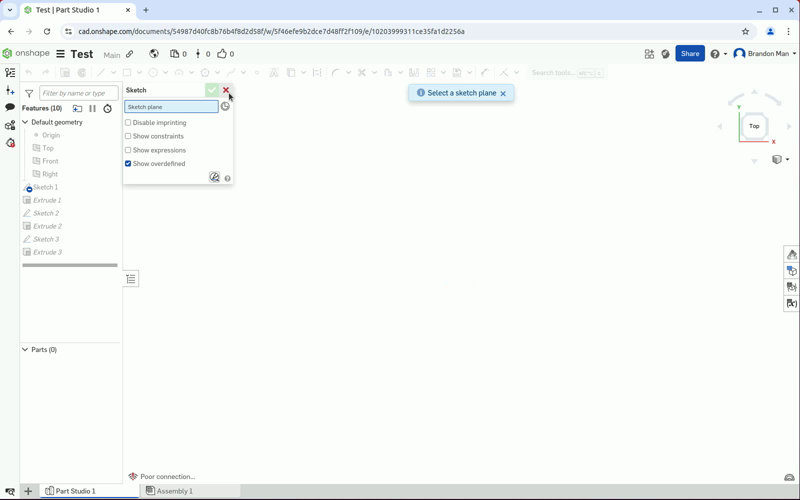
mouse_move(73, 150)
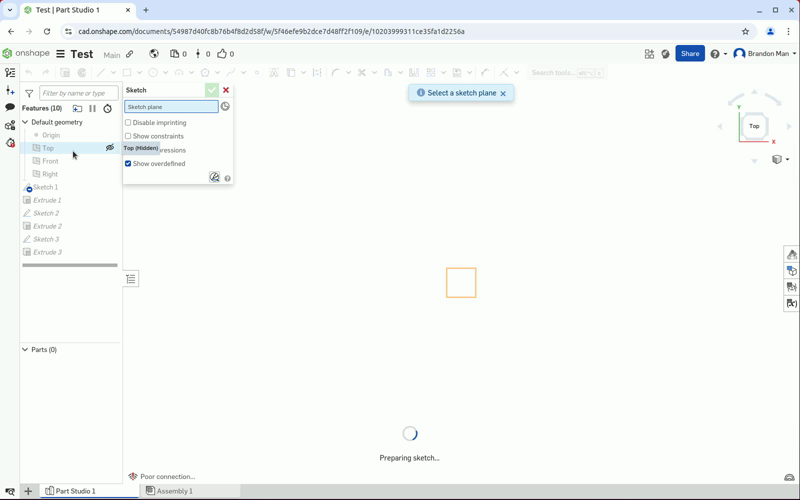
click(73, 150)
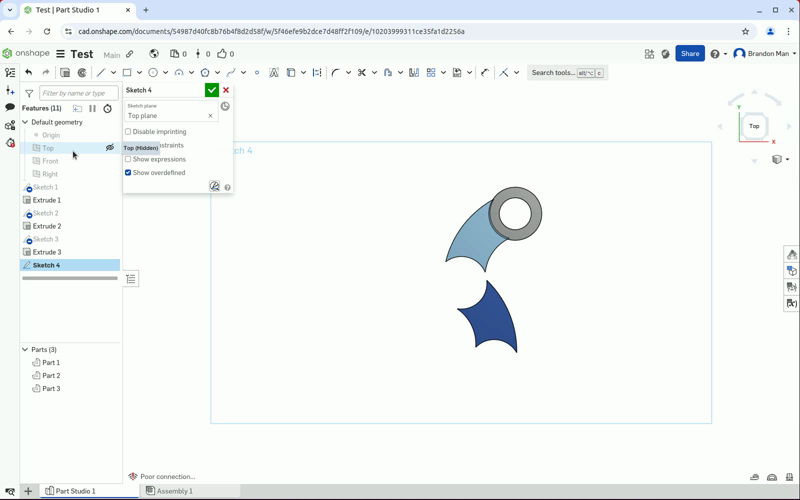
mouse_move(73, 352)
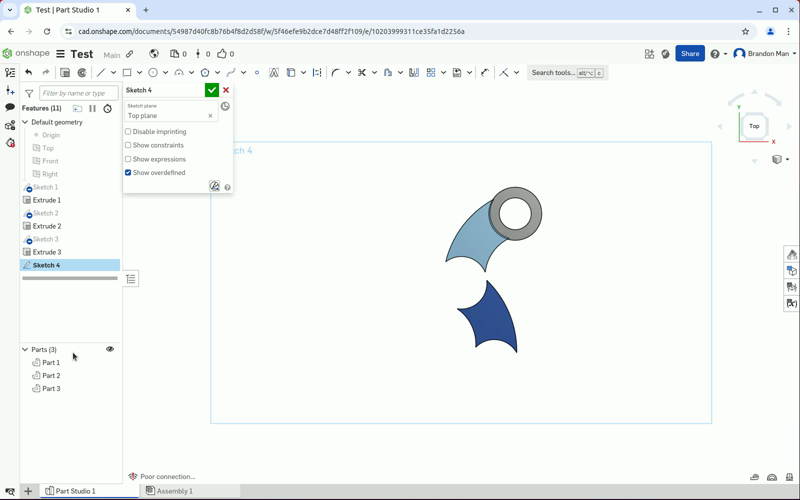
key(y)
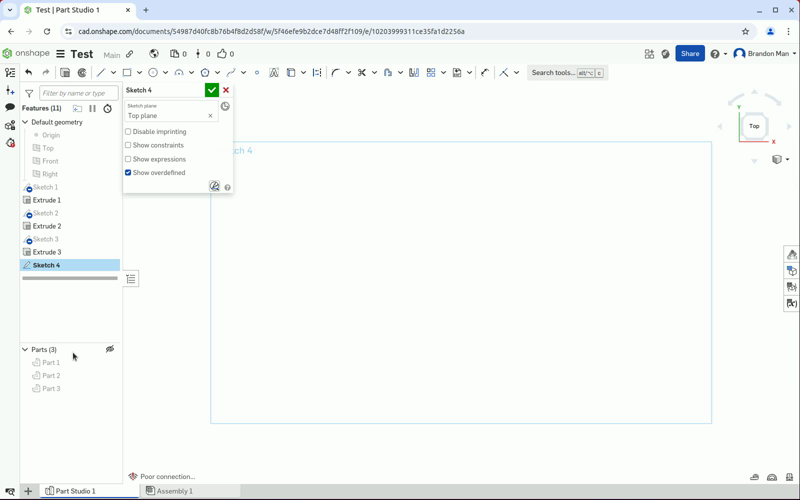
key(c)
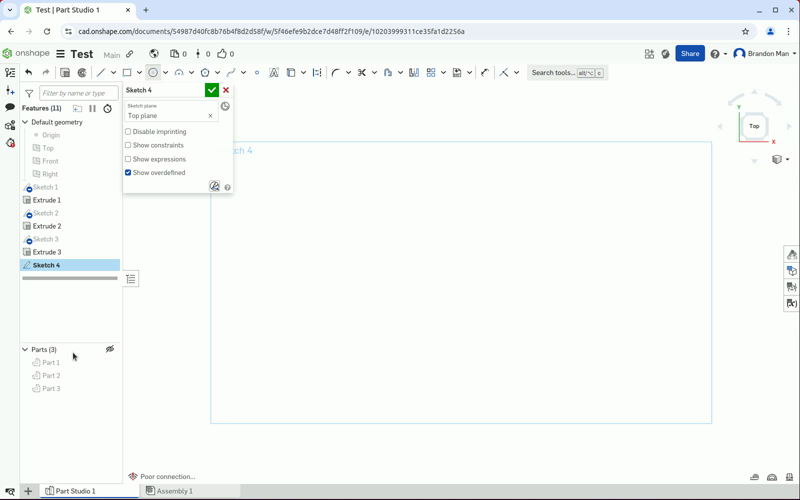
key_down(shift)
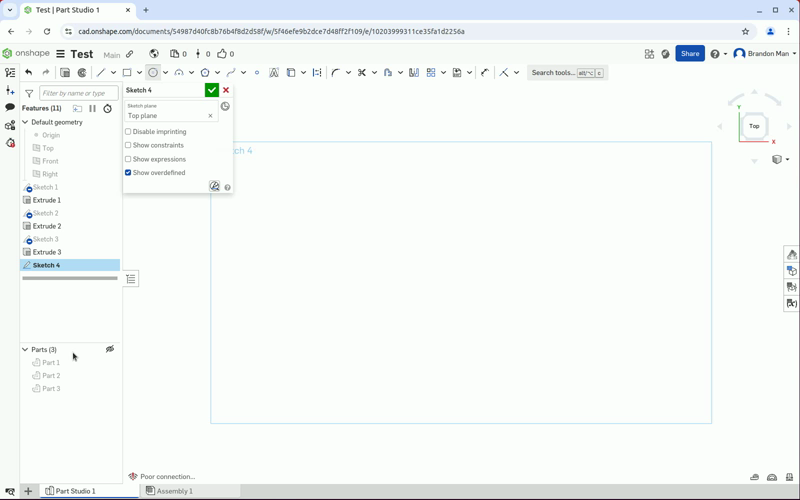
mouse_move(461, 282)
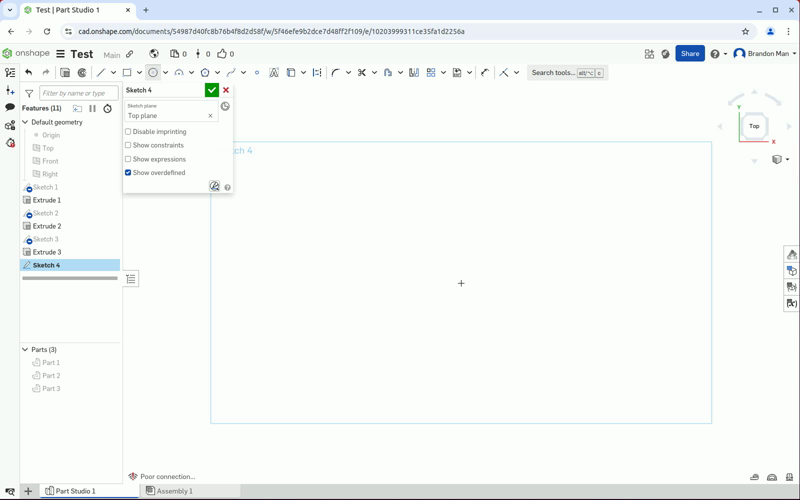
click(461, 282)
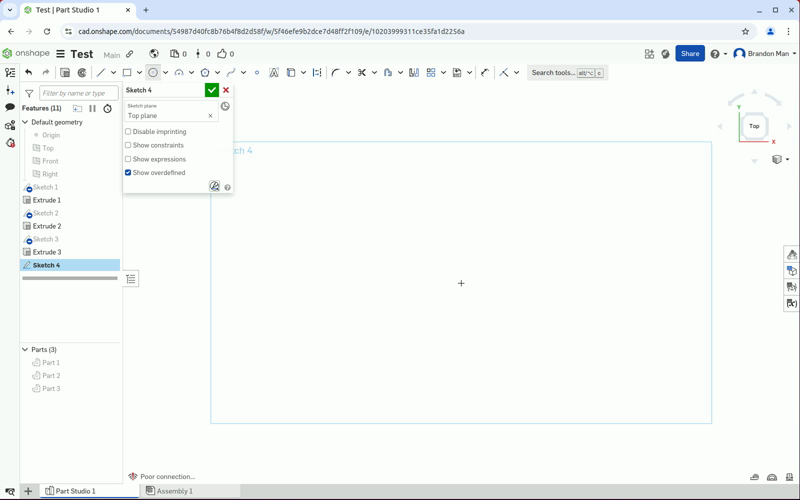
key_up(shift)
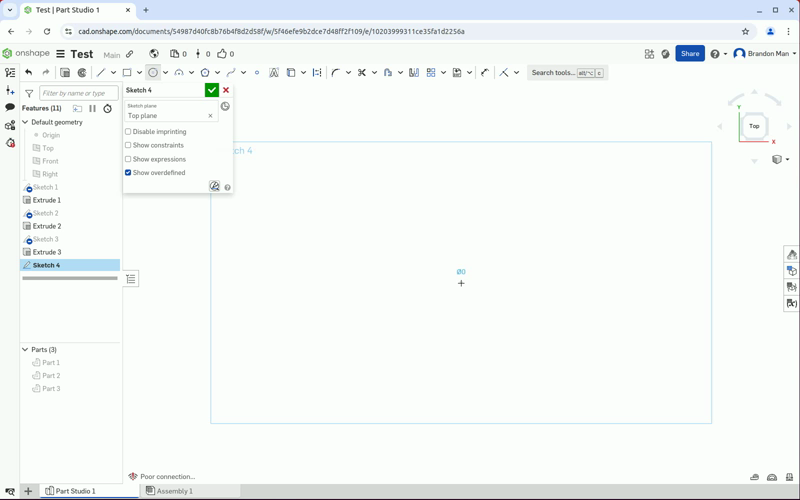
mouse_move(487, 282)
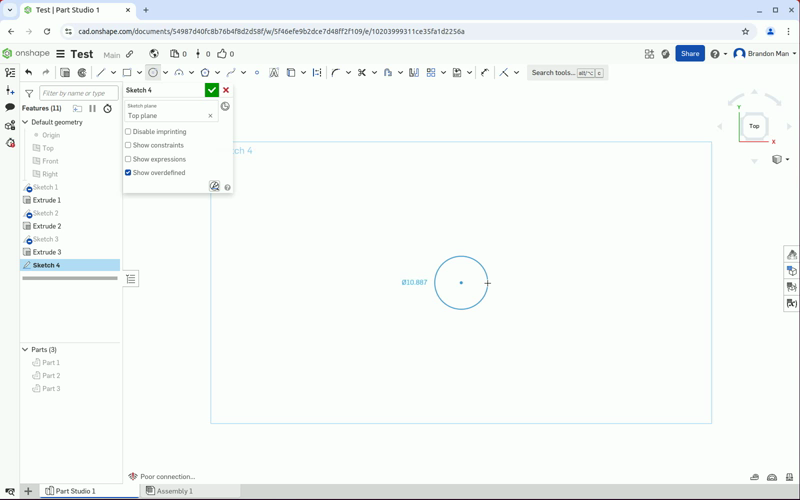
click(487, 282)
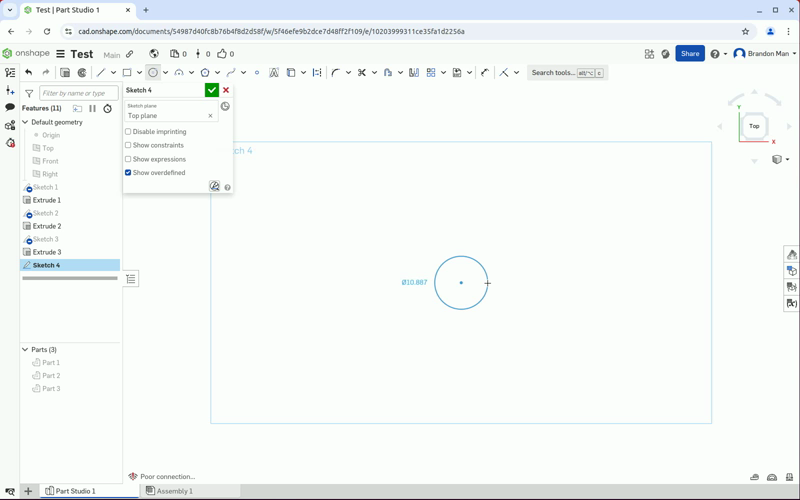
key(esc)
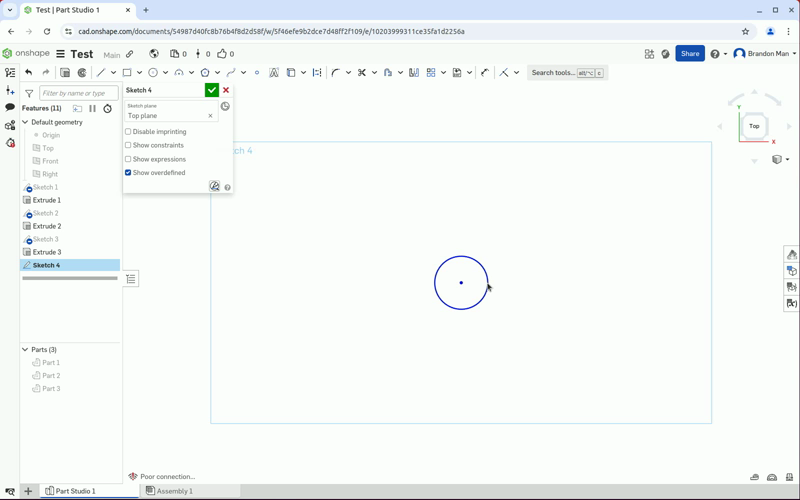
key(c)
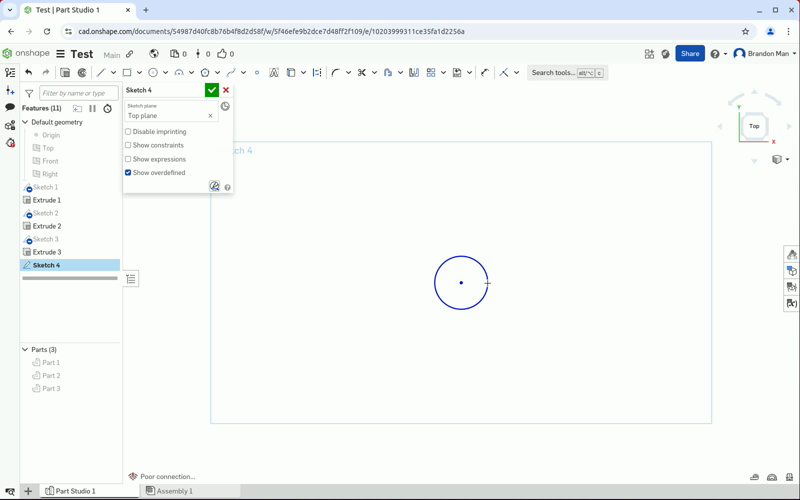
key_down(shift)
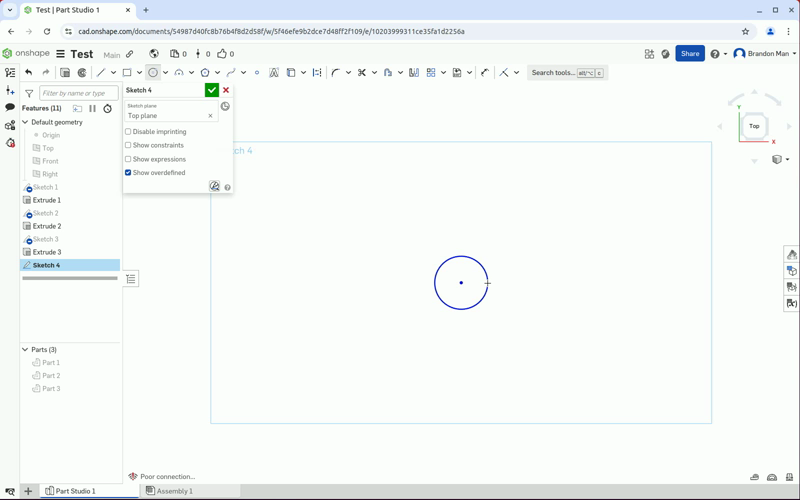
mouse_move(461, 282)
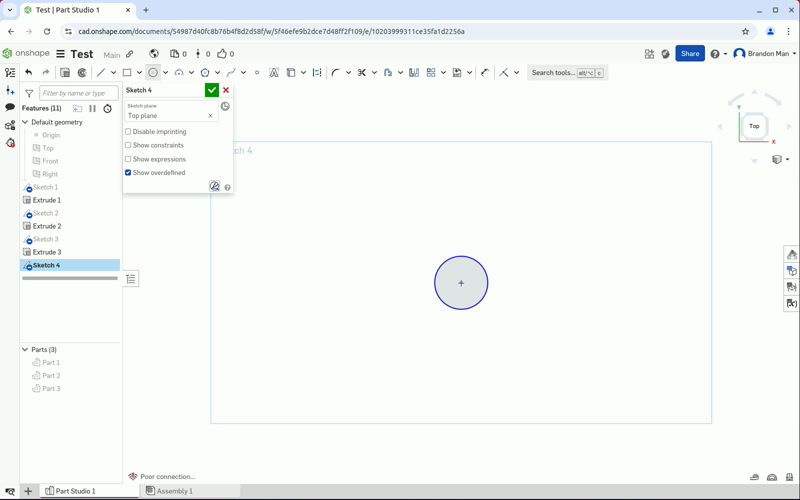
click(461, 282)
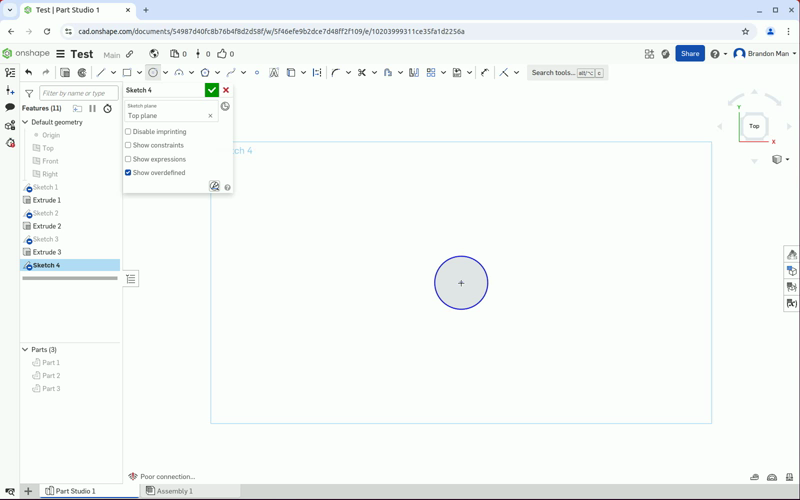
key_up(shift)
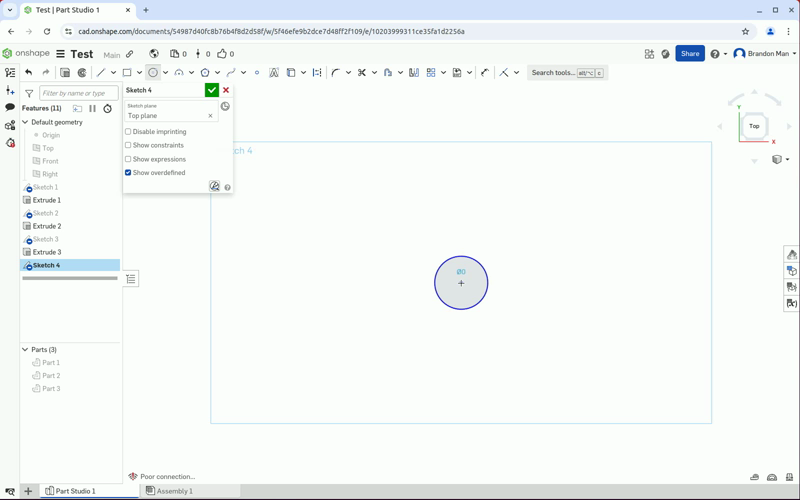
mouse_move(477, 282)
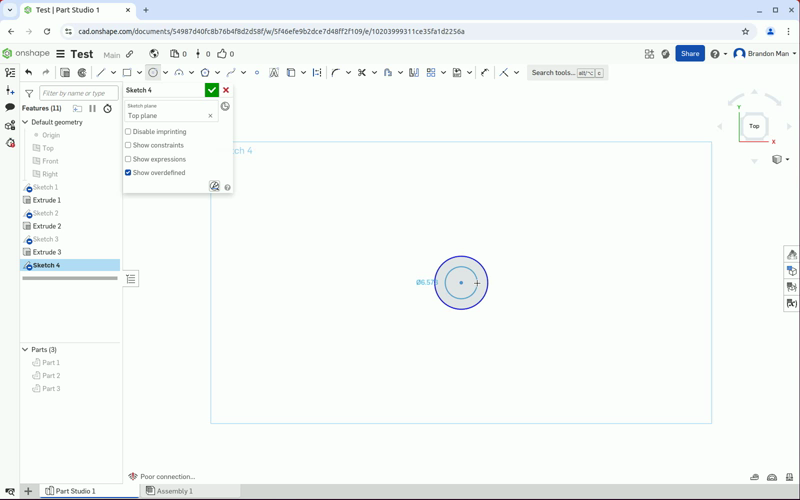
click(477, 282)
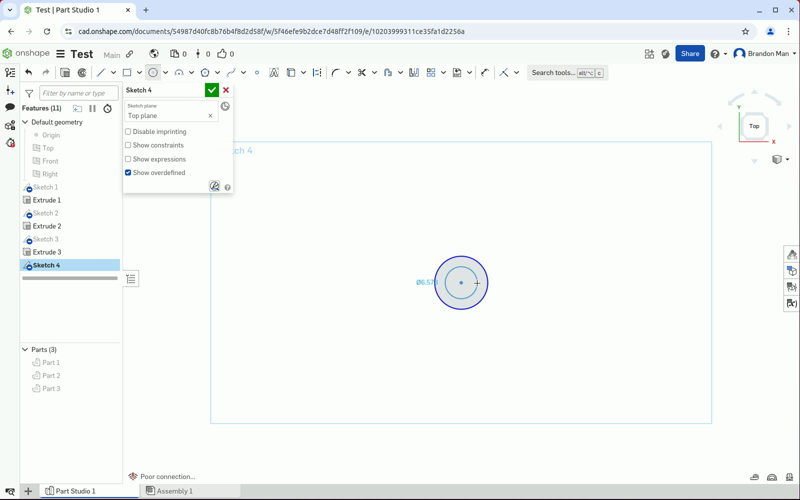
key(esc)
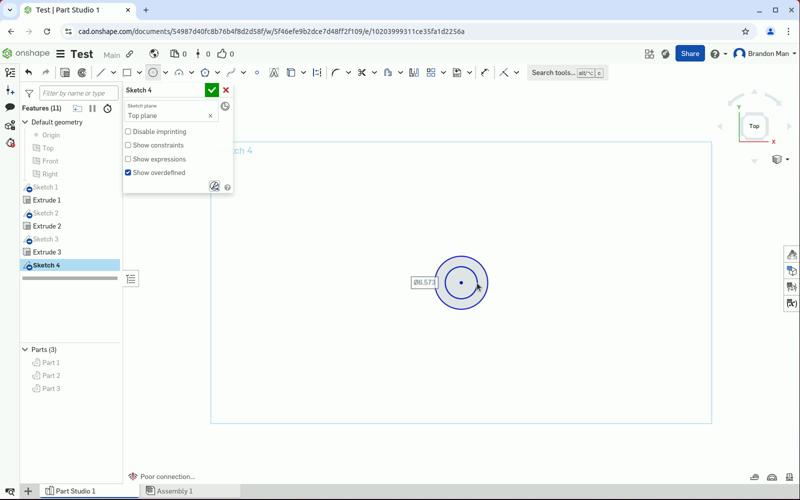
mouse_move(460, 308)
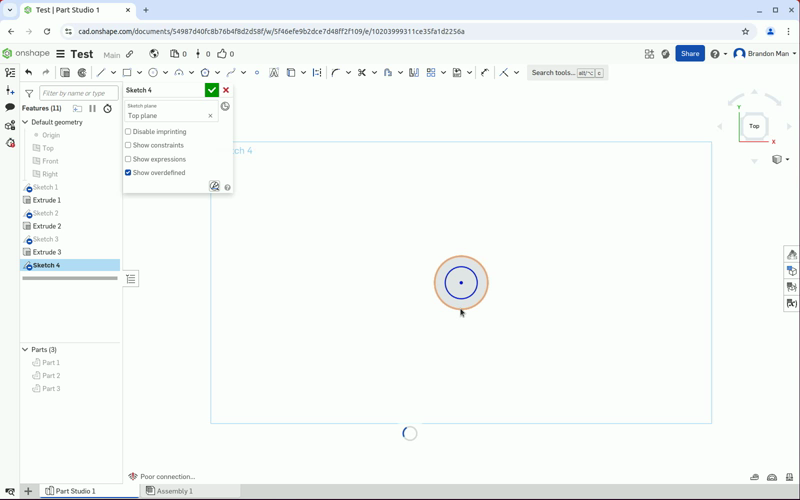
scroll(6)
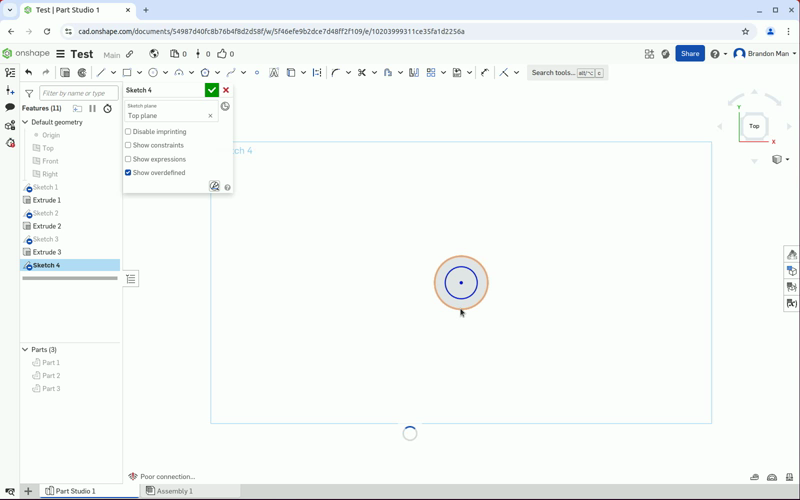
scroll(6)
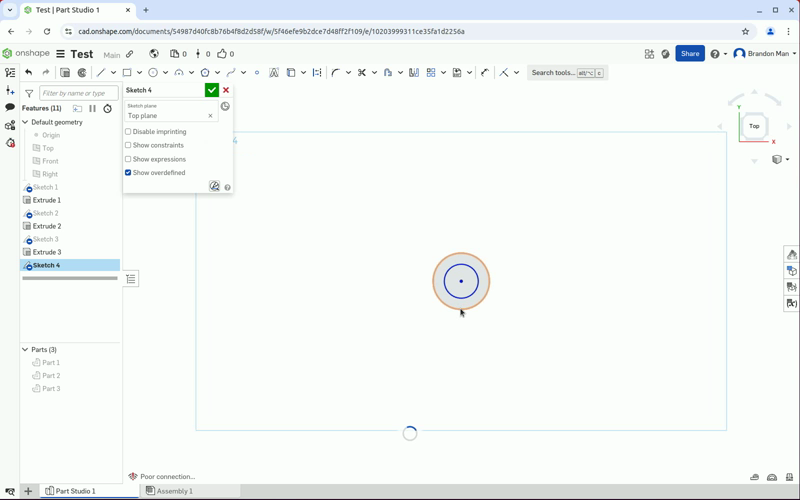
scroll(6)
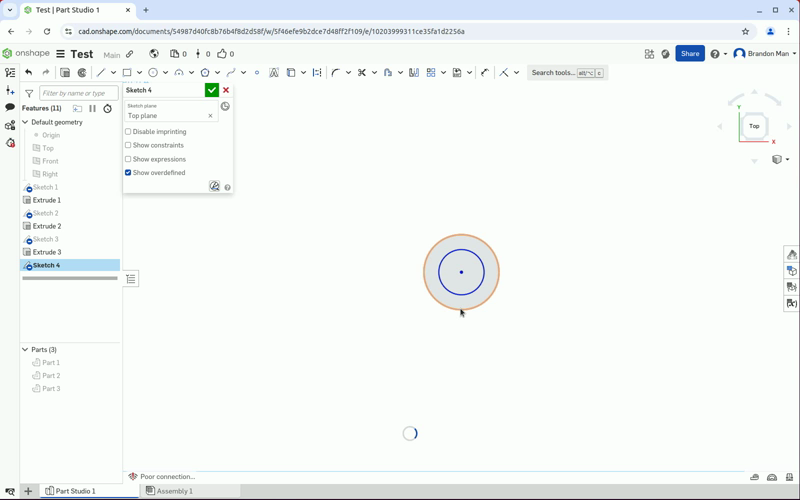
scroll(6)
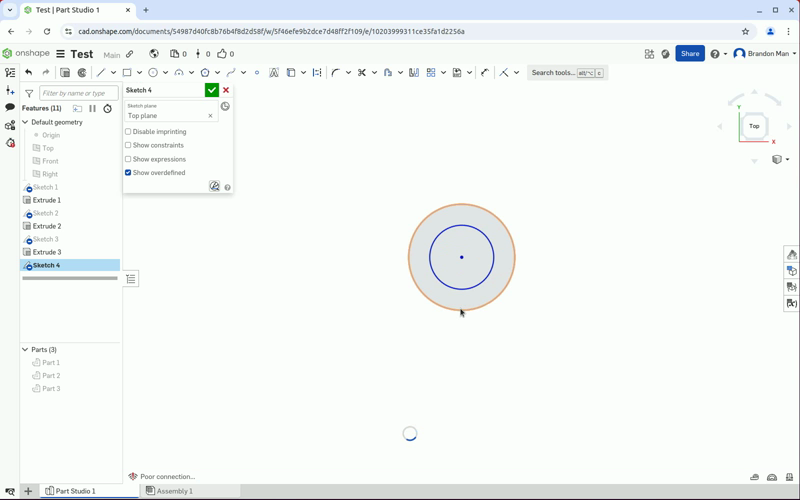
scroll(6)
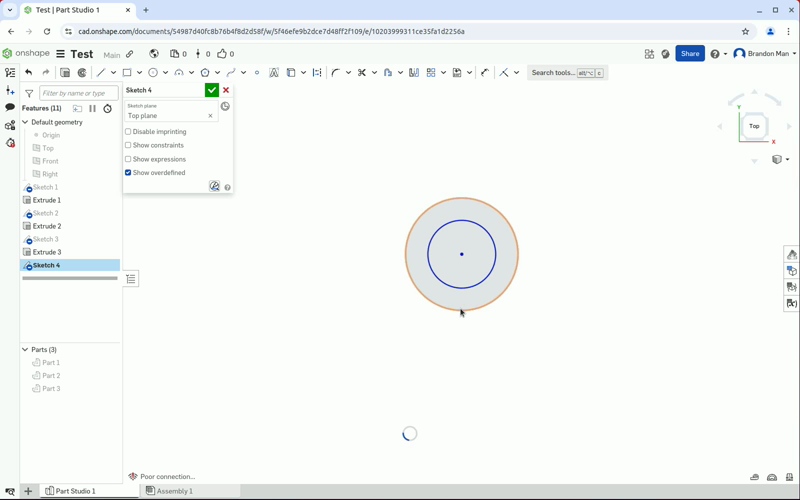
scroll(6)
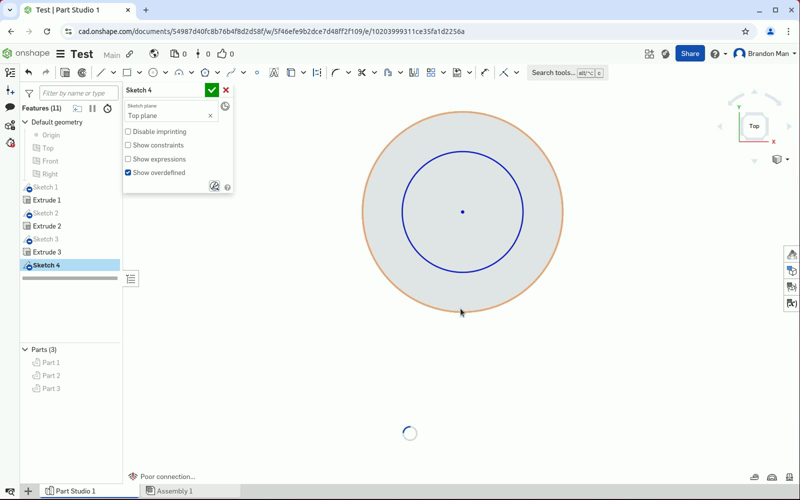
scroll(6)
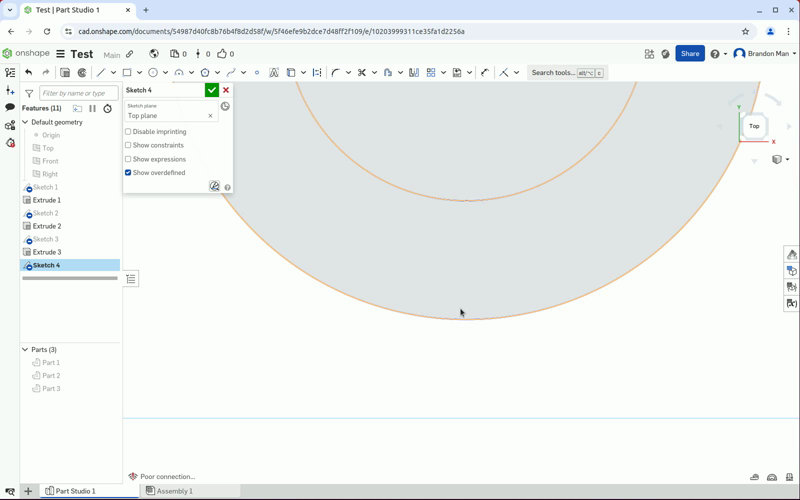
click(460, 308)
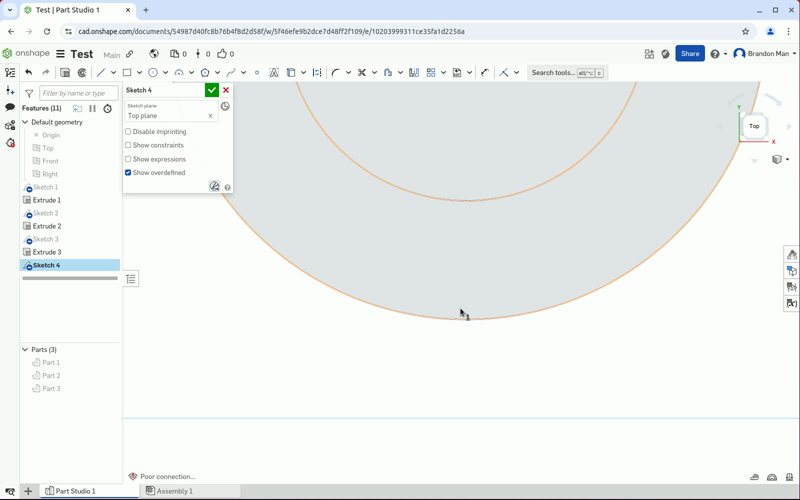
scroll(-6)
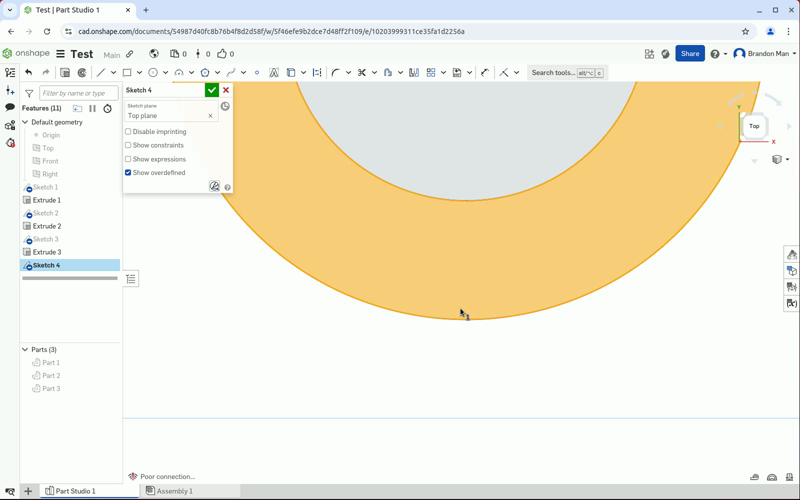
scroll(-6)
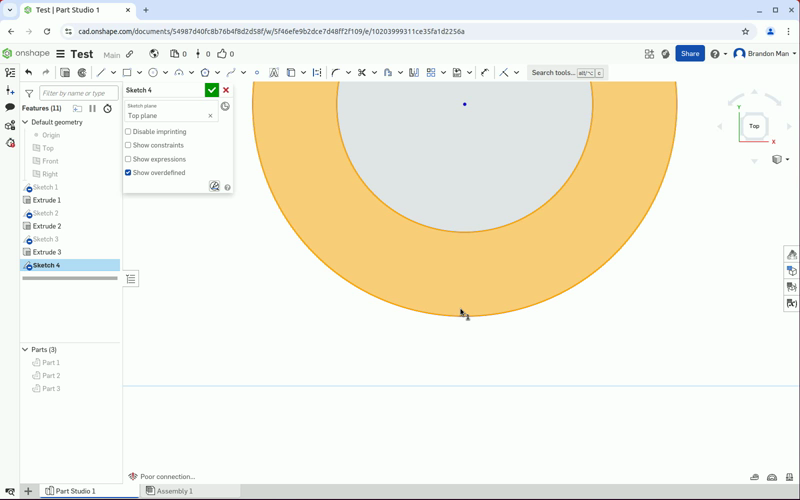
scroll(-6)
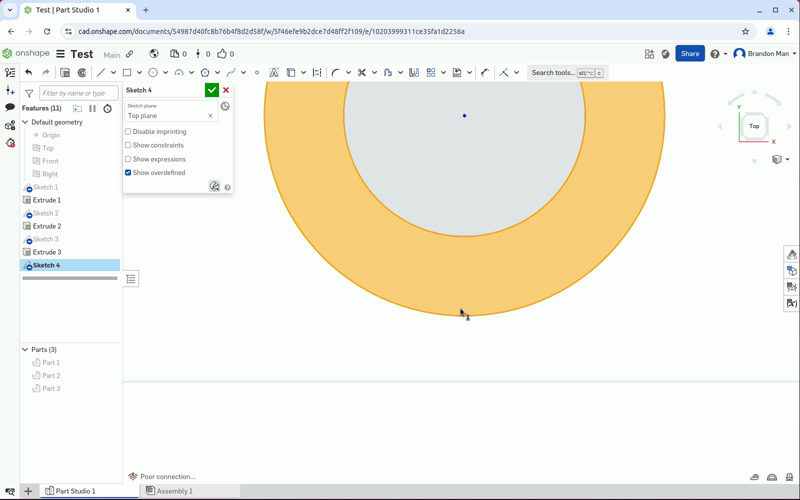
scroll(-6)
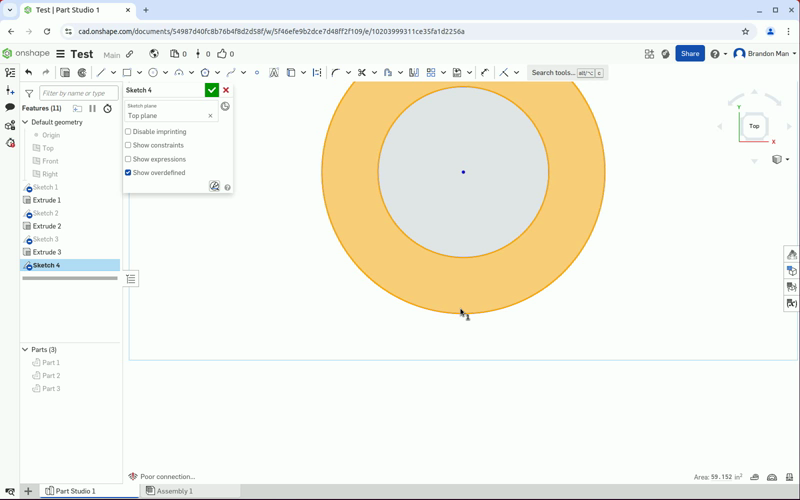
scroll(-6)
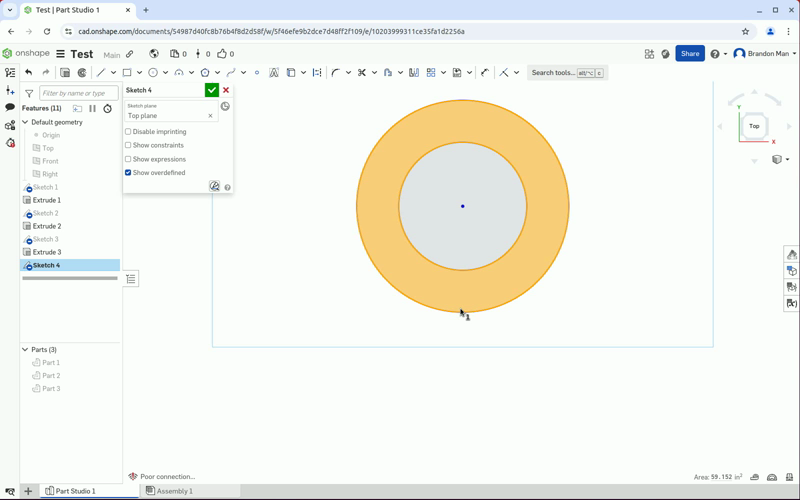
scroll(-6)
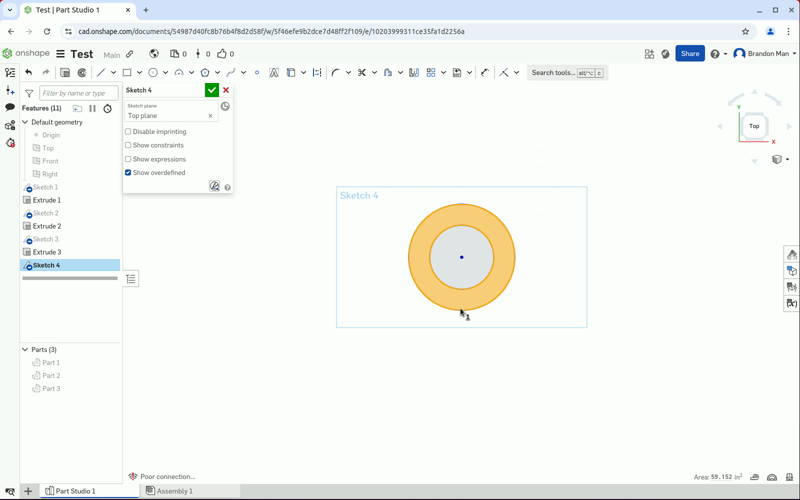
scroll(-6)
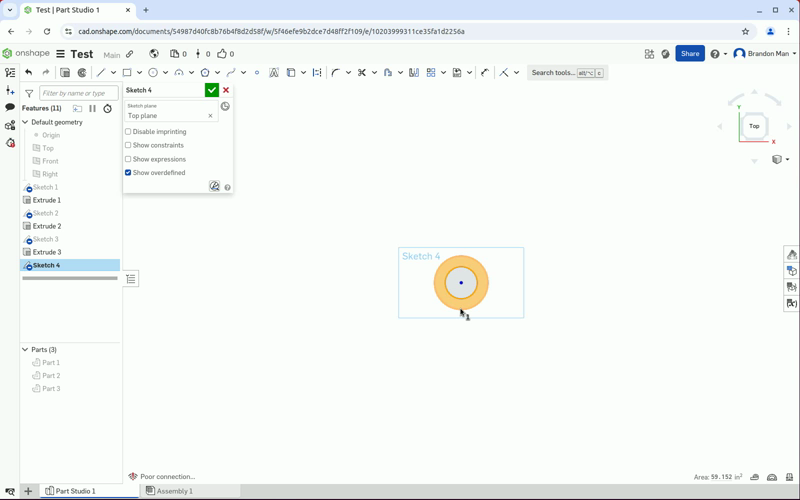
mouse_move(73, 352)
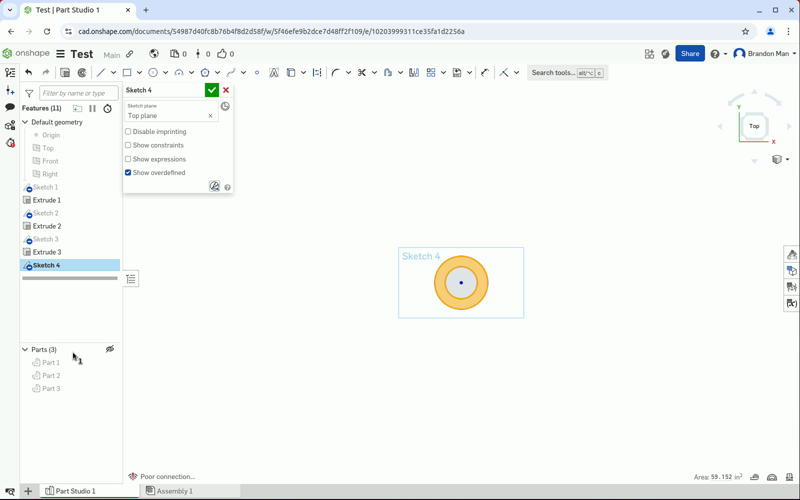
key(shift+y)
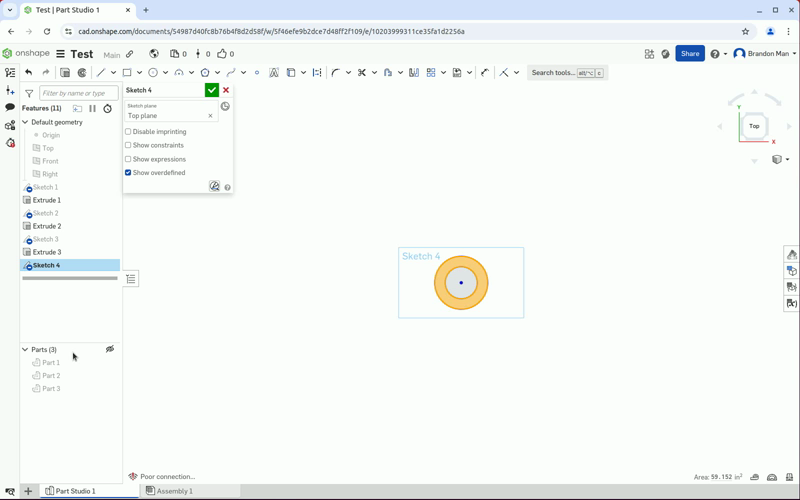
key(shift+e)
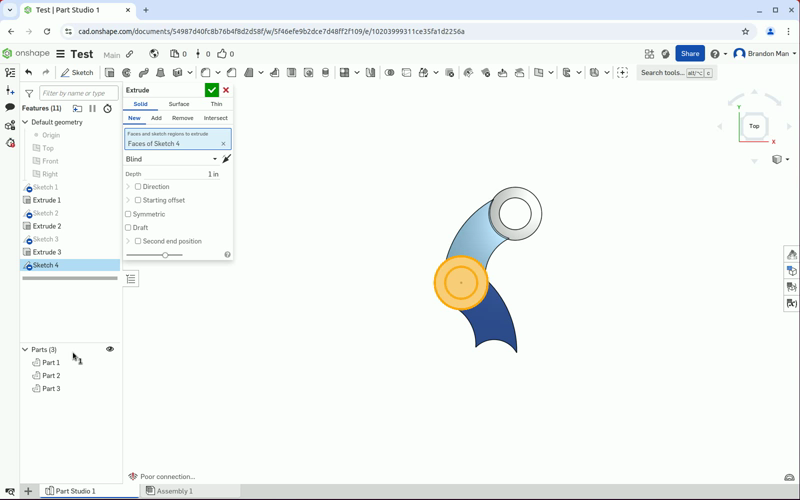
mouse_move(143, 106)
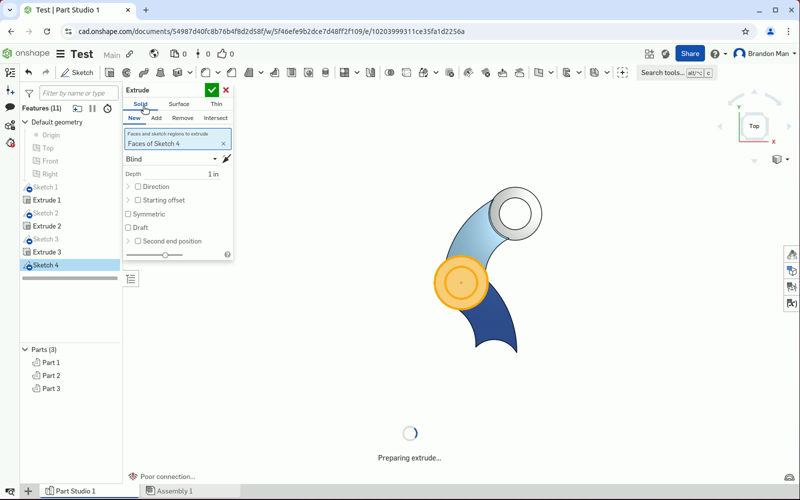
click(143, 106)
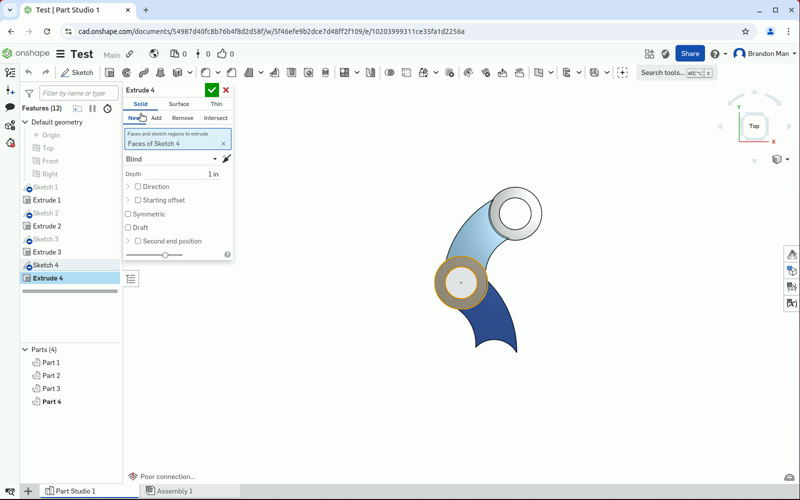
mouse_move(137, 120)
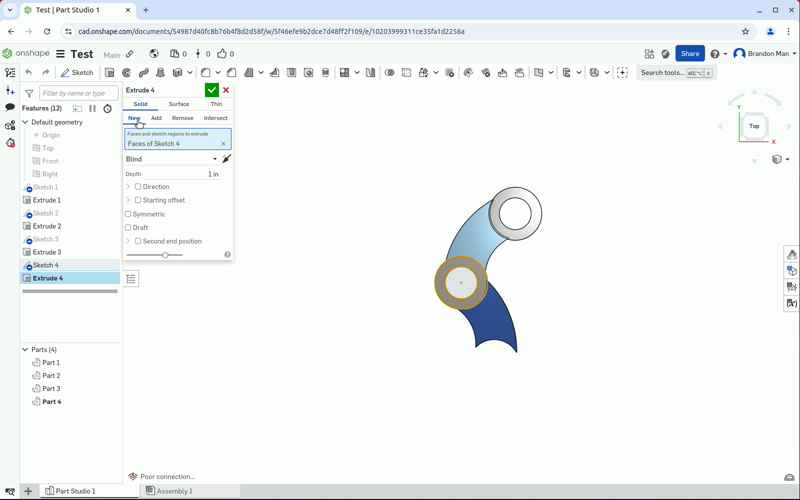
click(137, 120)
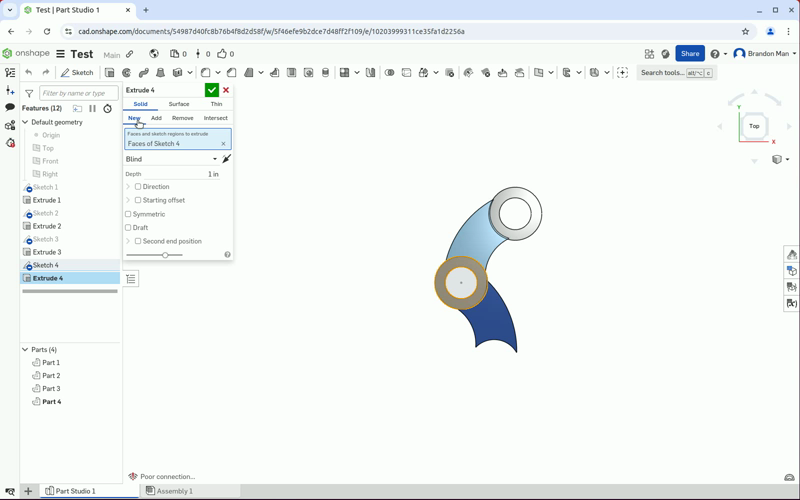
key(tab, 4)
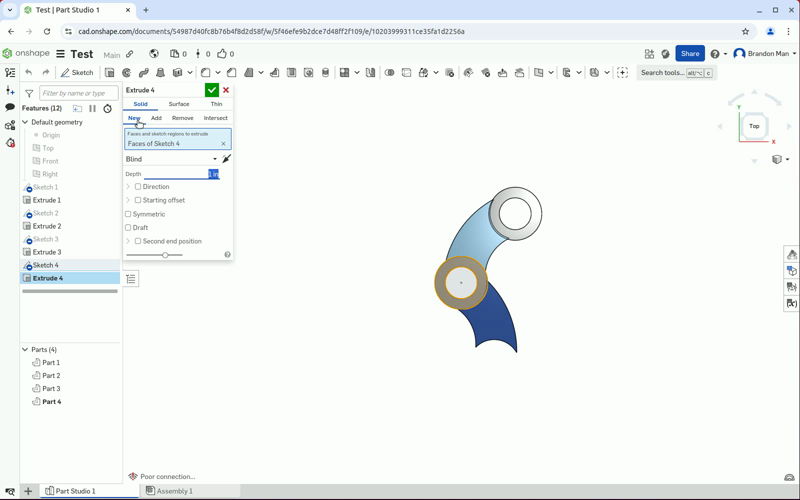
text(2.889)
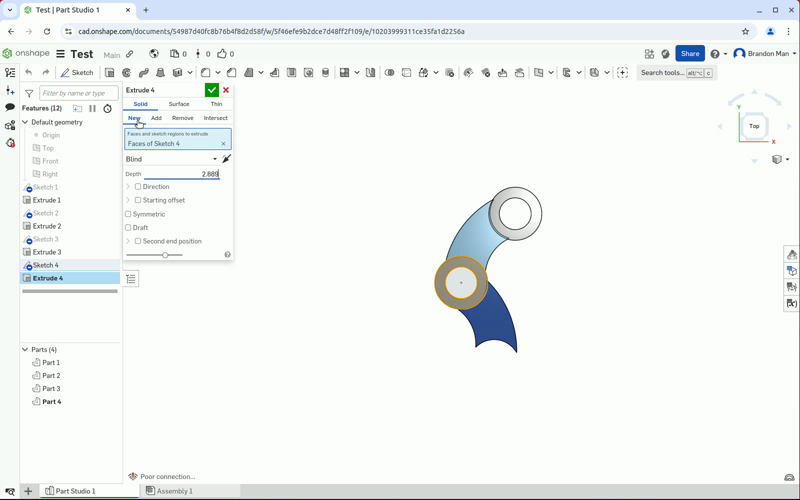
key(enter)
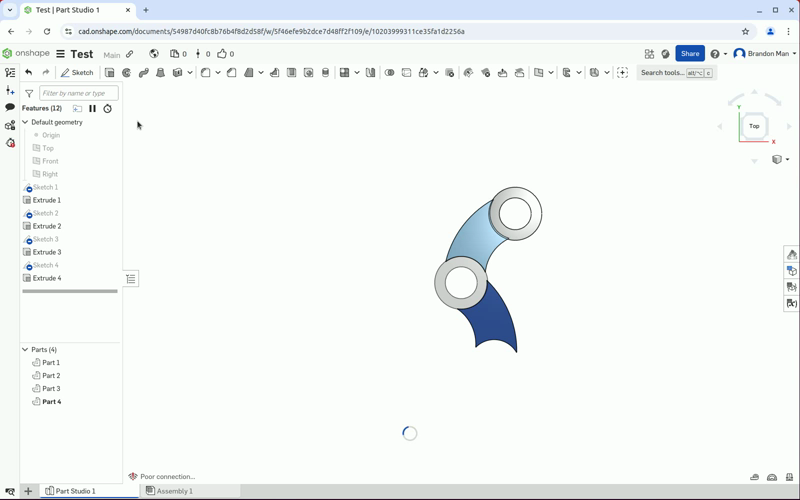
key(shift+h)
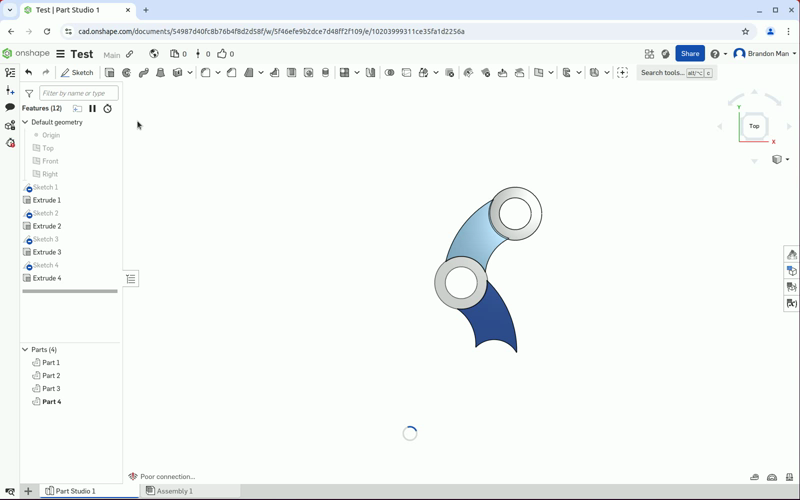
key(shift+h)
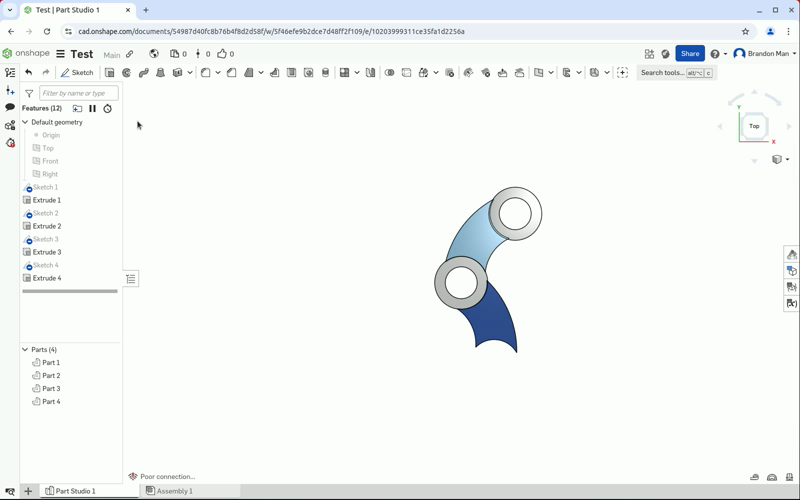
mouse_move(73, 189)
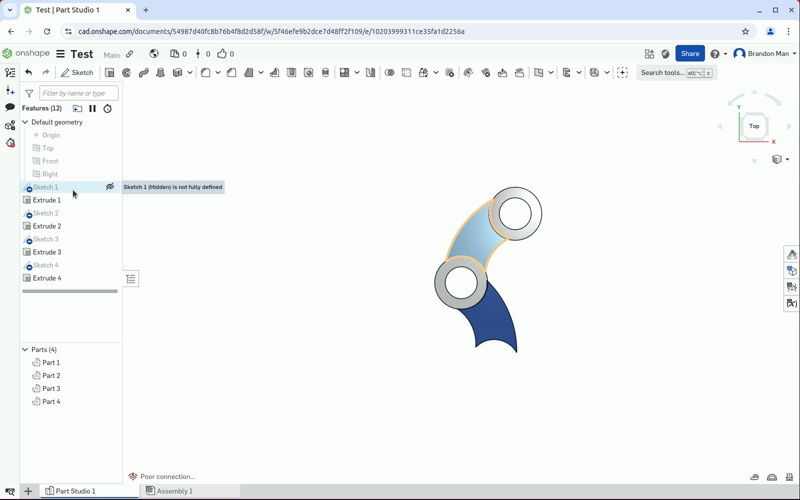
click(73, 189)
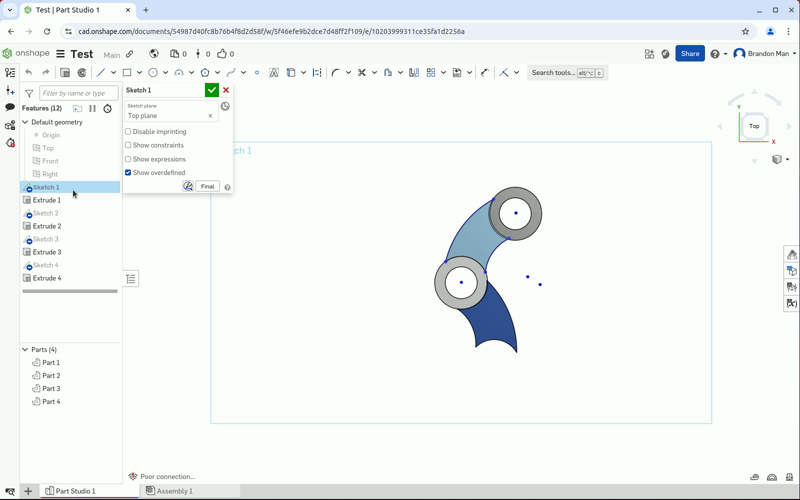
mouse_move(229, 92)
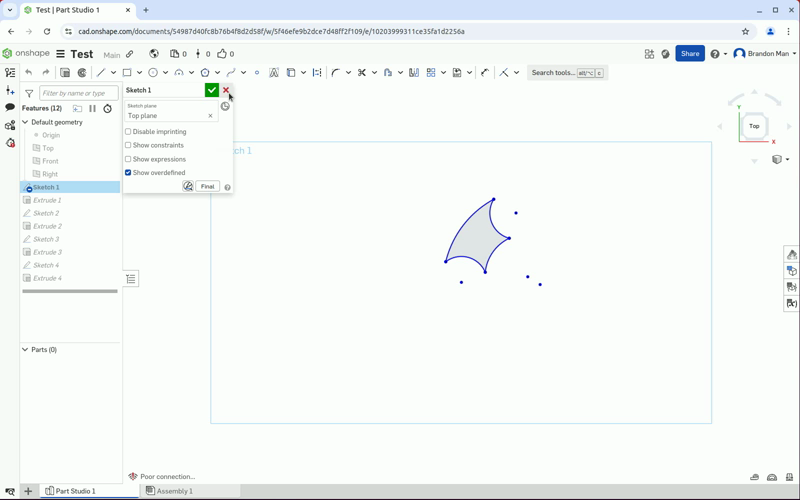
click(229, 92)
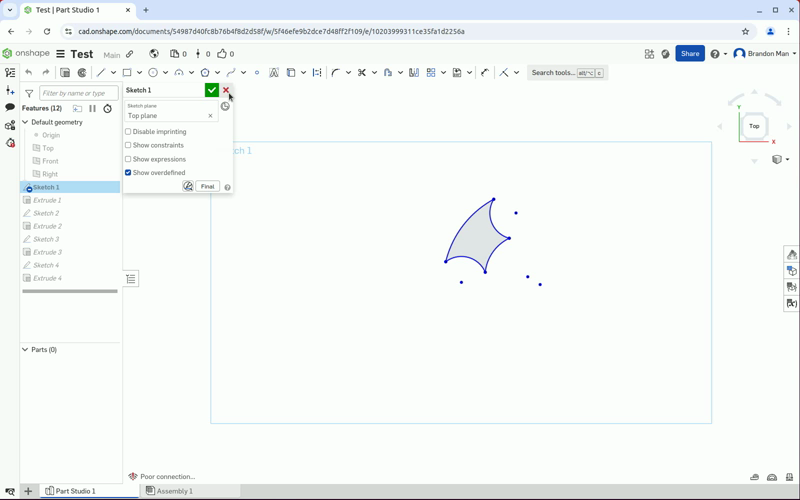
key(shift+s)
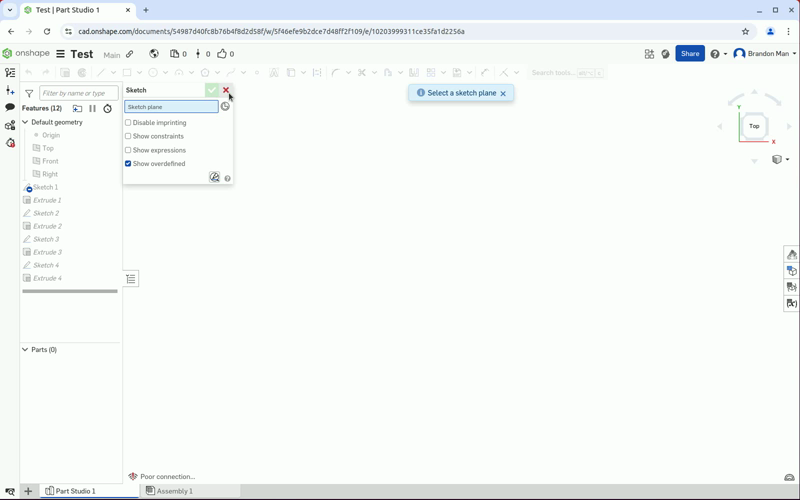
mouse_move(73, 150)
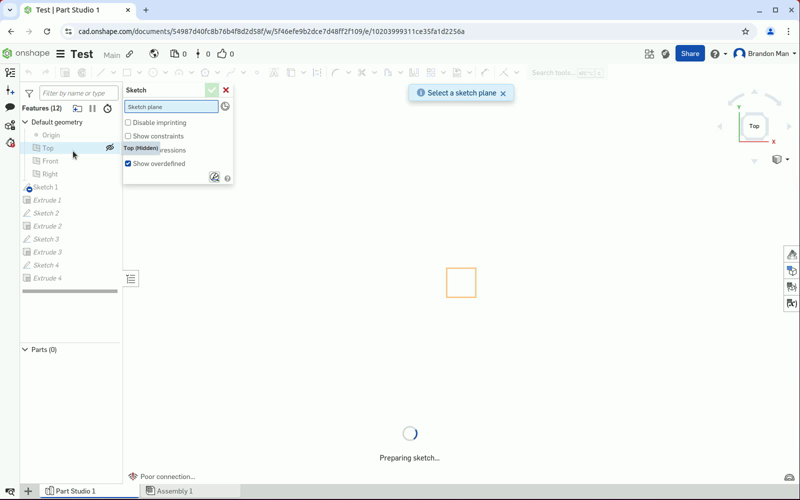
click(73, 150)
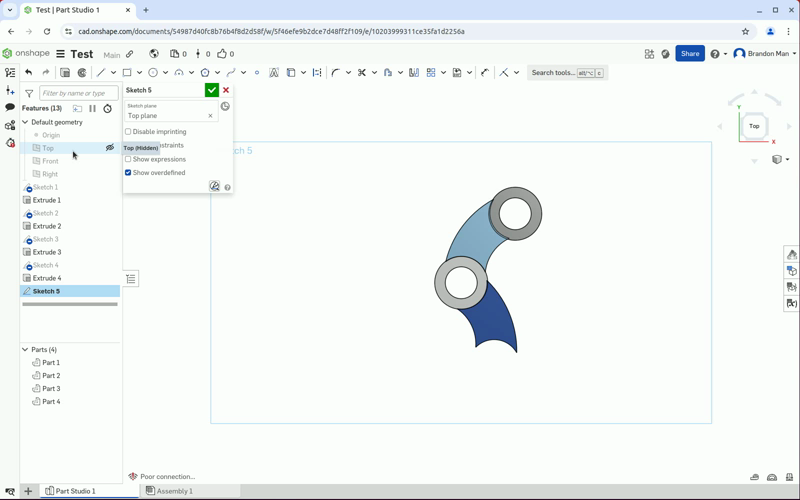
mouse_move(73, 352)
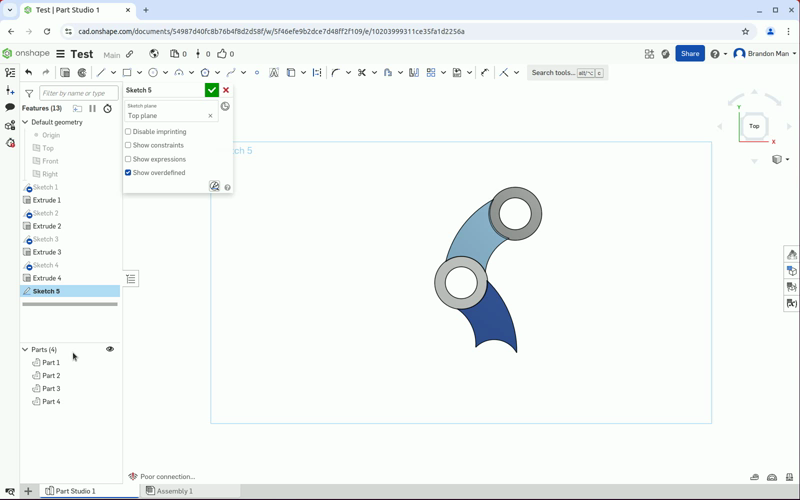
key(y)
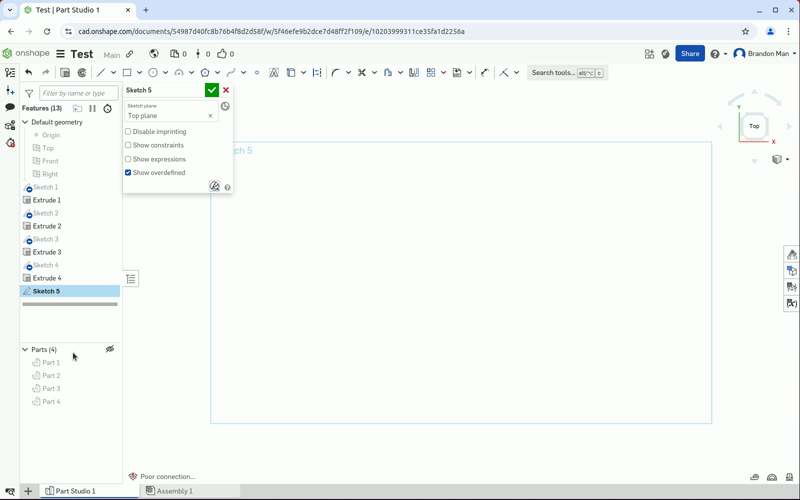
key(c)
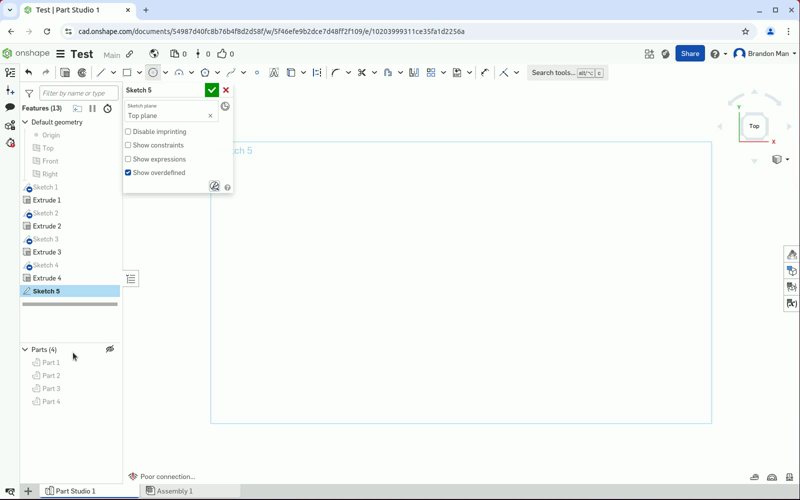
key_down(shift)
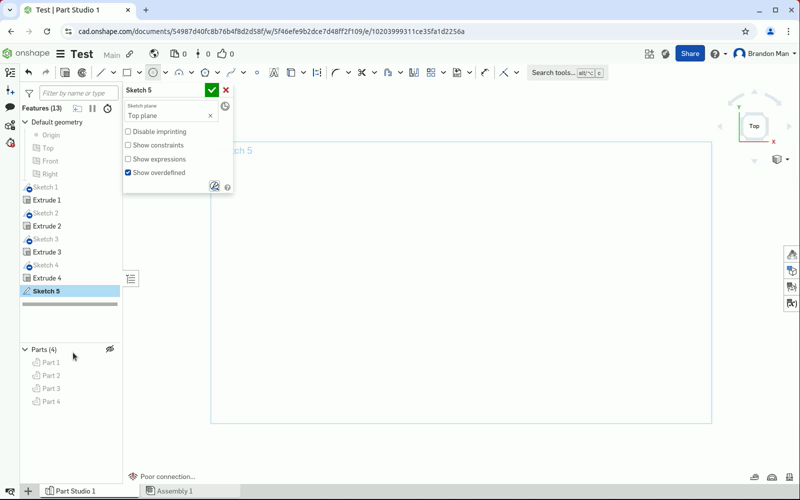
mouse_move(374, 270)
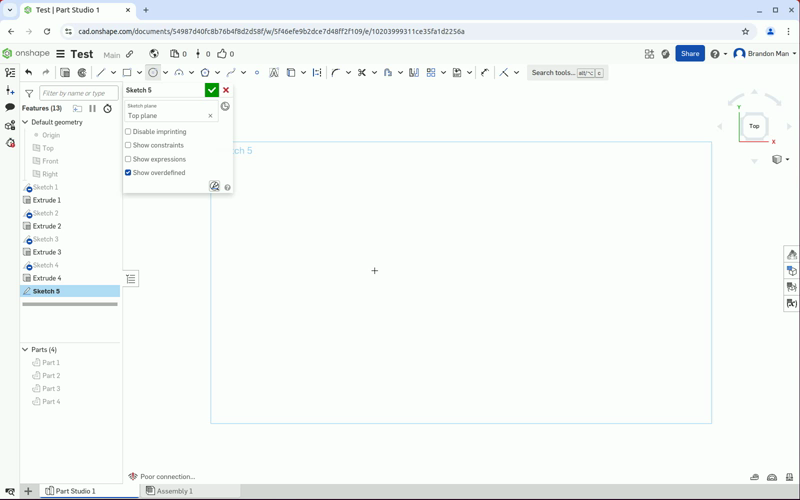
click(374, 270)
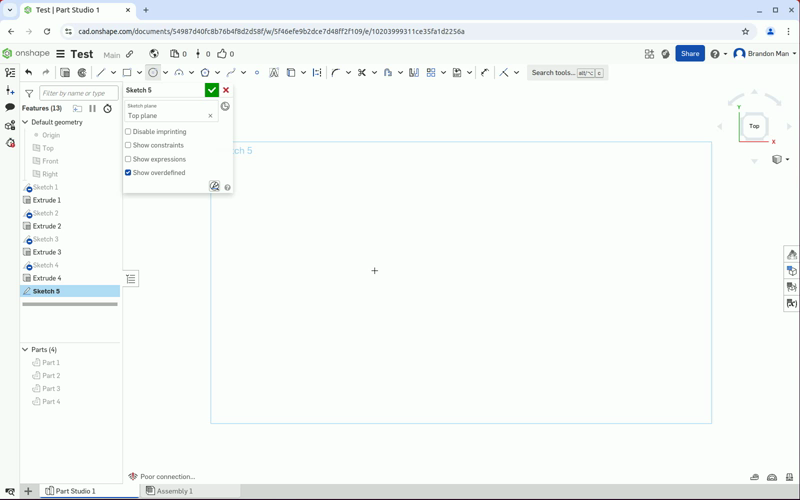
key_up(shift)
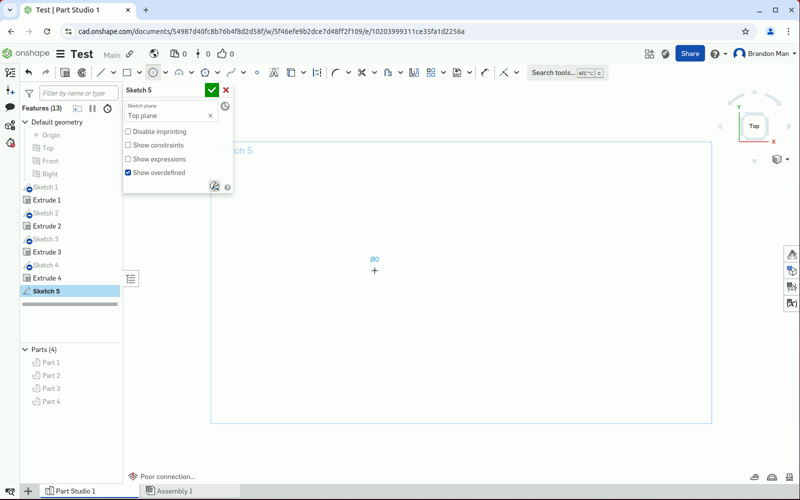
mouse_move(401, 270)
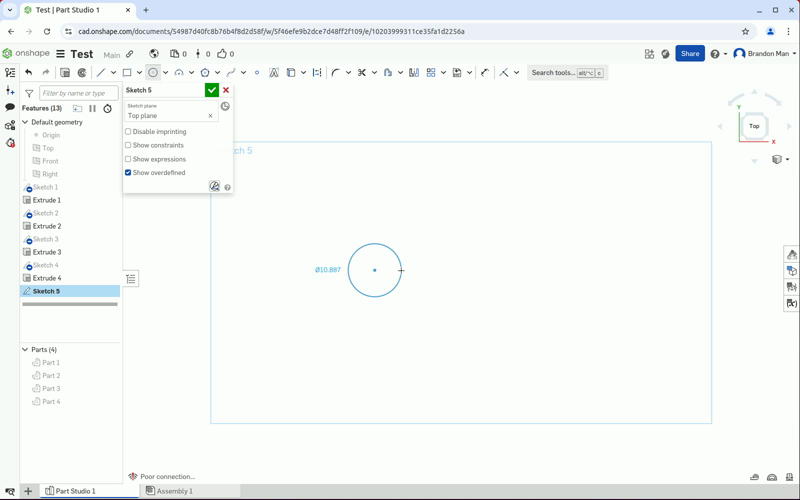
click(401, 270)
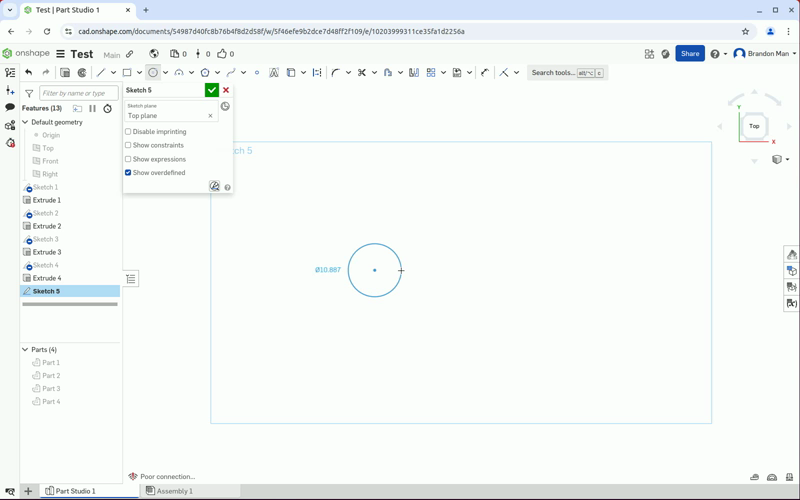
key(esc)
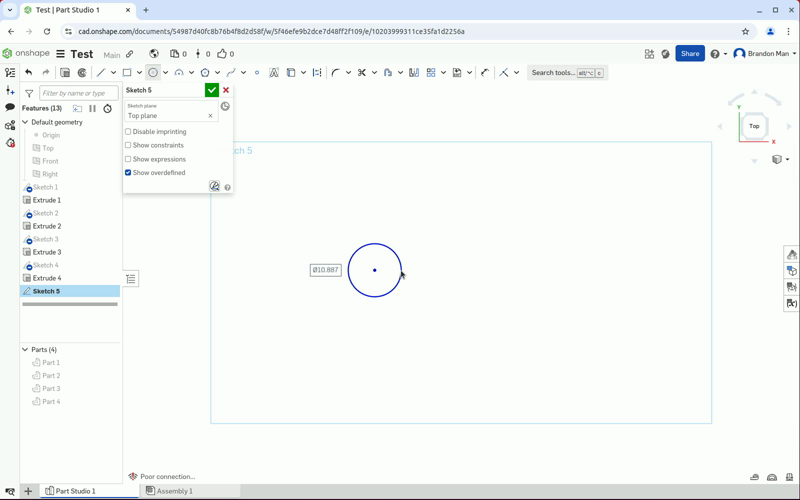
key(c)
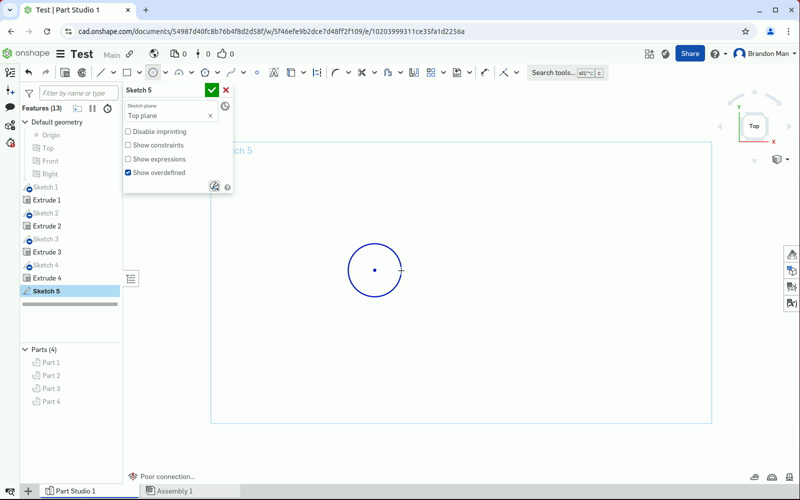
key_down(shift)
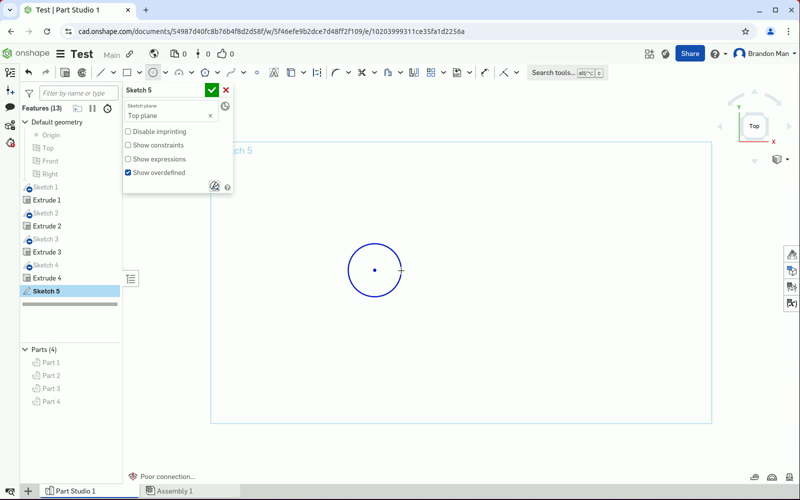
mouse_move(374, 270)
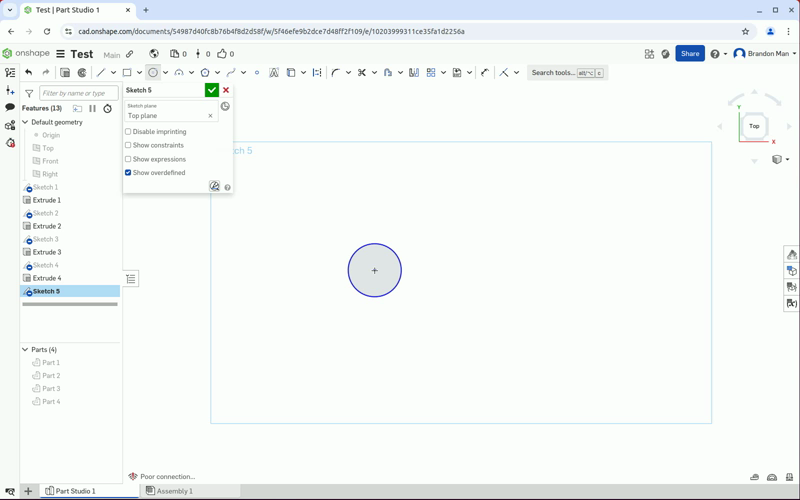
click(374, 270)
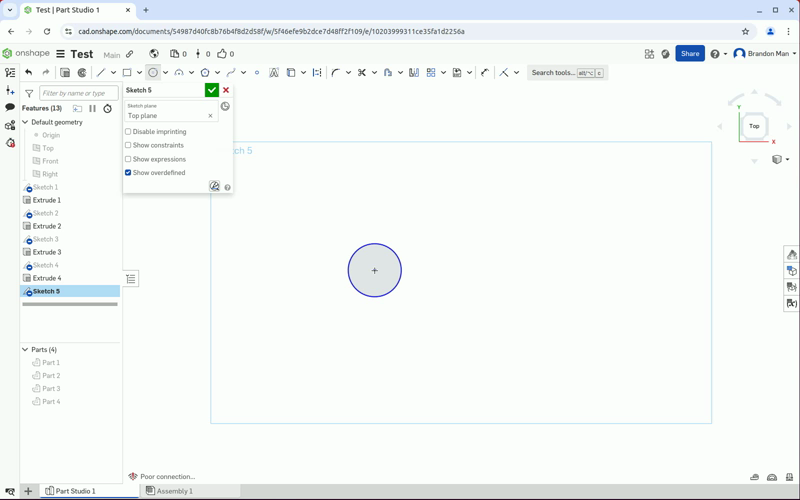
key_up(shift)
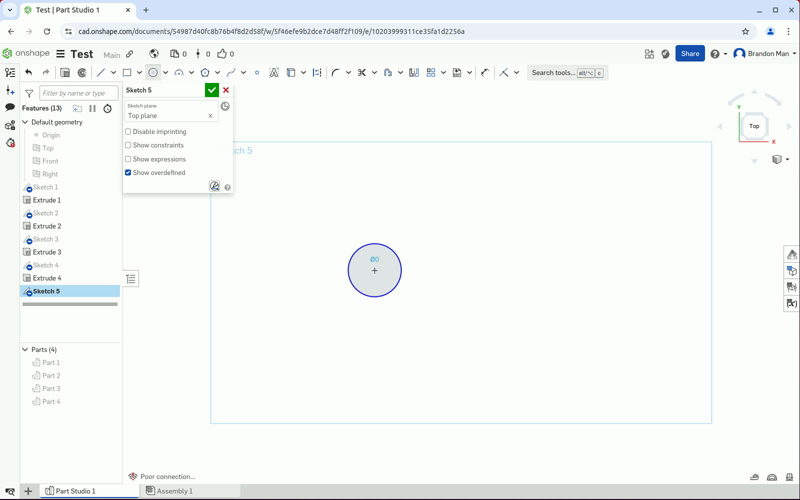
mouse_move(390, 270)
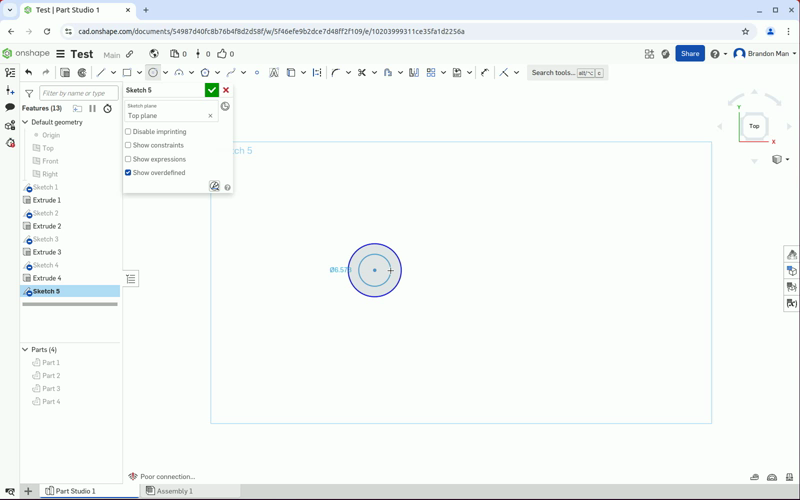
click(390, 270)
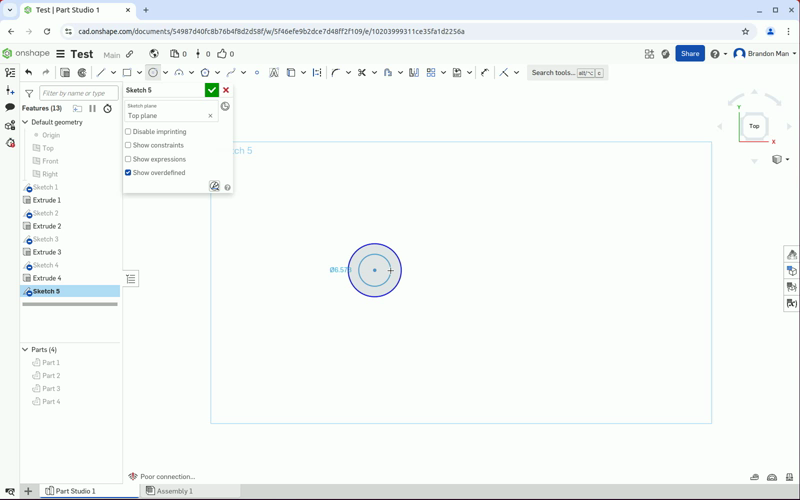
key(esc)
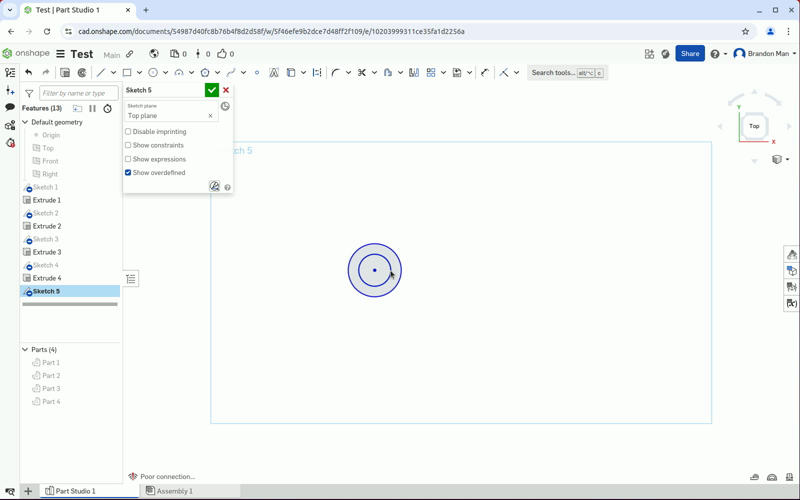
mouse_move(379, 250)
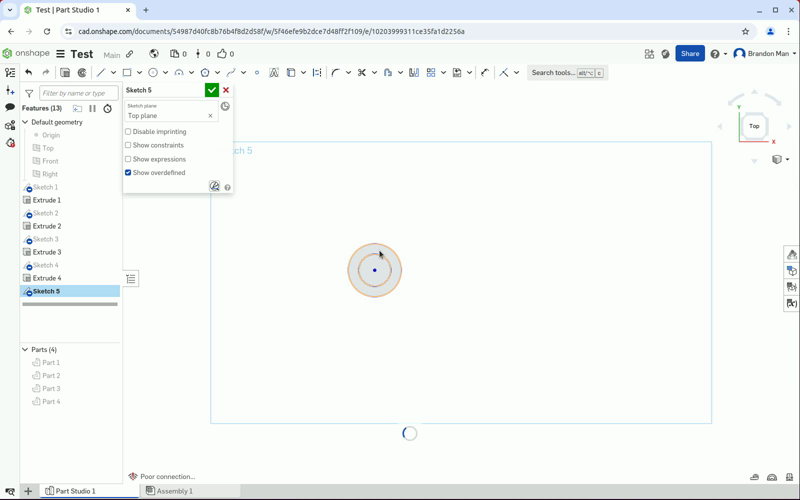
scroll(6)
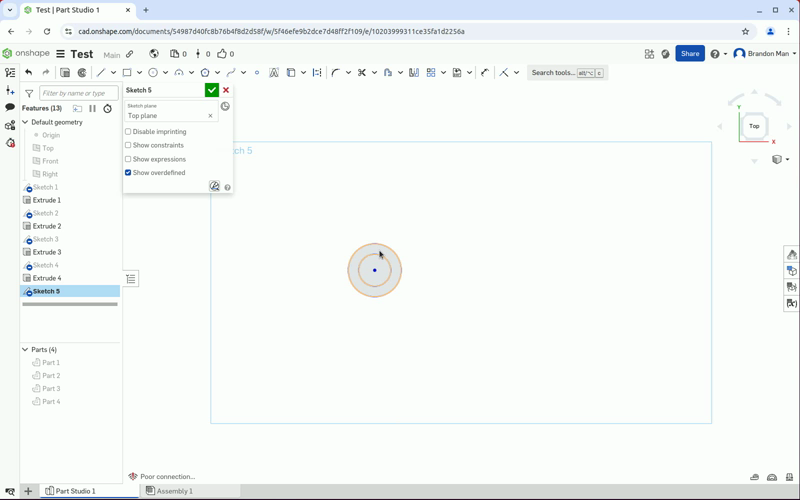
scroll(6)
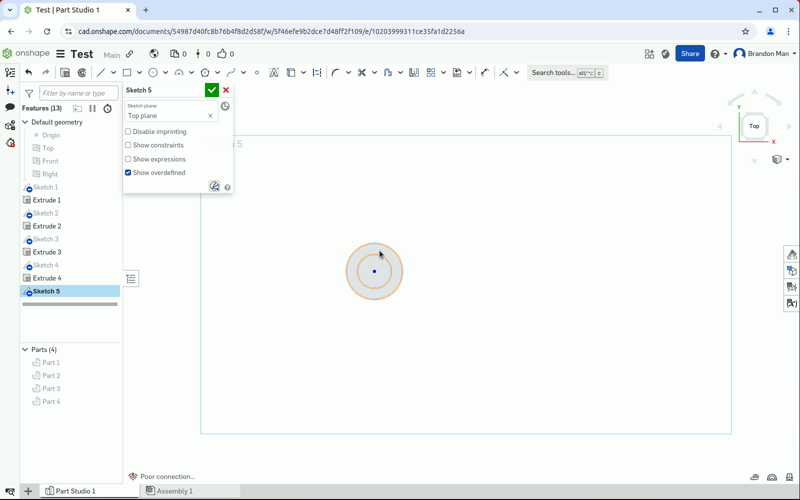
scroll(6)
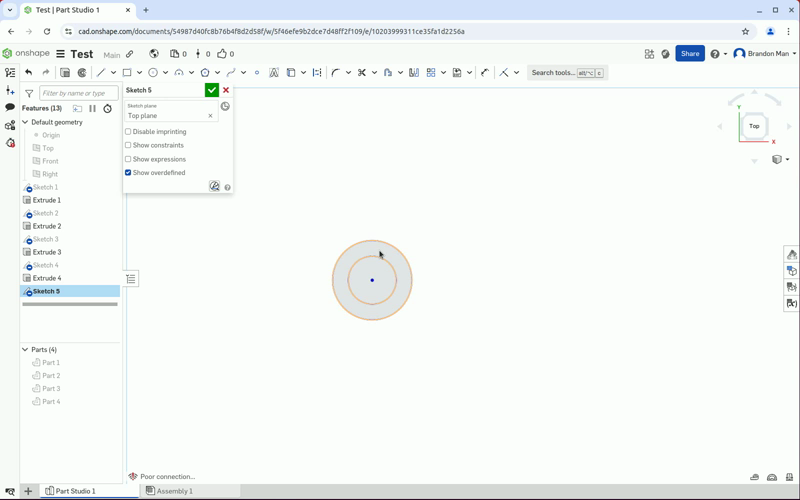
scroll(6)
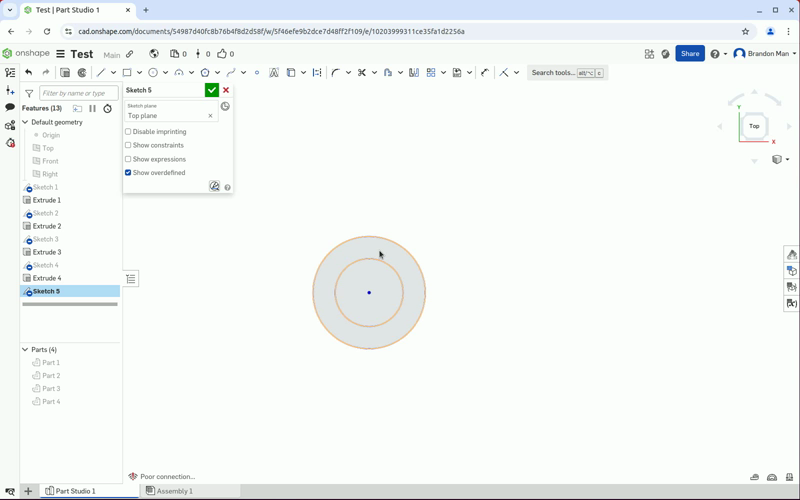
scroll(6)
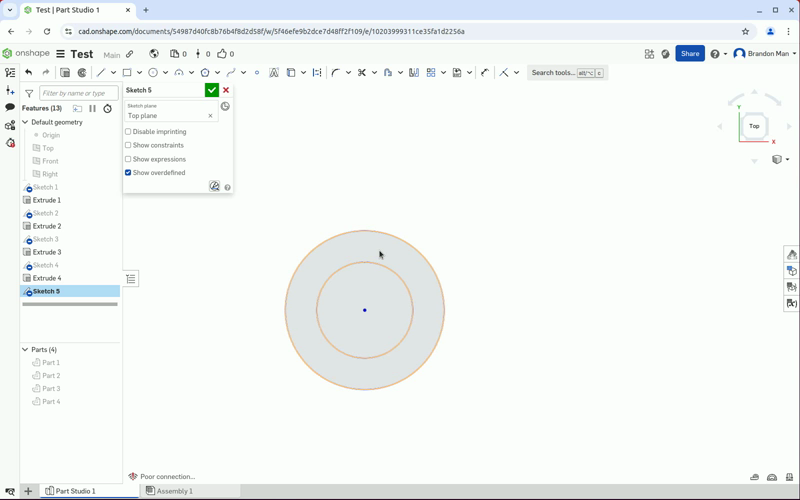
scroll(6)
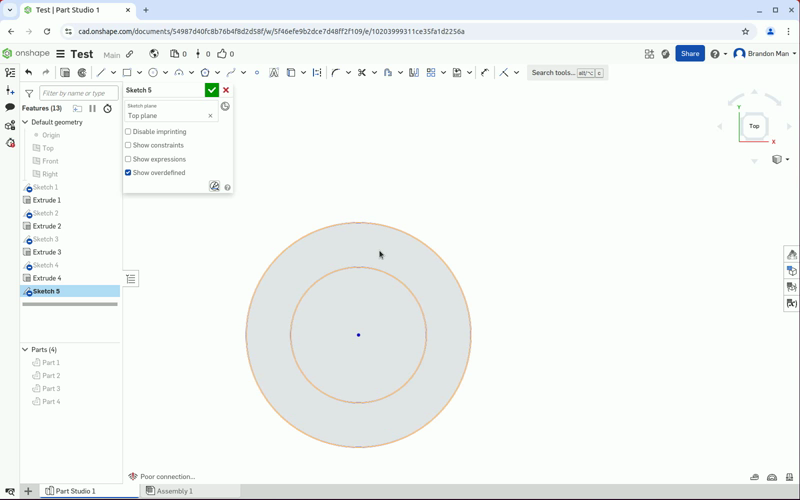
scroll(6)
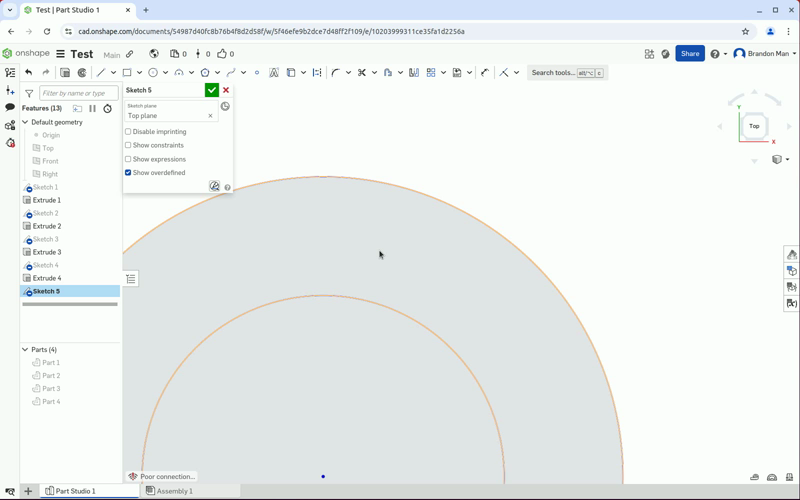
click(379, 250)
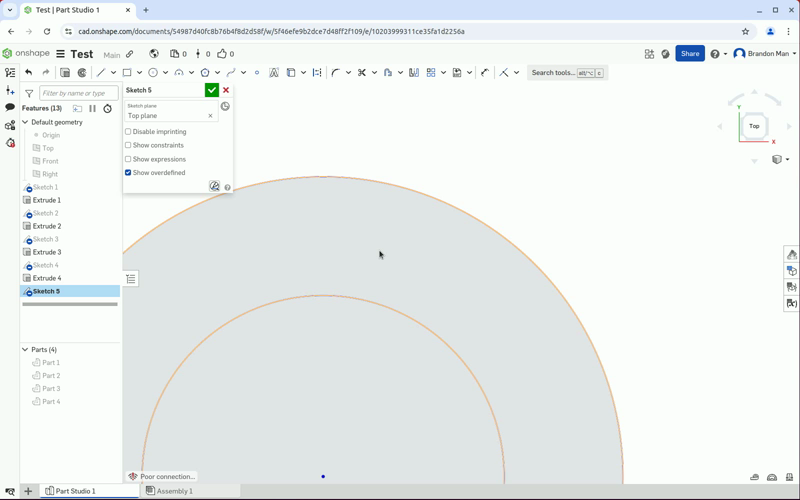
scroll(-6)
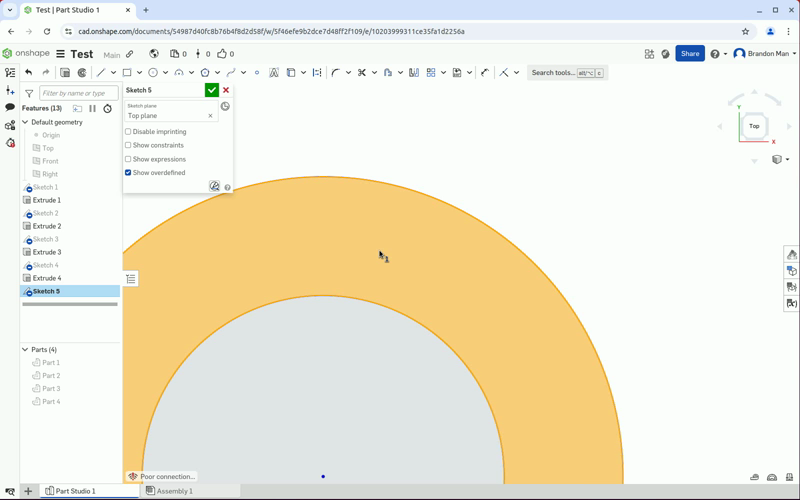
scroll(-6)
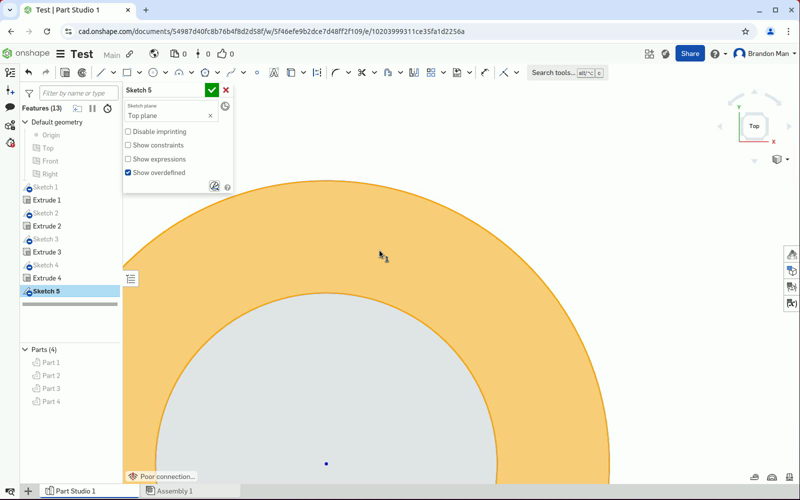
scroll(-6)
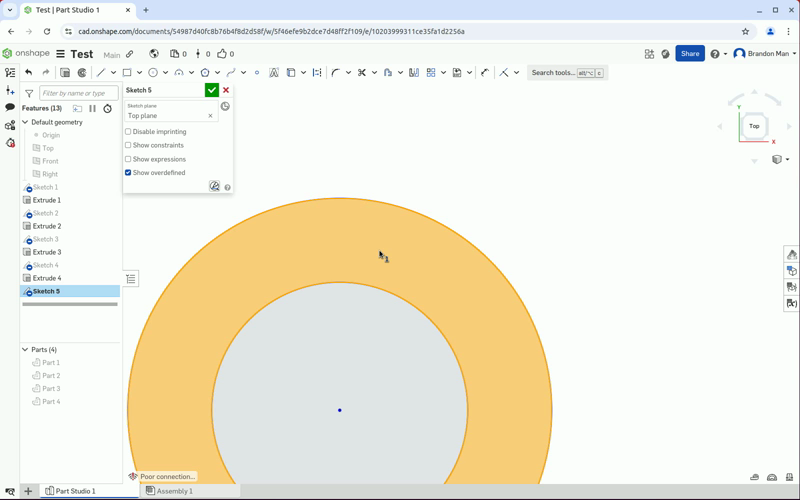
scroll(-6)
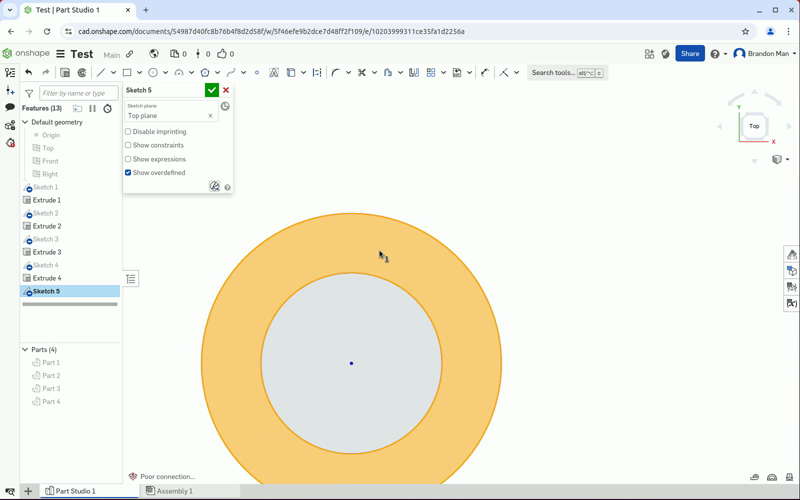
scroll(-6)
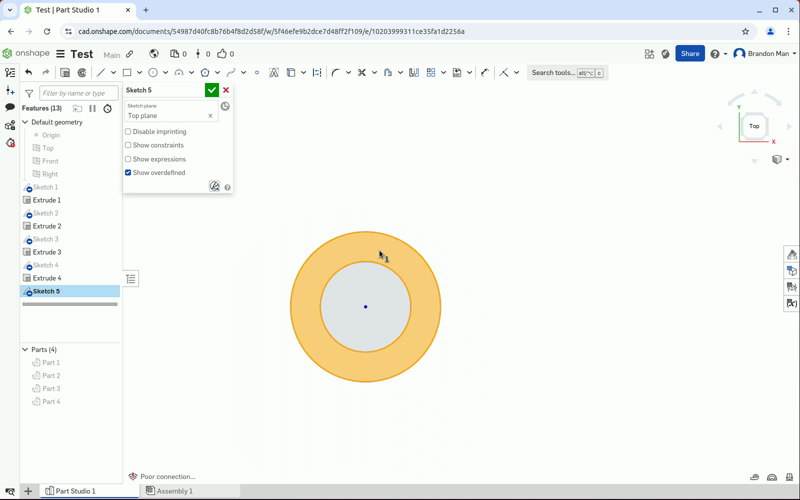
scroll(-6)
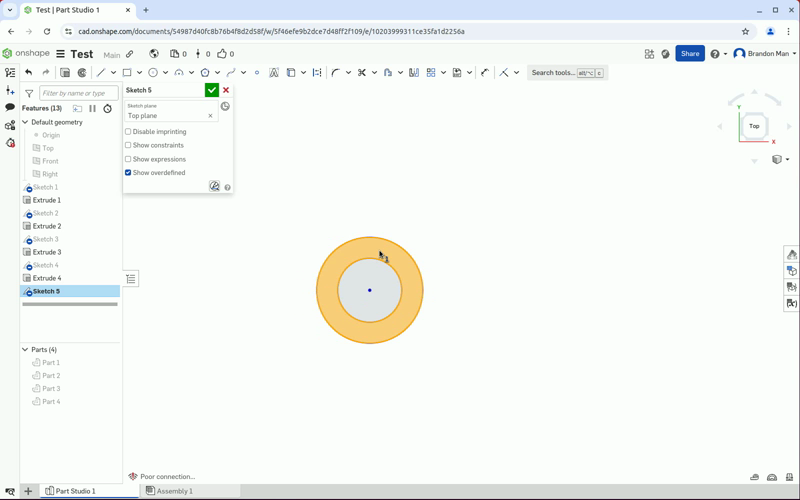
scroll(-6)
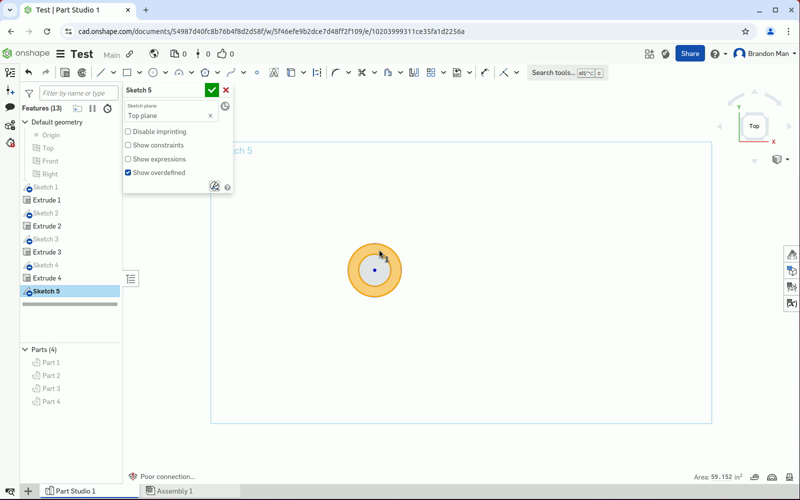
mouse_move(73, 352)
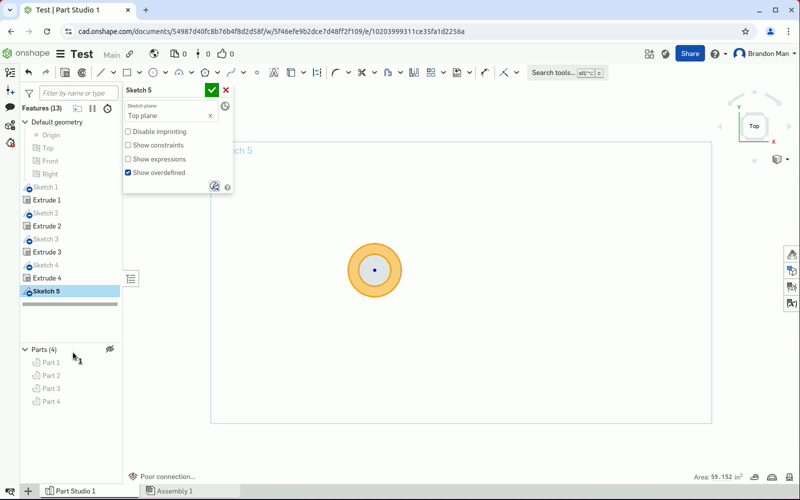
key(shift+y)
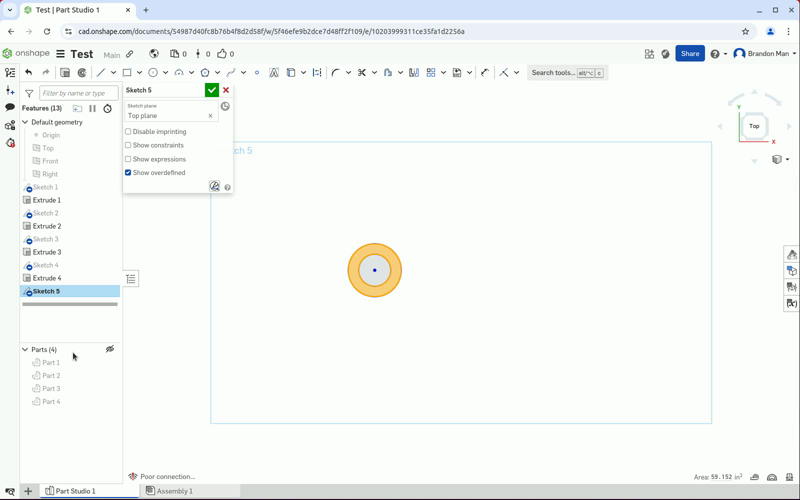
key(shift+e)
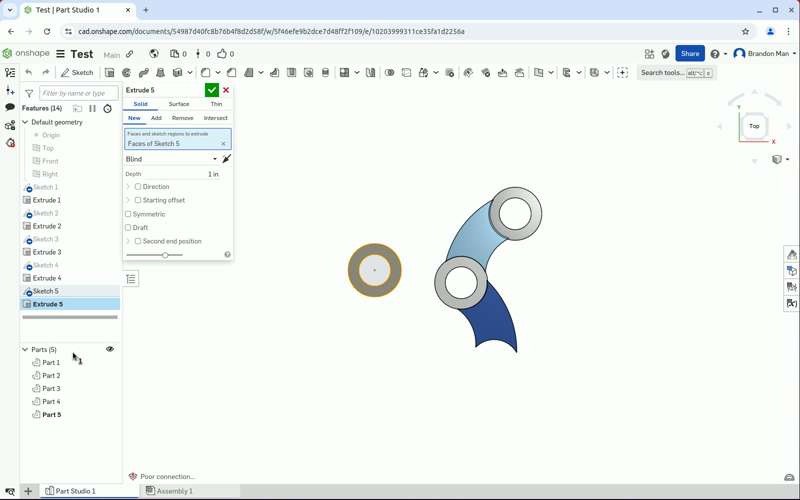
mouse_move(143, 106)
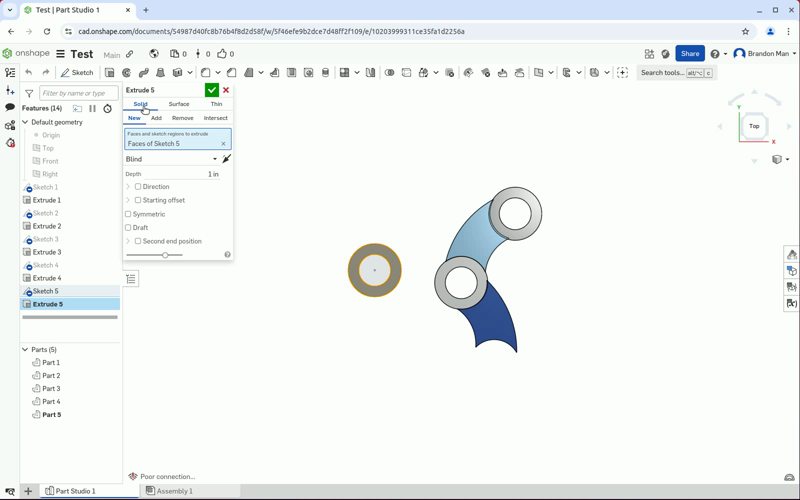
click(143, 106)
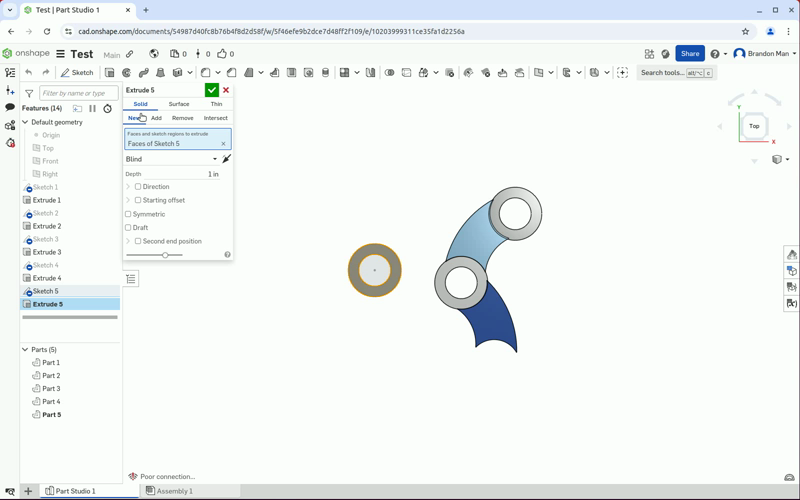
mouse_move(137, 120)
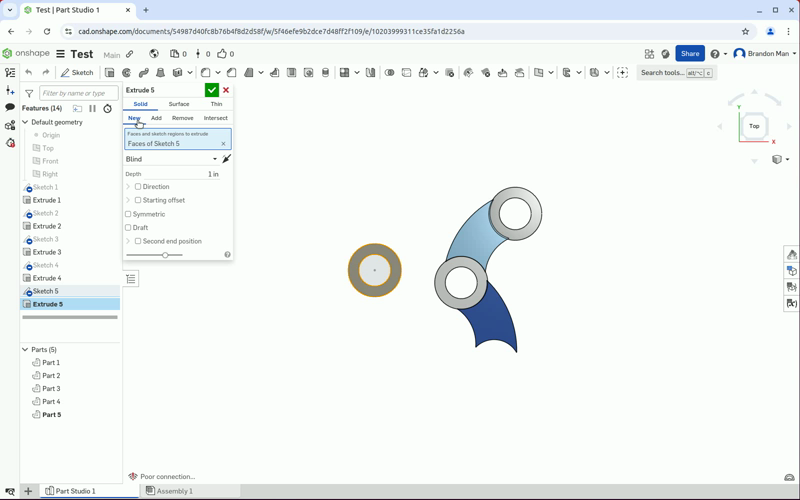
click(137, 120)
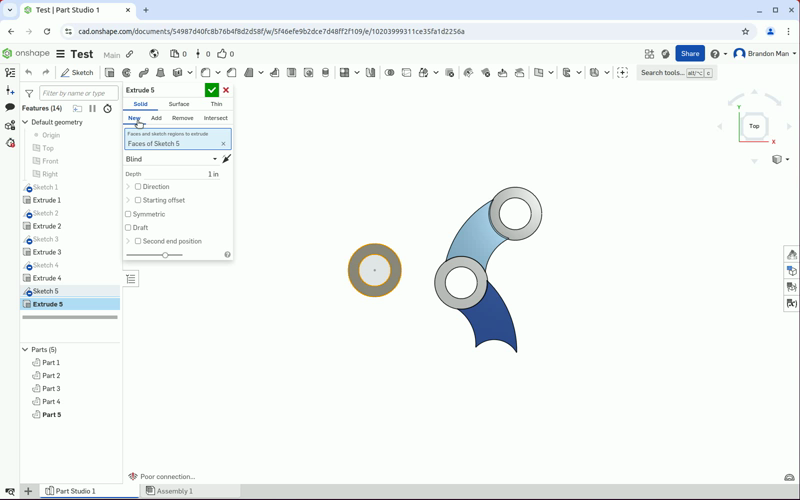
key(tab, 4)
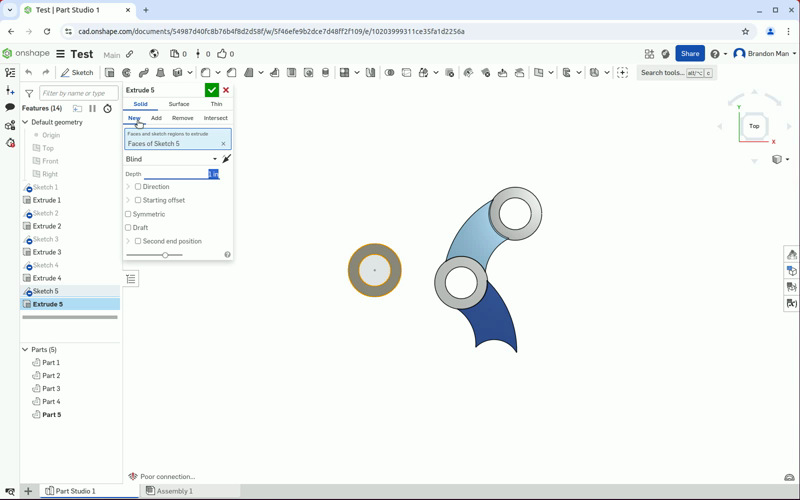
text(2.889)
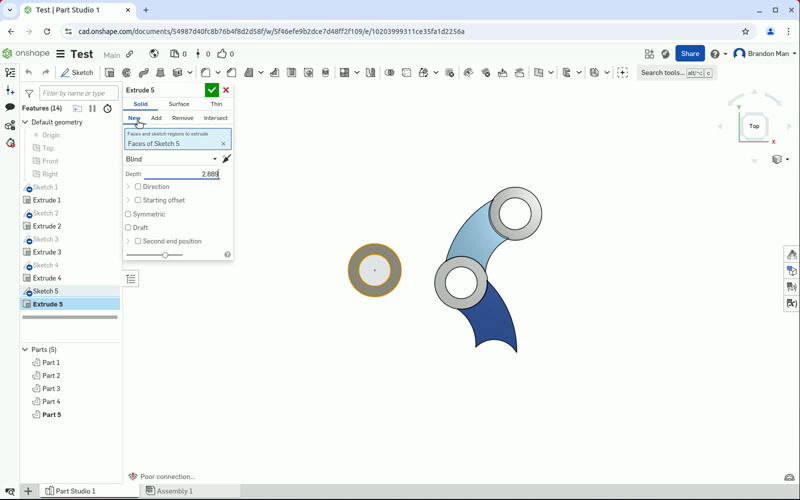
key(enter)
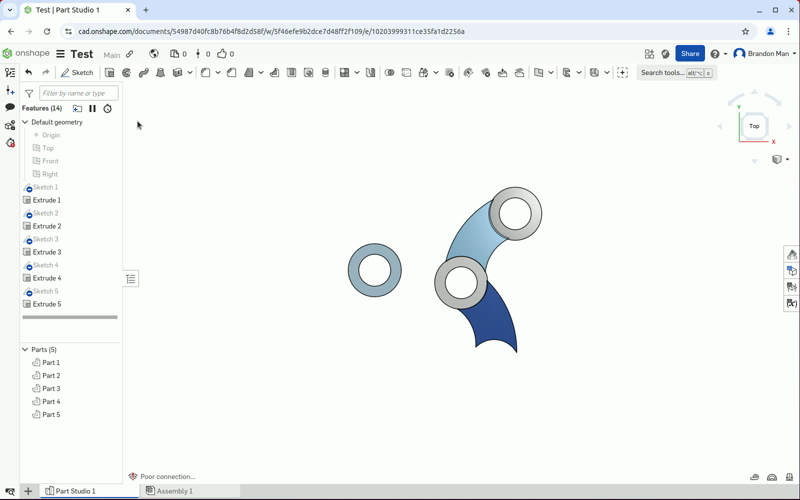
key(shift+h)
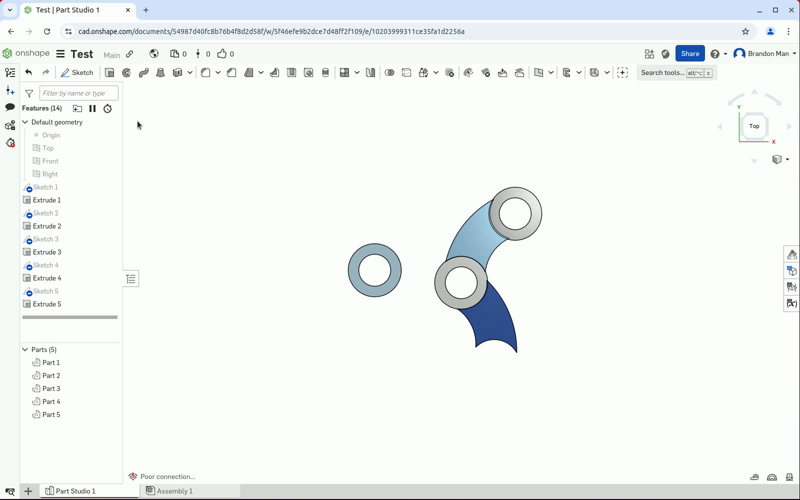
key(shift+h)
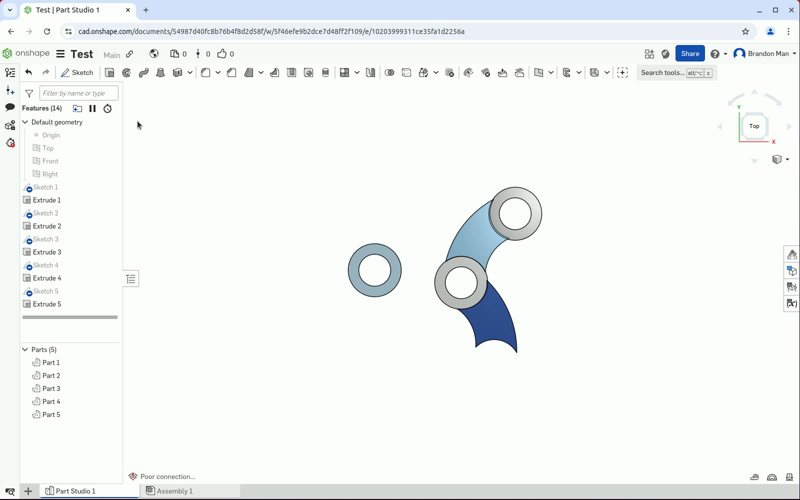
mouse_move(73, 189)
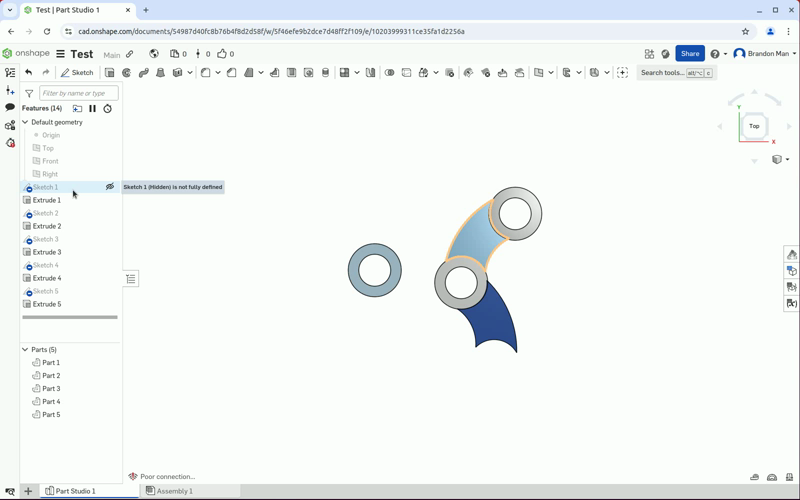
click(73, 189)
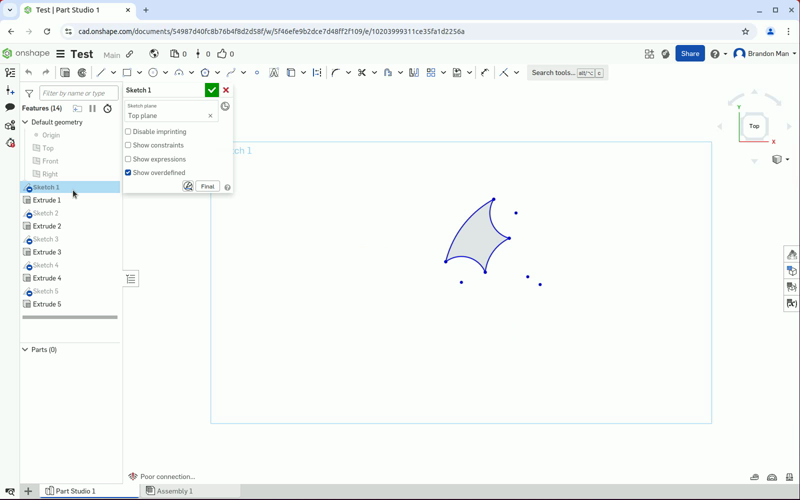
mouse_move(229, 92)
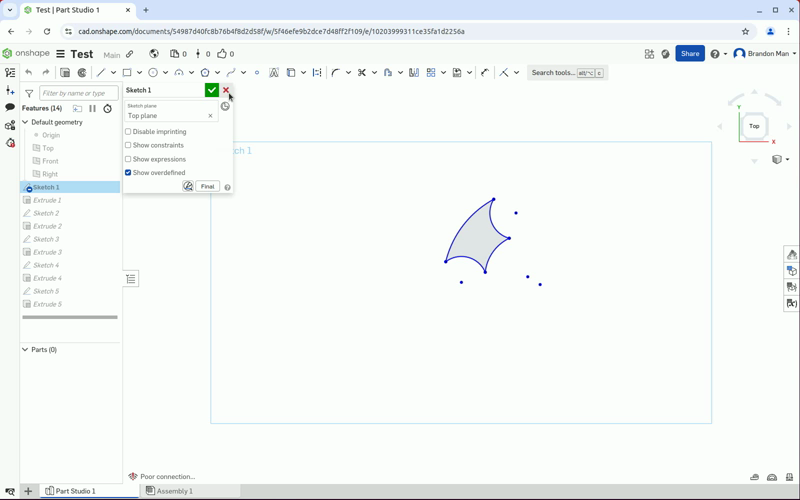
click(229, 92)
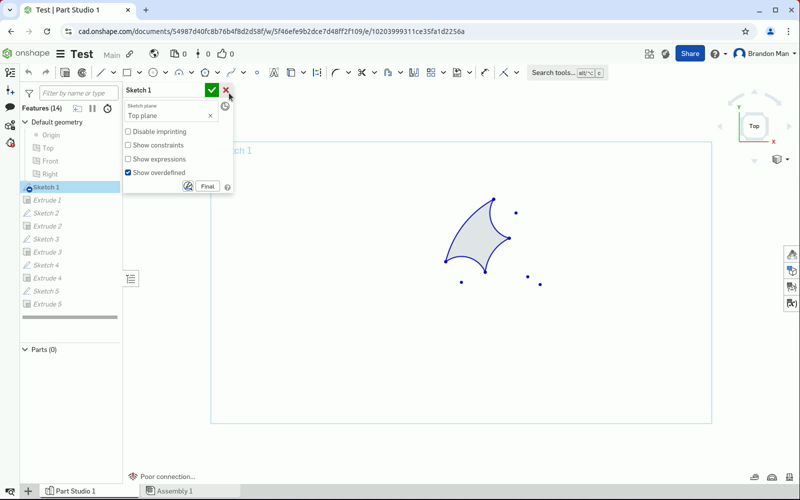
key(shift+s)
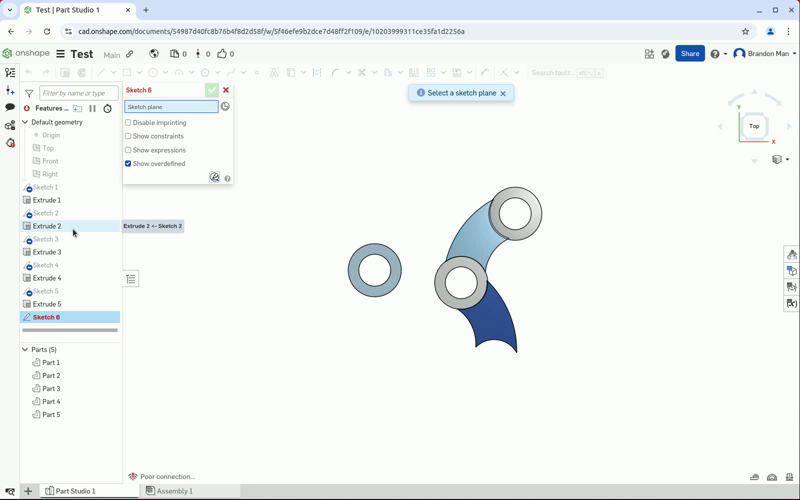
scroll(3)
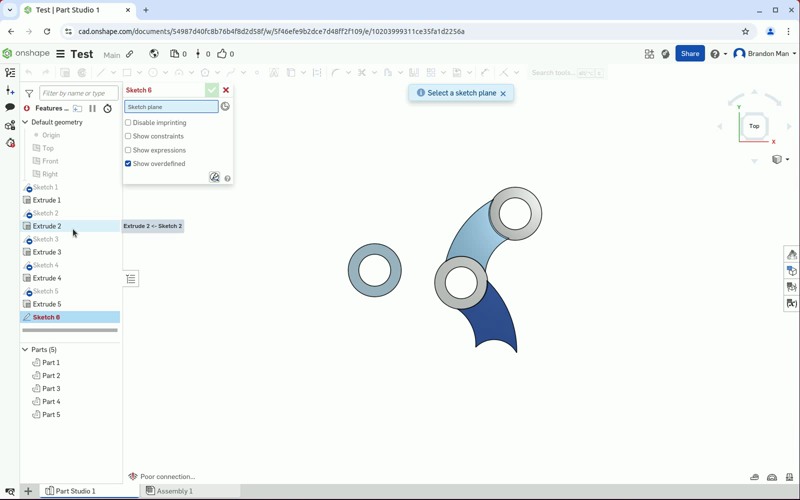
mouse_move(73, 150)
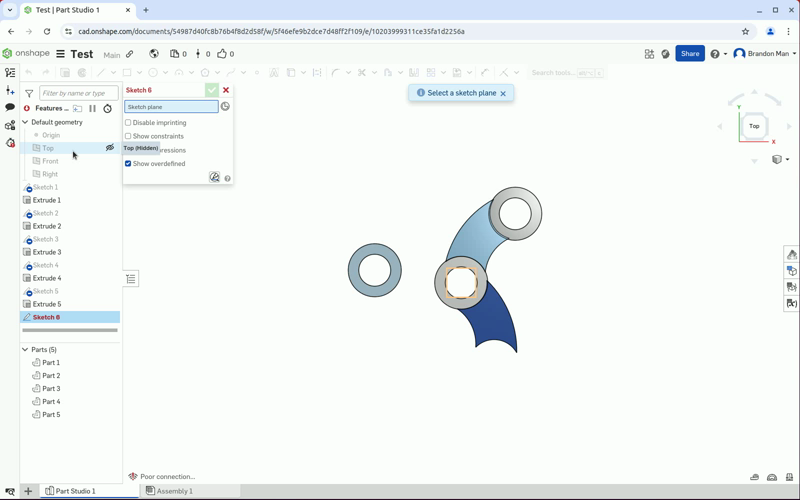
click(73, 150)
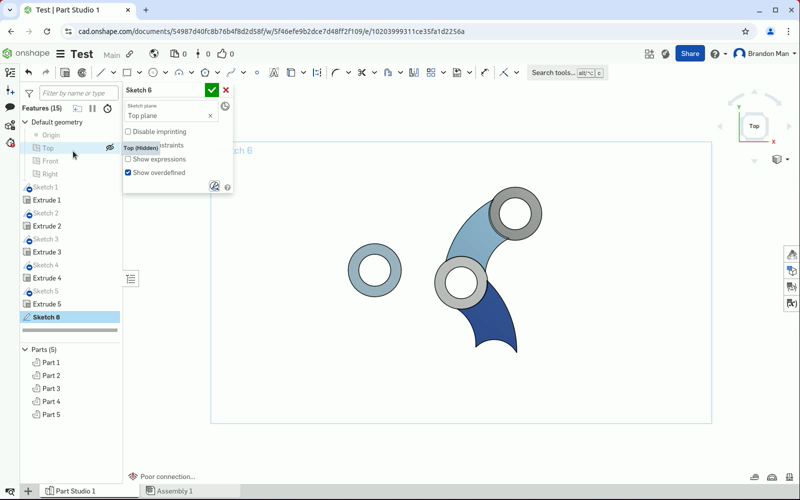
mouse_move(73, 352)
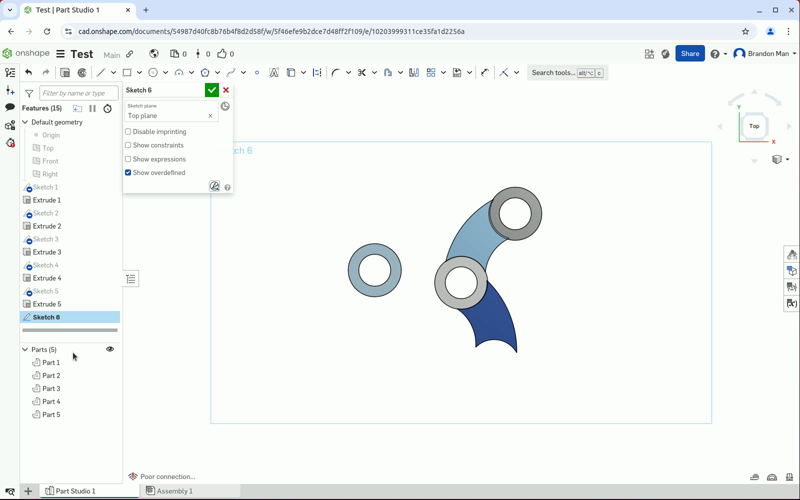
key(y)
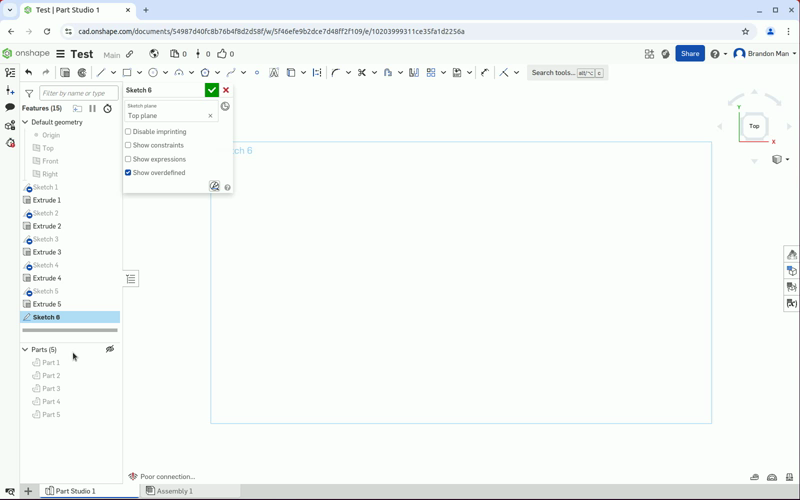
key(a)
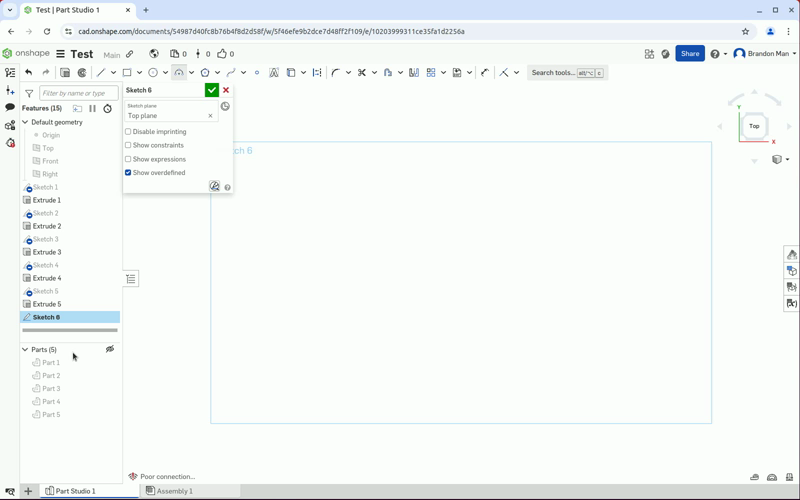
key_down(shift)
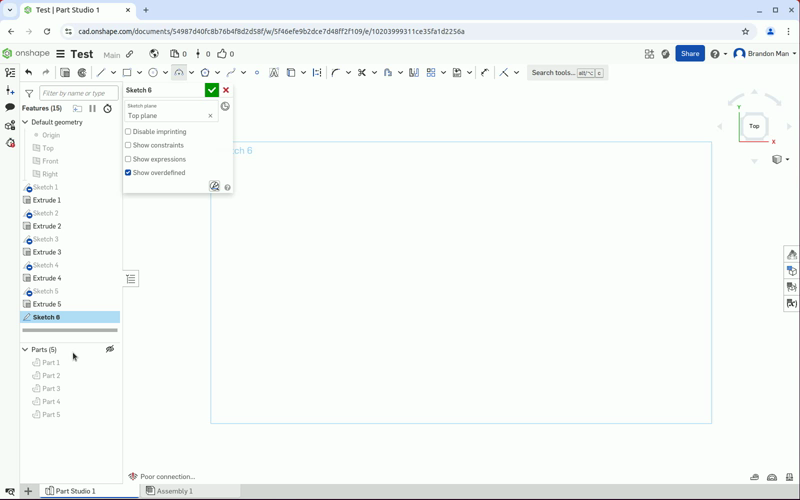
mouse_move(372, 295)
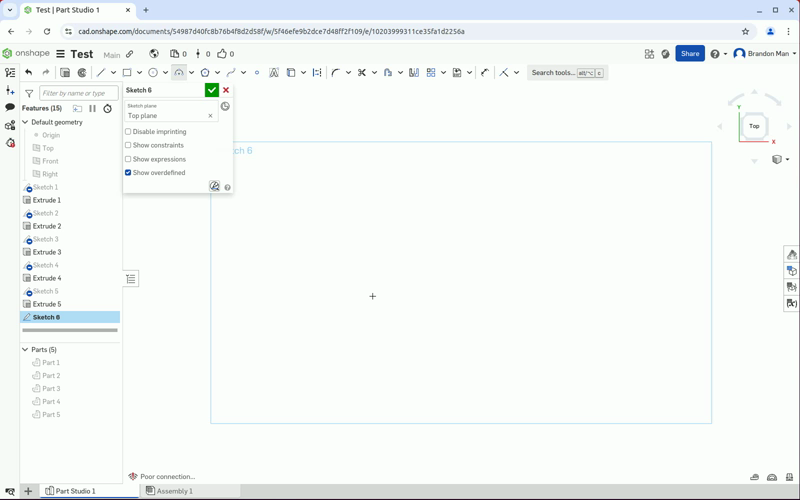
click(372, 295)
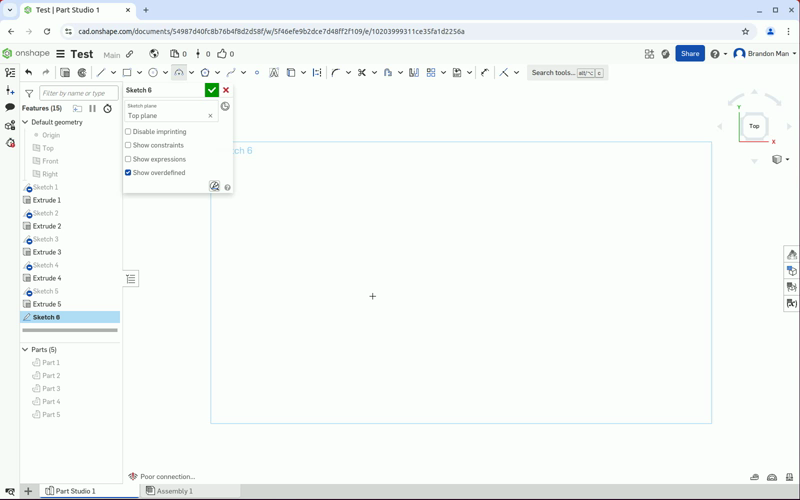
key_up(shift)
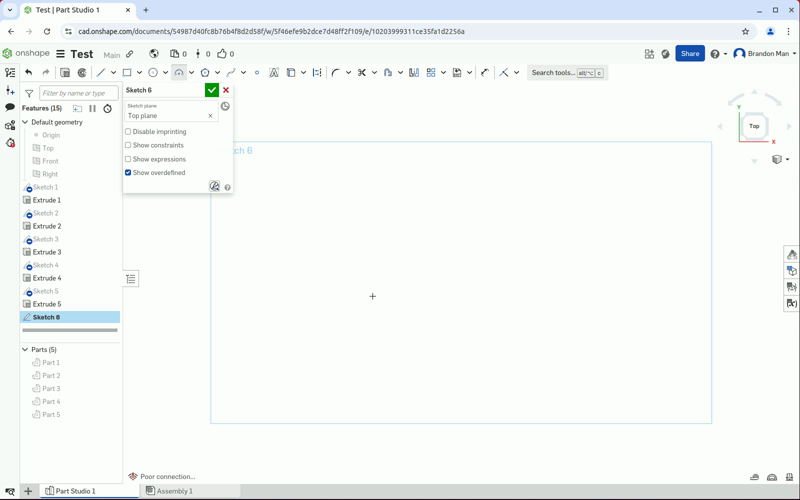
key_down(shift)
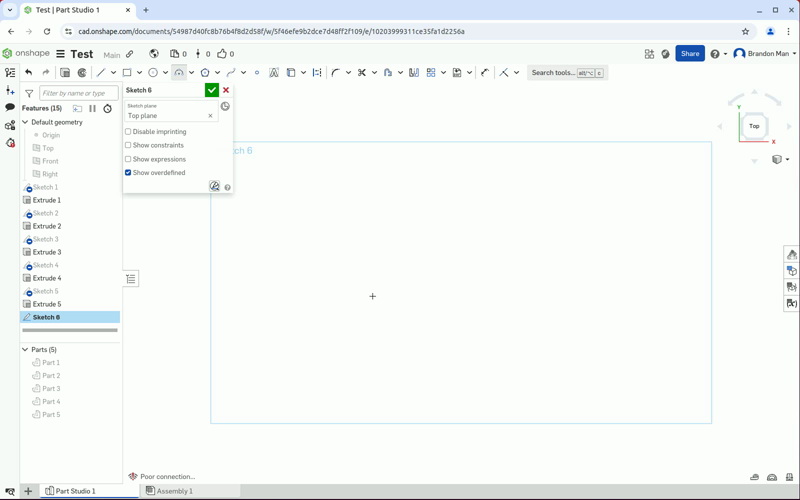
mouse_move(450, 306)
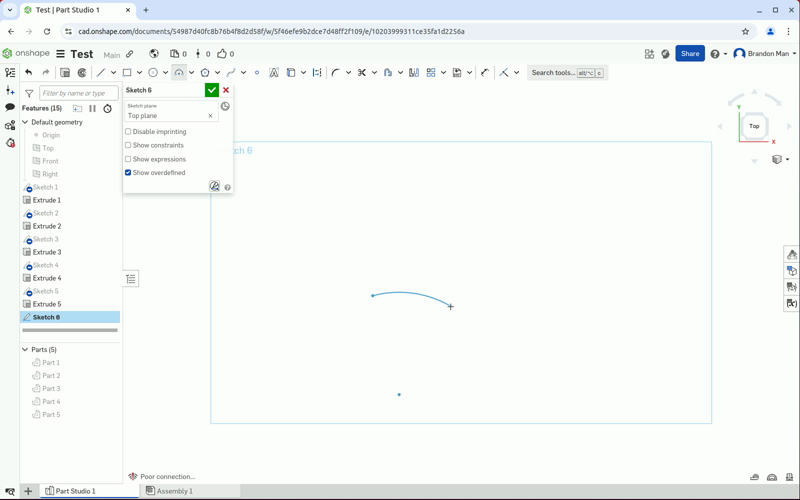
click(450, 306)
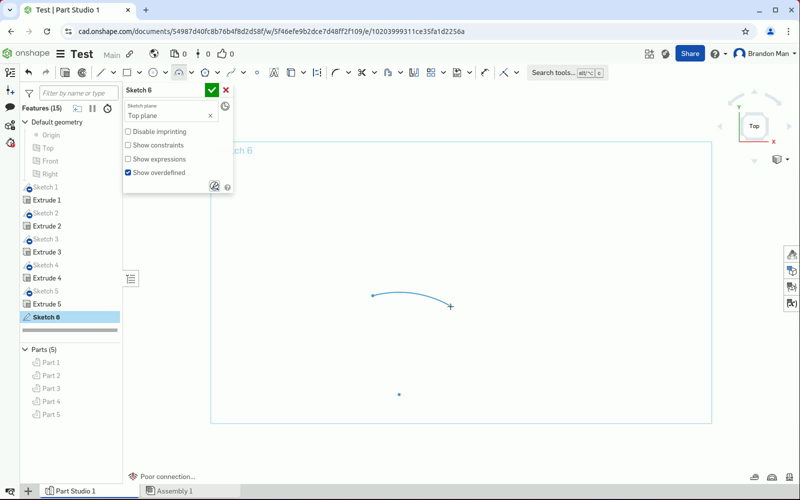
mouse_move(410, 309)
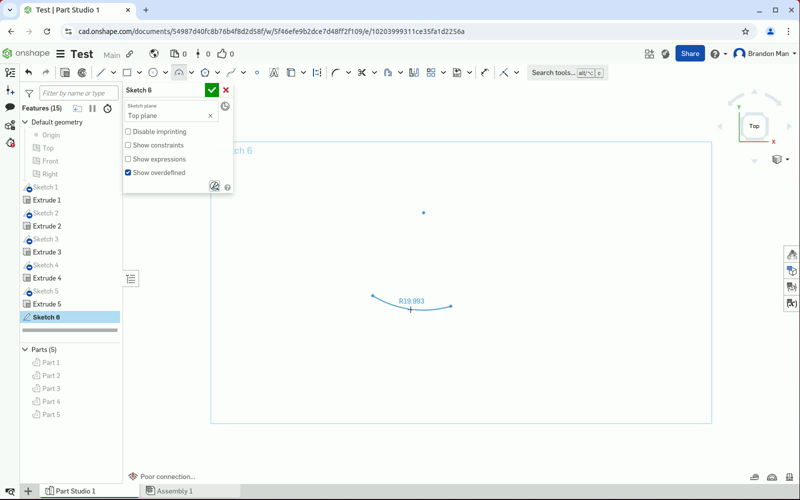
click(410, 309)
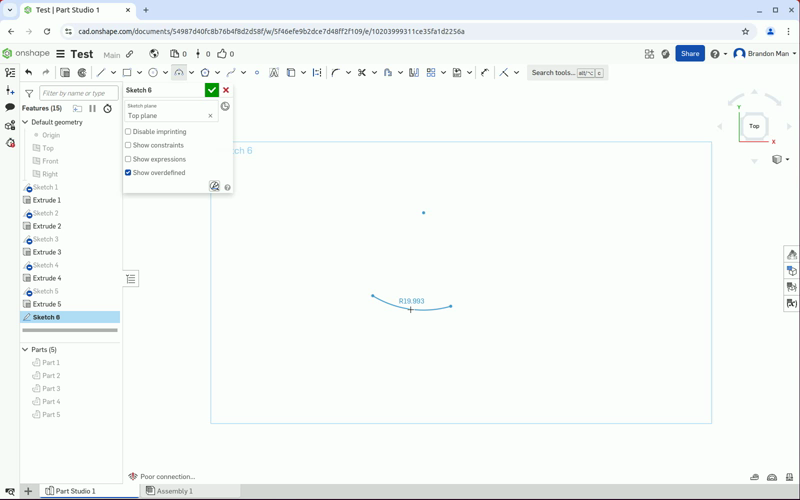
key_up(shift)
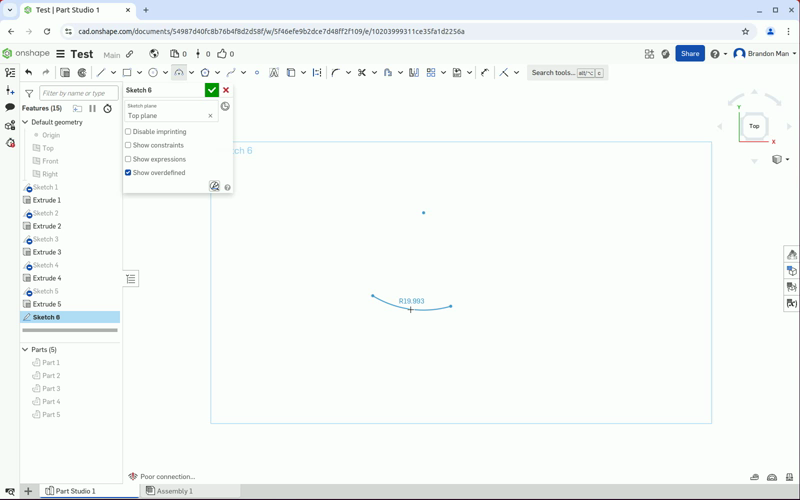
mouse_move(450, 306)
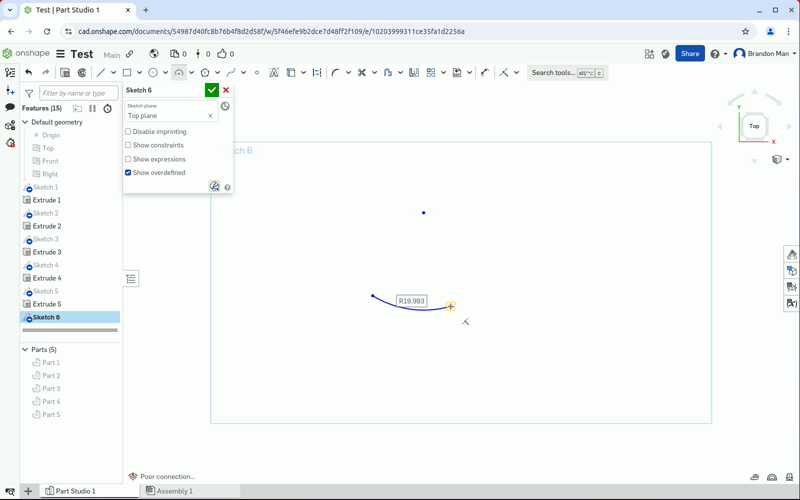
click(450, 306)
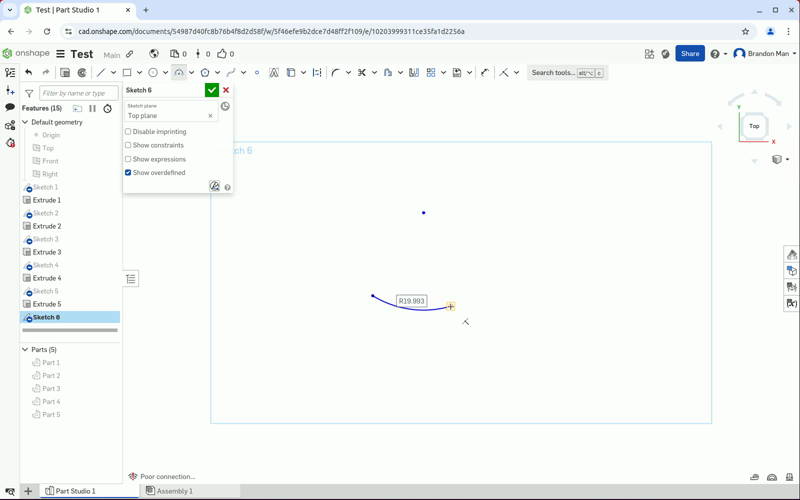
key_down(shift)
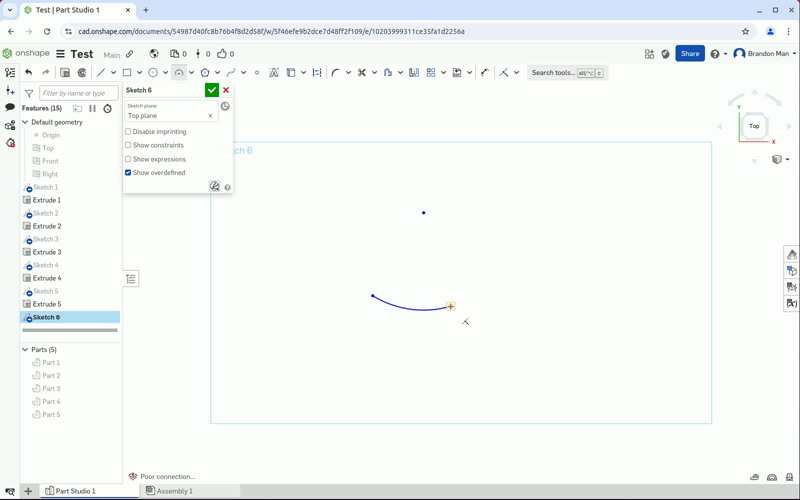
mouse_move(440, 267)
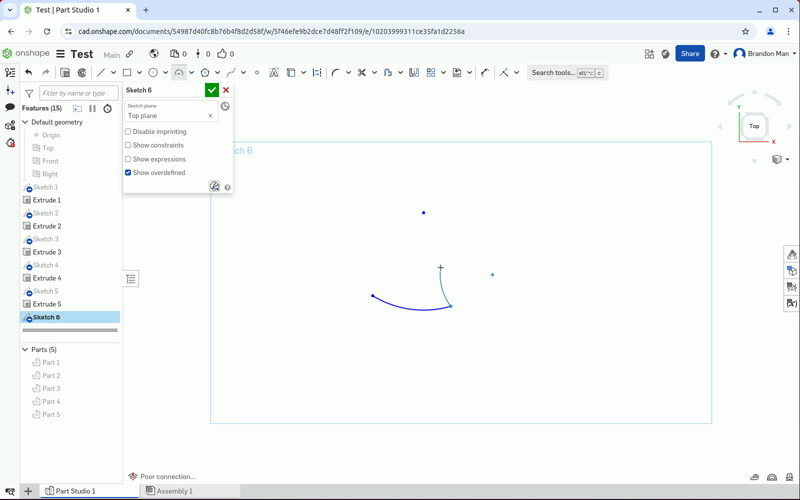
click(440, 267)
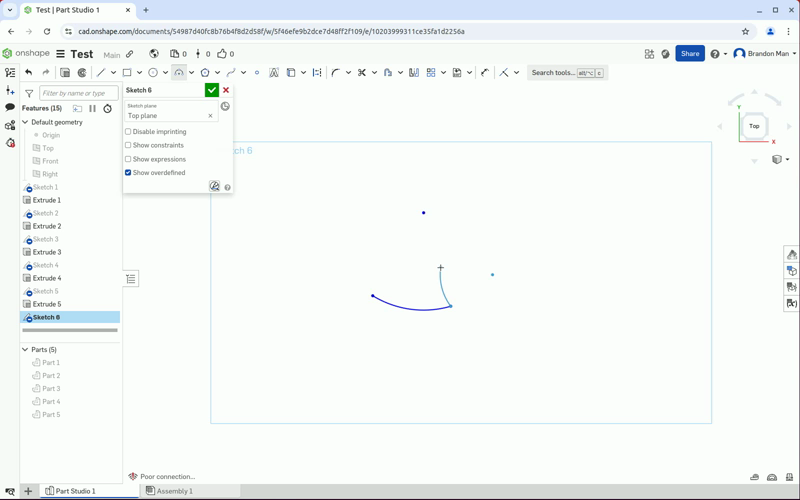
mouse_move(436, 289)
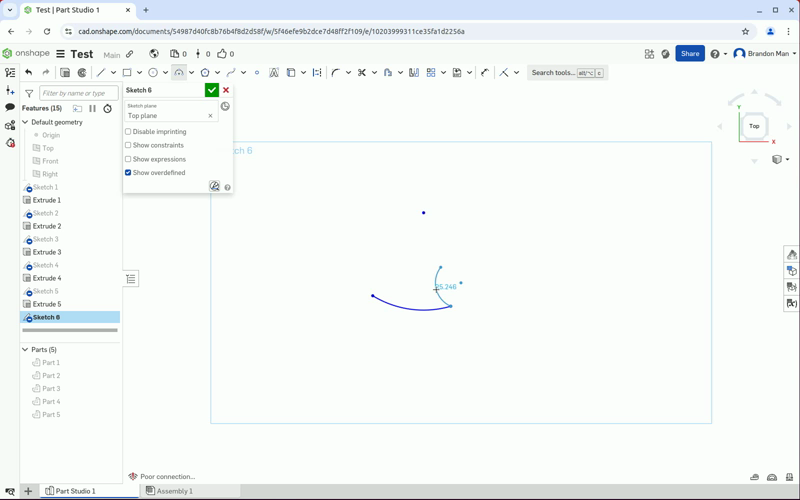
click(436, 289)
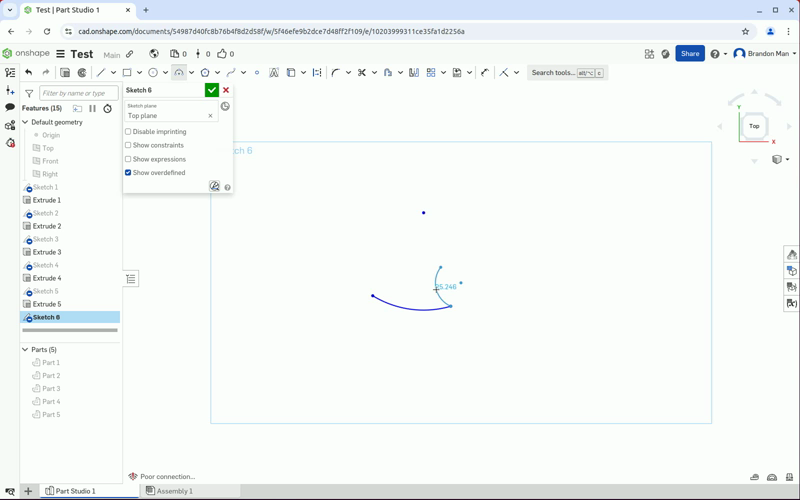
key_up(shift)
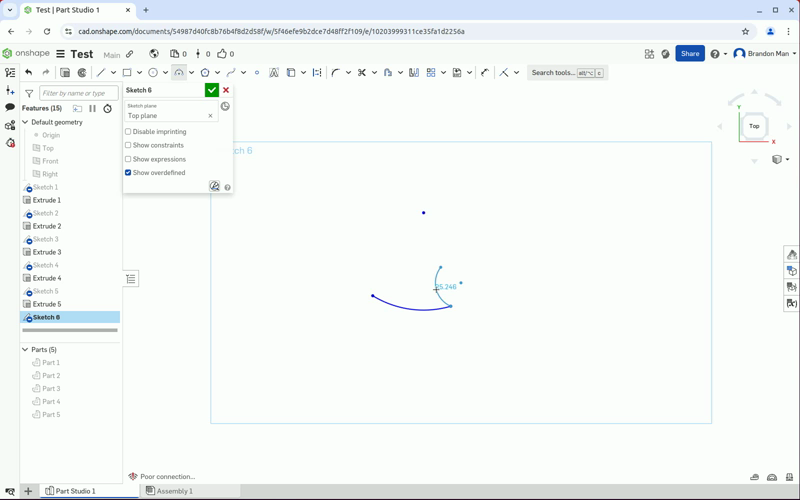
mouse_move(440, 267)
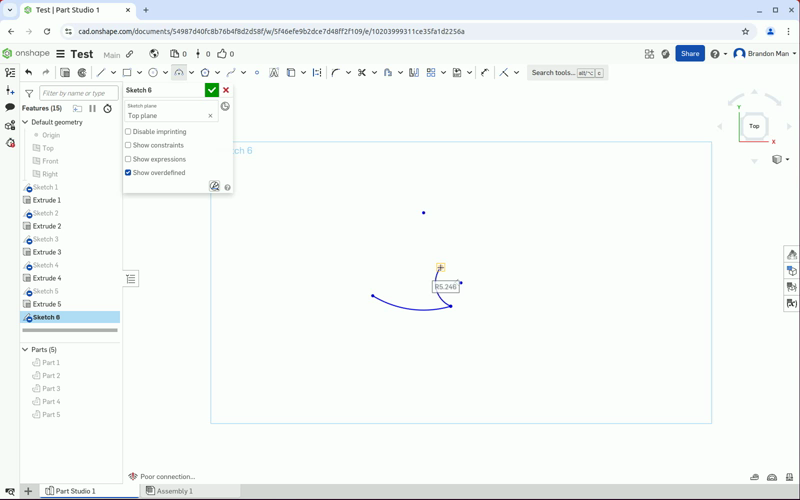
click(440, 267)
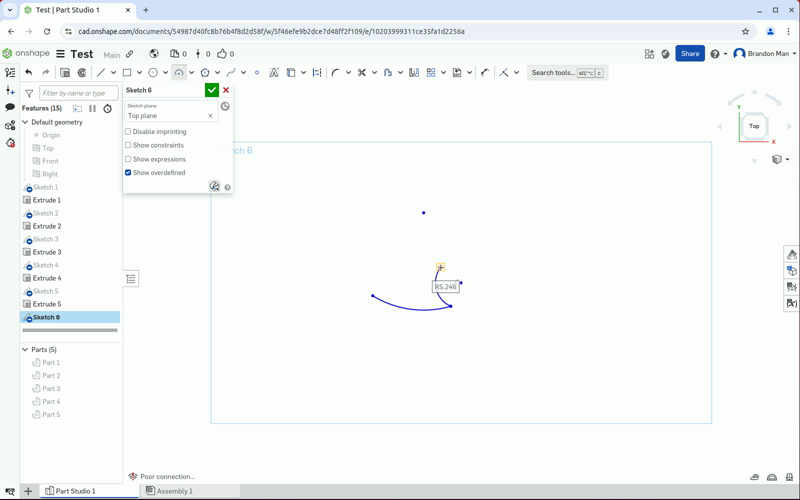
key_down(shift)
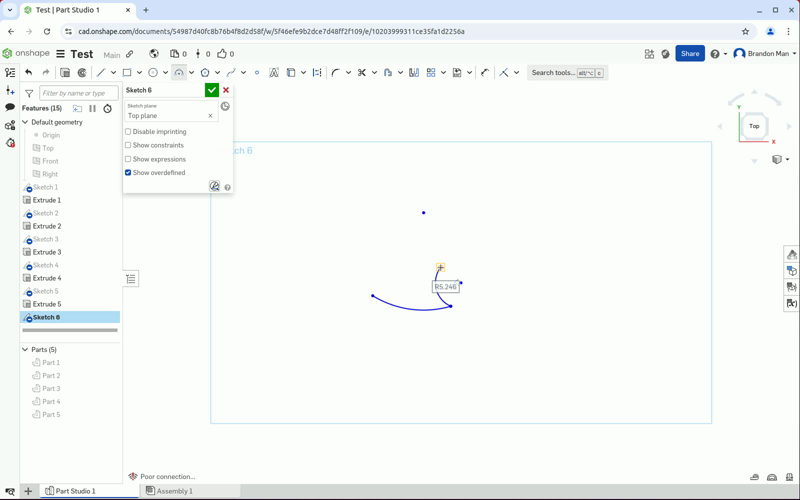
mouse_move(398, 263)
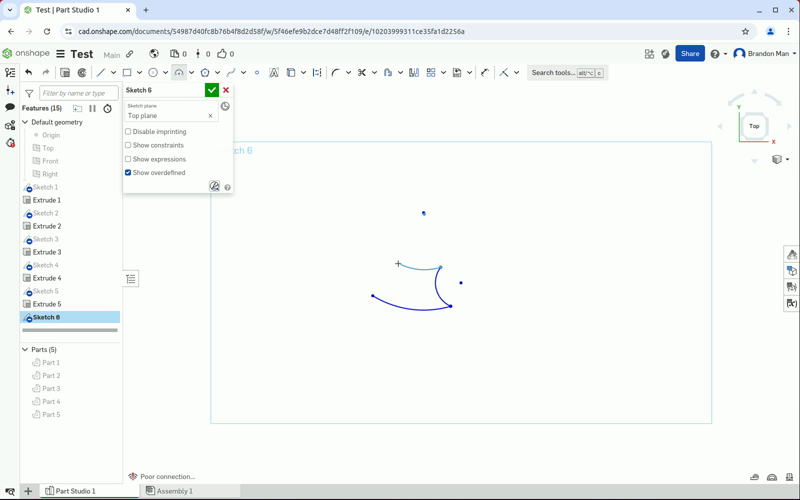
click(398, 263)
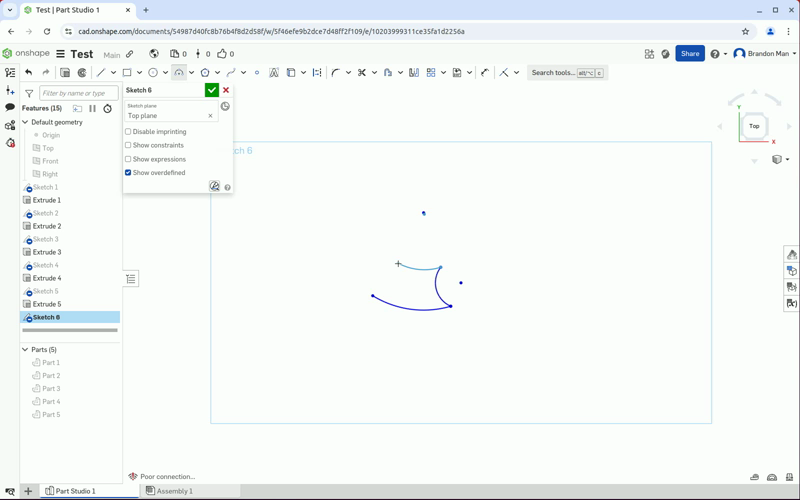
mouse_move(419, 270)
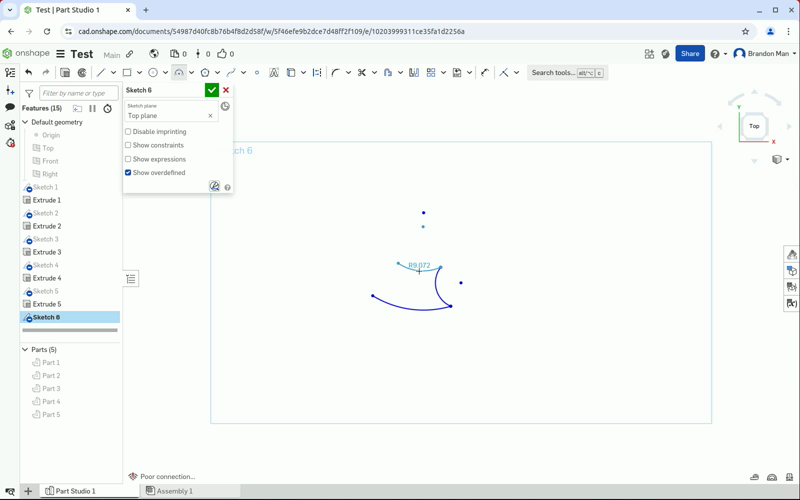
click(419, 270)
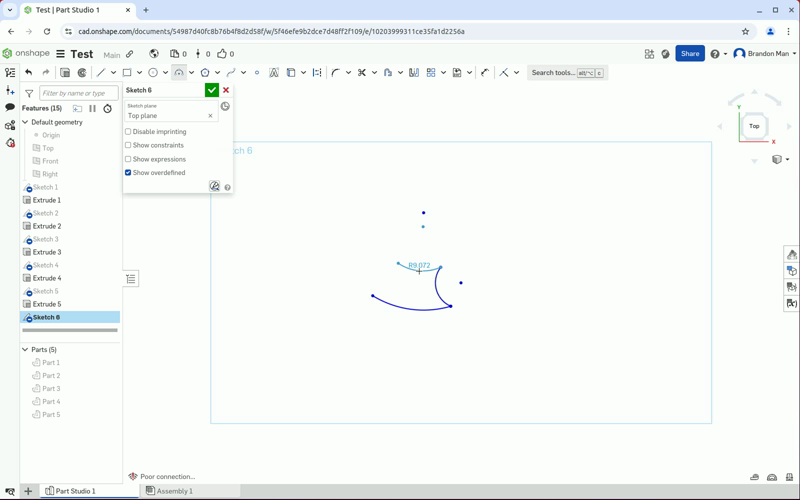
key_up(shift)
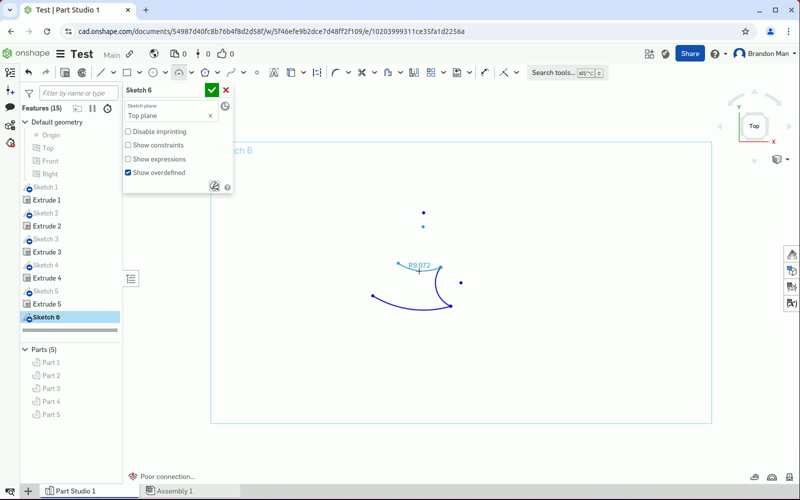
mouse_move(398, 263)
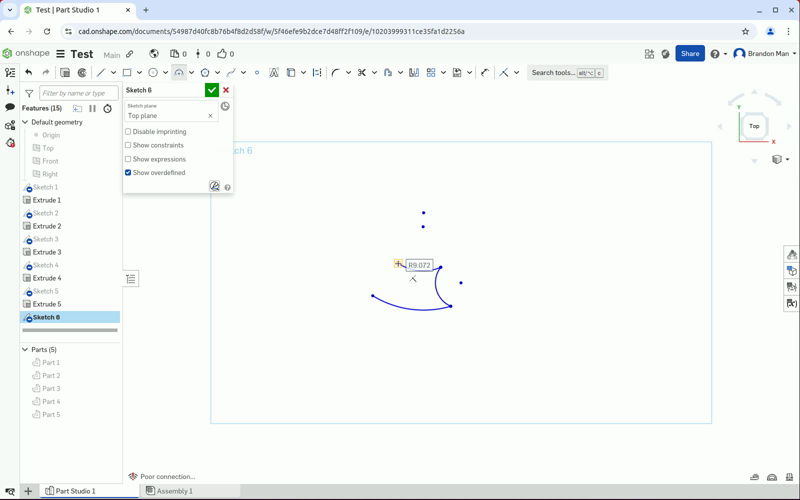
click(398, 263)
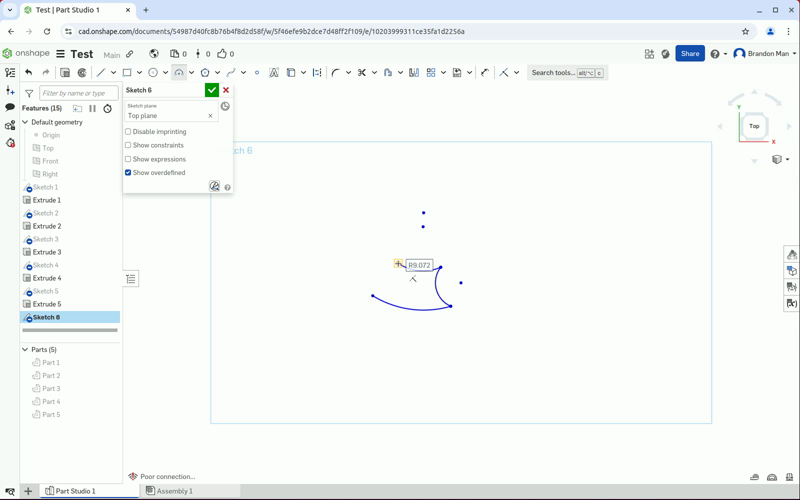
mouse_move(372, 295)
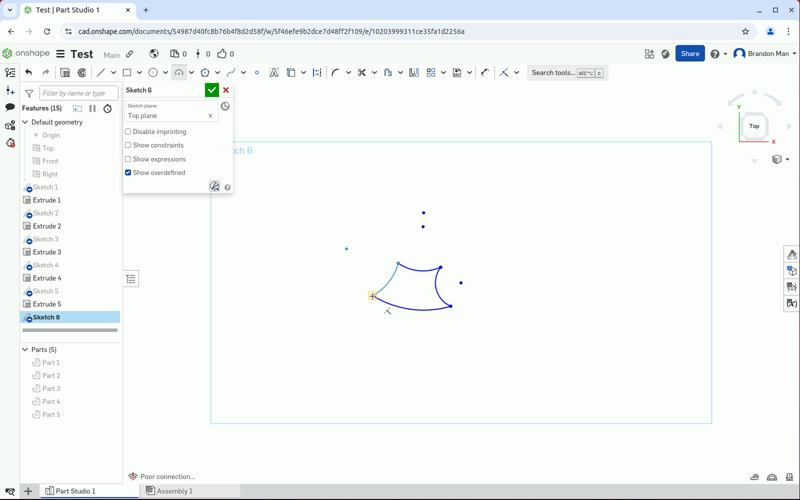
click(372, 295)
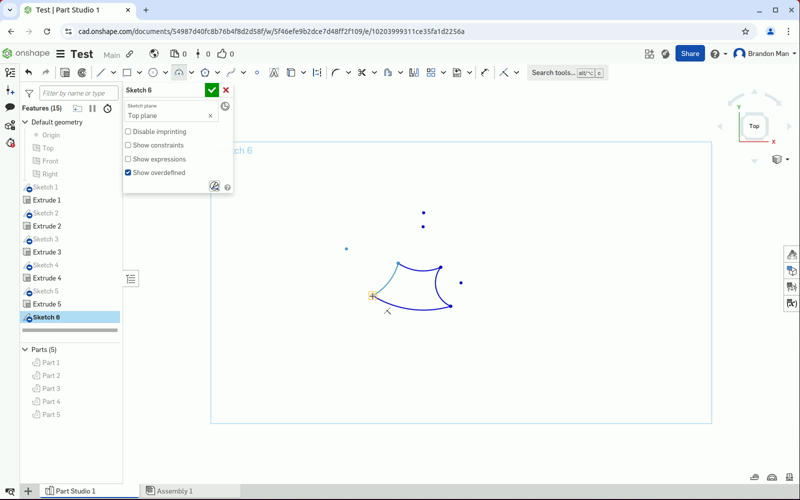
key_down(shift)
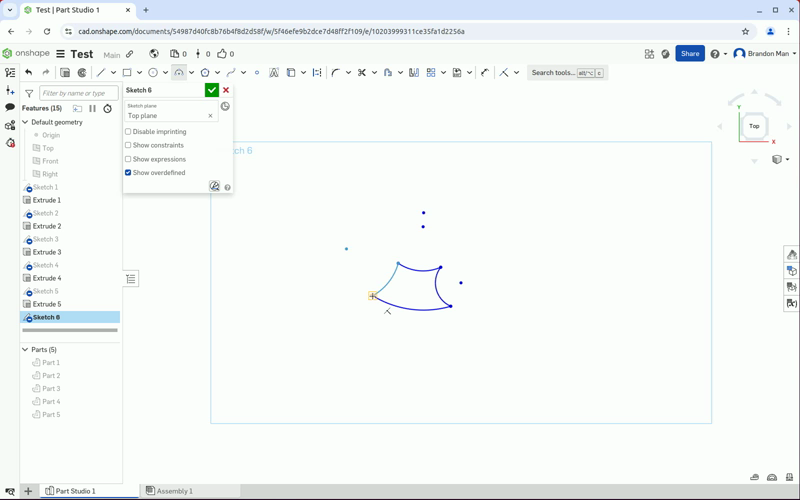
mouse_move(393, 285)
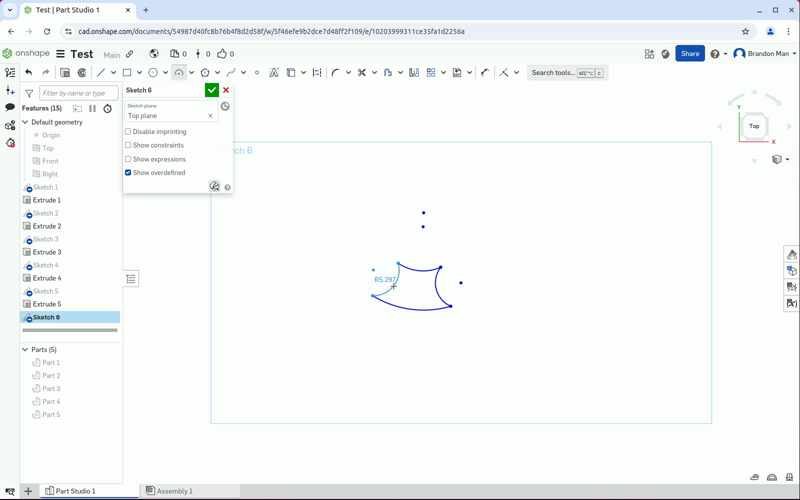
click(393, 285)
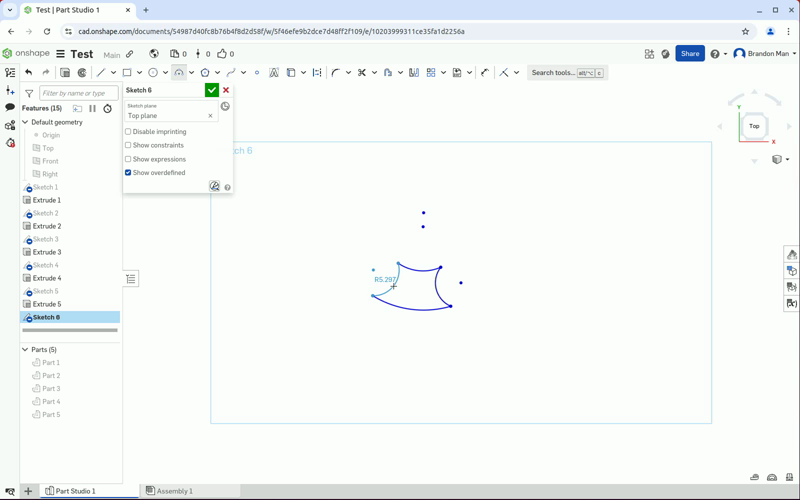
key_up(shift)
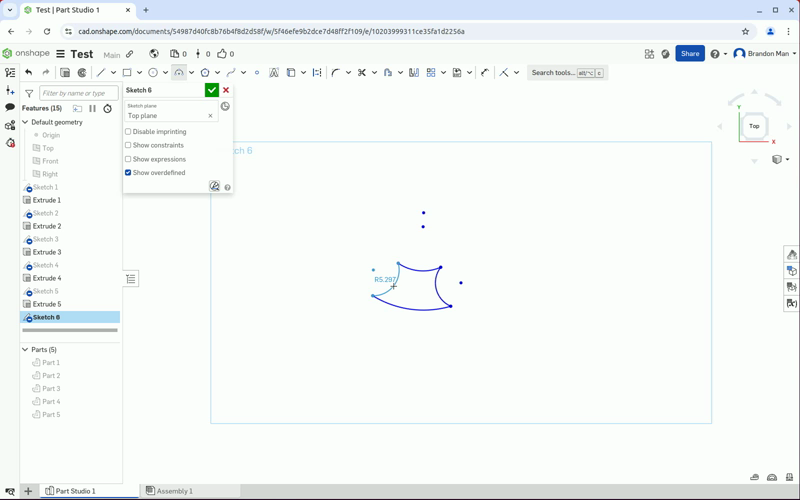
key(esc)
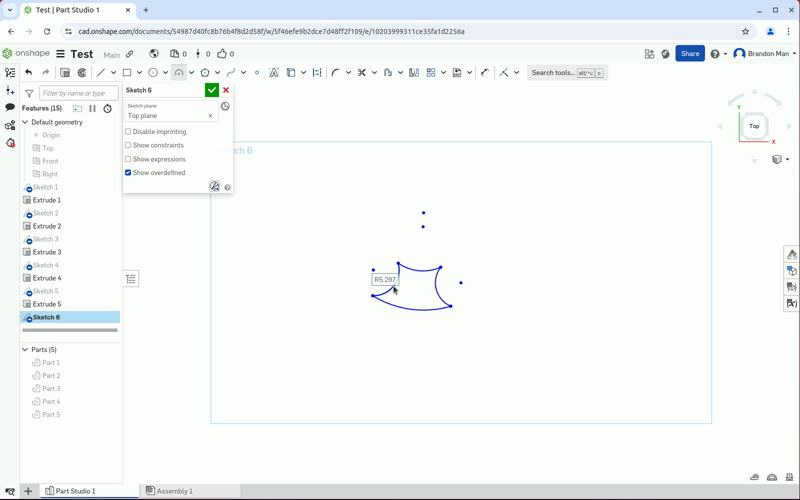
mouse_move(399, 289)
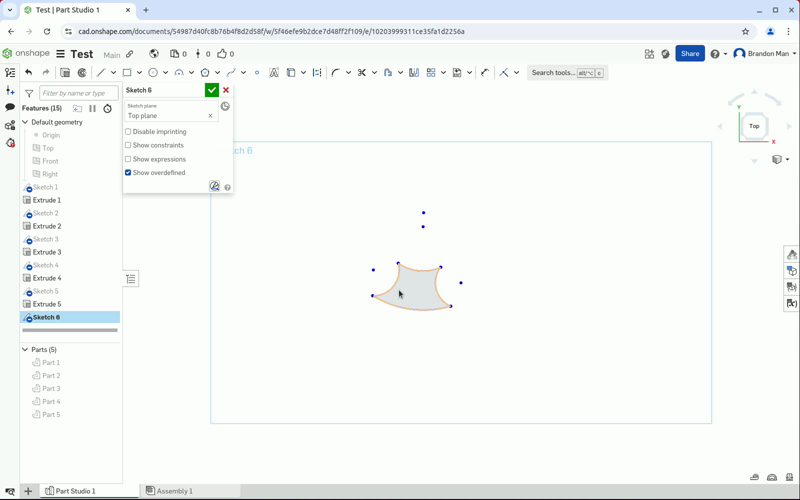
click(399, 289)
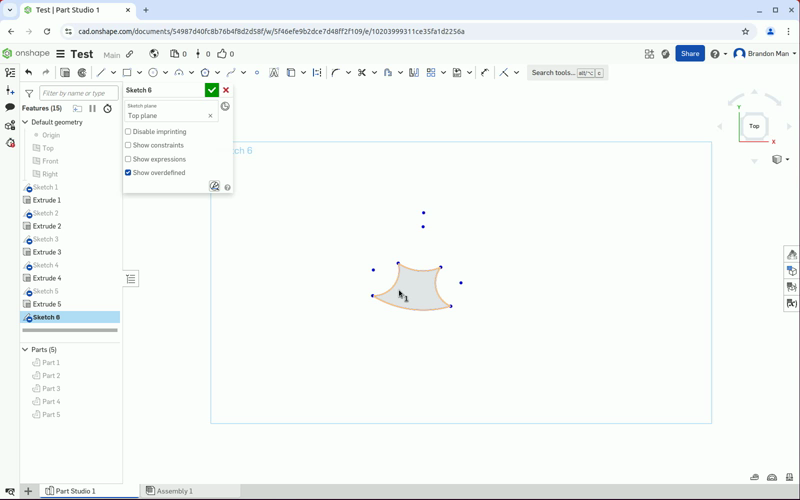
mouse_move(73, 352)
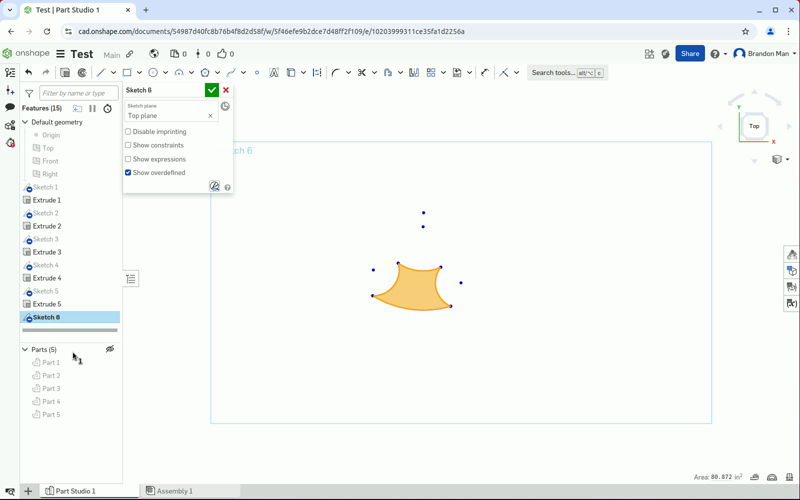
key(shift+y)
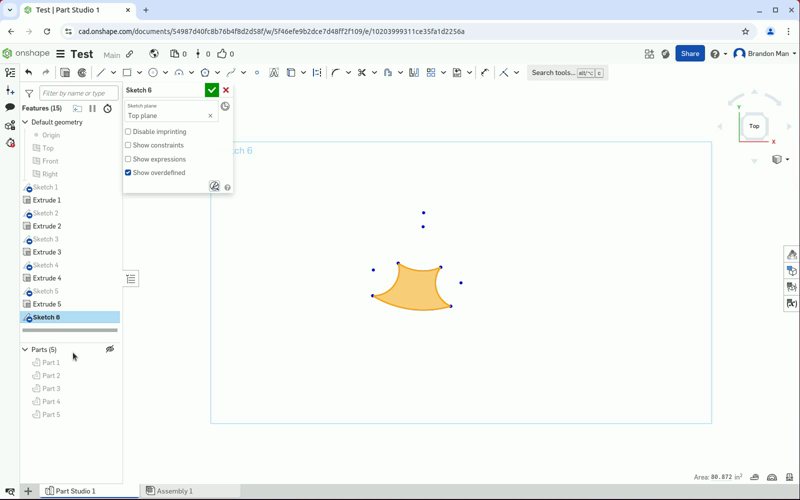
key(shift+e)
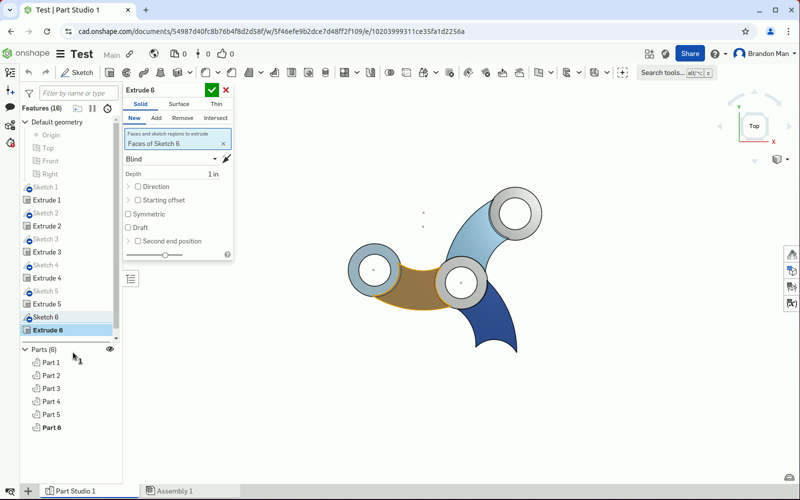
mouse_move(143, 106)
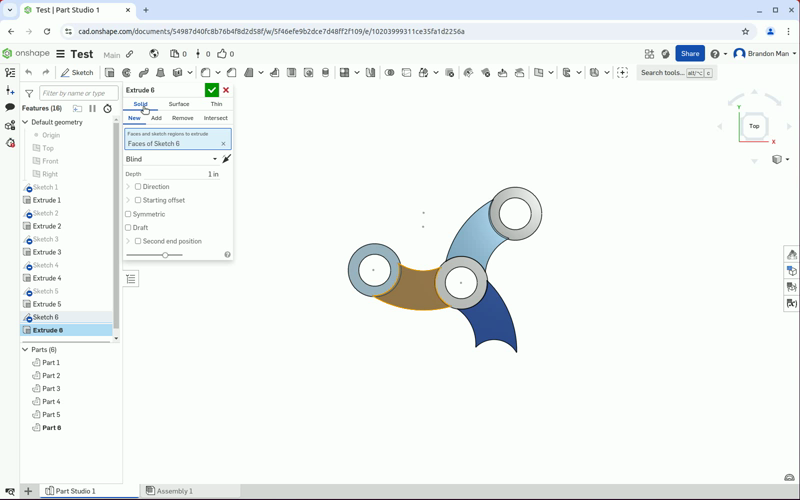
click(143, 106)
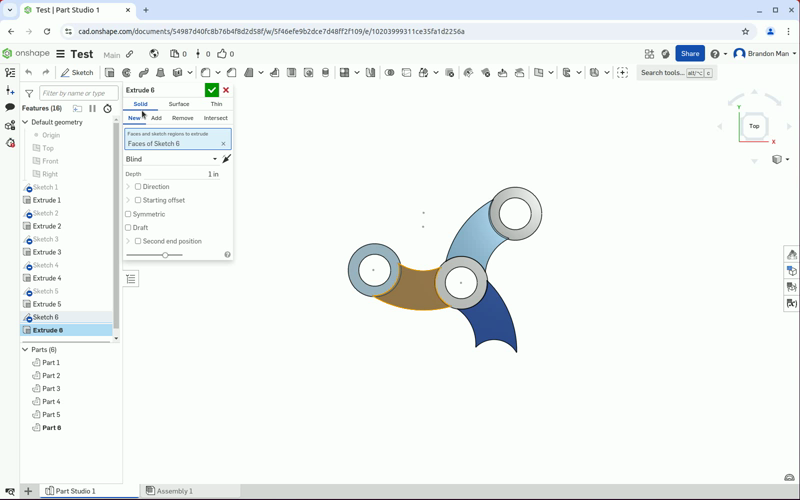
mouse_move(137, 120)
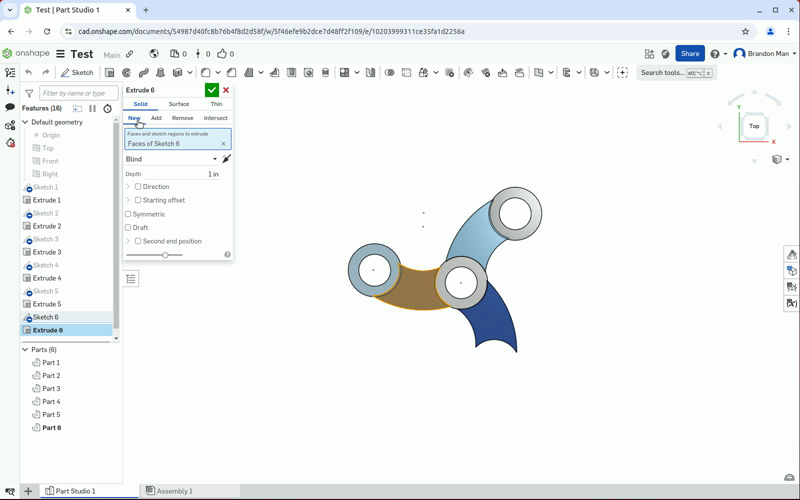
click(137, 120)
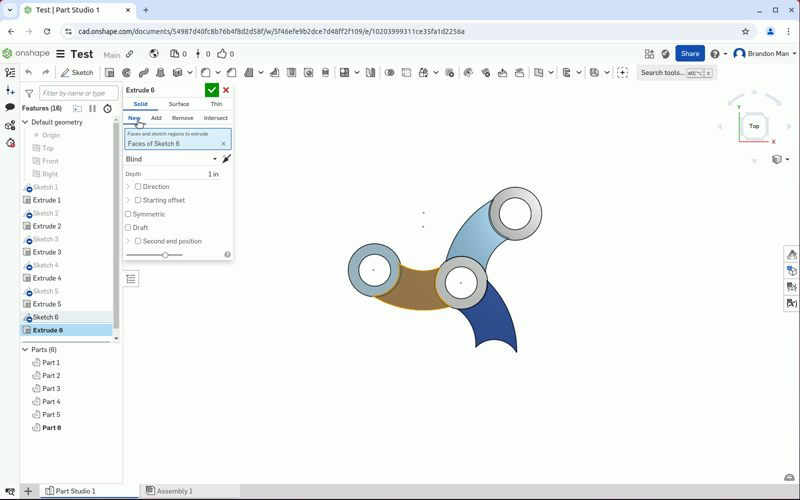
key(tab, 4)
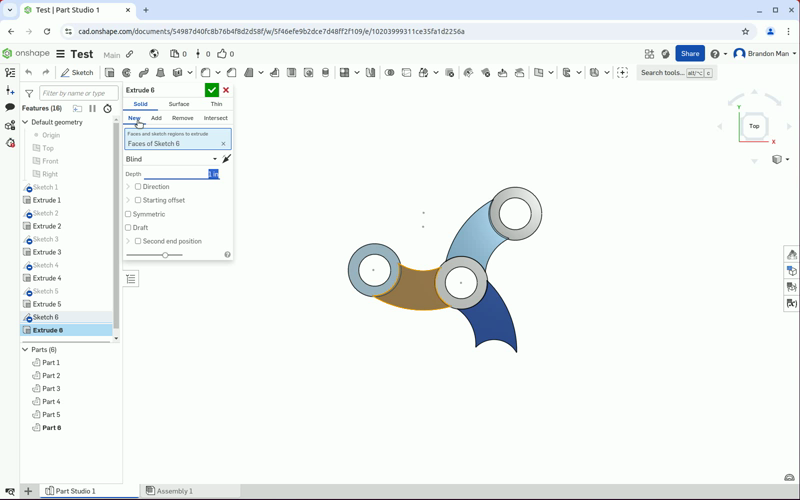
text(2.889)
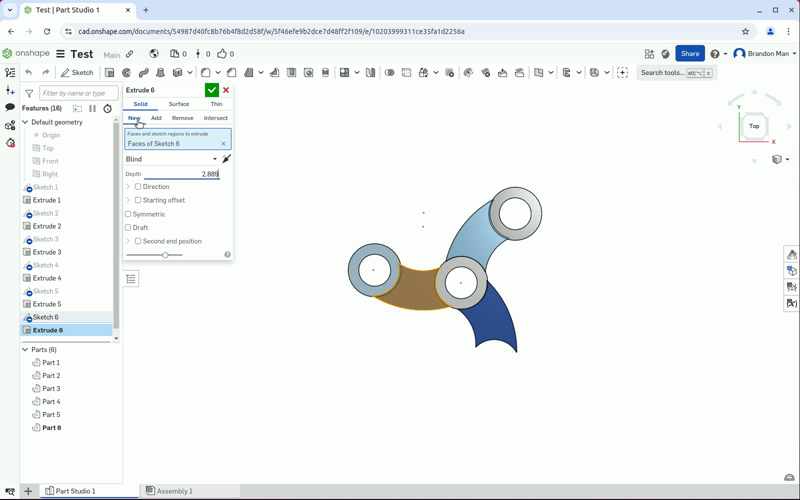
key(enter)
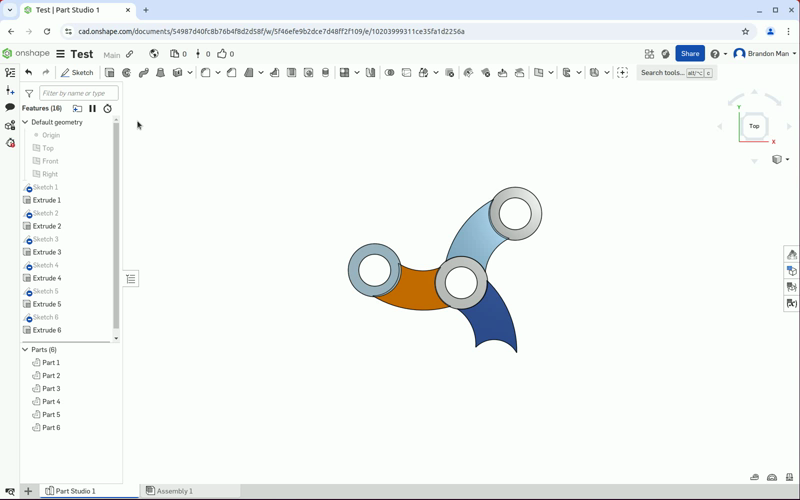
key(shift+h)
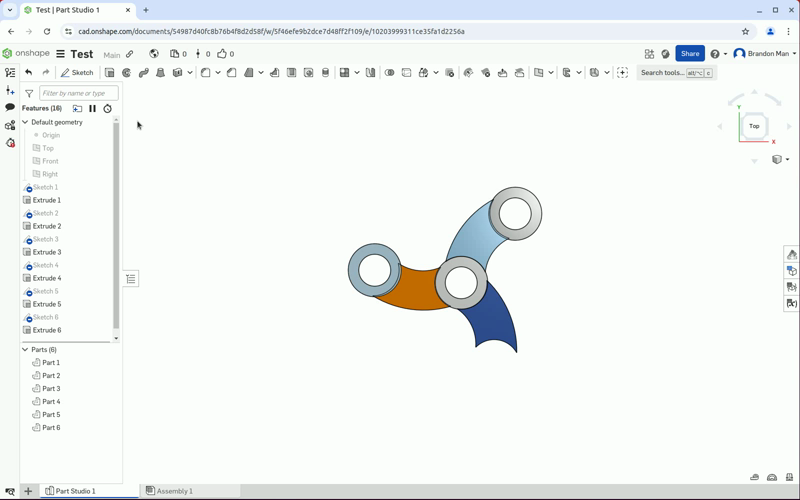
key(shift+h)
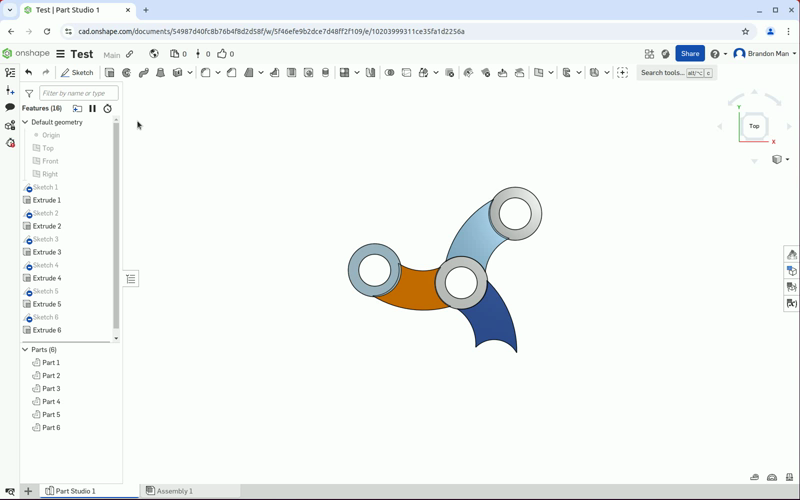
mouse_move(69, 189)
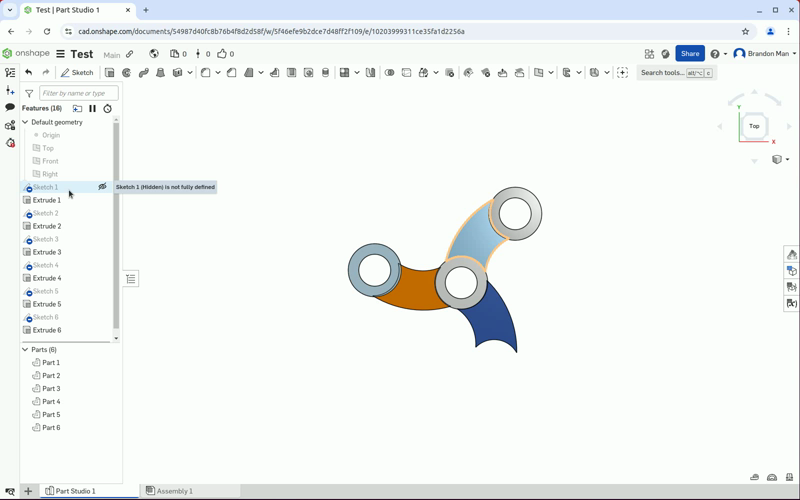
click(69, 189)
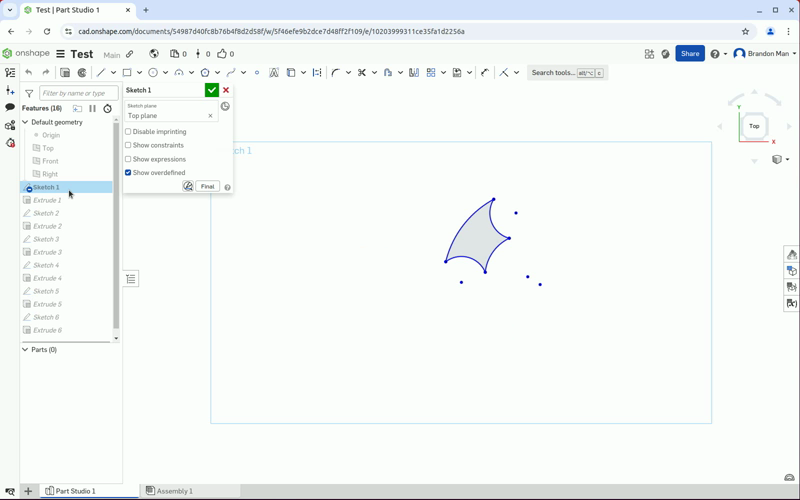
mouse_move(229, 92)
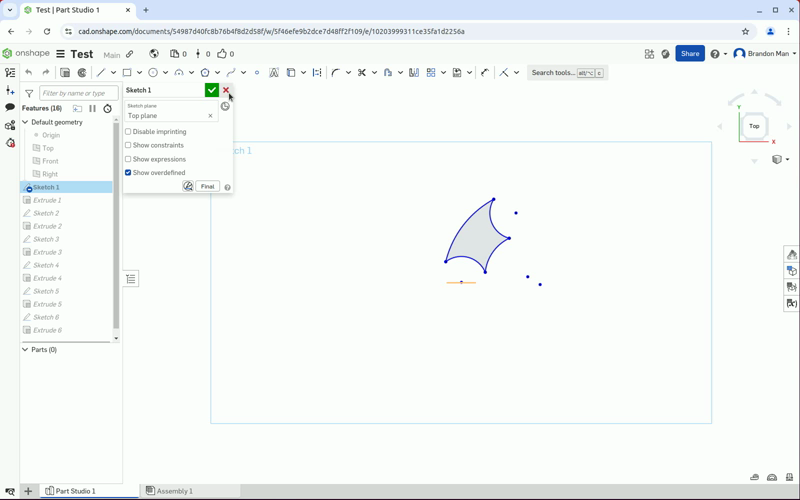
click(229, 92)
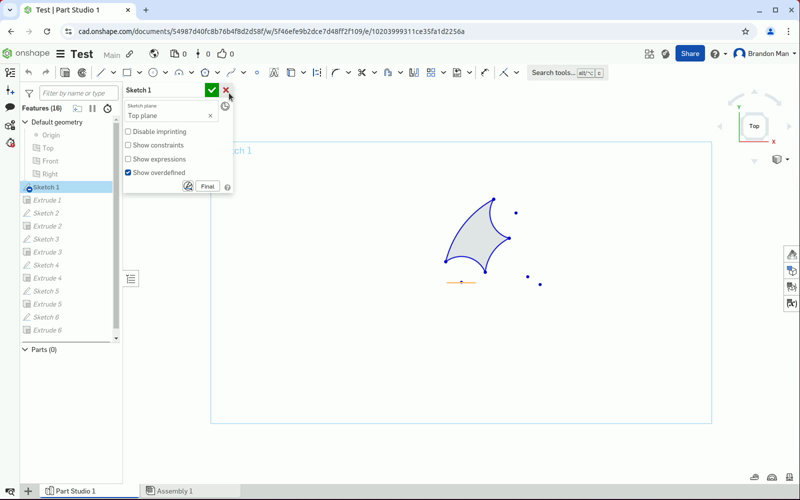
key(shift+s)
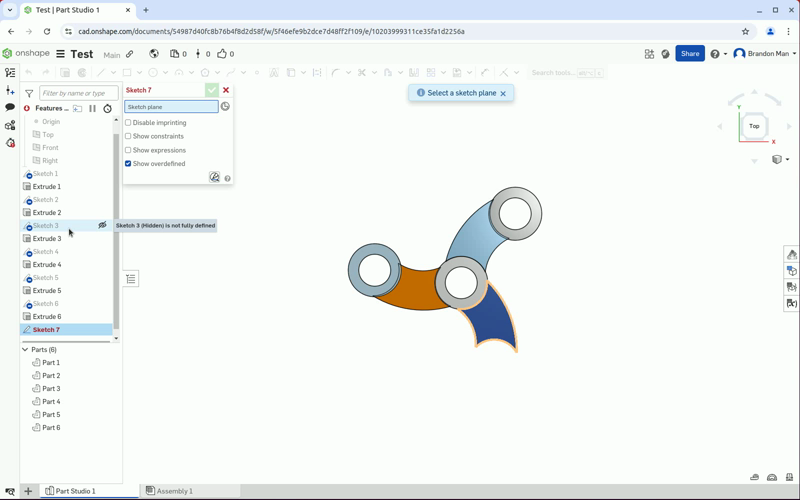
scroll(3)
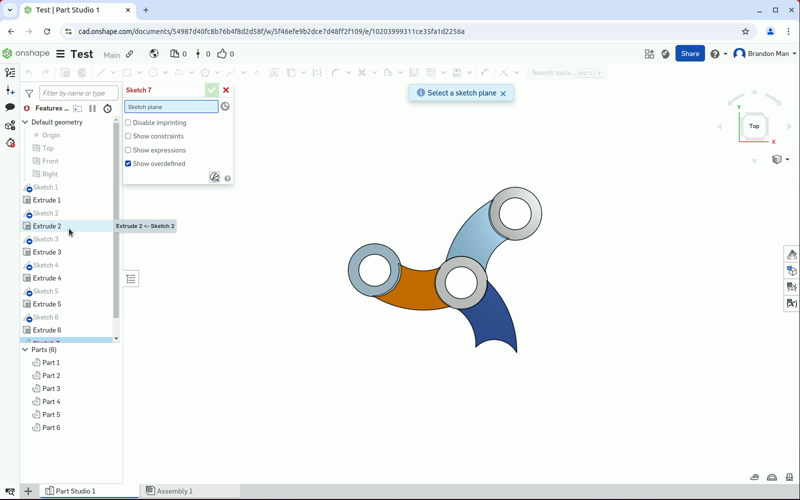
mouse_move(69, 150)
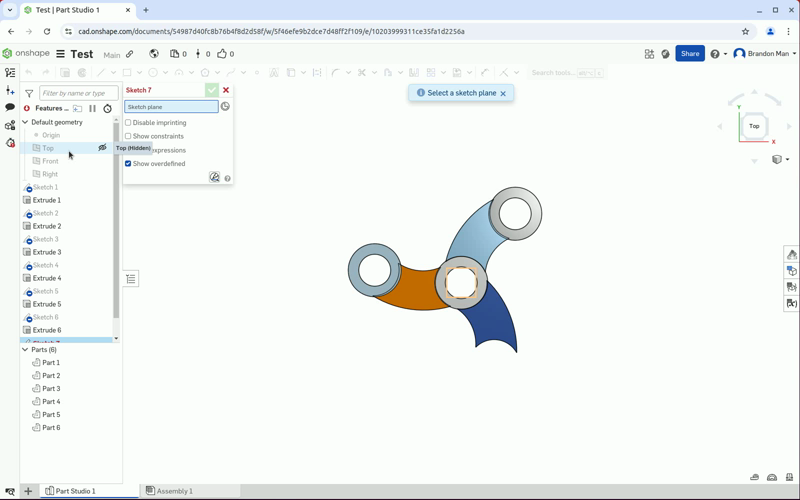
click(69, 150)
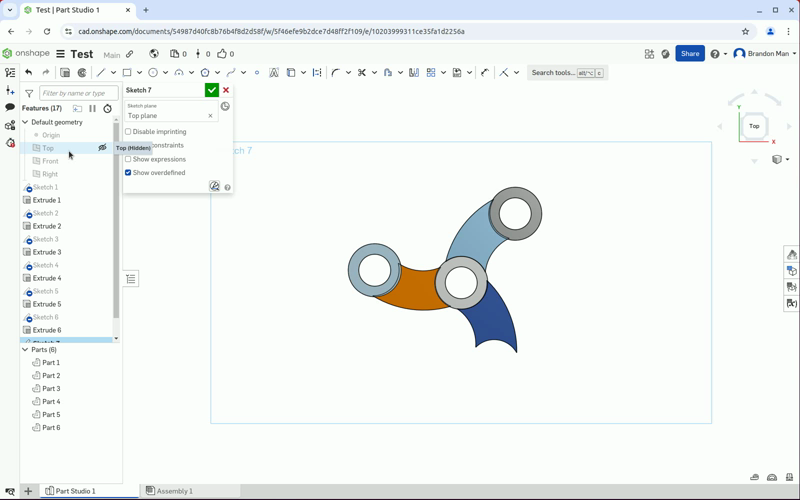
mouse_move(73, 352)
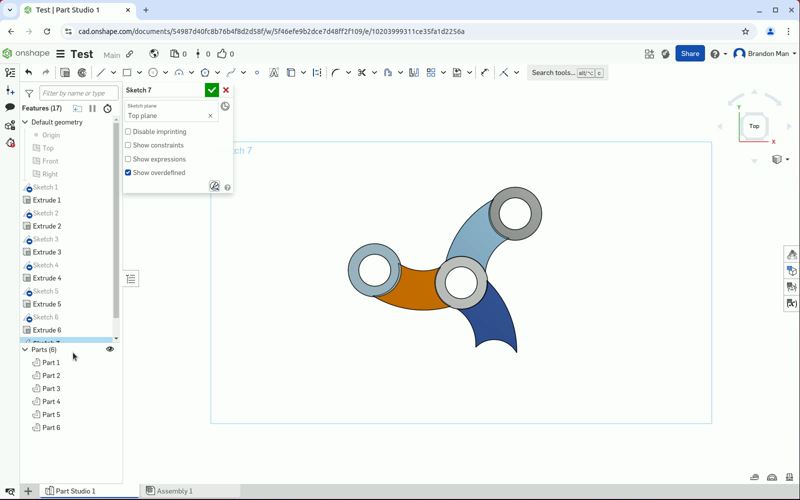
key(y)
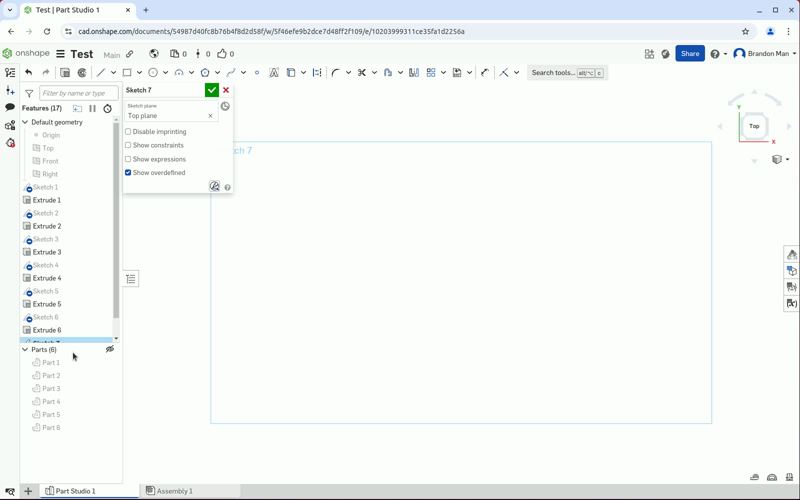
key(c)
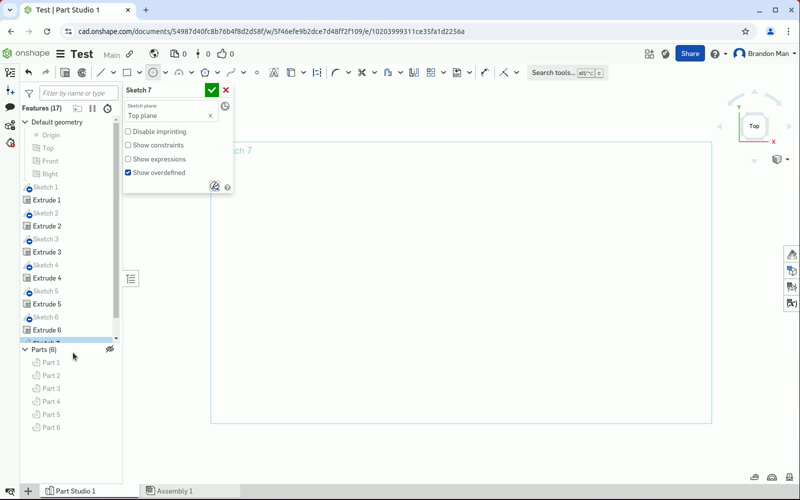
key_down(shift)
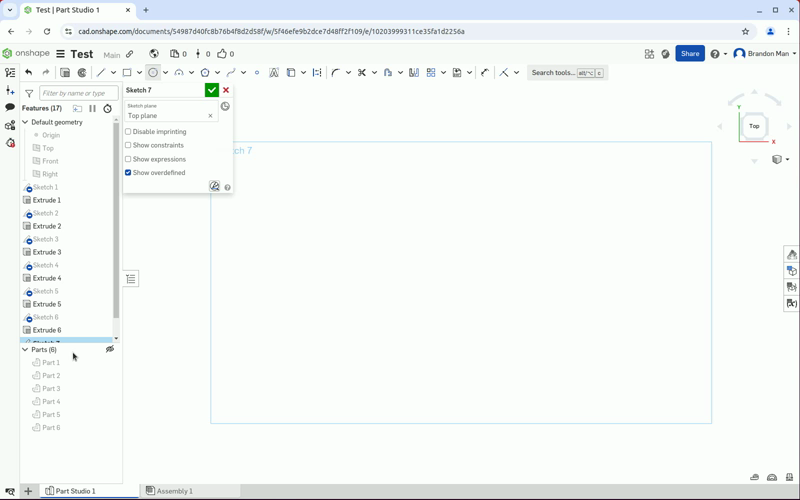
mouse_move(494, 365)
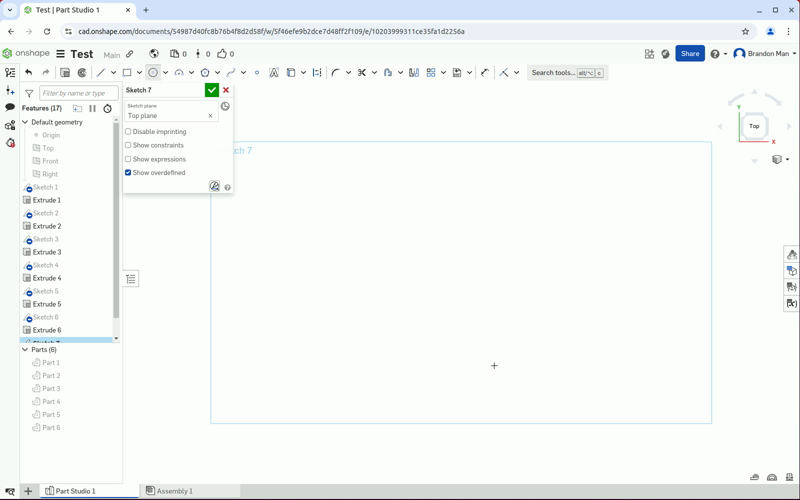
click(494, 365)
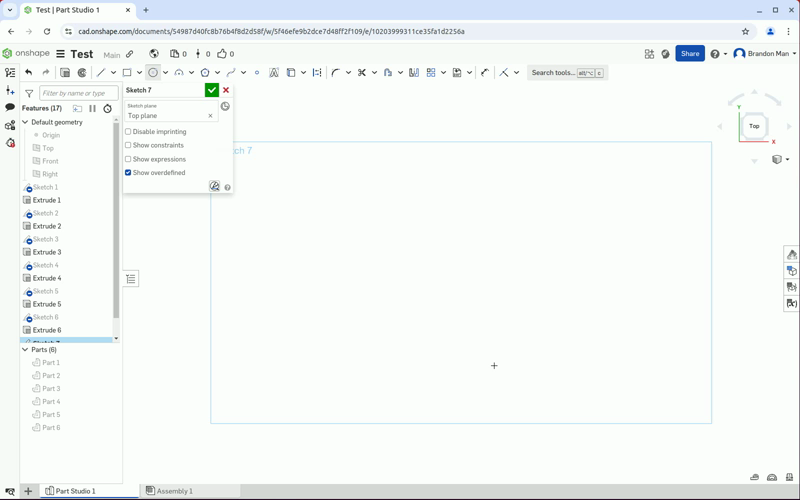
key_up(shift)
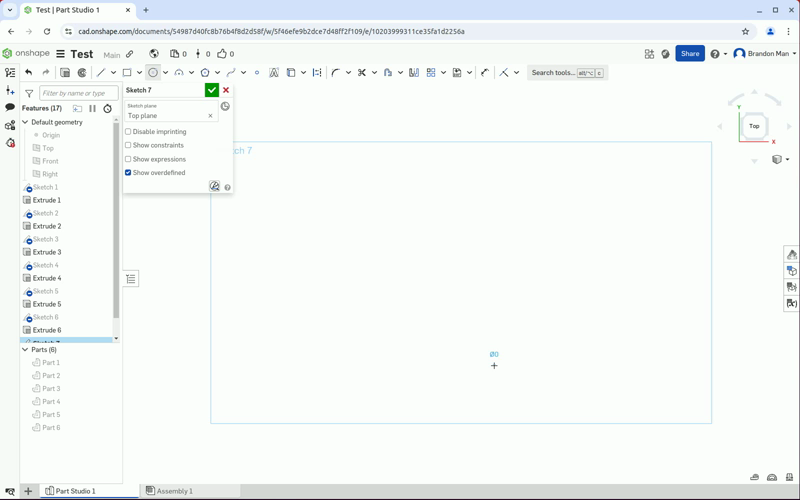
mouse_move(520, 365)
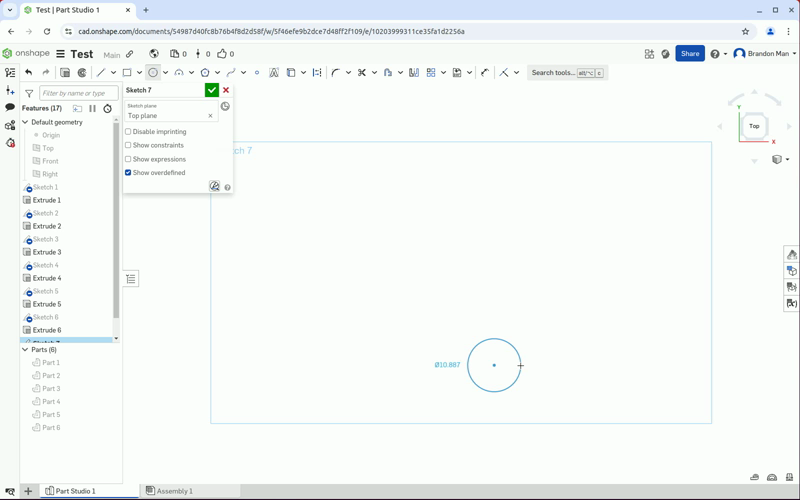
click(520, 365)
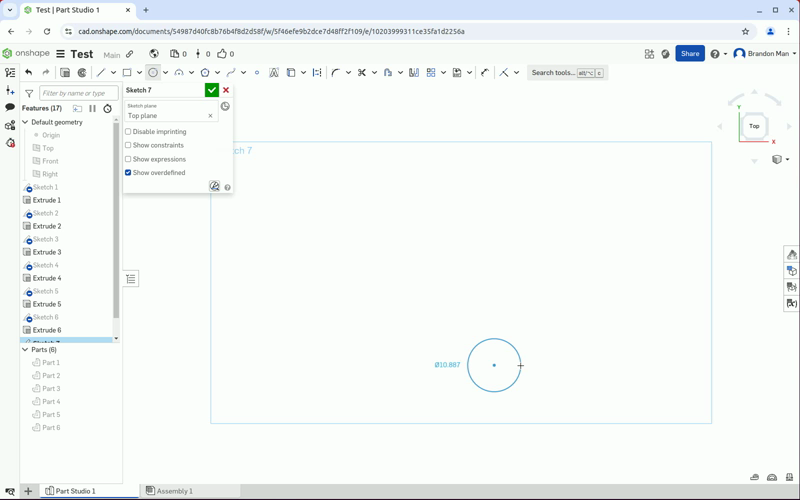
key(esc)
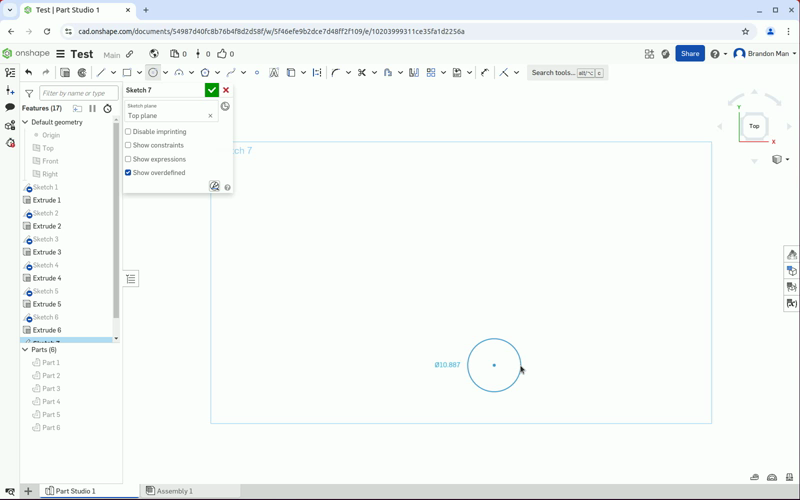
key(c)
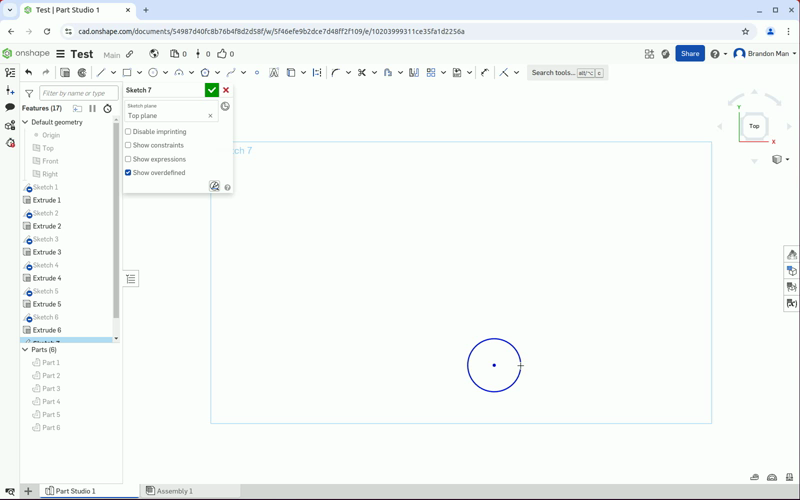
key_down(shift)
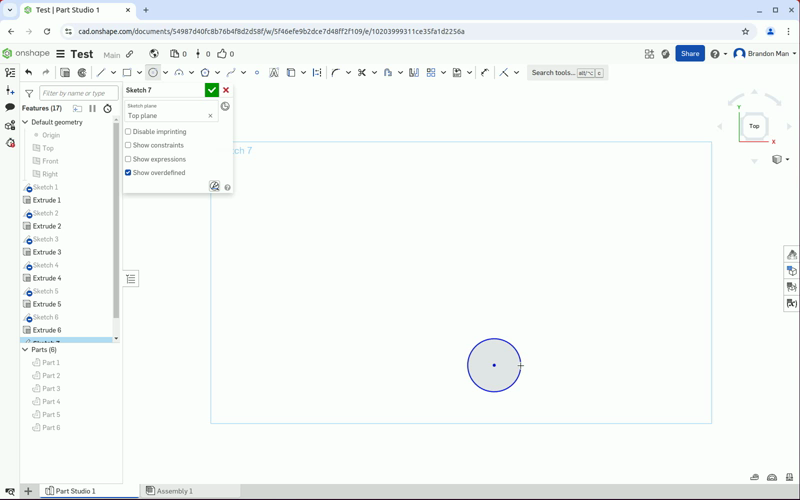
mouse_move(494, 365)
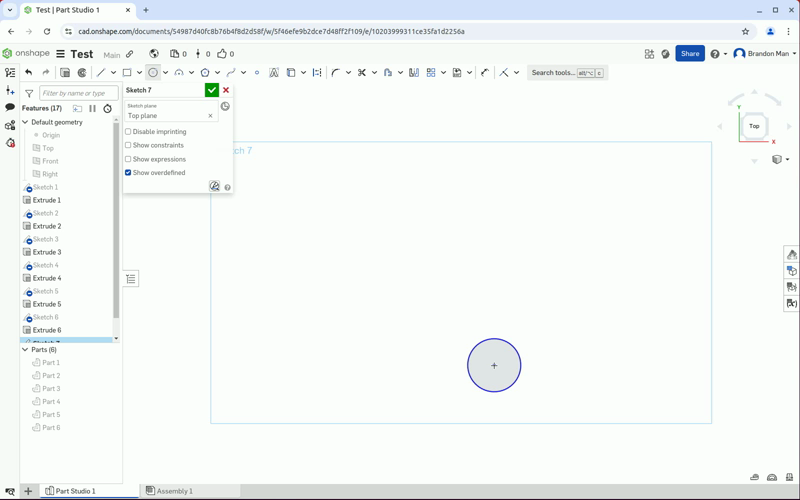
click(494, 365)
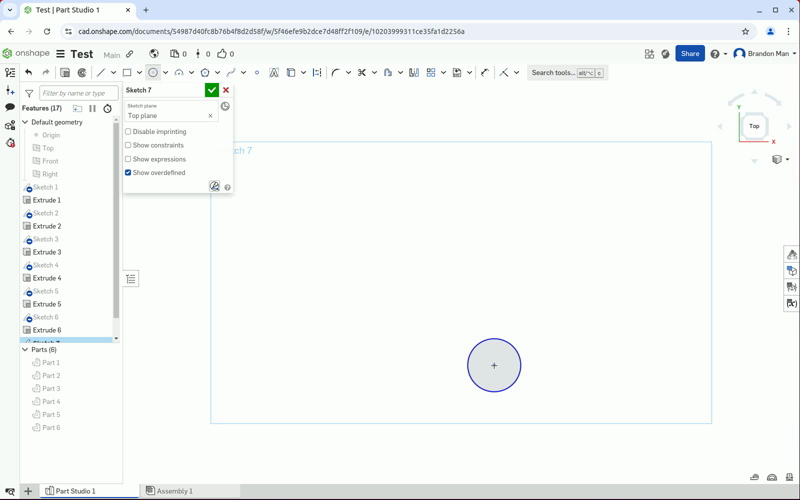
key_up(shift)
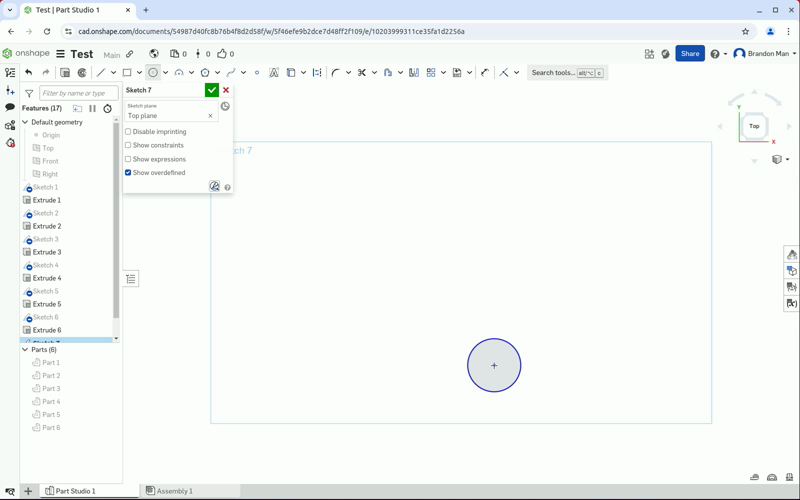
mouse_move(510, 365)
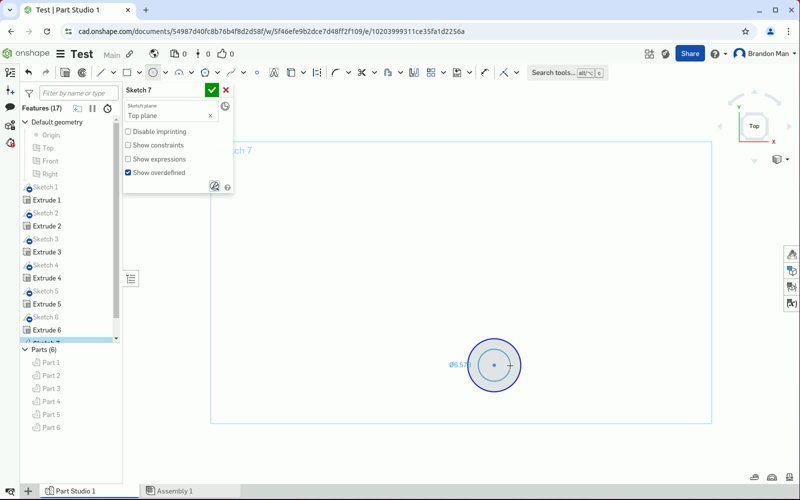
click(510, 365)
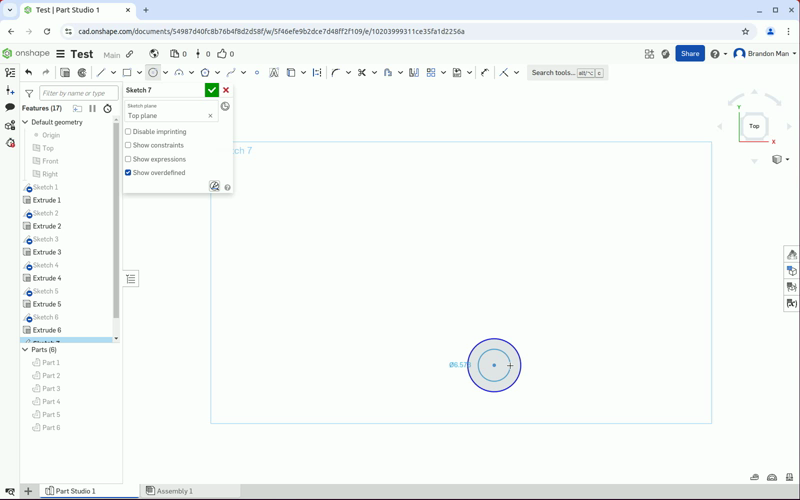
key(esc)
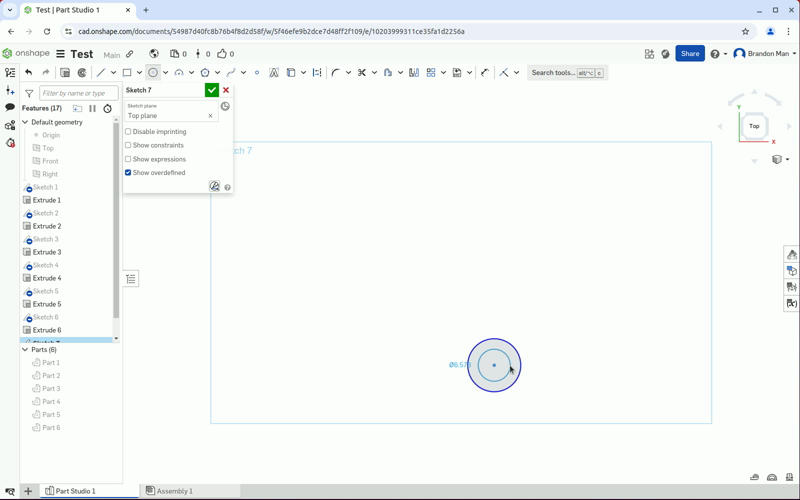
mouse_move(476, 368)
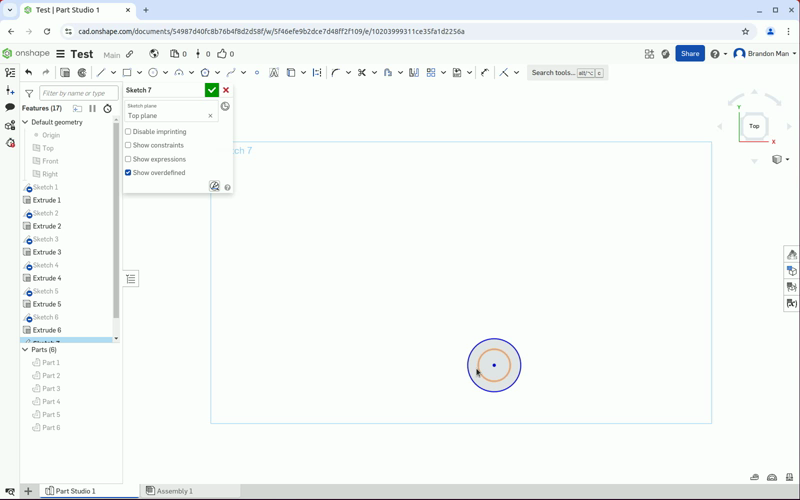
scroll(6)
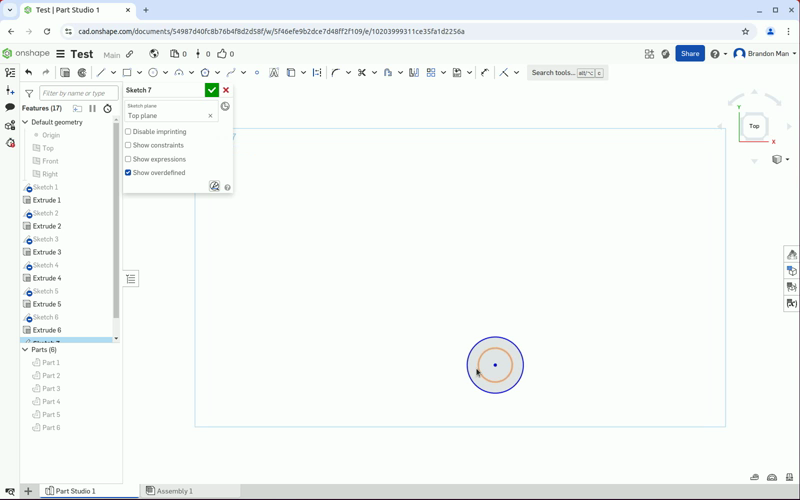
scroll(6)
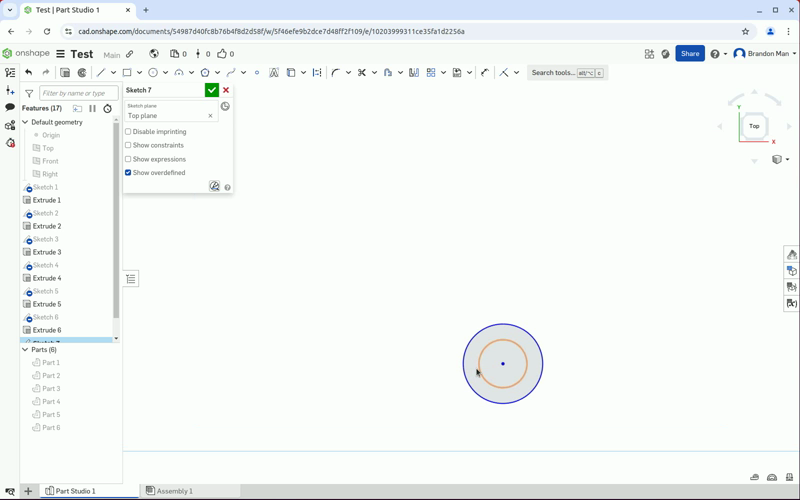
scroll(6)
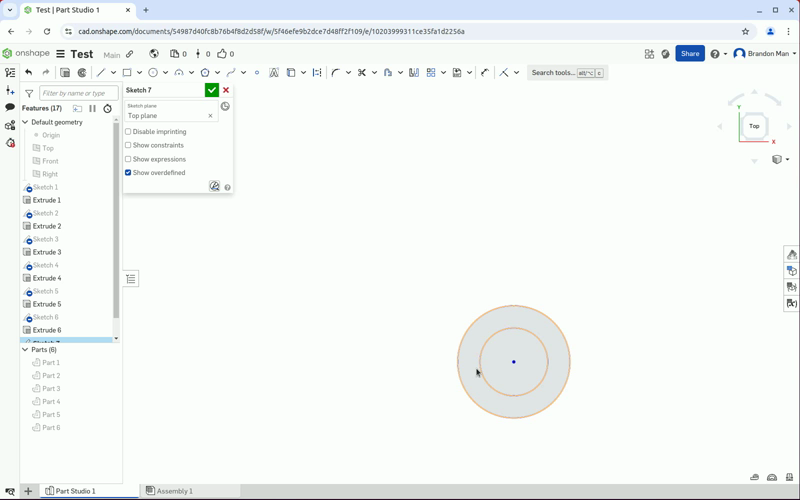
scroll(6)
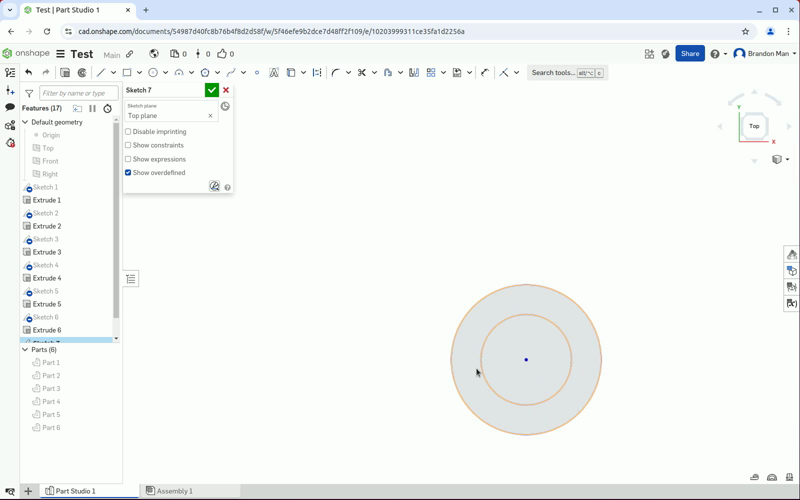
scroll(6)
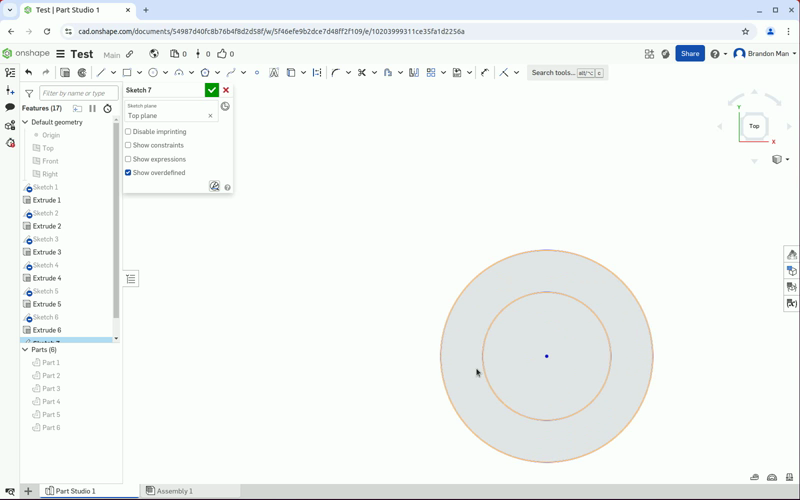
scroll(6)
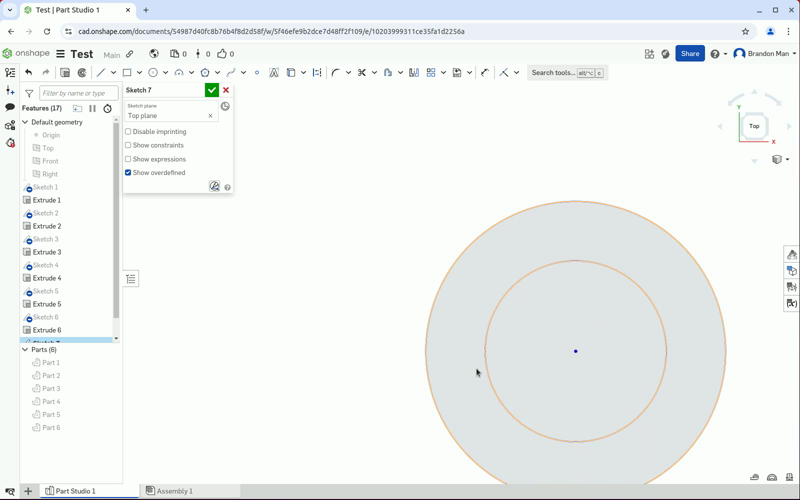
scroll(6)
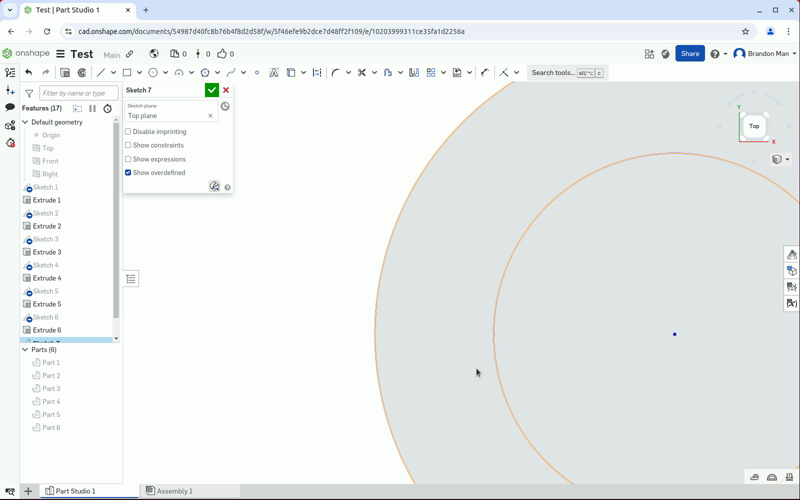
click(476, 368)
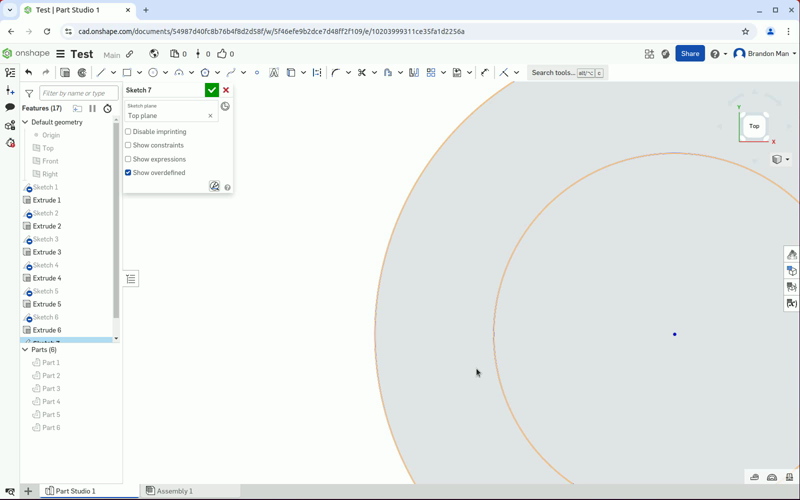
scroll(-6)
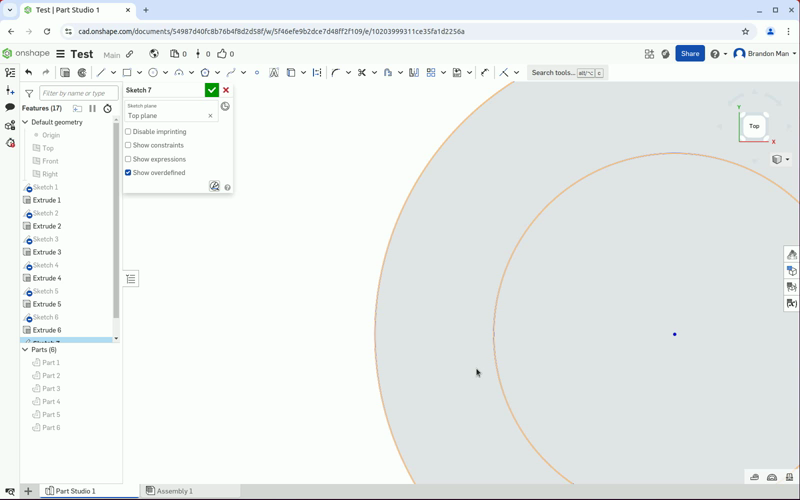
scroll(-6)
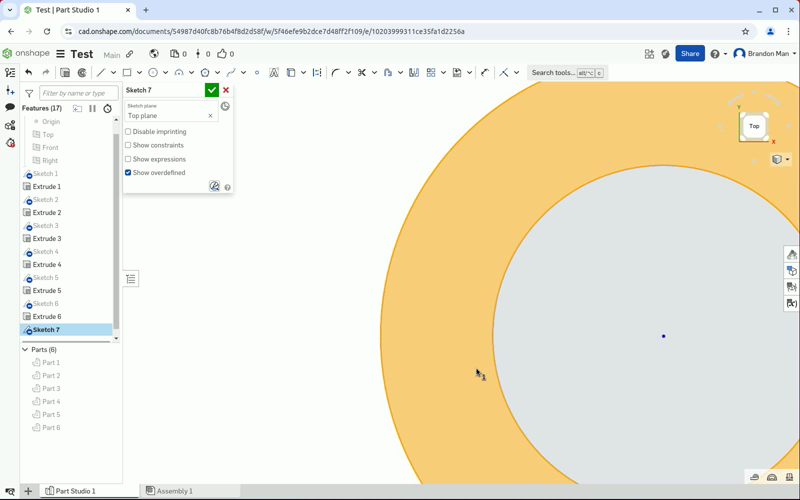
scroll(-6)
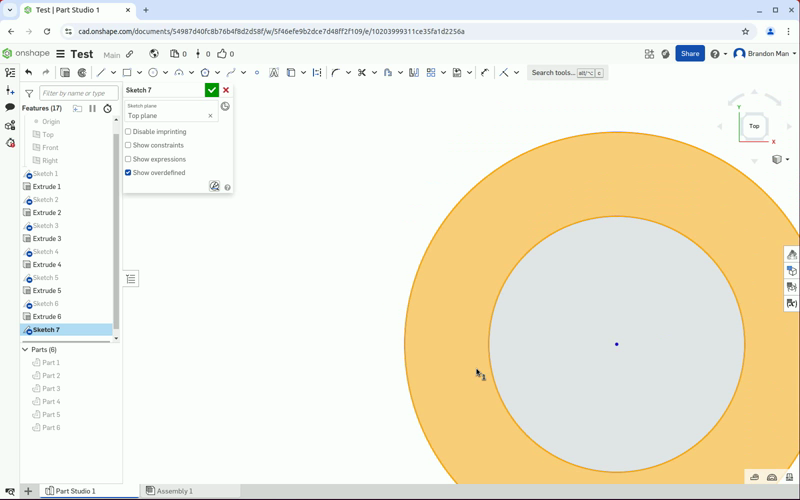
scroll(-6)
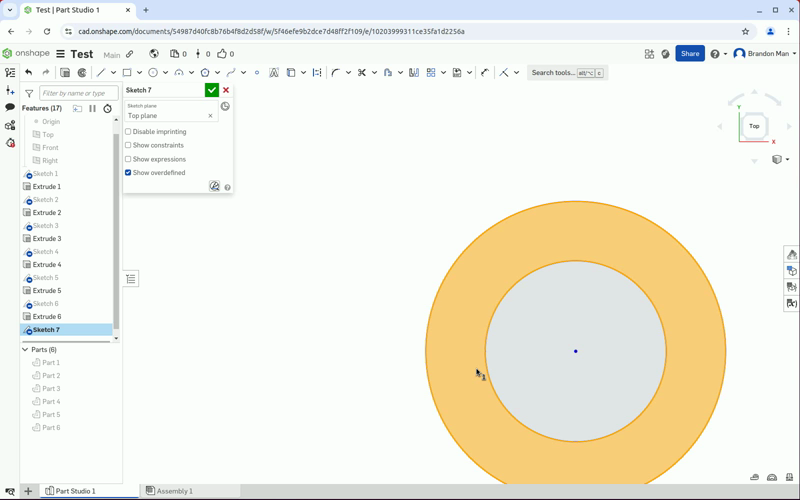
scroll(-6)
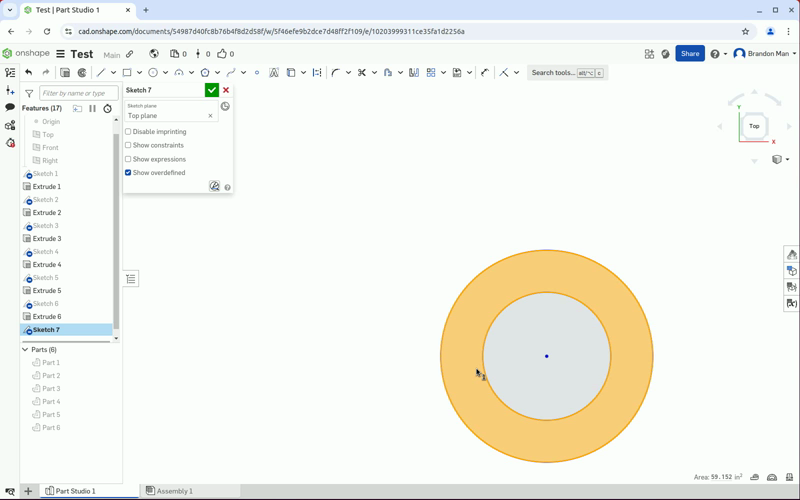
scroll(-6)
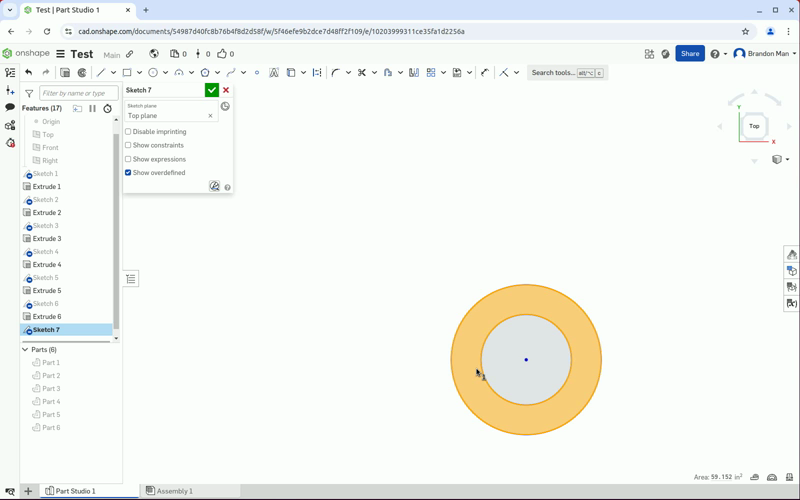
scroll(-6)
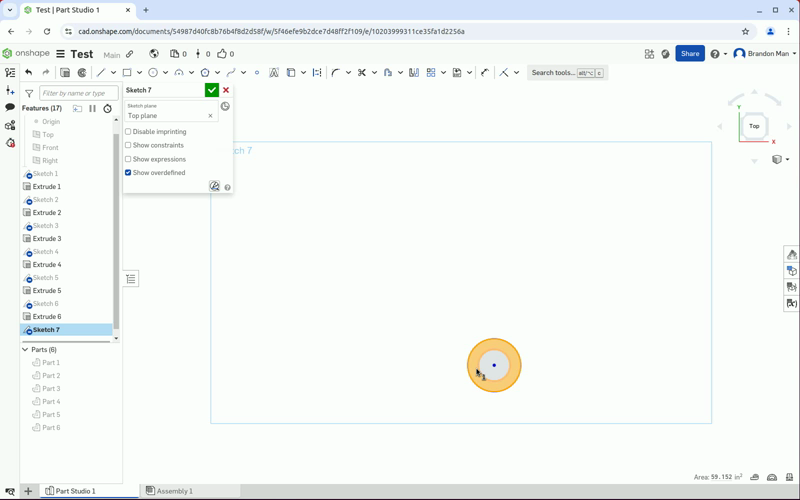
mouse_move(73, 352)
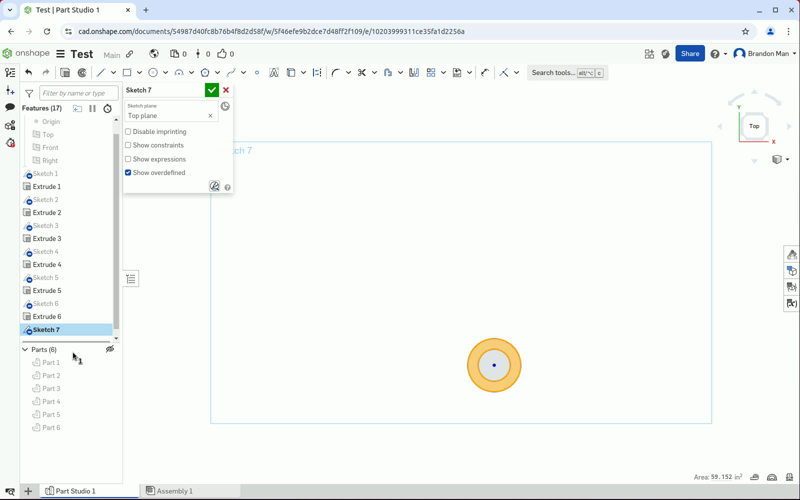
key(shift+y)
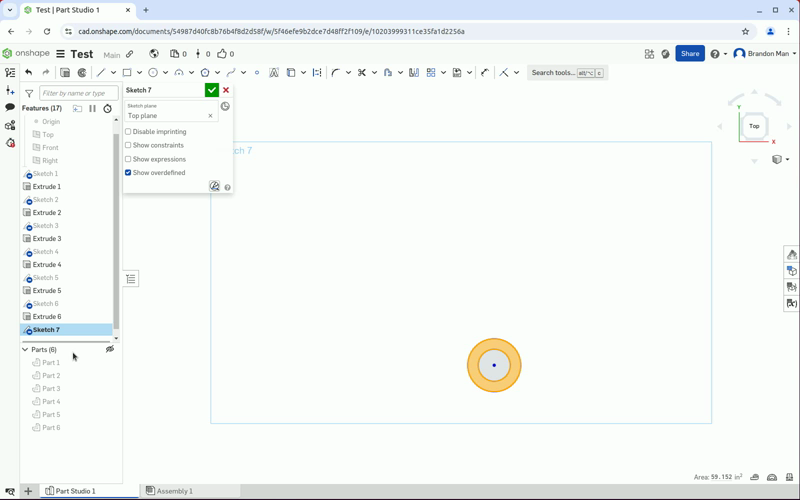
key(shift+e)
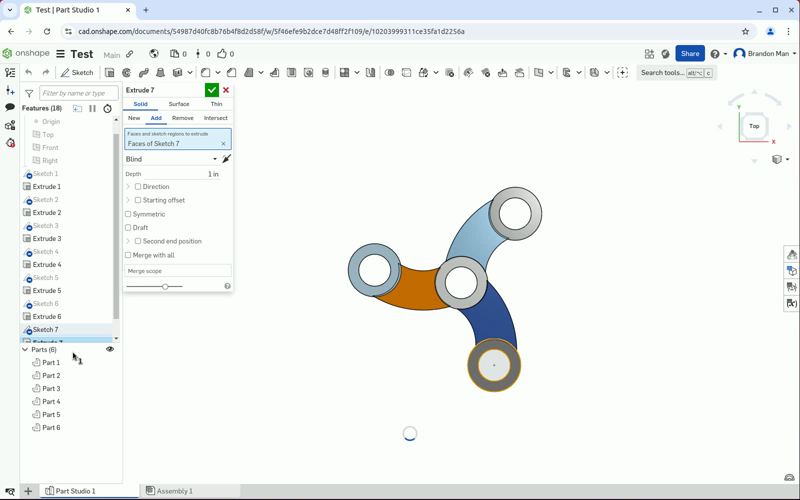
mouse_move(143, 106)
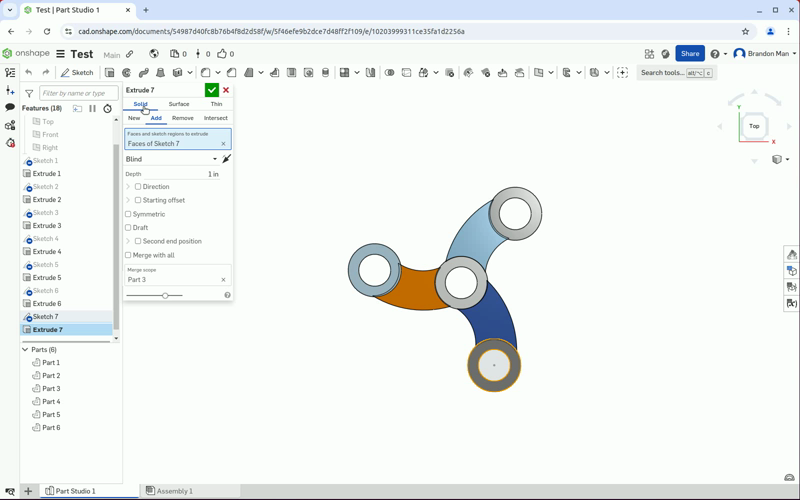
click(143, 106)
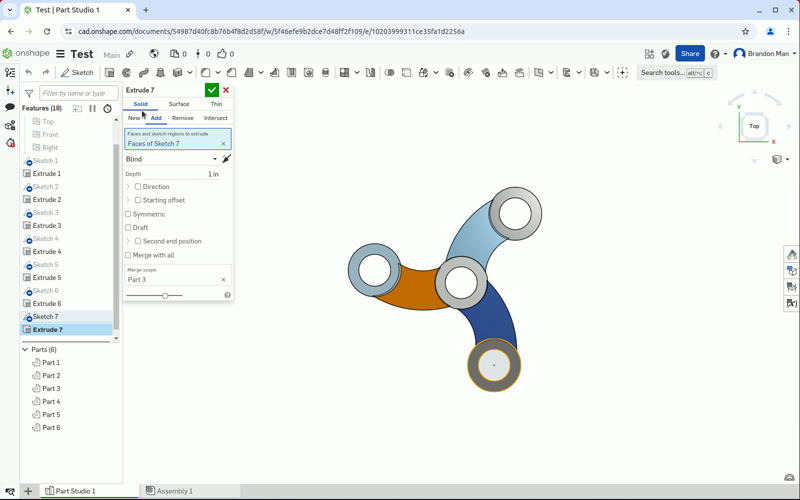
mouse_move(137, 120)
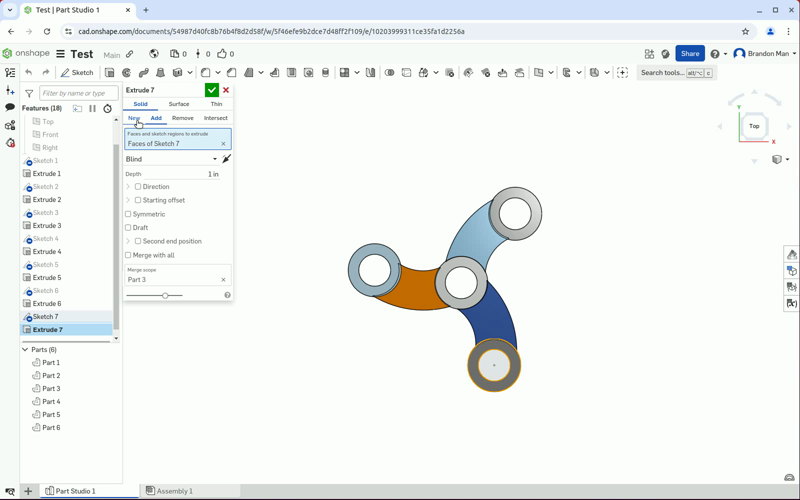
click(137, 120)
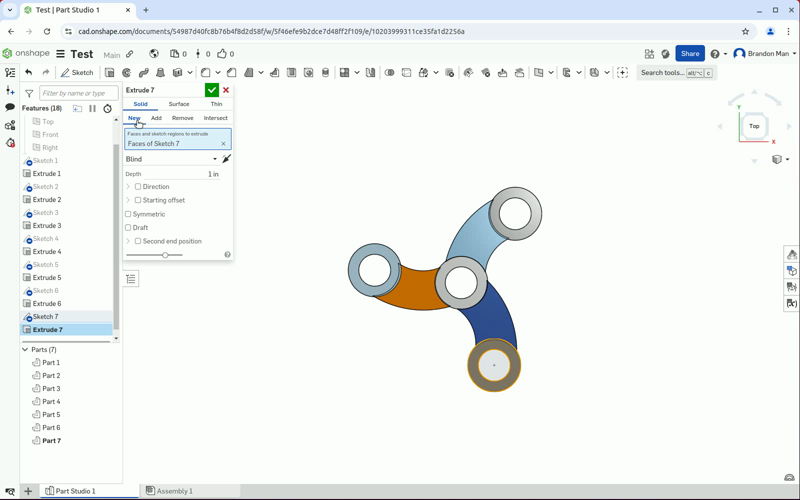
key(tab, 4)
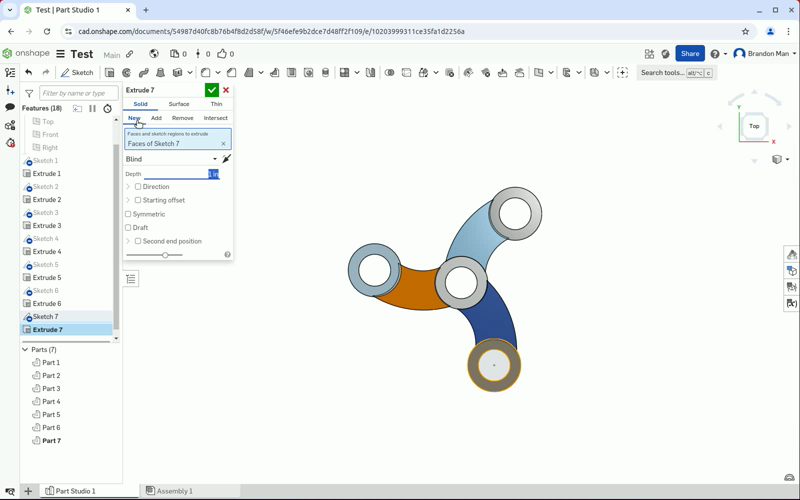
text(2.889)
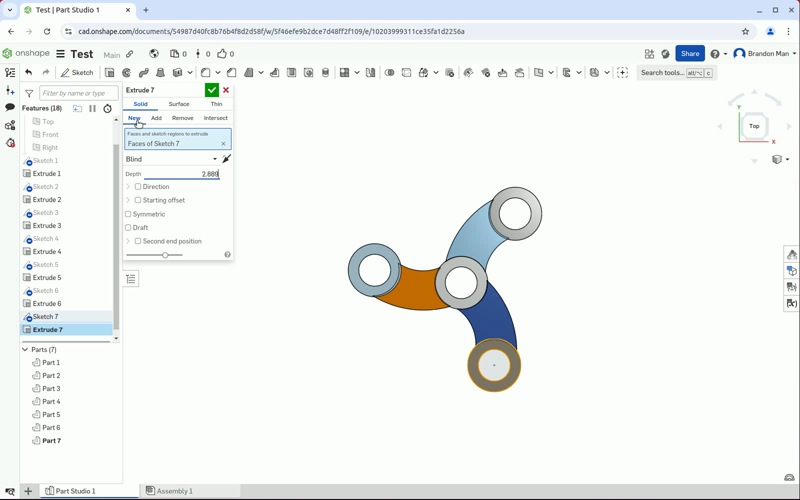
key(enter)
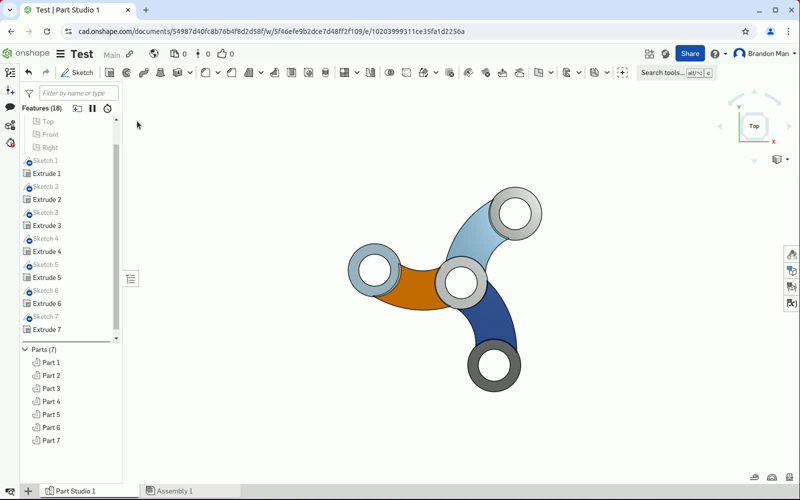
key(shift+h)
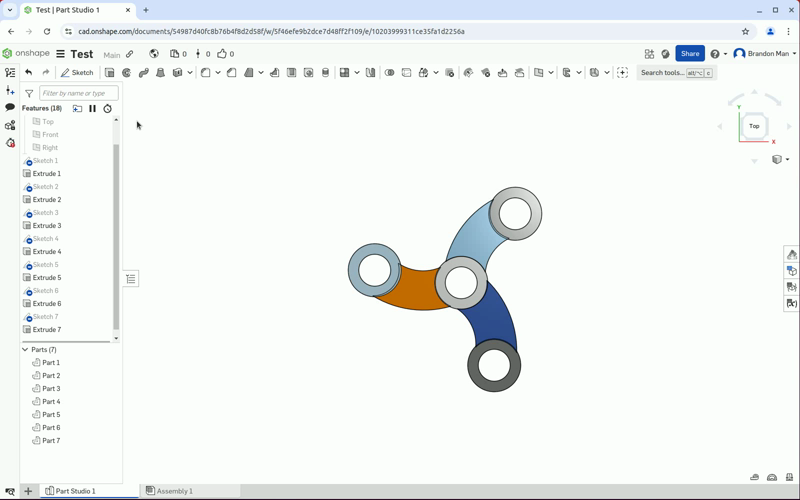
key(shift+h)
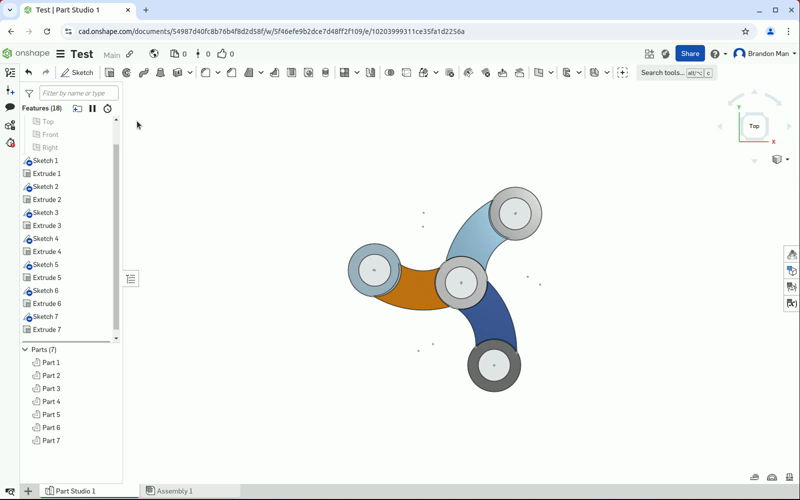
key(shift+7)
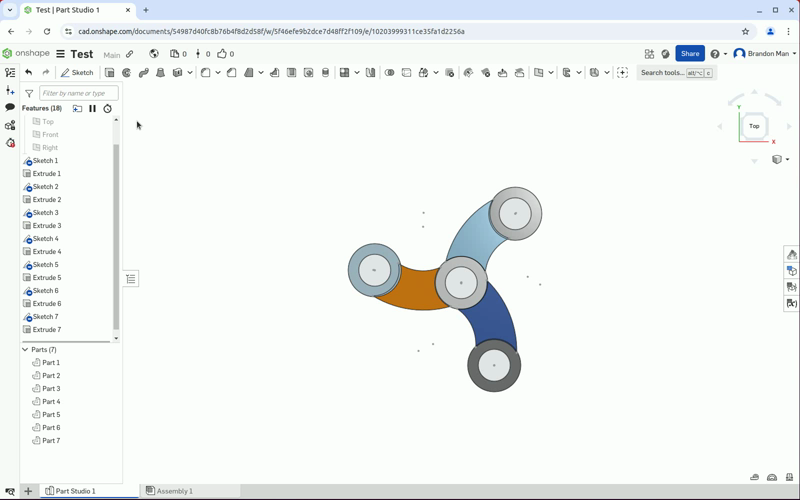
key(up, 3)
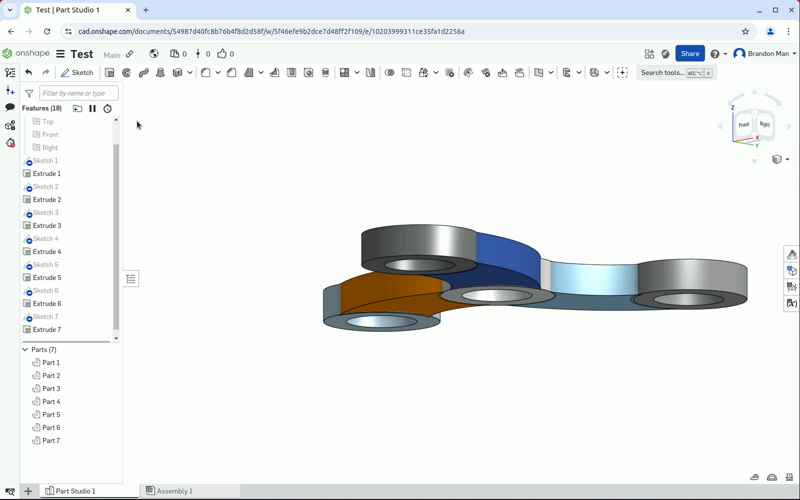
key(left, 3)
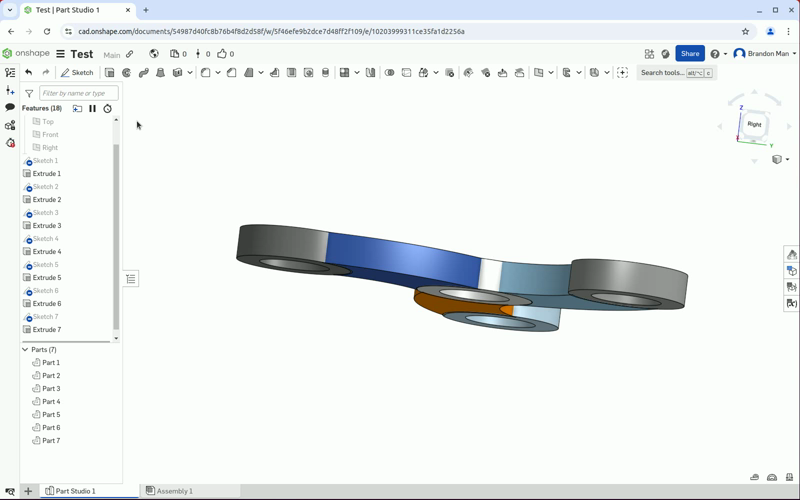
key(right, 3)
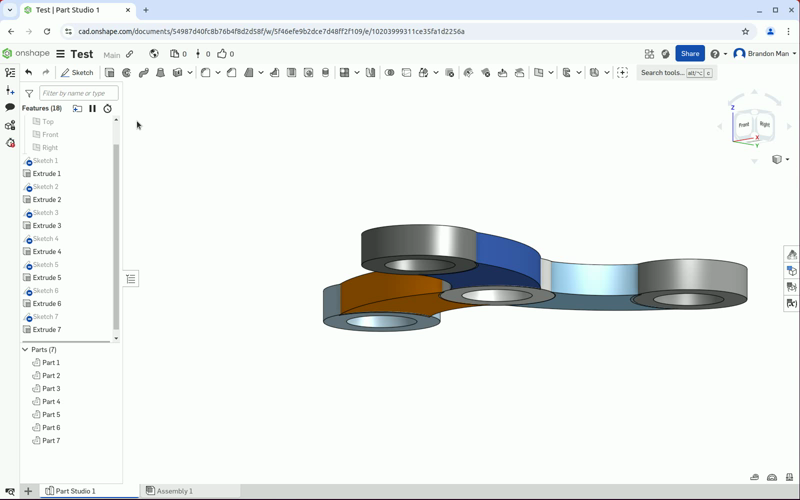
key(down, 3)
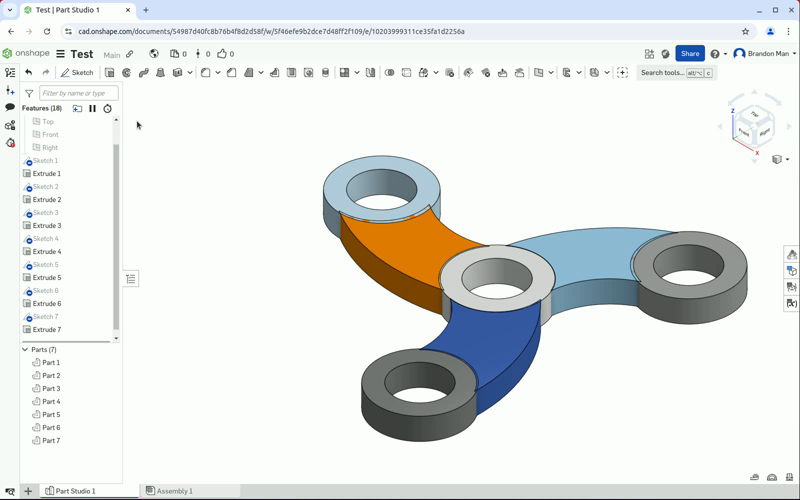
mouse_move(69, 163)
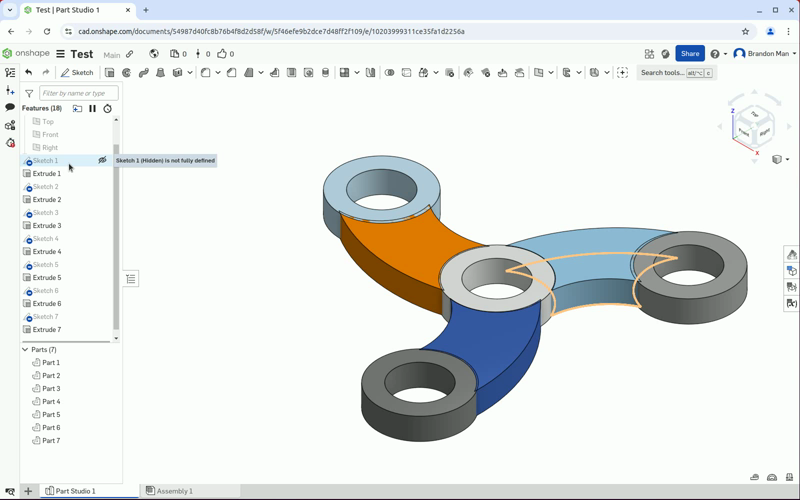
click(69, 163)